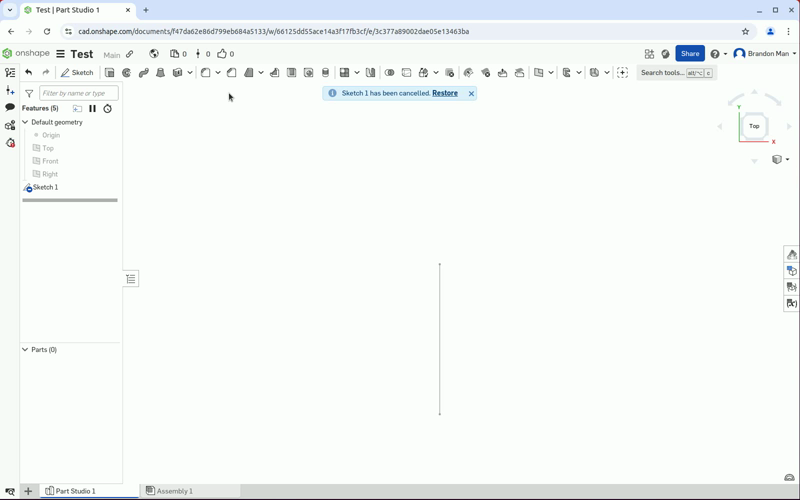
key(shift+h)
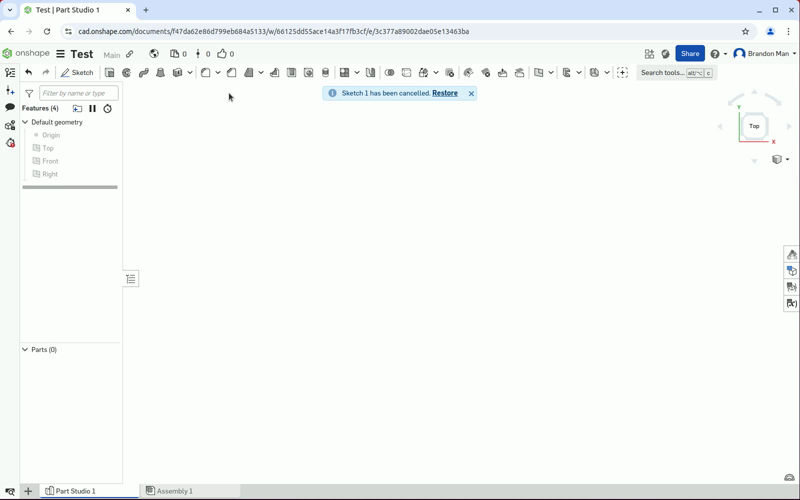
key(shift+s)
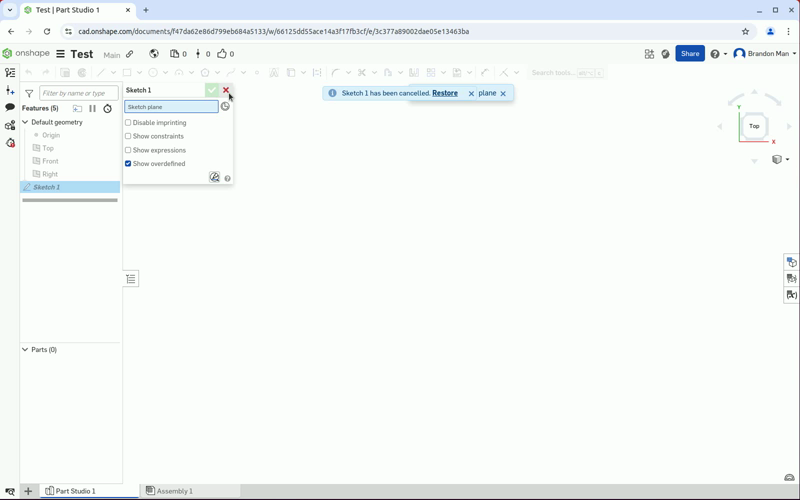
mouse_move(73, 150)
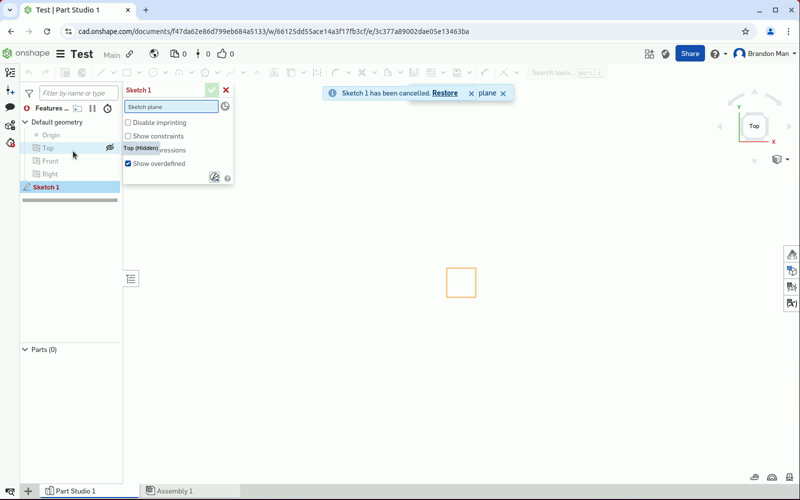
click(73, 150)
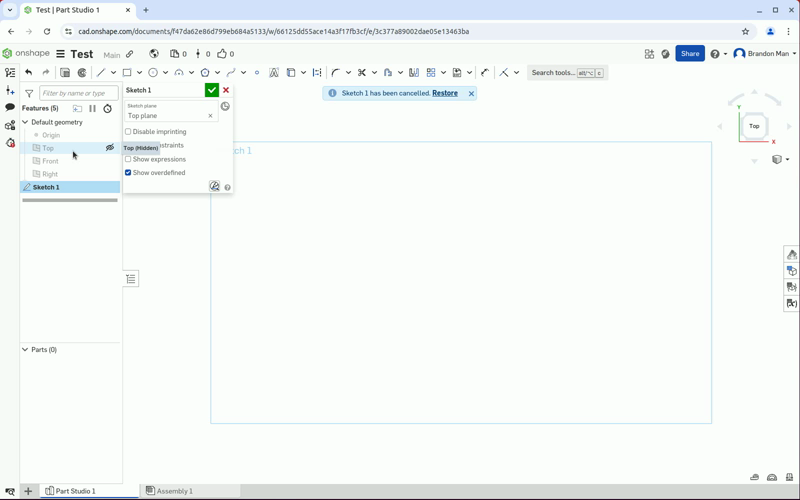
mouse_move(73, 352)
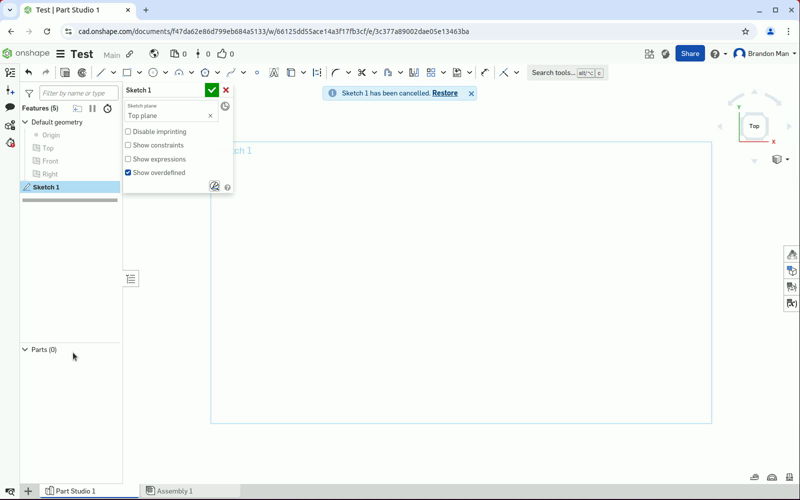
key(y)
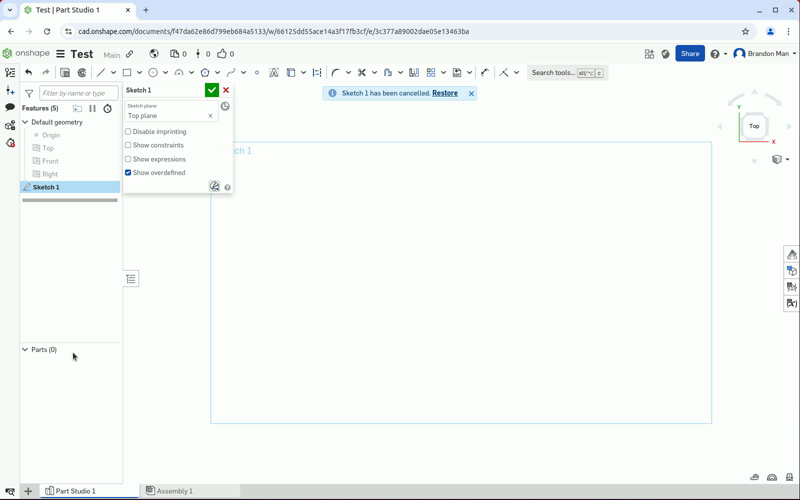
key(l)
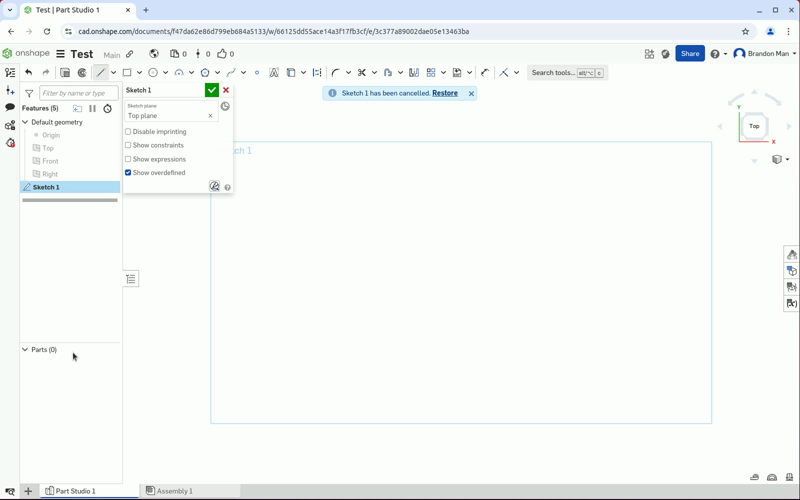
key_down(shift)
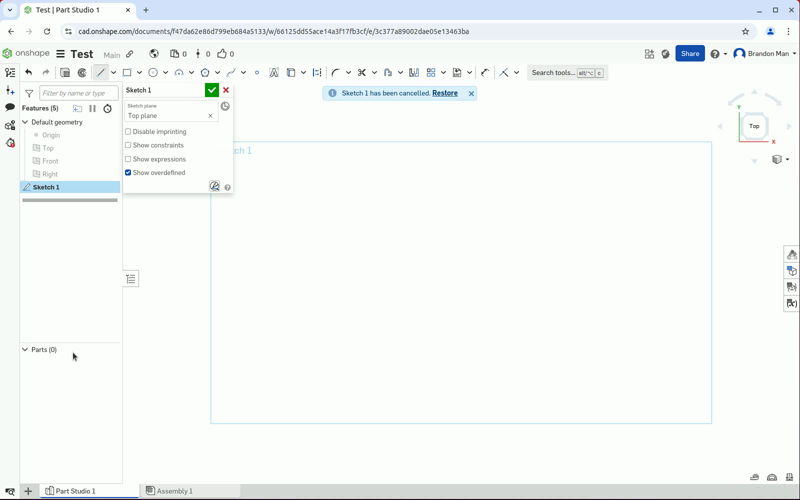
mouse_move(411, 395)
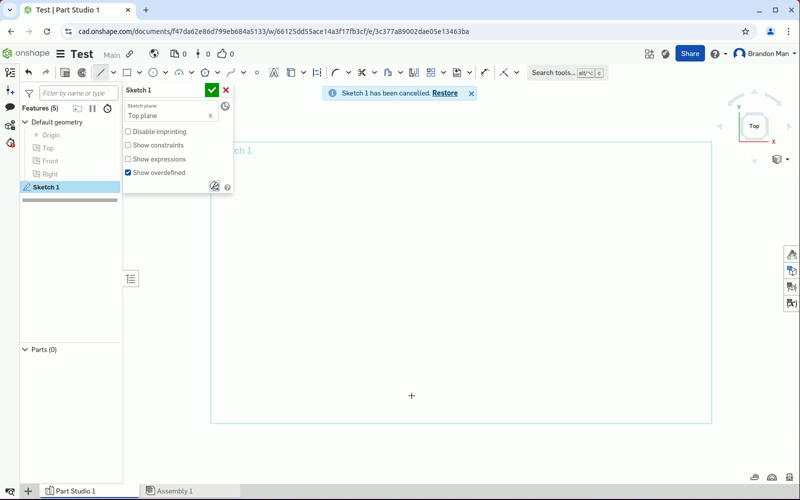
click(411, 395)
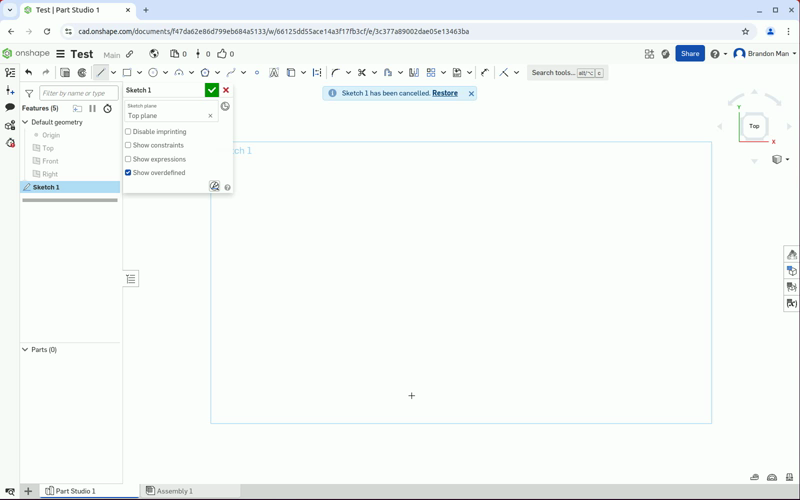
key_up(shift)
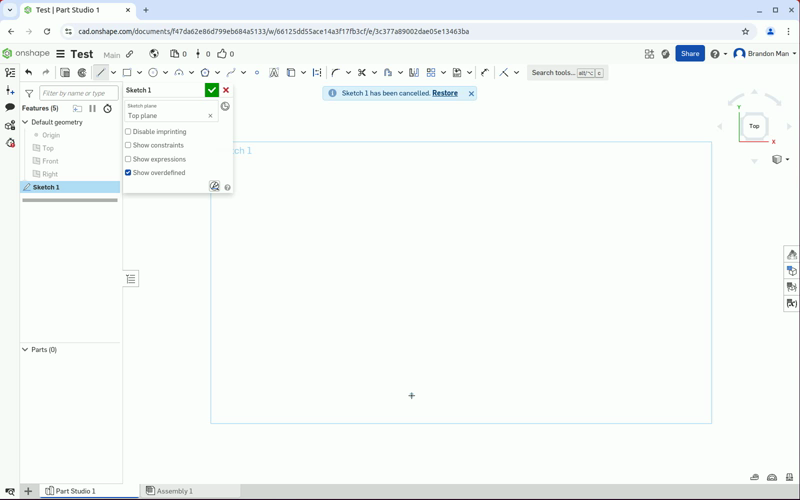
key_down(shift)
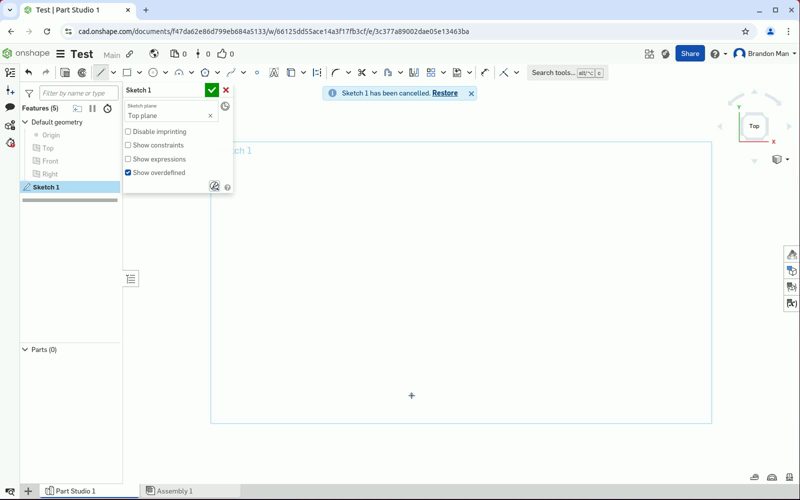
mouse_move(508, 395)
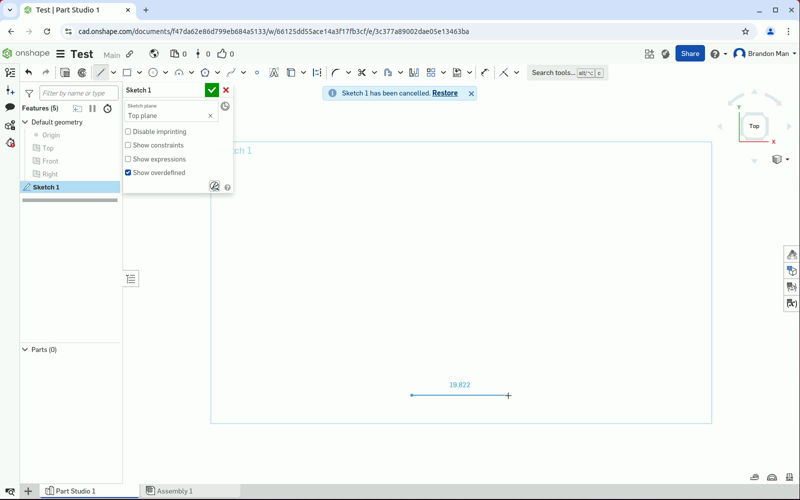
click(508, 395)
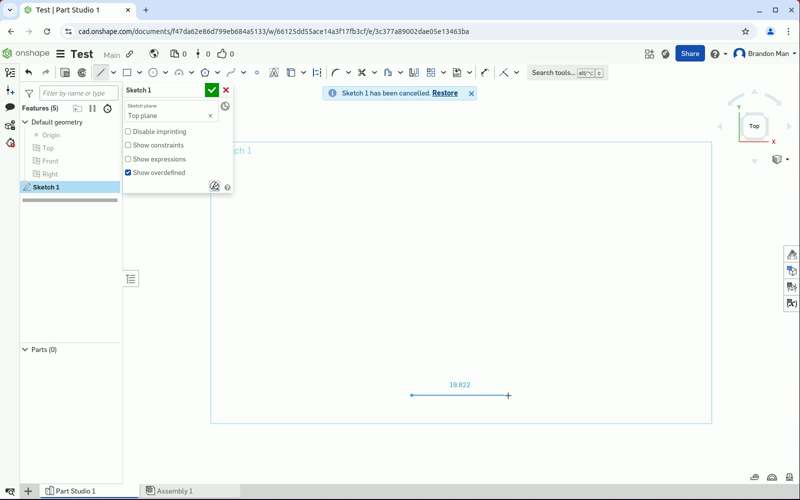
key_up(shift)
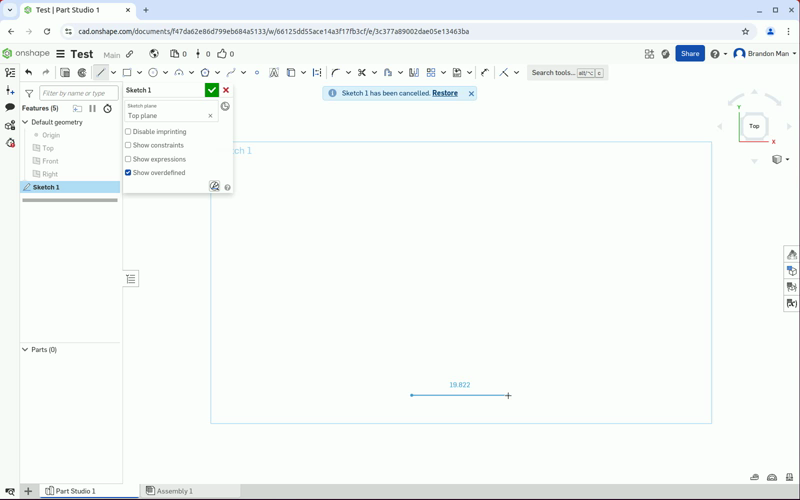
key_down(shift)
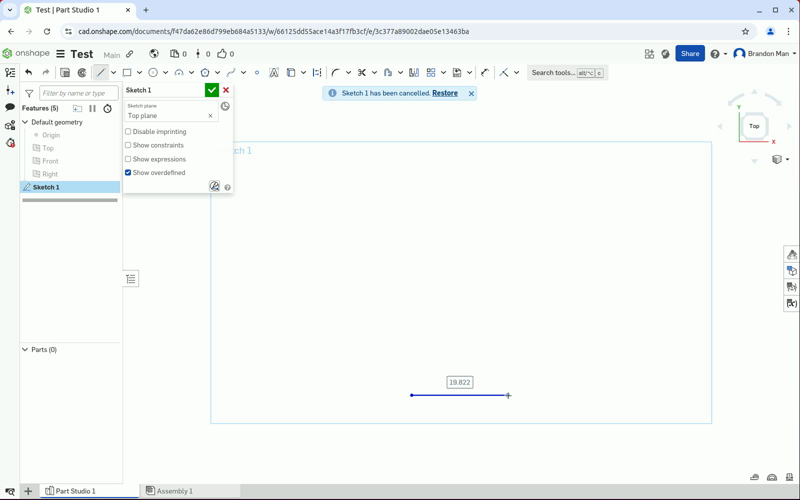
mouse_move(508, 171)
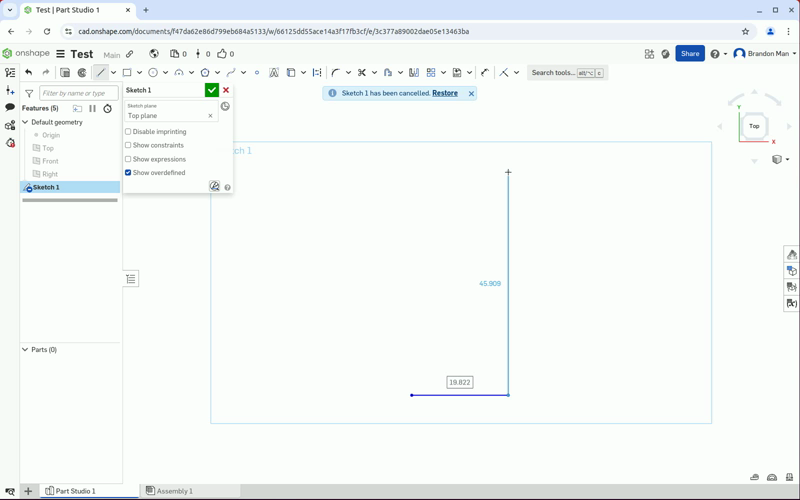
click(508, 171)
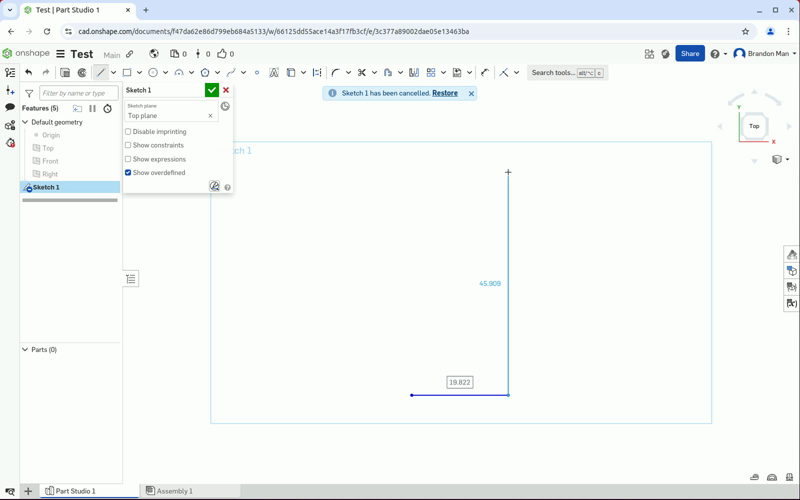
key_up(shift)
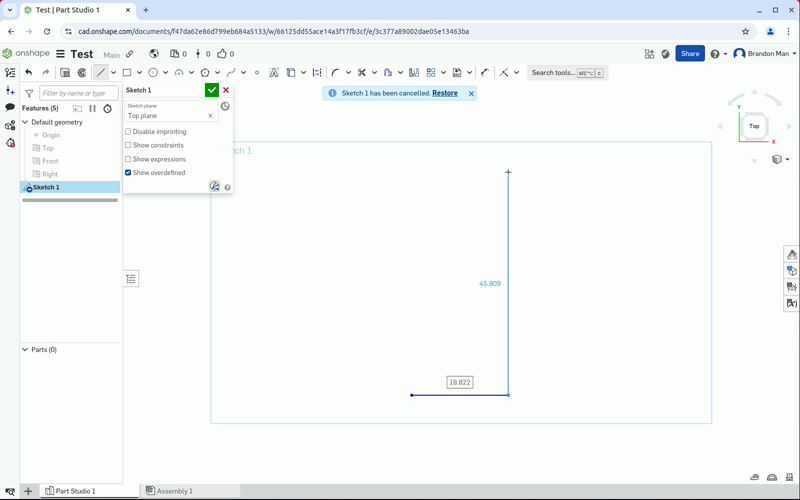
key_down(shift)
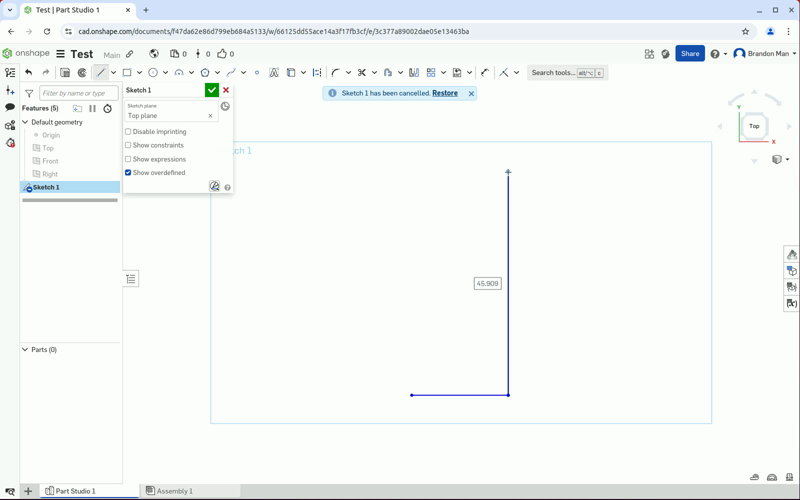
mouse_move(411, 171)
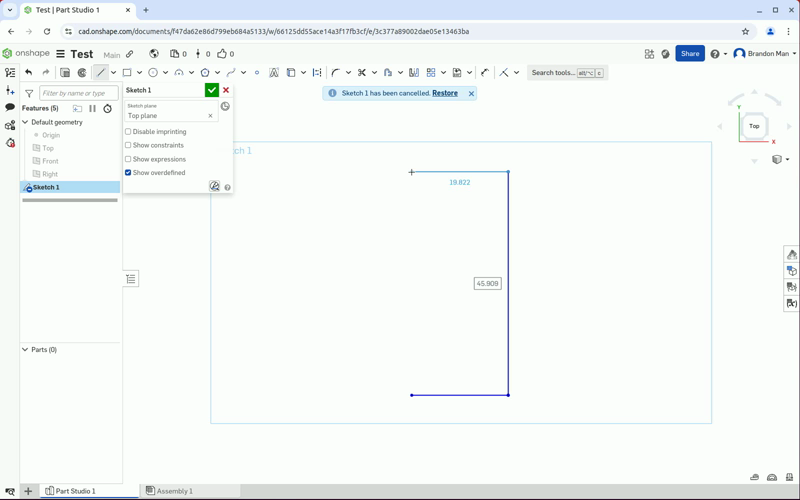
click(411, 171)
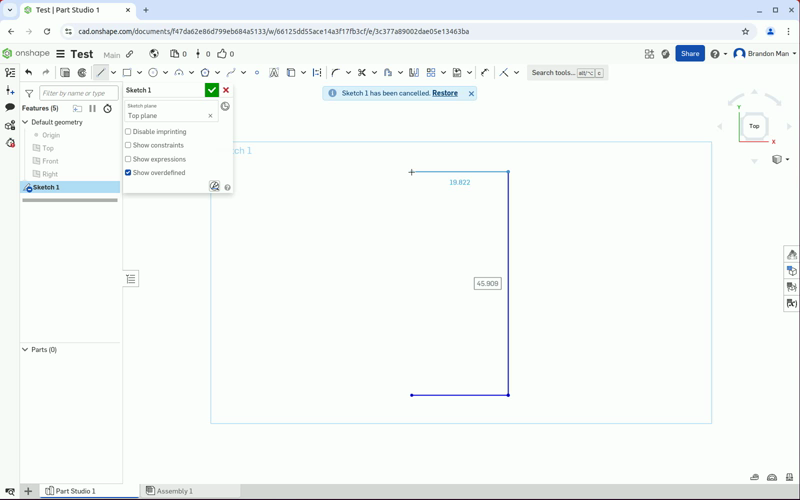
key_up(shift)
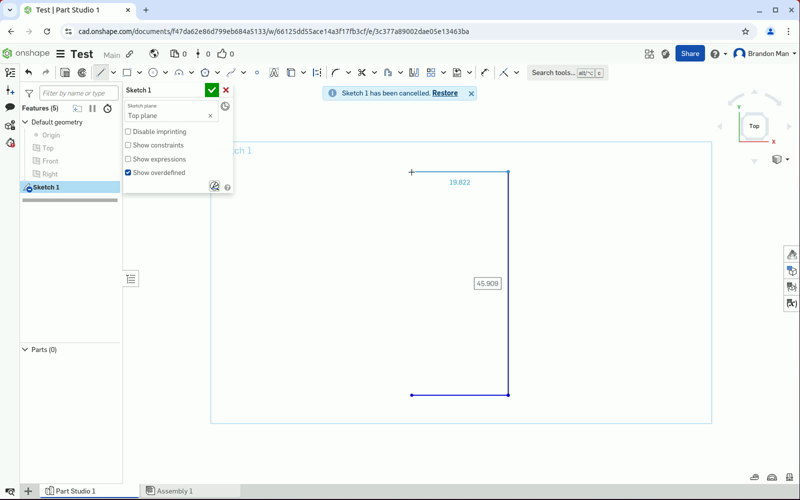
key_down(shift)
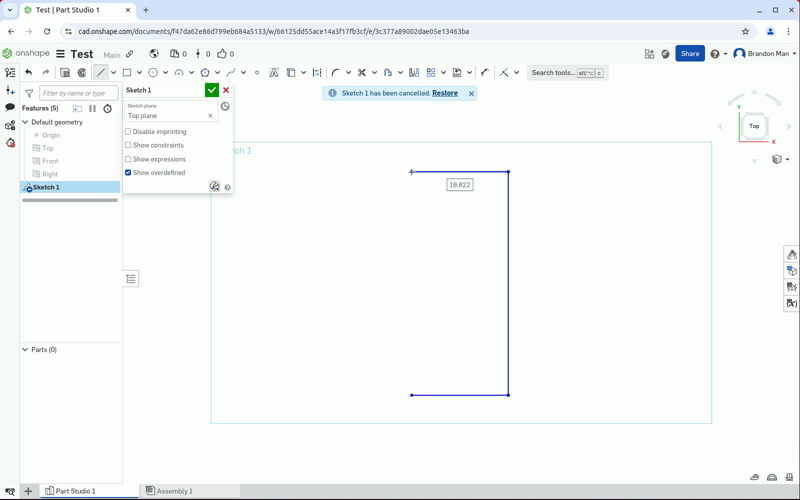
mouse_move(411, 395)
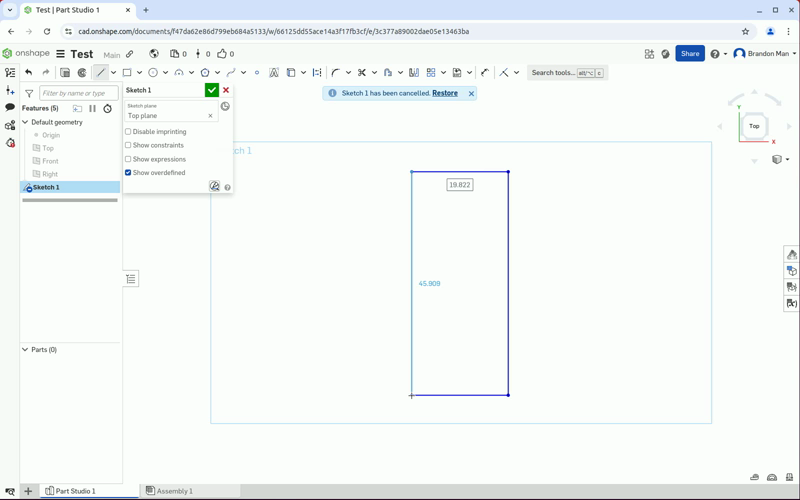
key_up(shift)
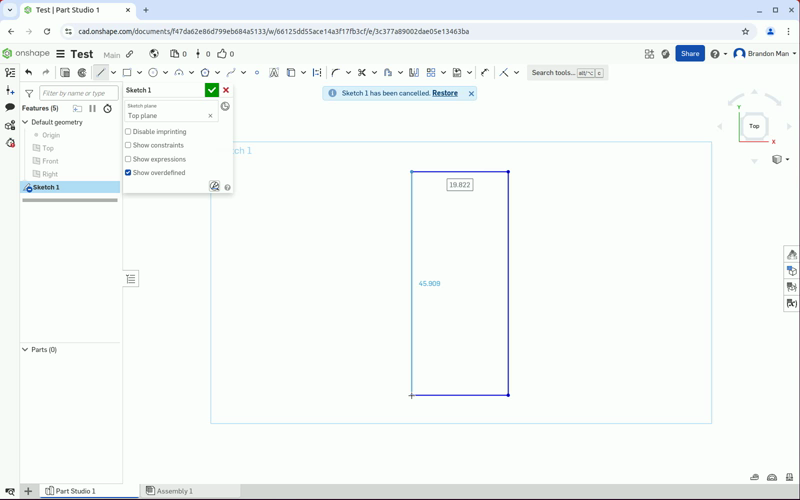
click(411, 395)
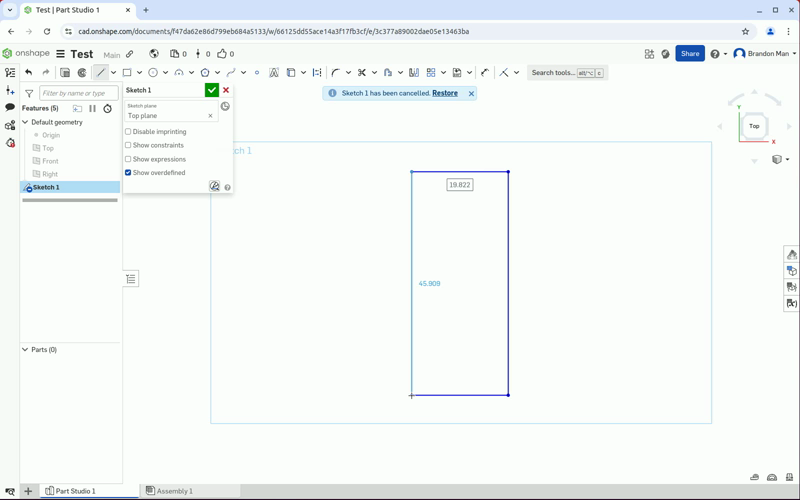
key(esc)
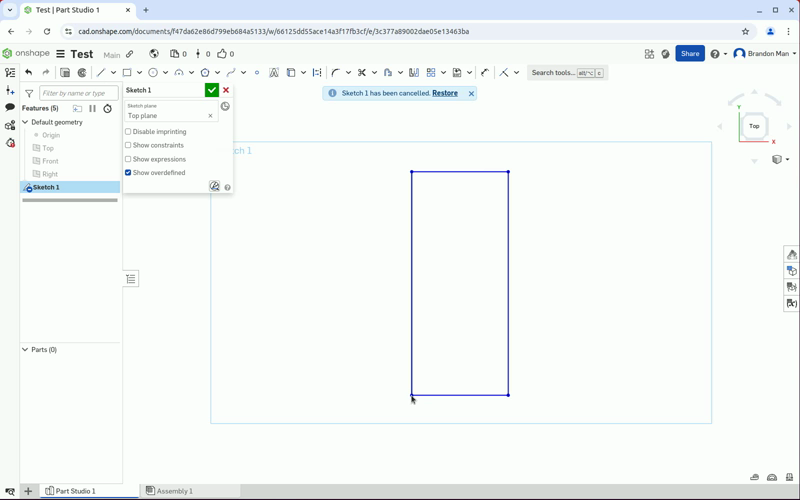
mouse_move(435, 323)
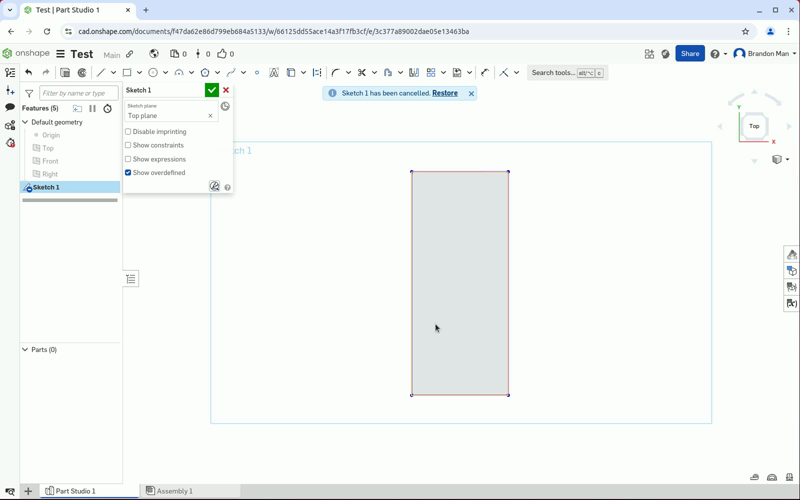
click(435, 323)
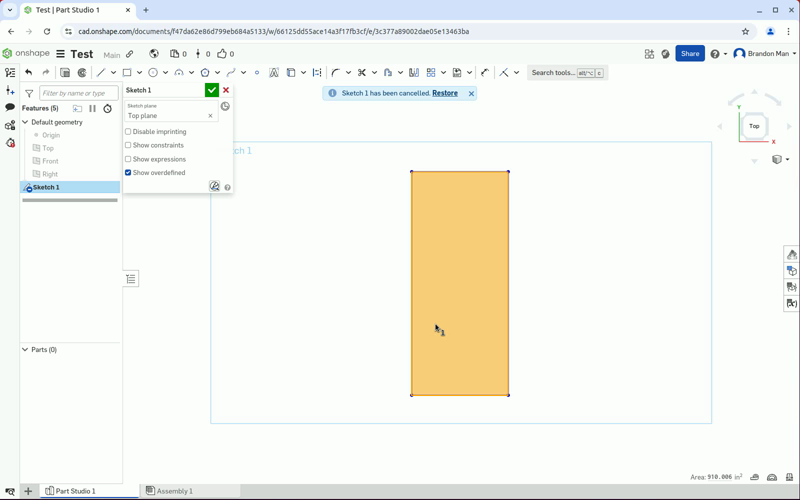
mouse_move(73, 352)
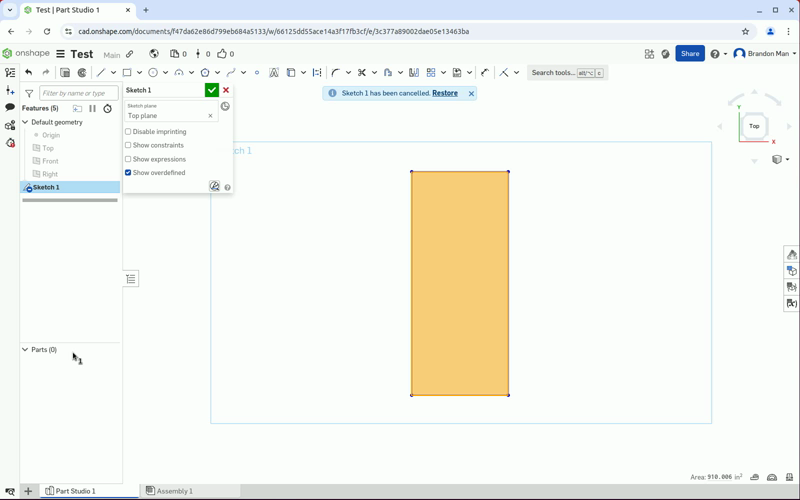
key(shift+y)
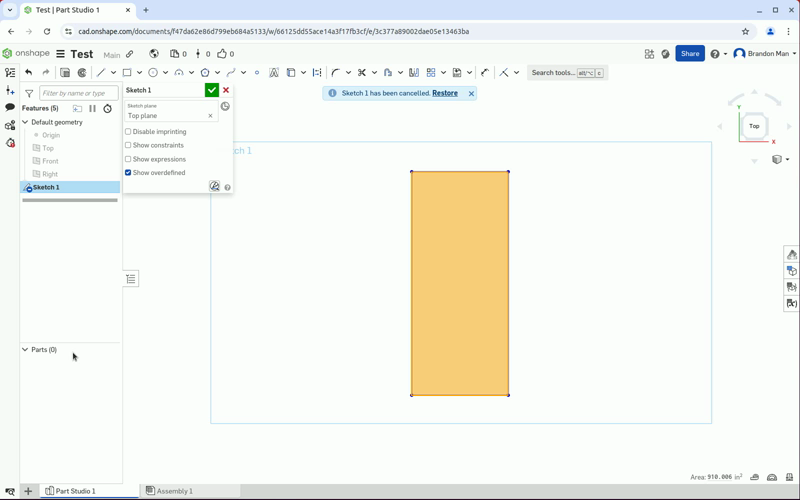
key(shift+e)
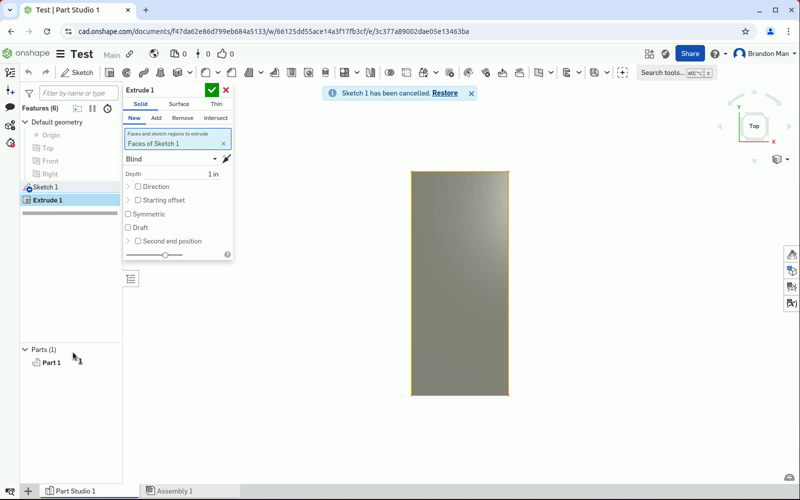
mouse_move(143, 106)
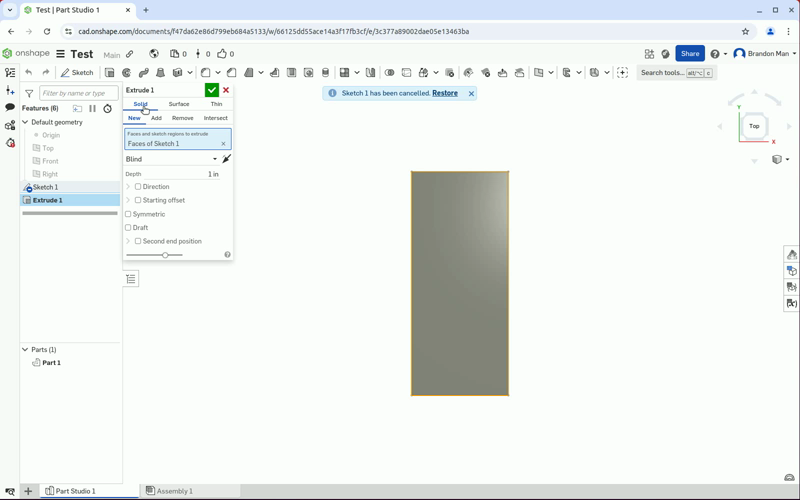
click(143, 106)
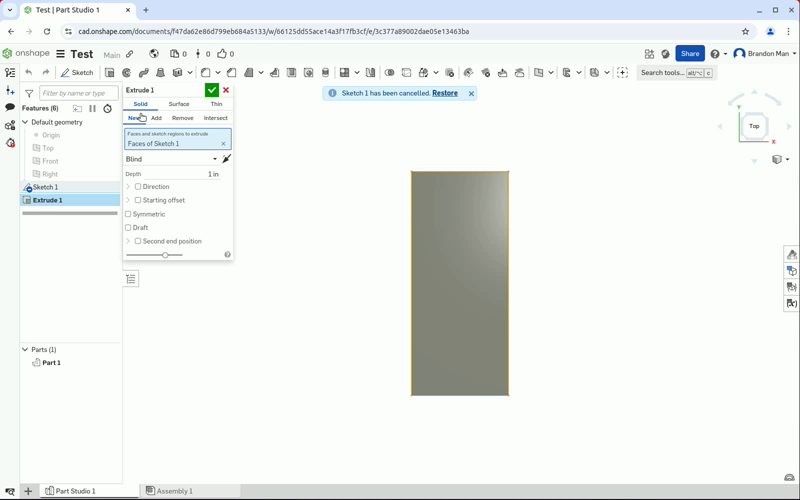
mouse_move(137, 120)
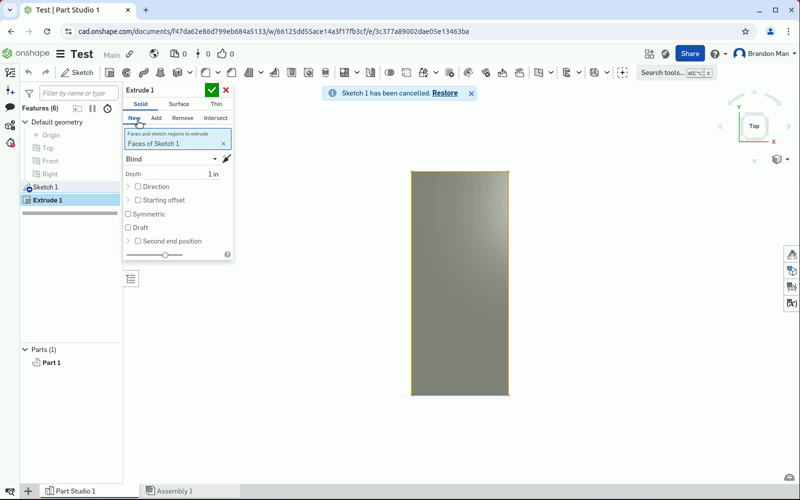
click(137, 120)
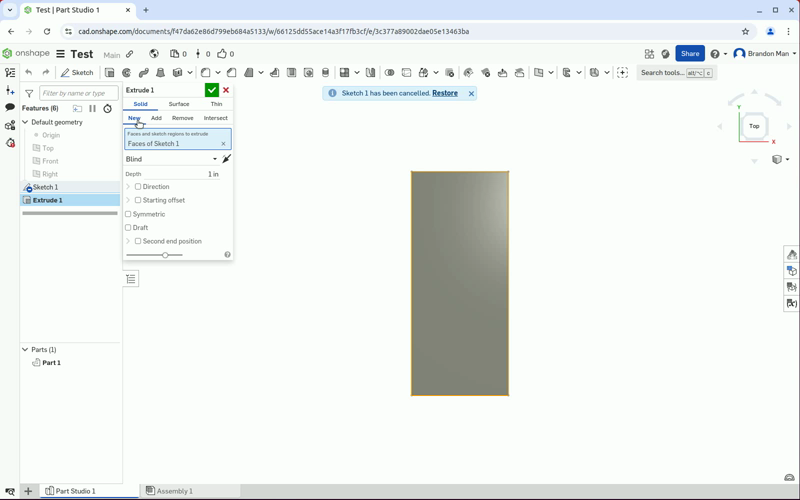
key(tab, 4)
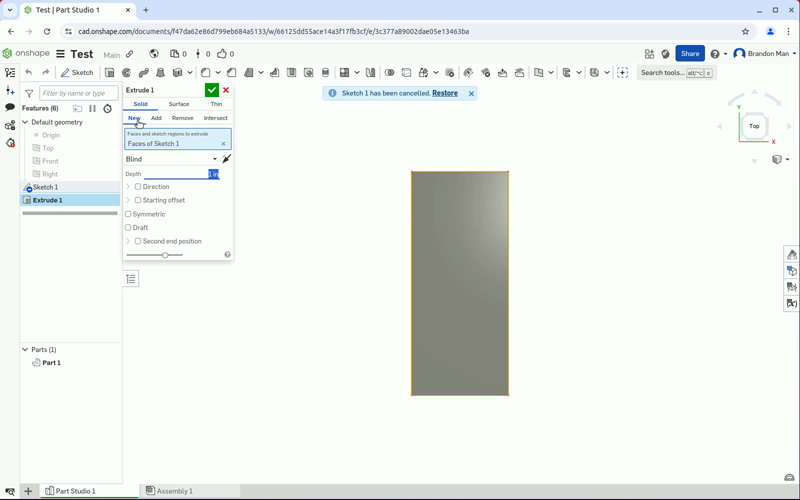
text(0.241)
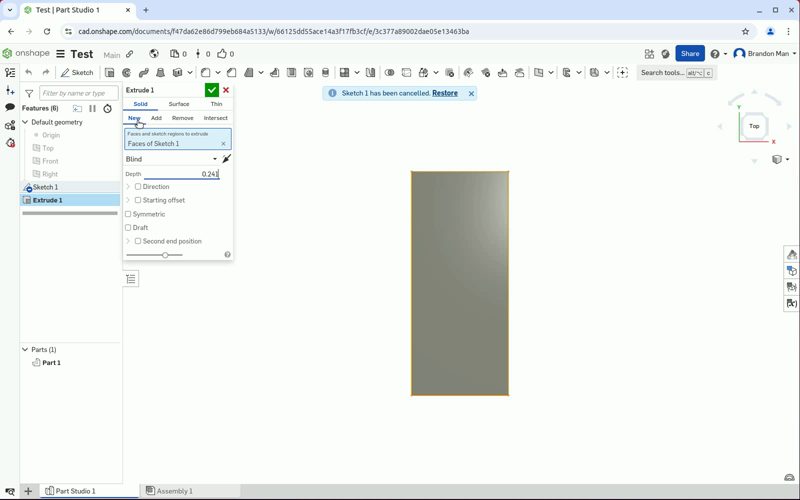
key(enter)
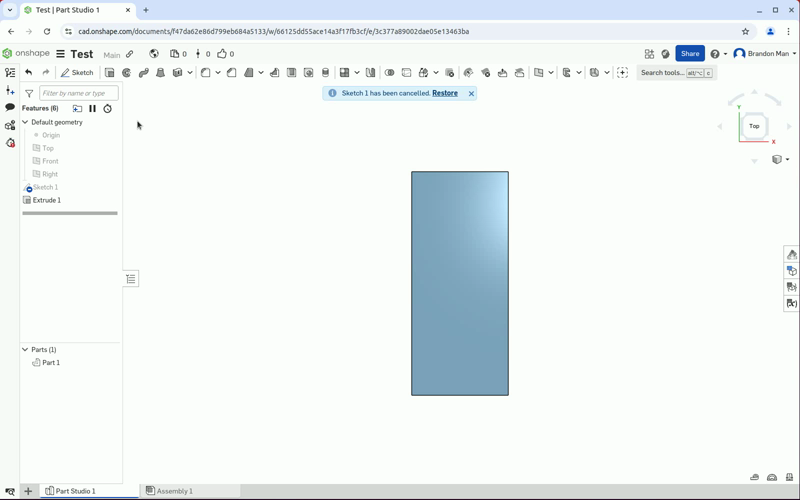
key(shift+h)
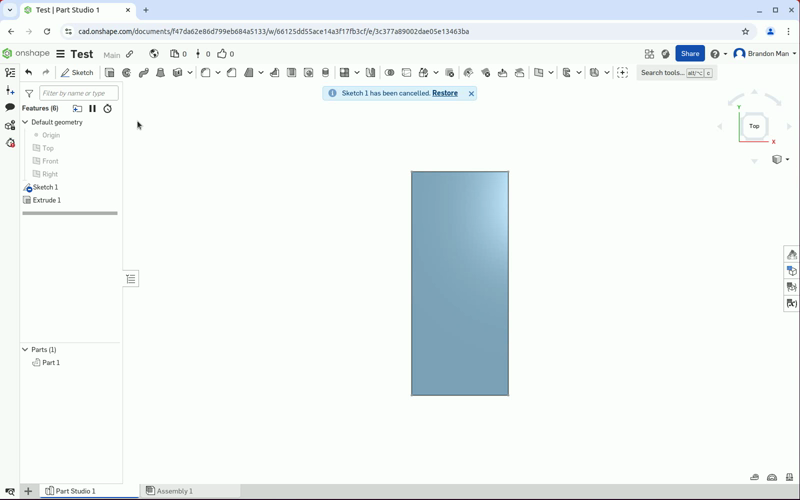
key(shift+h)
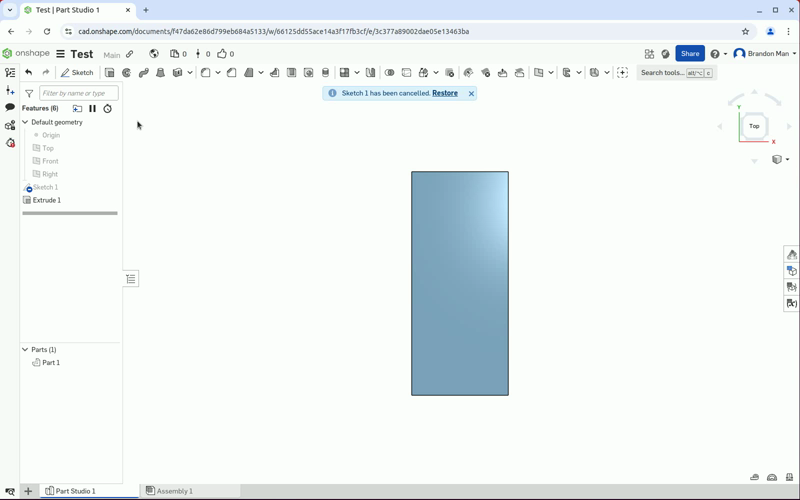
mouse_move(73, 189)
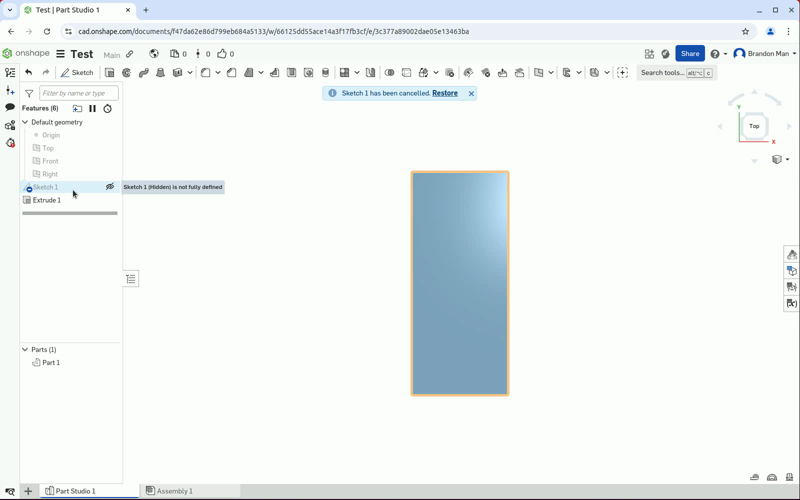
click(73, 189)
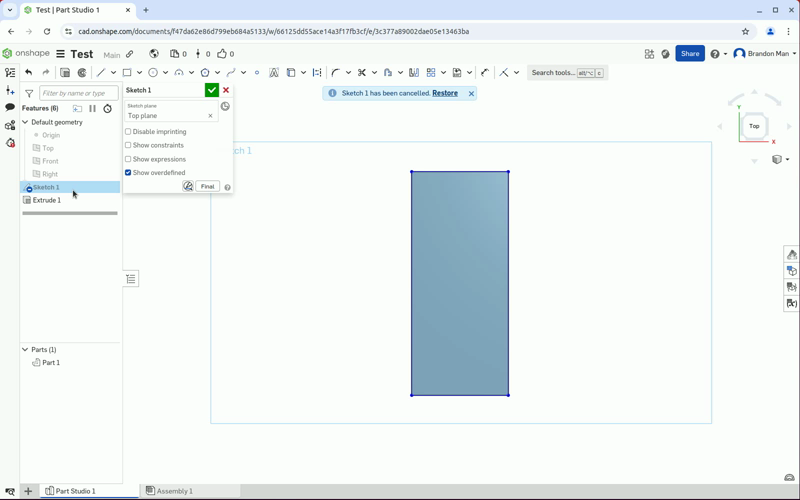
mouse_move(229, 92)
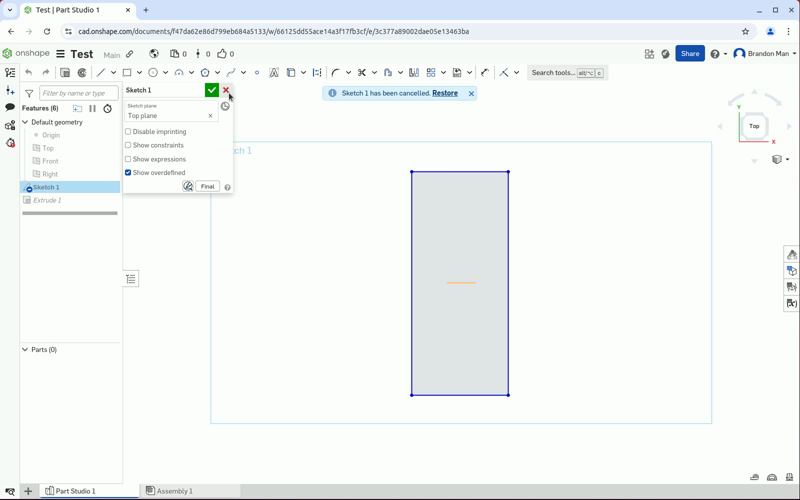
click(229, 92)
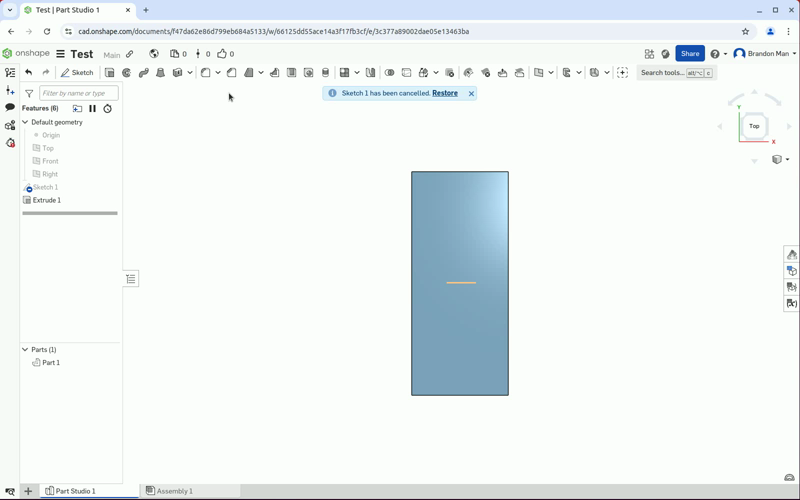
mouse_move(541, 75)
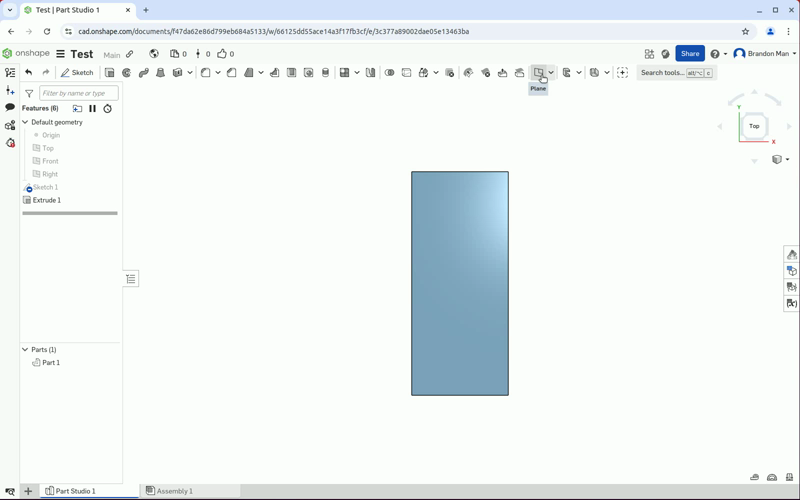
click(541, 75)
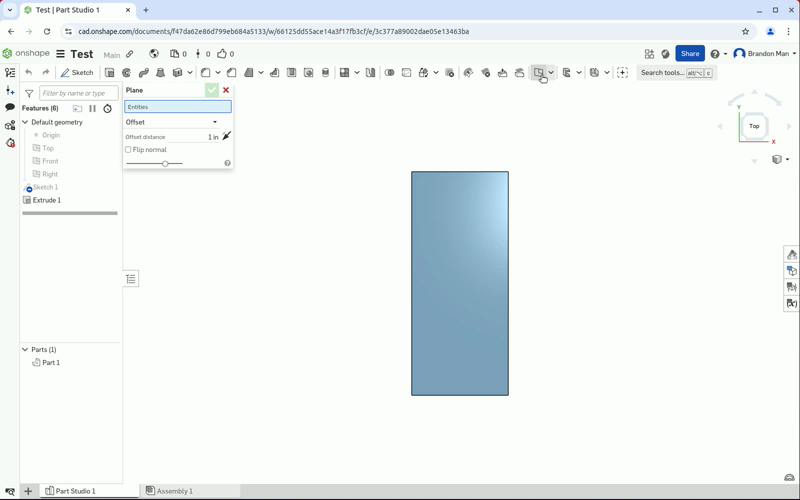
mouse_move(73, 150)
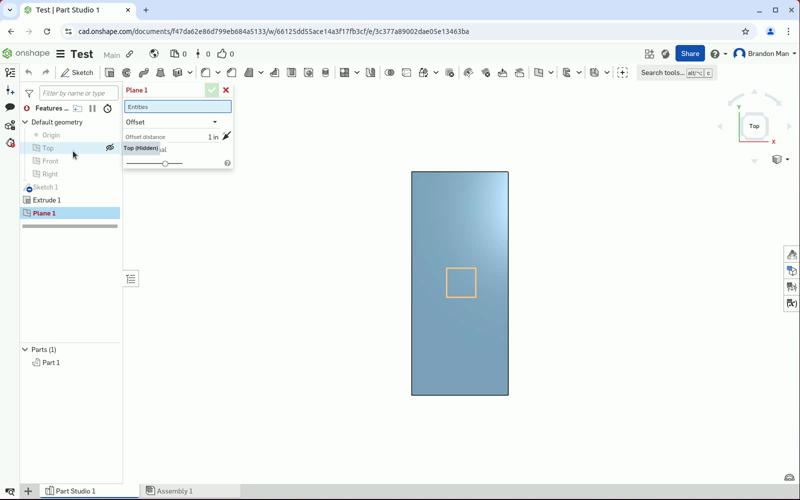
click(73, 150)
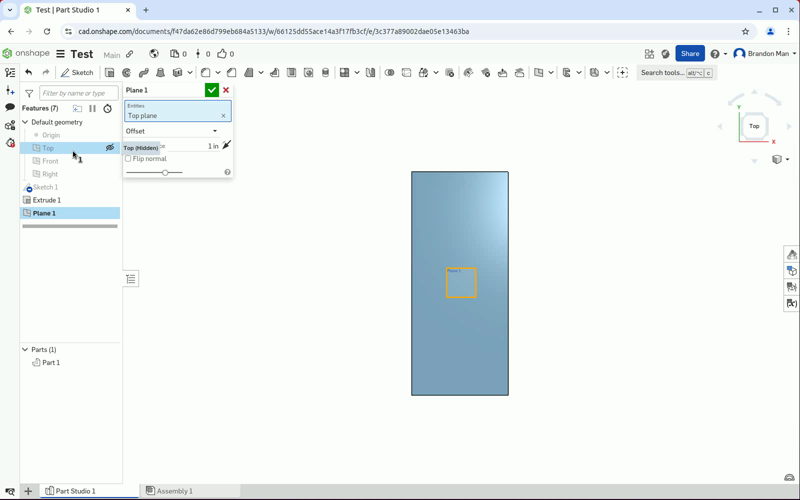
key(tab, 2)
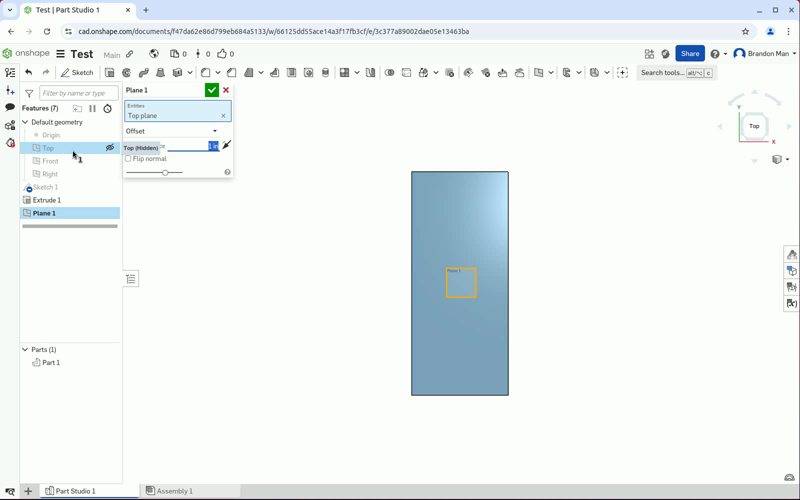
text(0.246)
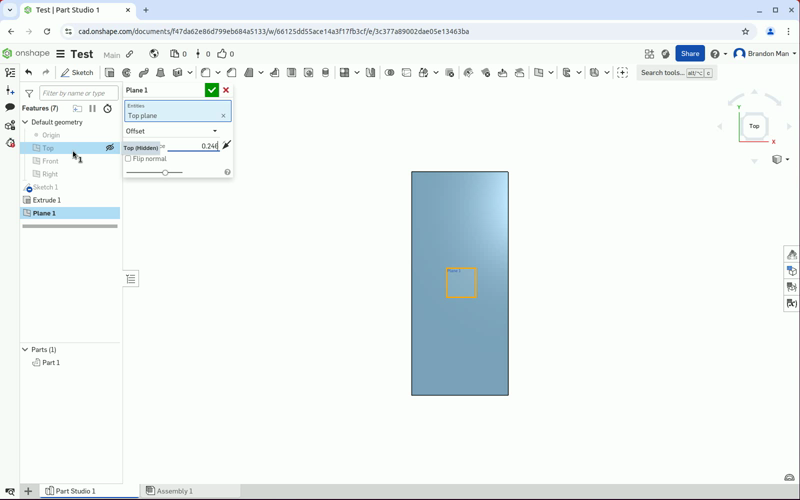
key(enter, 2)
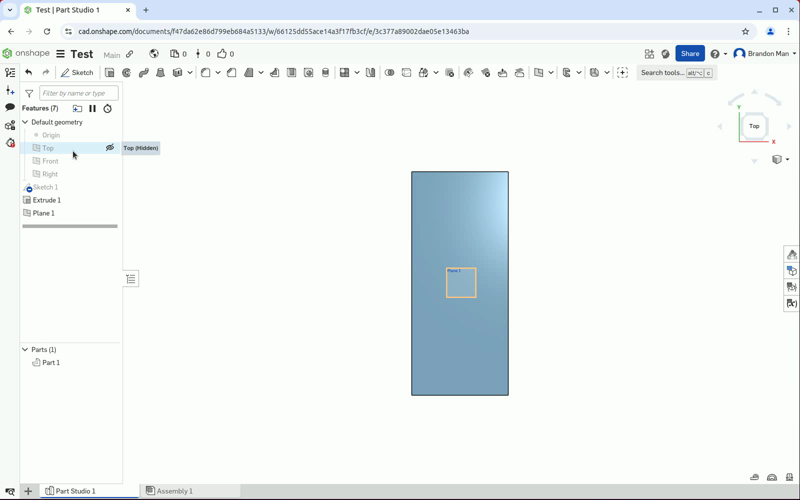
key(shift+s)
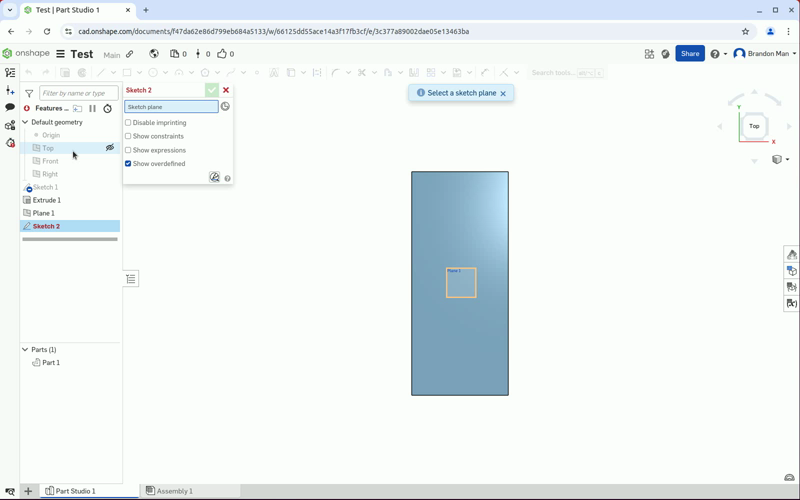
mouse_move(73, 215)
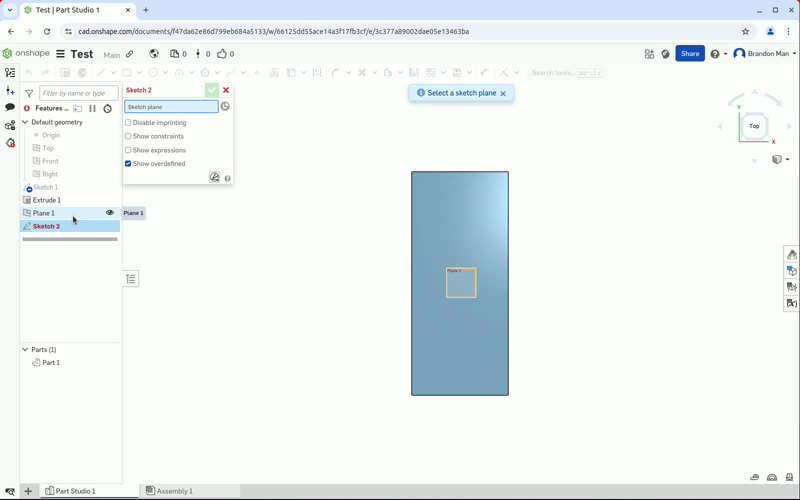
click(73, 215)
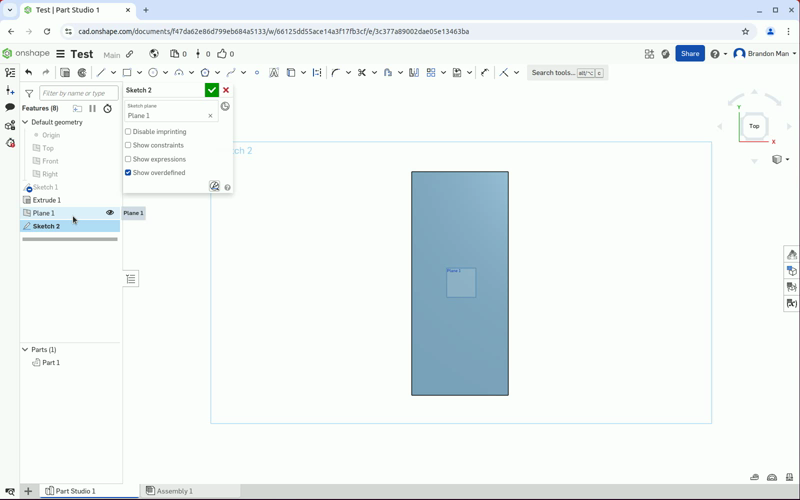
mouse_move(73, 352)
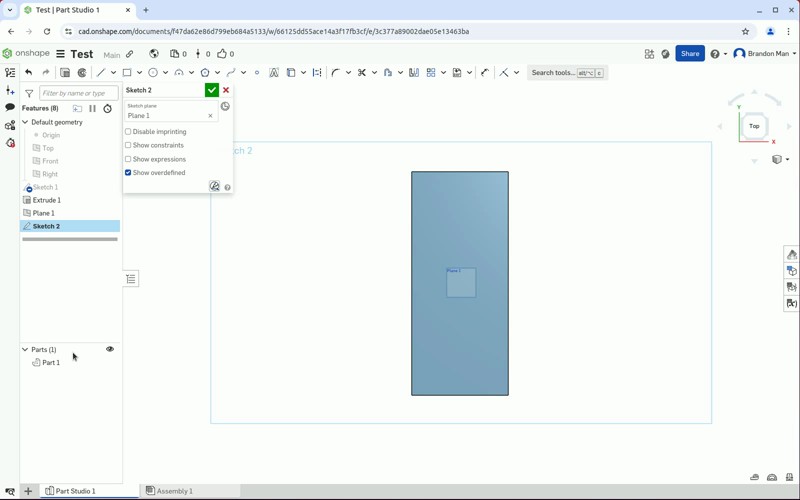
key(y)
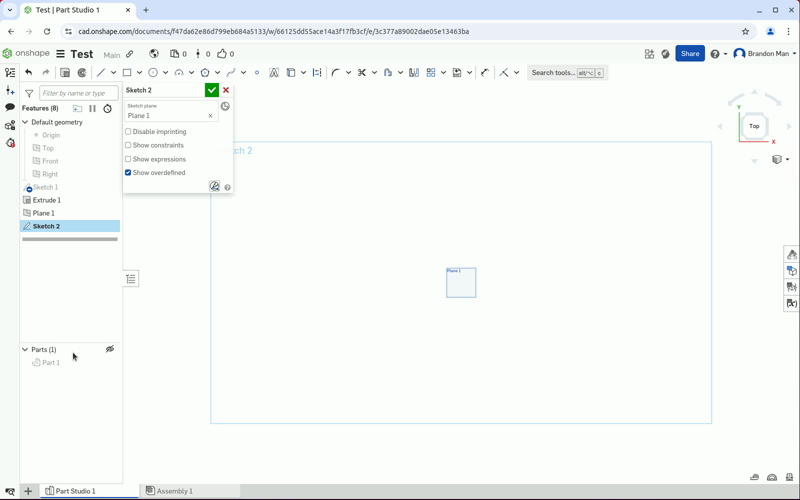
key(c)
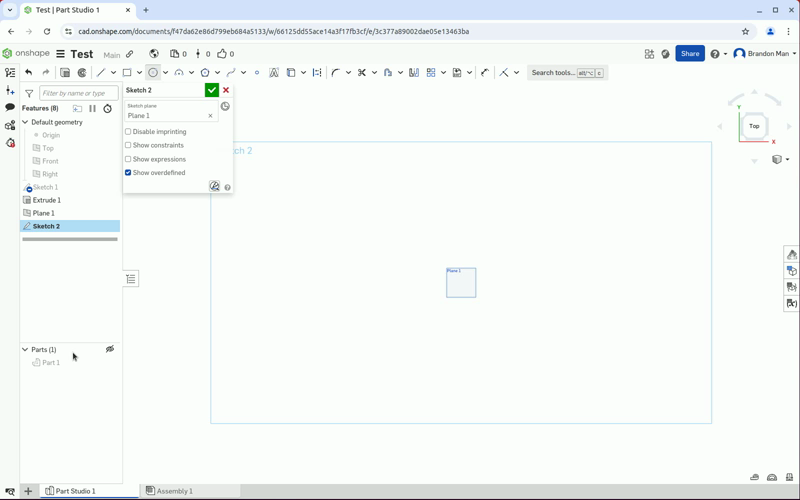
key_down(shift)
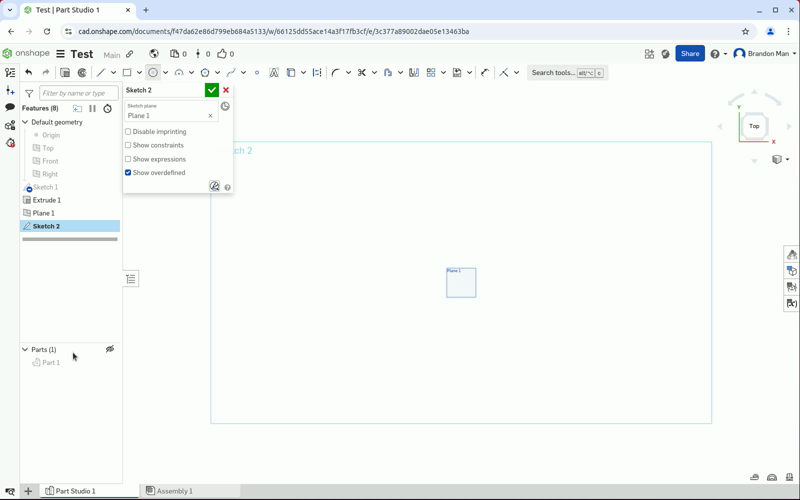
mouse_move(422, 176)
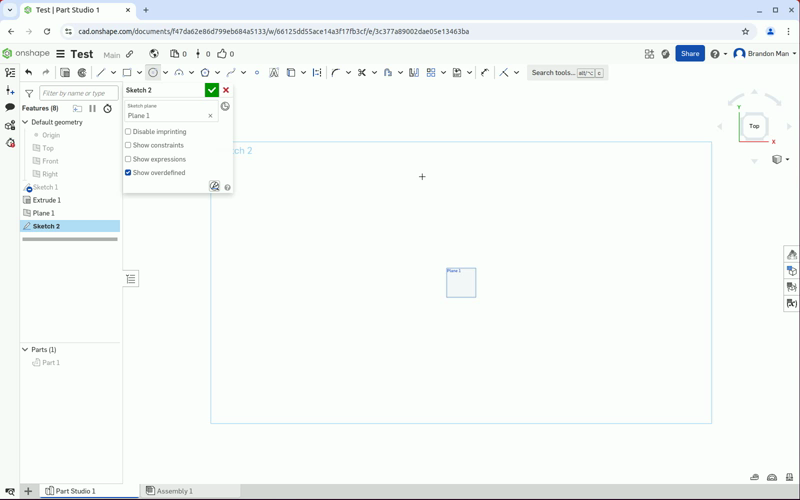
click(422, 176)
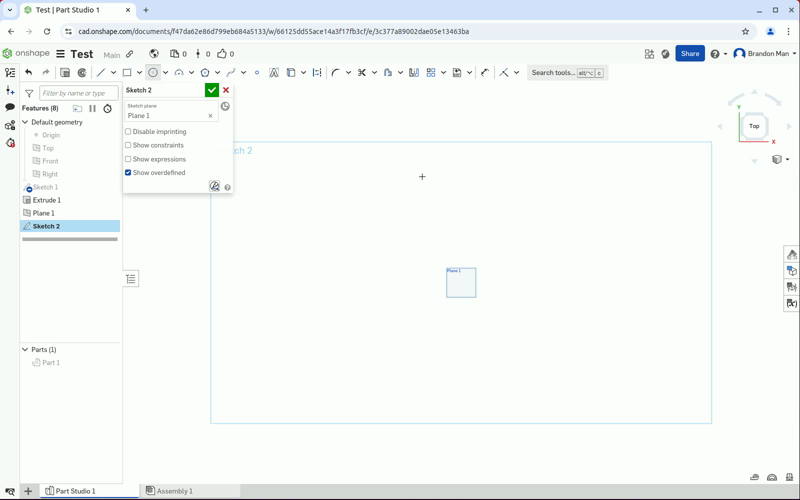
key_up(shift)
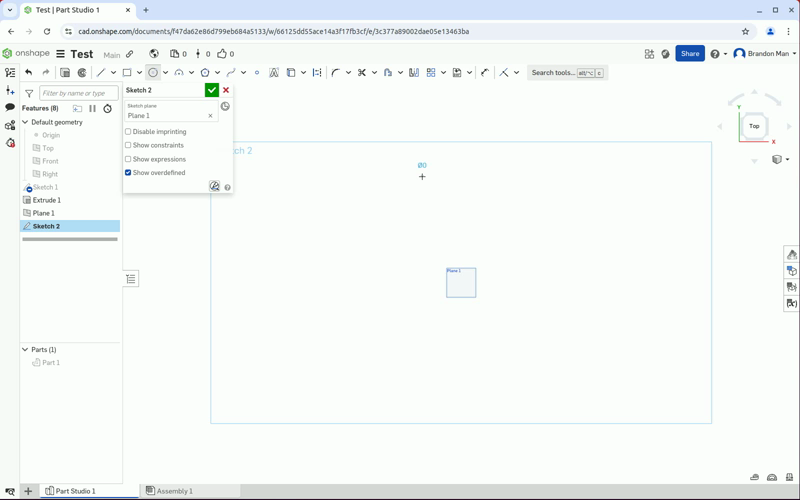
mouse_move(423, 176)
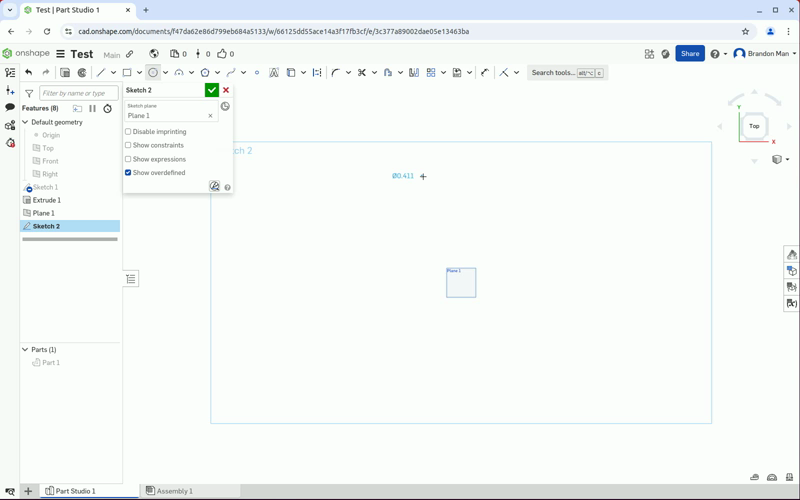
scroll(6)
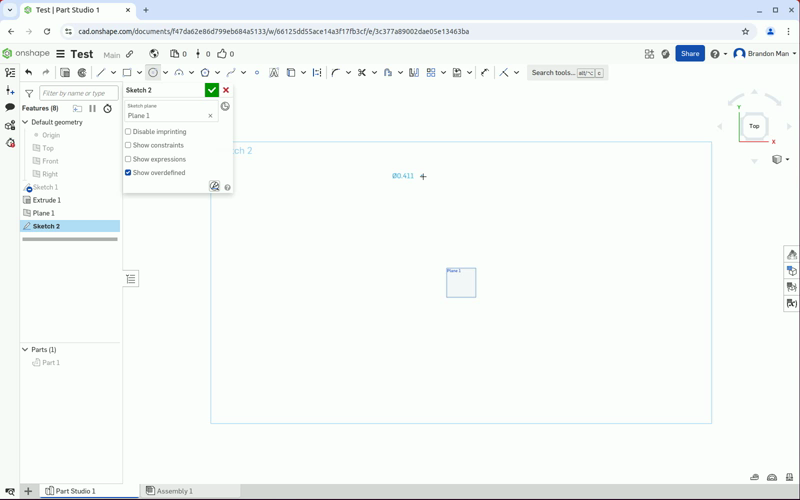
scroll(6)
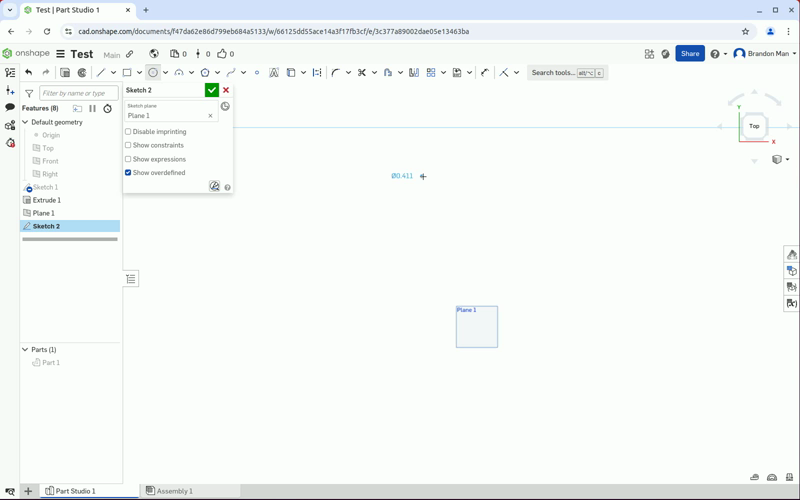
scroll(6)
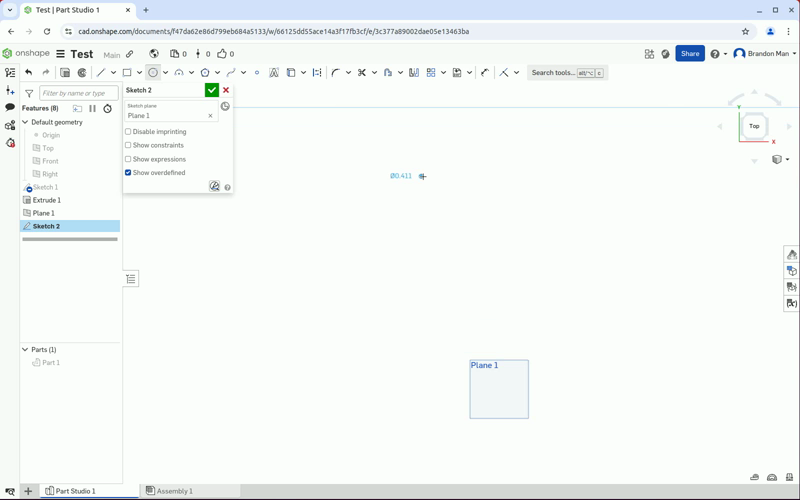
scroll(6)
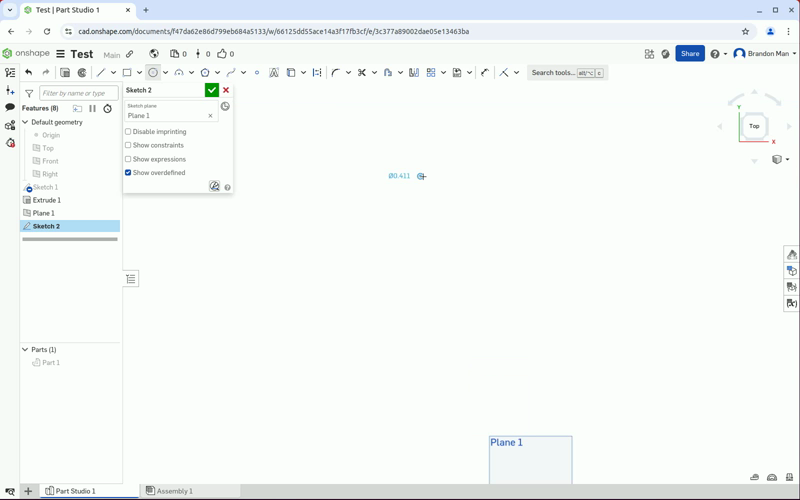
scroll(6)
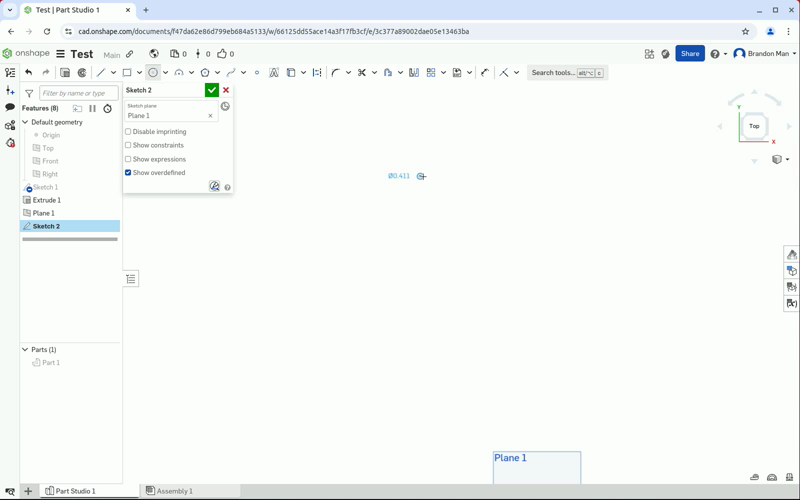
scroll(6)
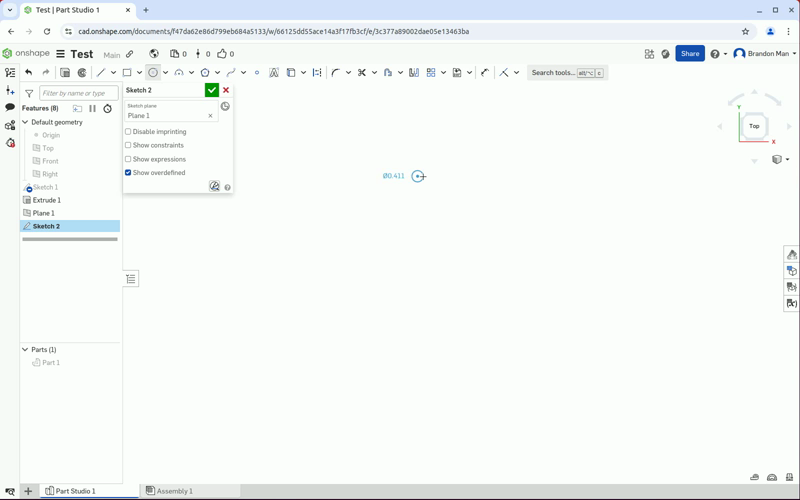
scroll(6)
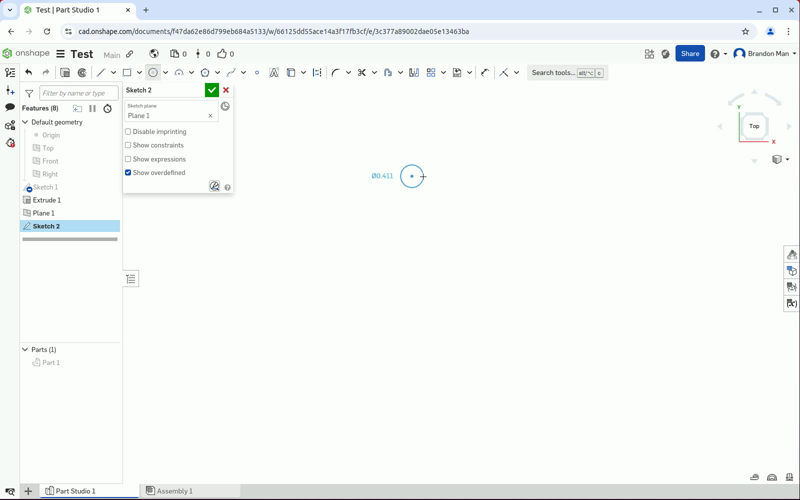
click(423, 176)
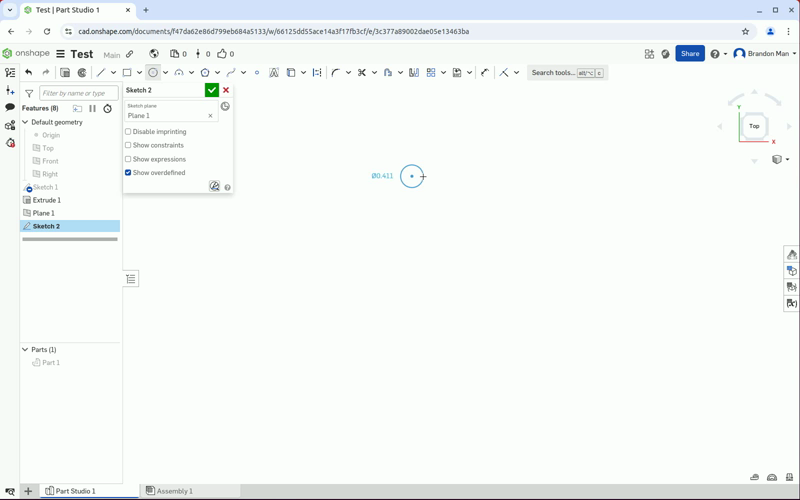
scroll(-6)
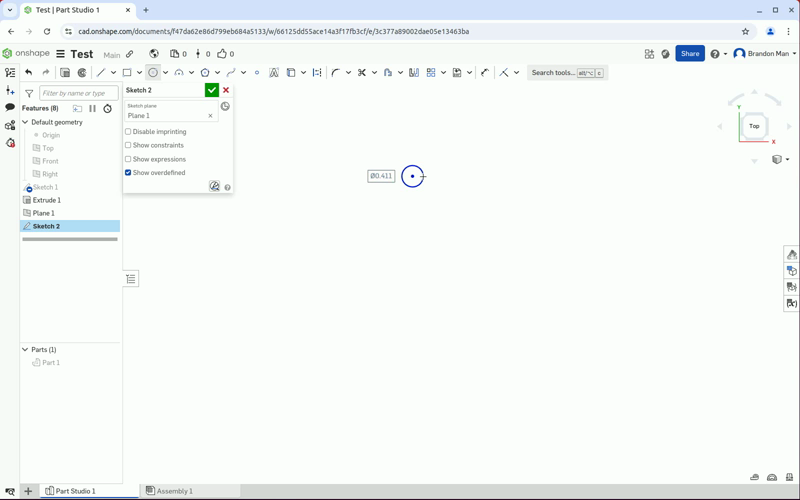
scroll(-6)
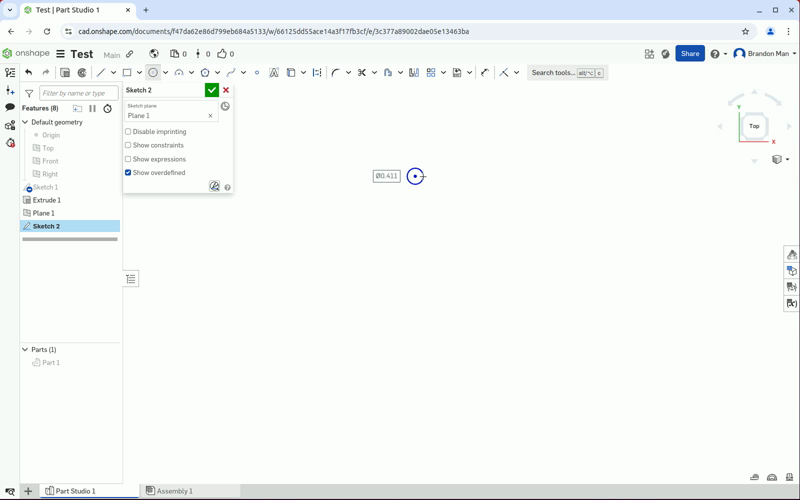
scroll(-6)
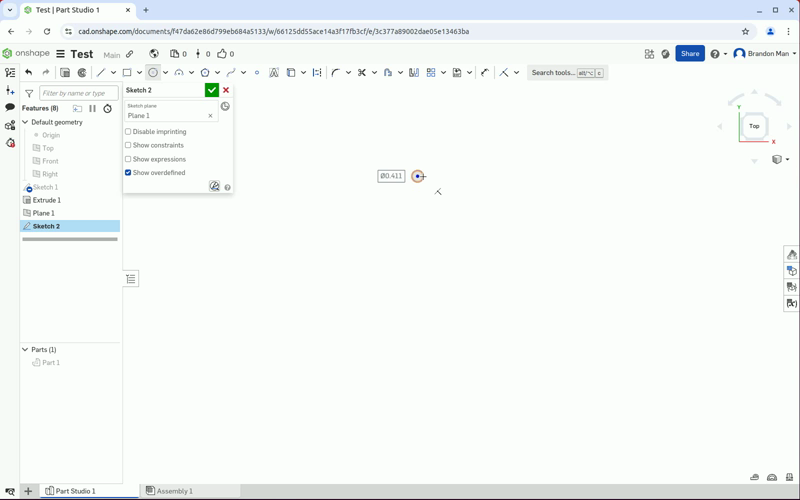
scroll(-6)
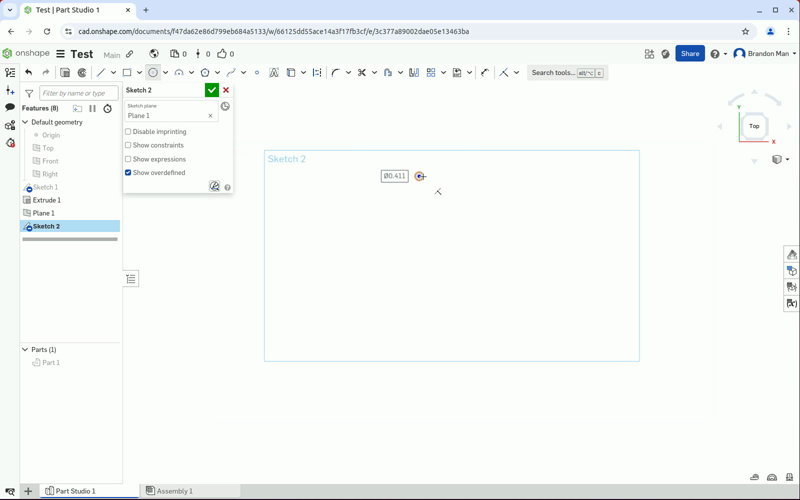
scroll(-6)
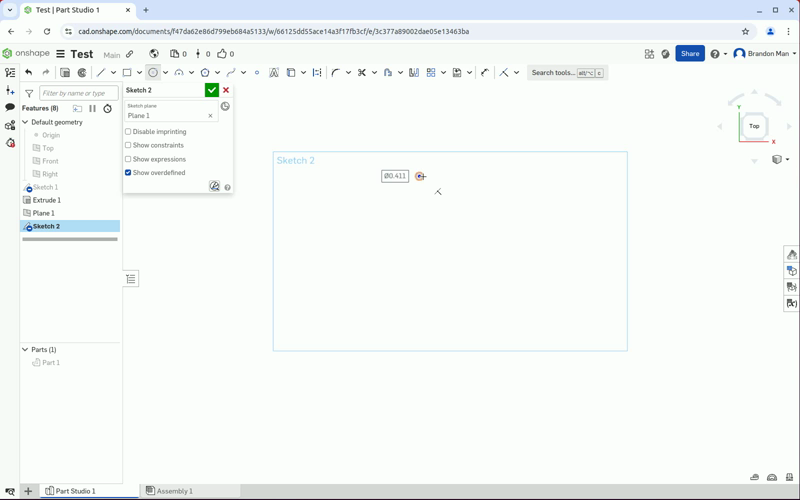
scroll(-6)
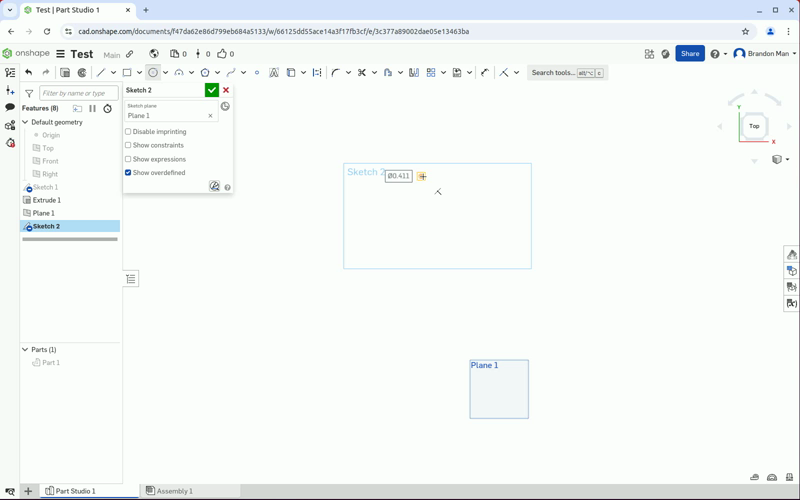
scroll(-6)
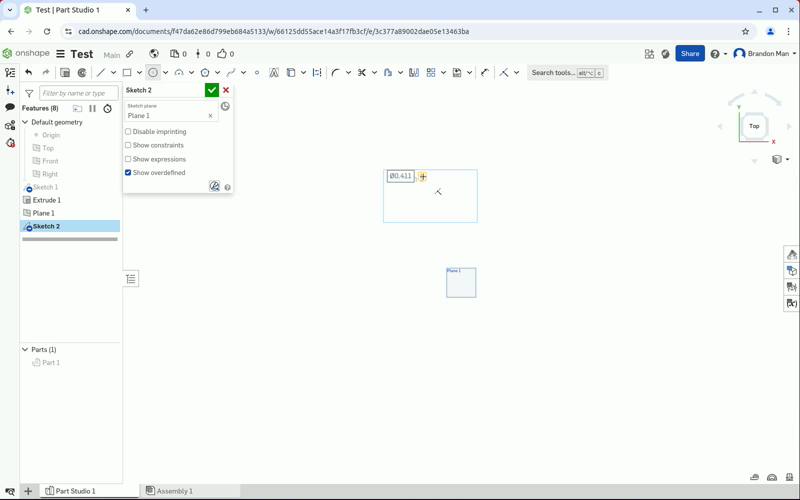
key(esc)
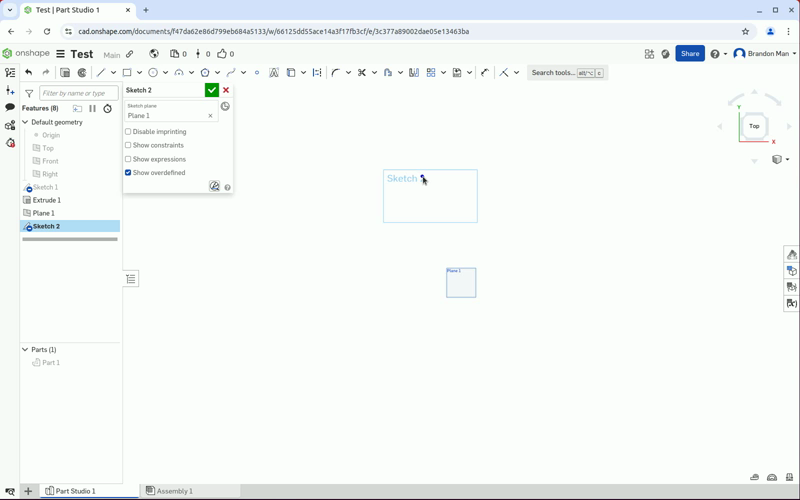
mouse_move(423, 176)
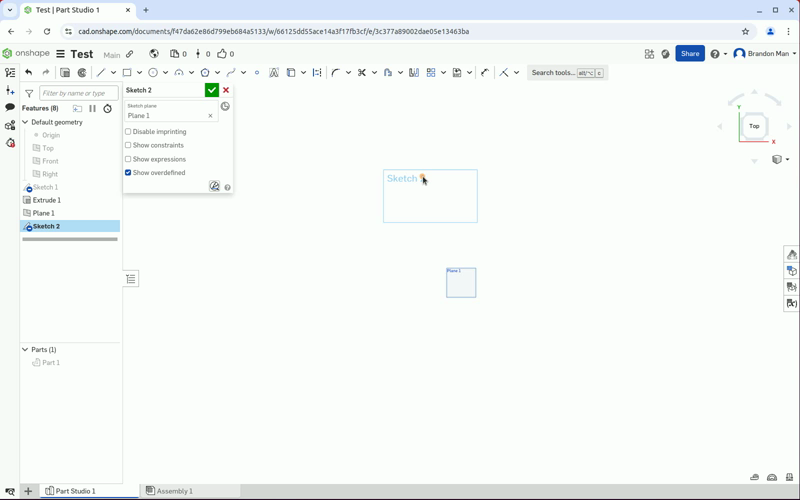
scroll(6)
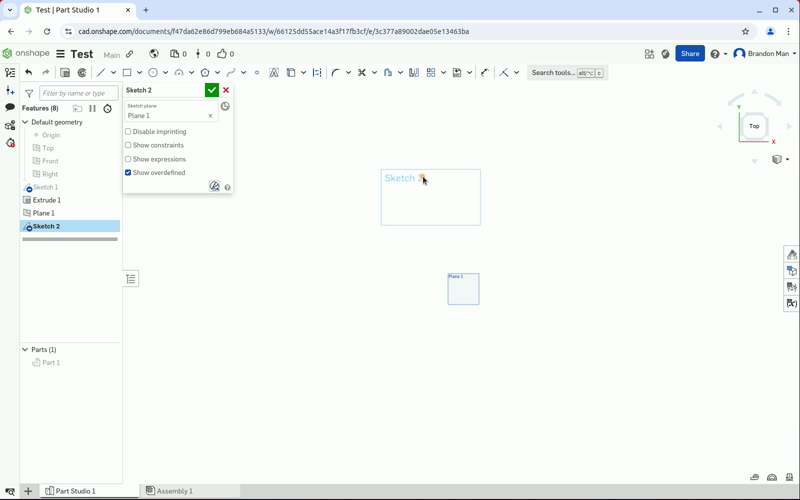
scroll(6)
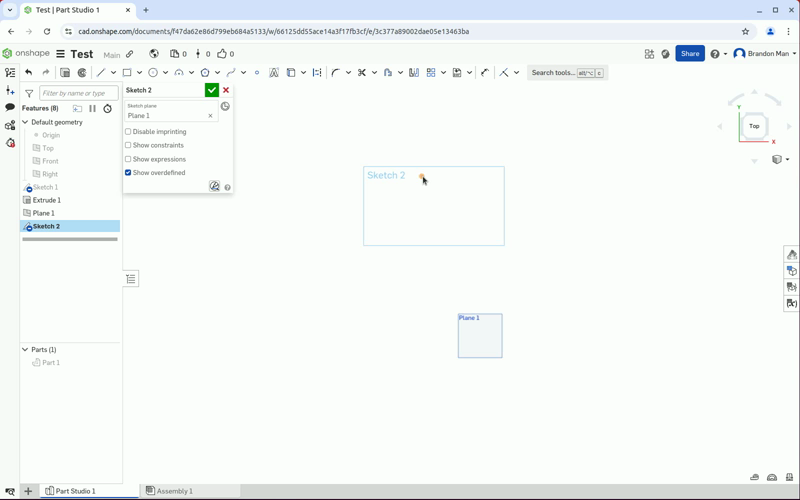
scroll(6)
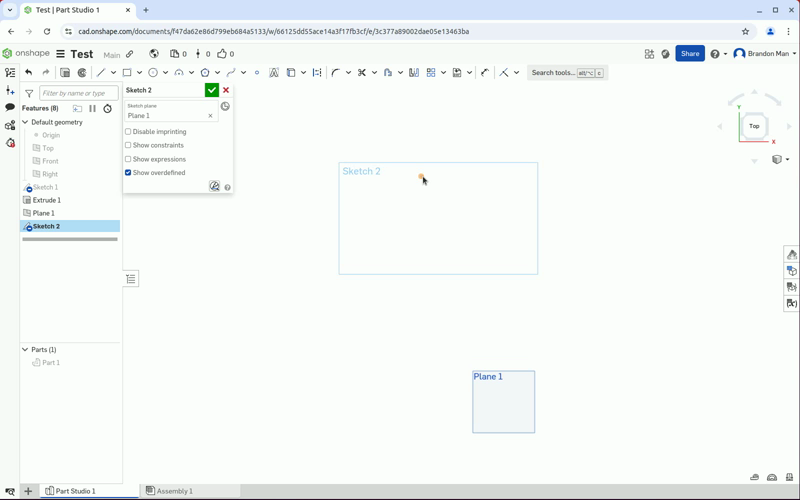
scroll(6)
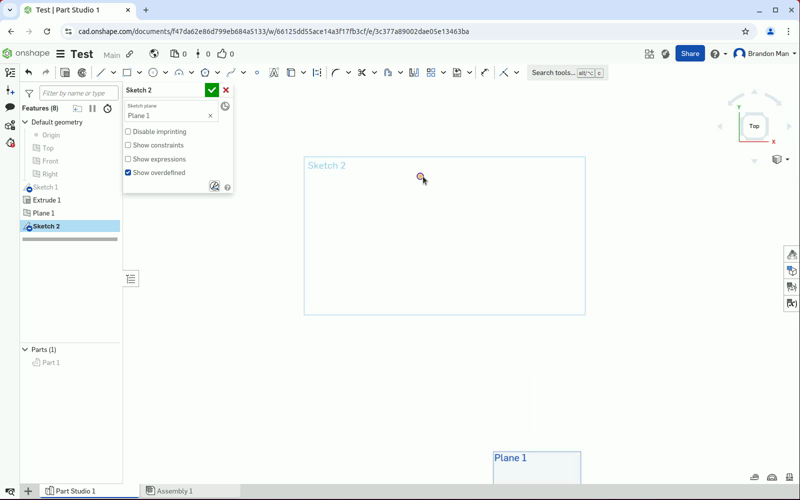
scroll(6)
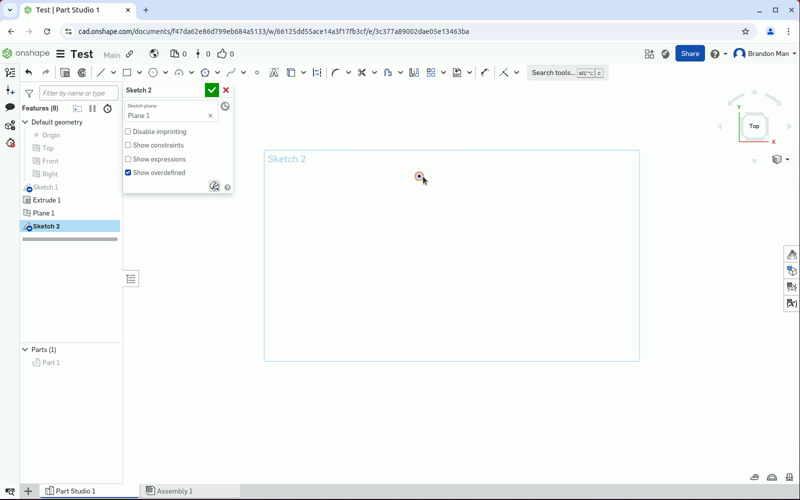
scroll(6)
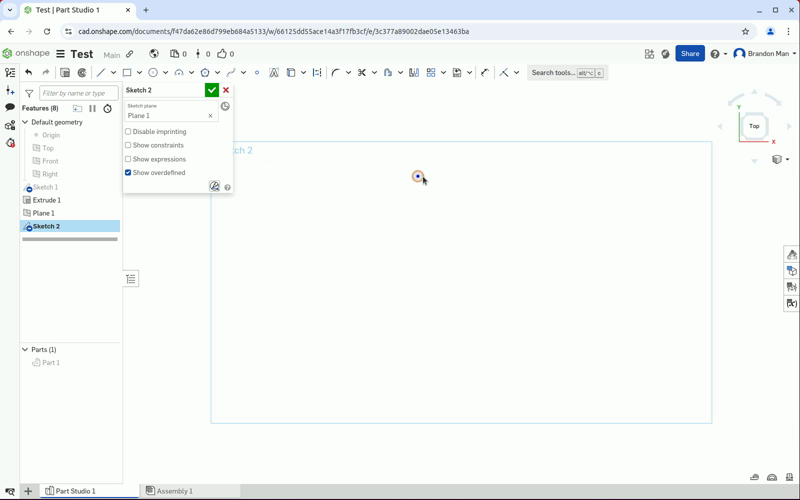
scroll(6)
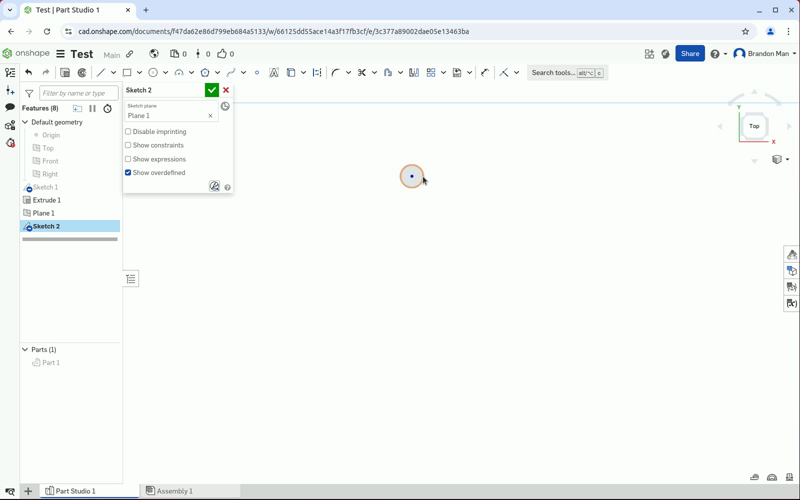
click(423, 176)
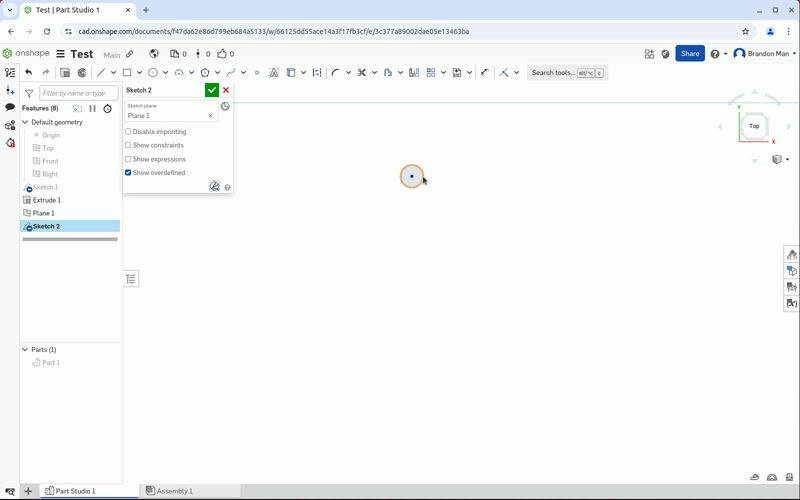
scroll(-6)
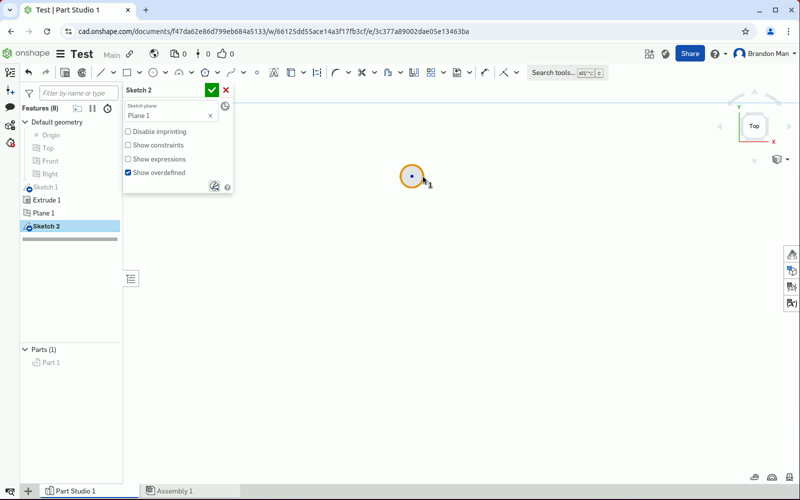
scroll(-6)
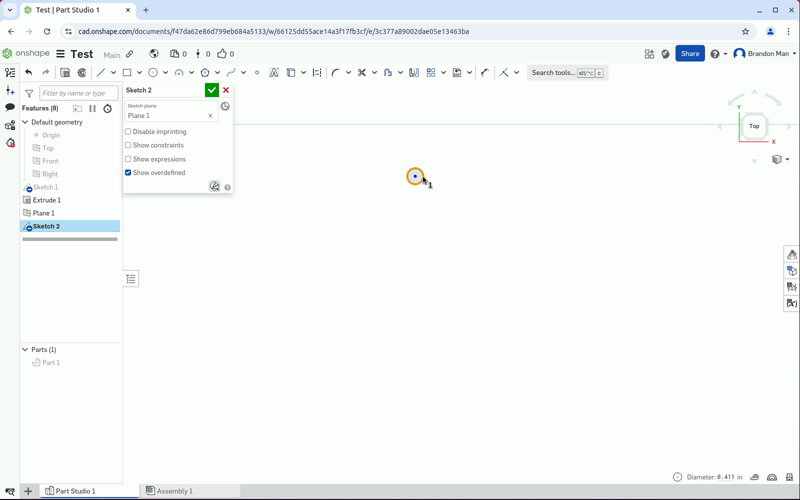
scroll(-6)
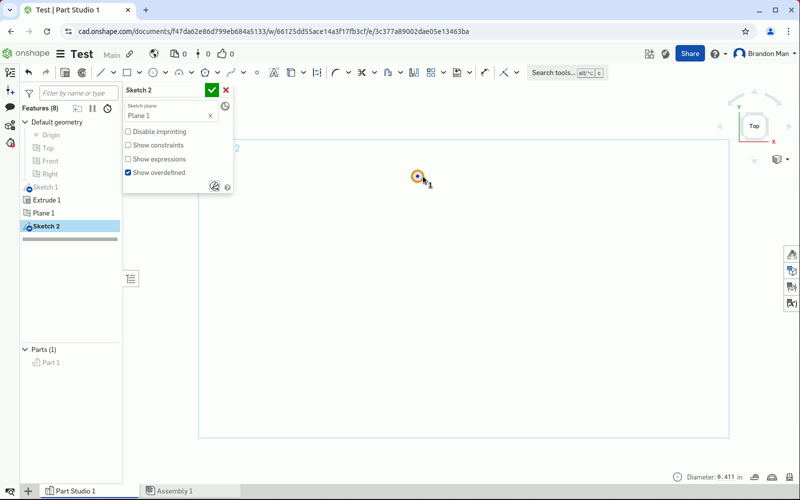
scroll(-6)
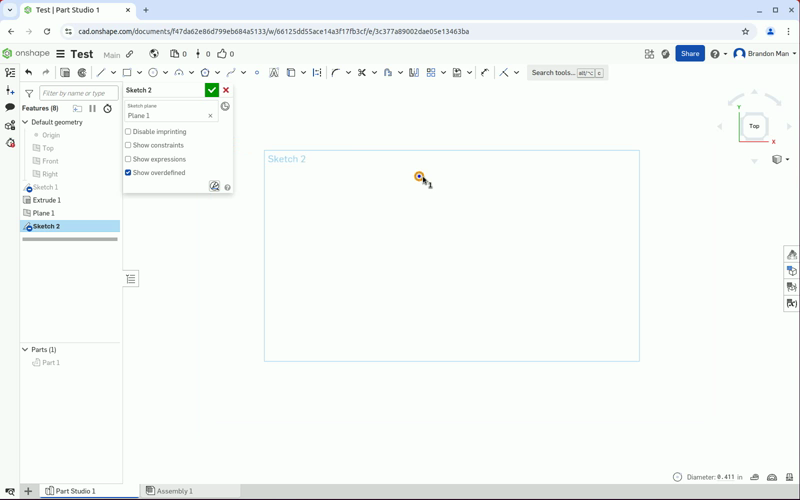
scroll(-6)
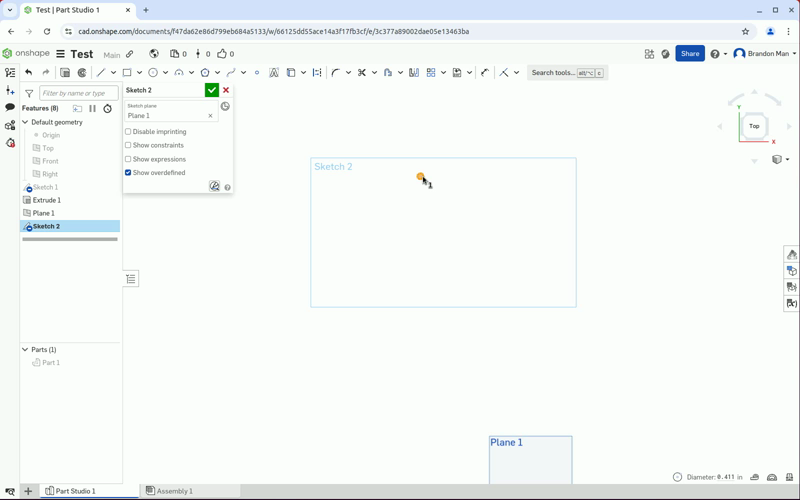
scroll(-6)
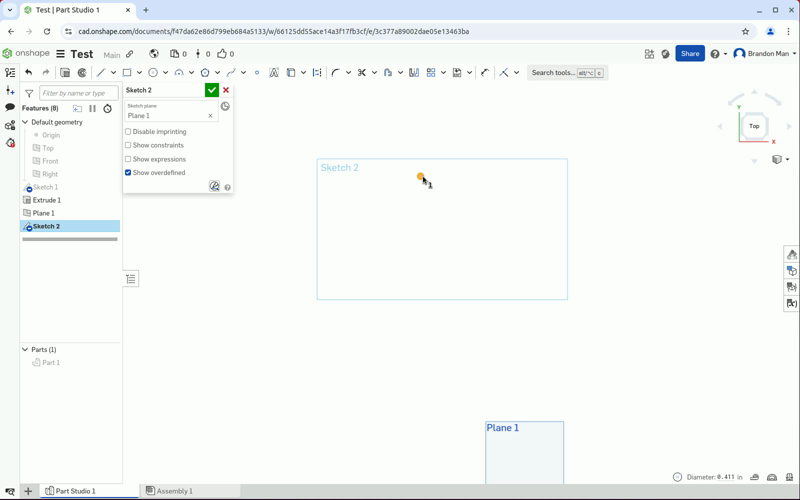
scroll(-6)
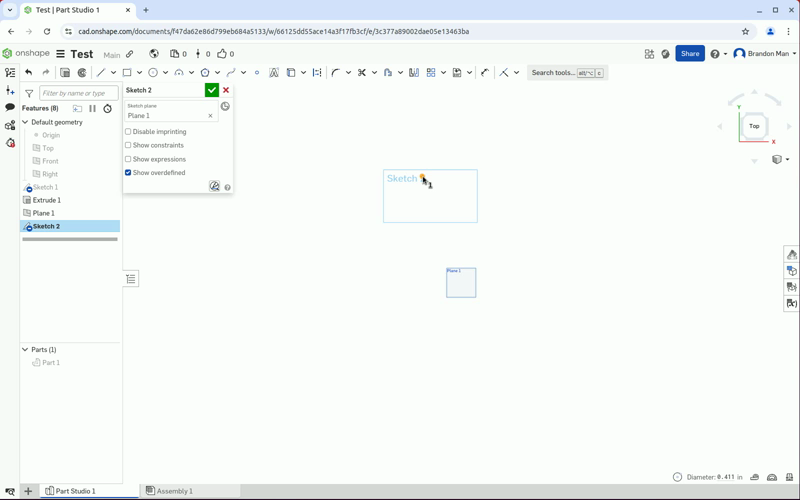
mouse_move(73, 352)
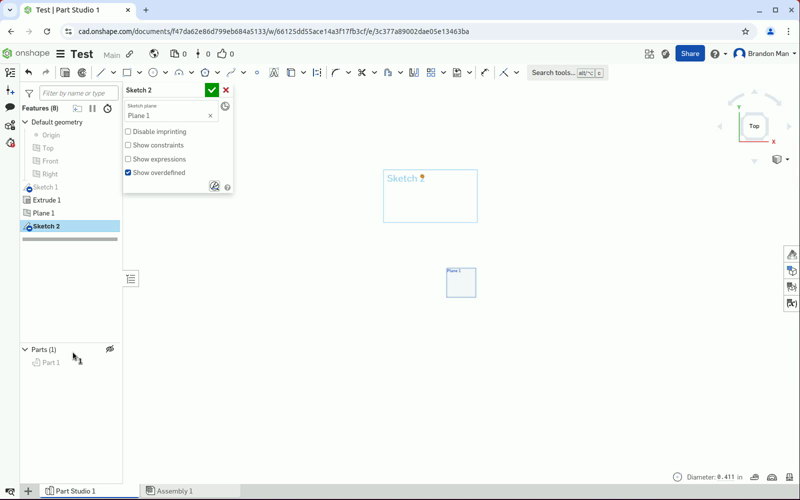
key(shift+y)
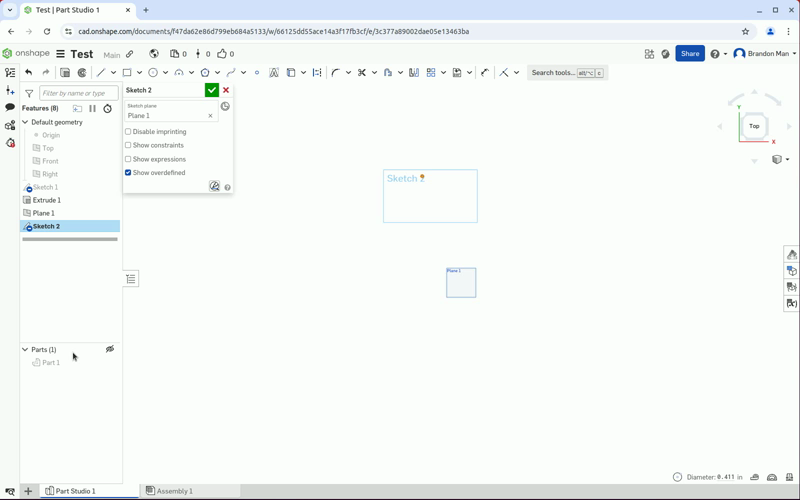
key(shift+e)
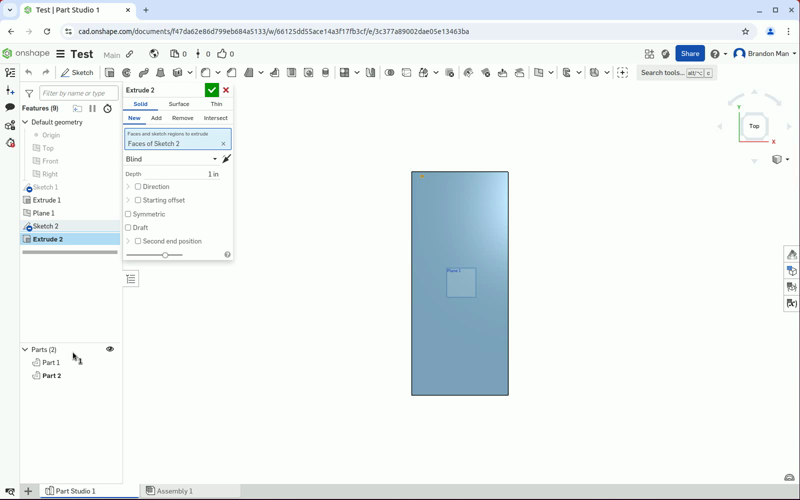
mouse_move(143, 106)
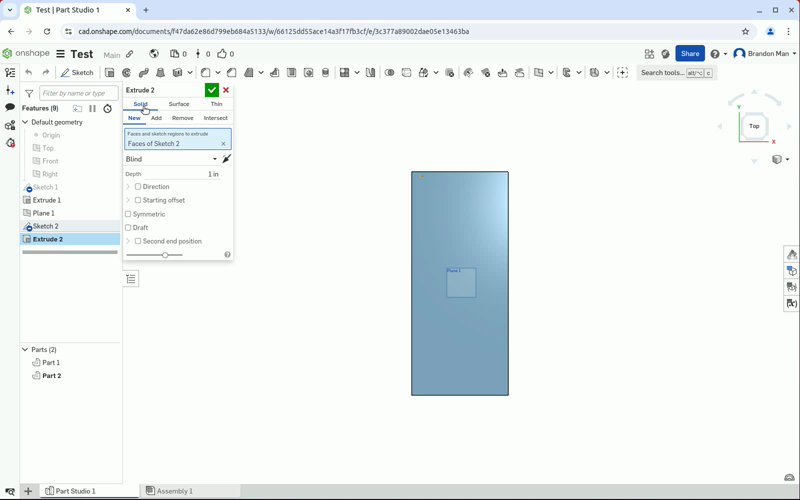
click(143, 106)
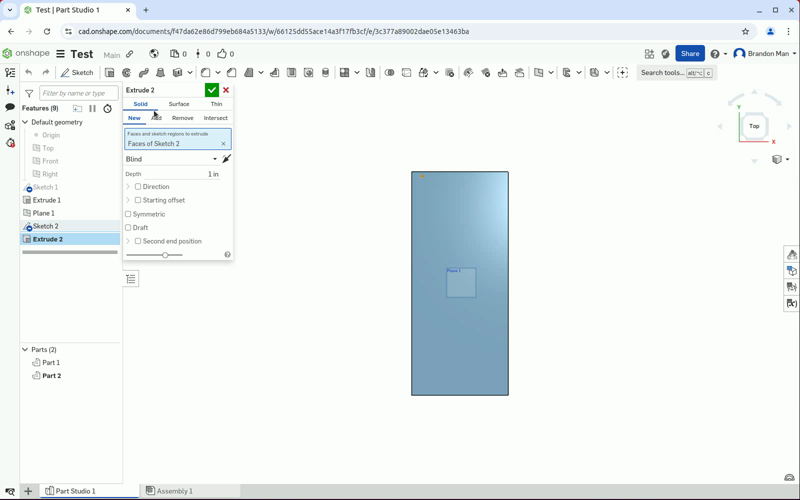
mouse_move(186, 120)
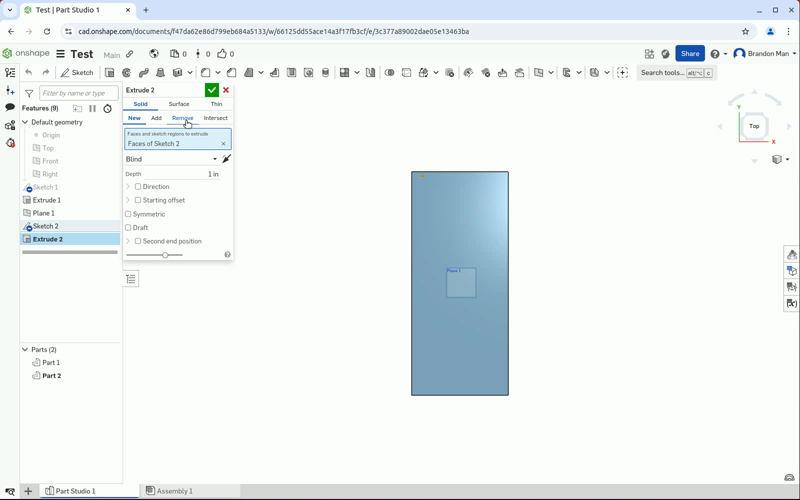
click(186, 120)
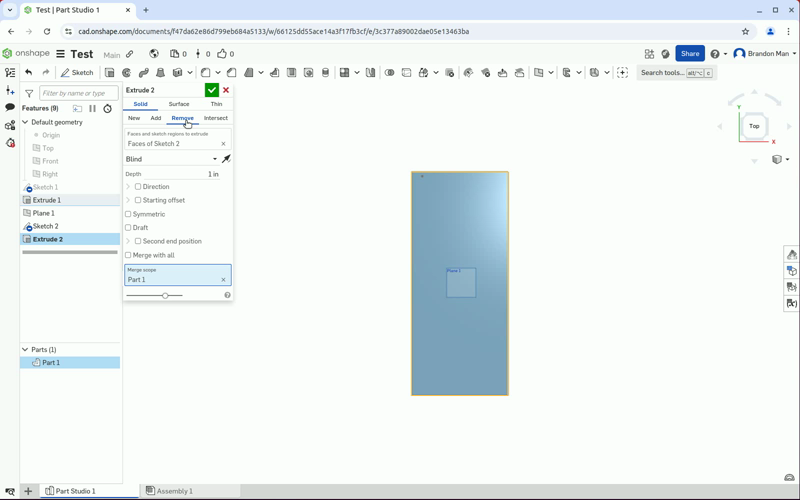
key(tab, 4)
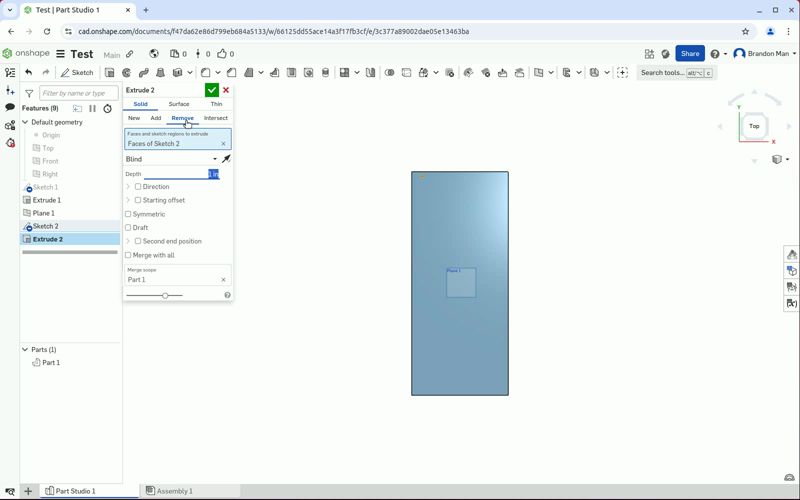
text(3.37)
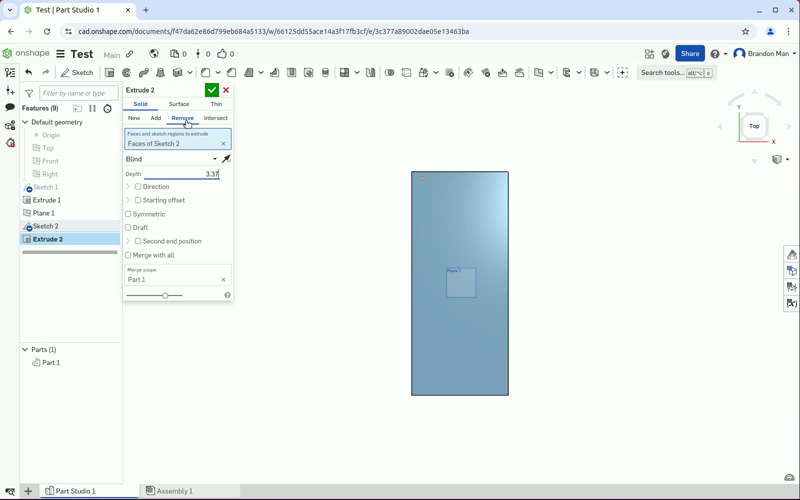
key(tab, 6)
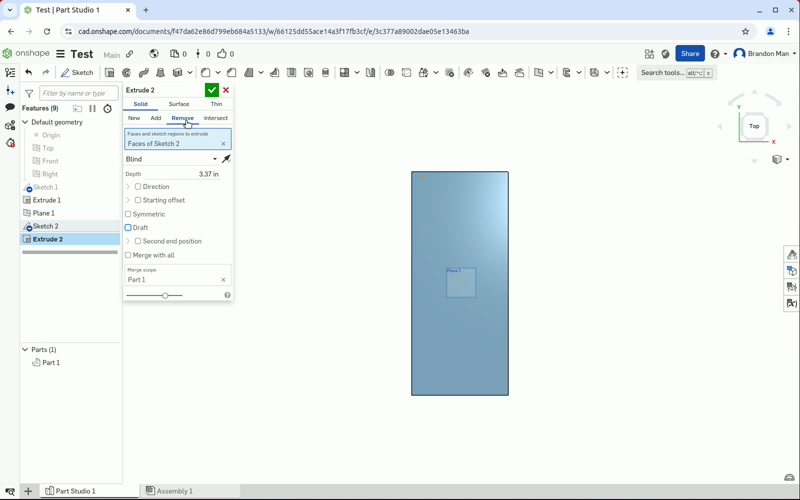
key(space)
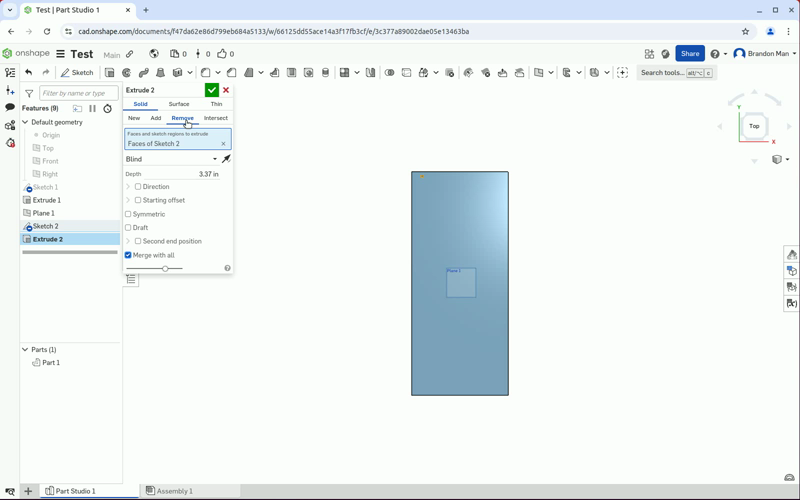
key(enter)
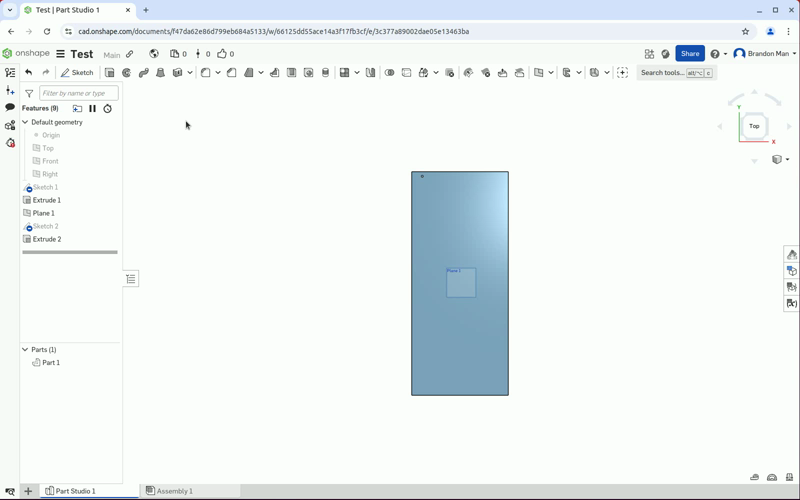
key(shift+h)
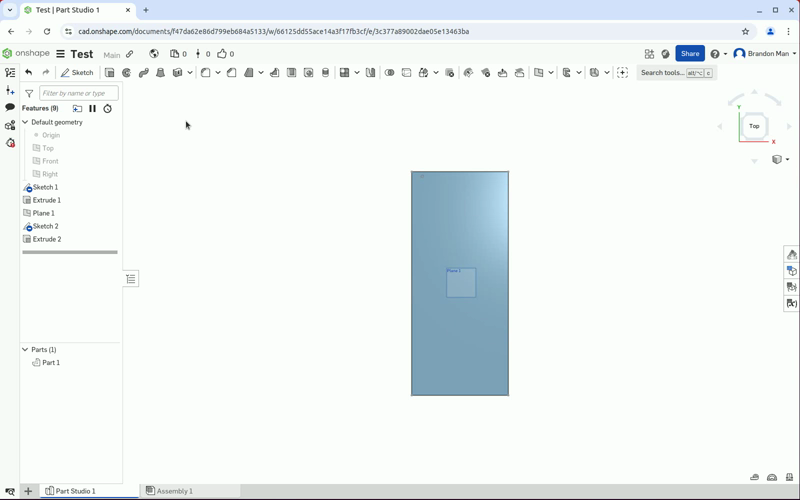
key(shift+h)
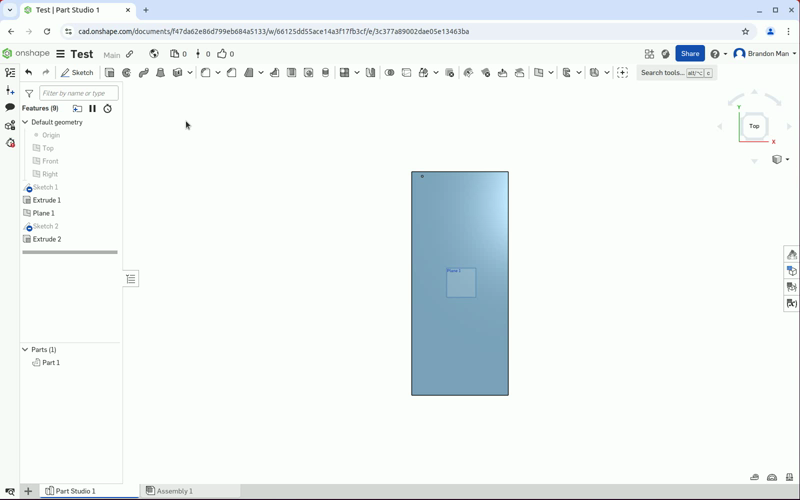
mouse_move(73, 189)
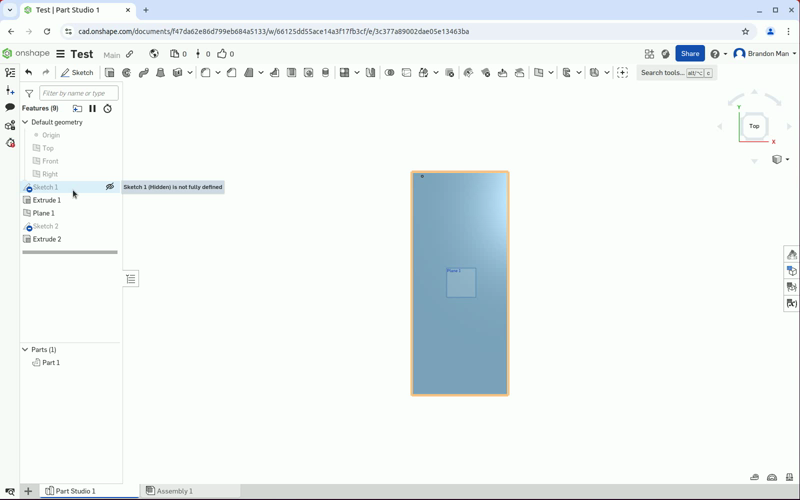
click(73, 189)
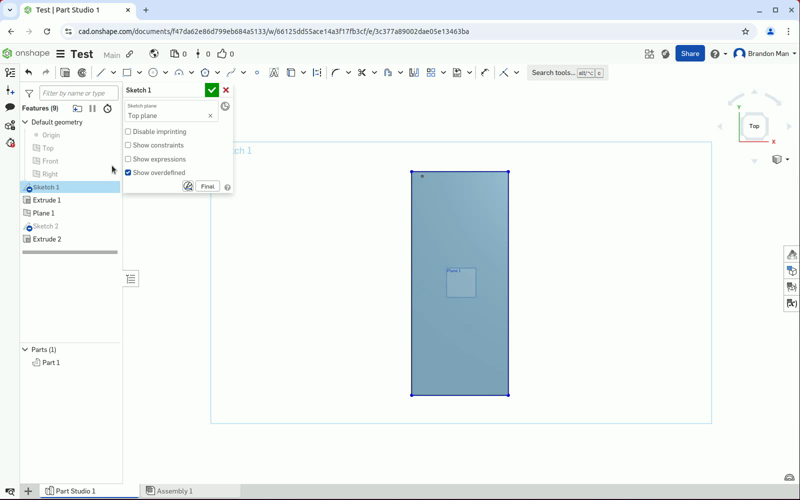
mouse_move(229, 92)
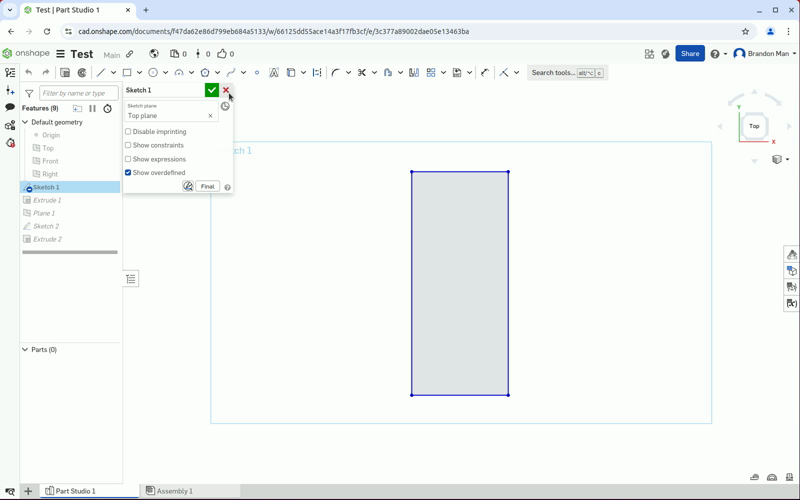
click(229, 92)
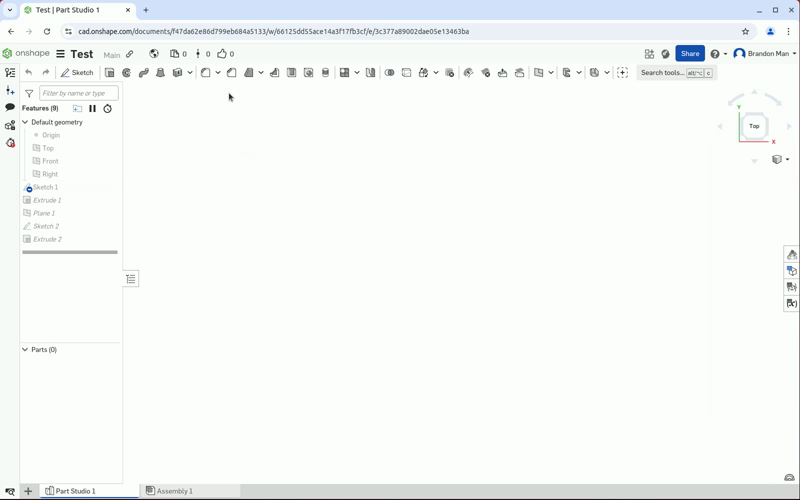
key(shift+s)
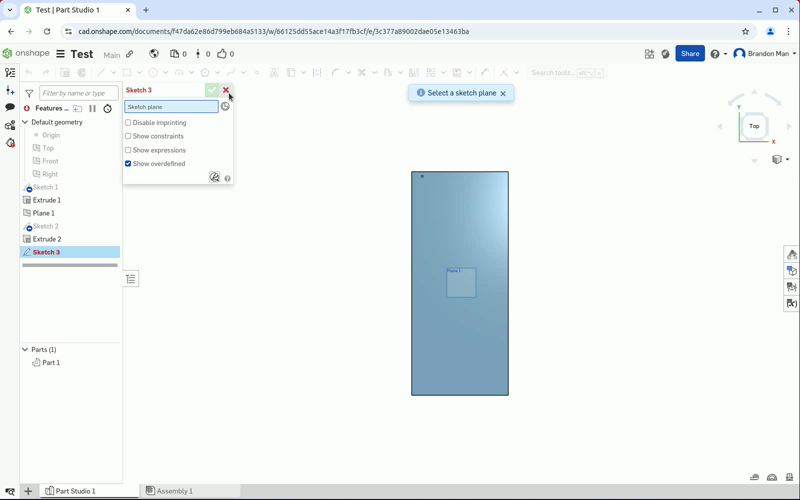
mouse_move(73, 215)
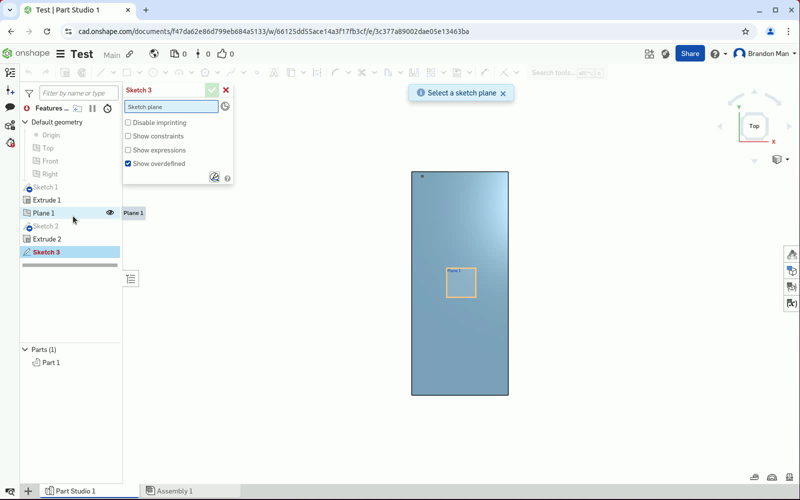
click(73, 215)
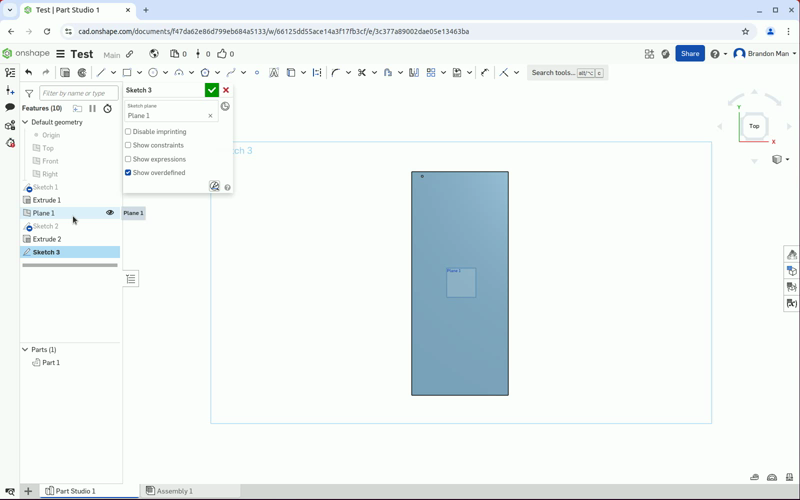
mouse_move(73, 352)
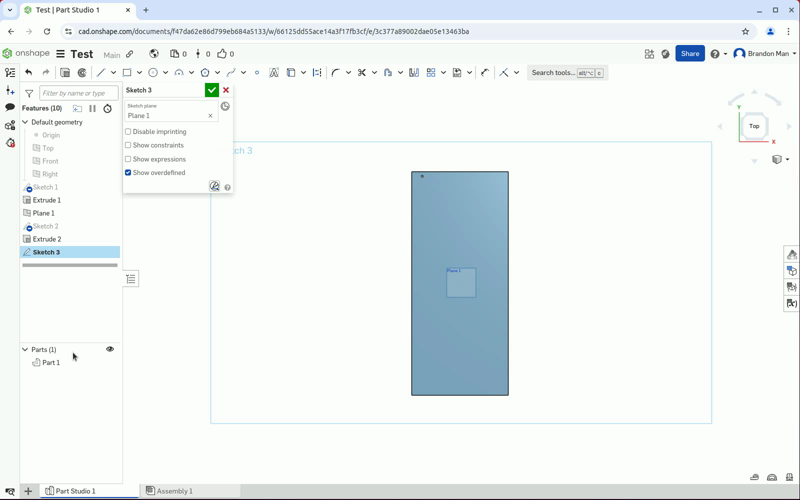
key(y)
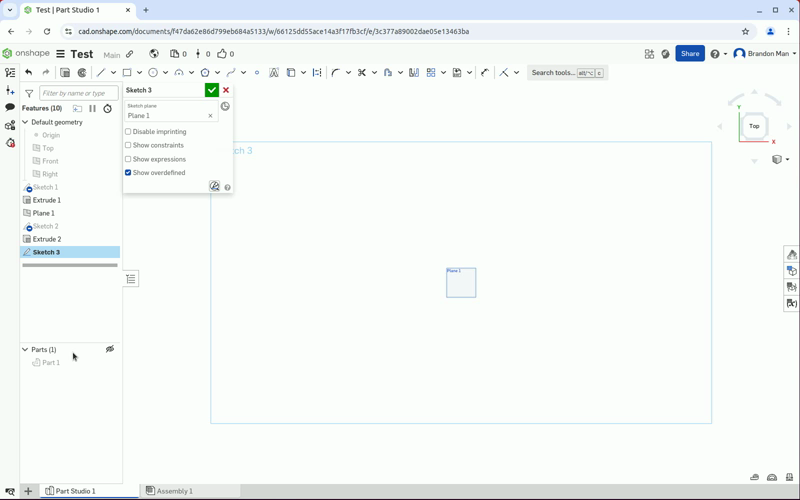
key(c)
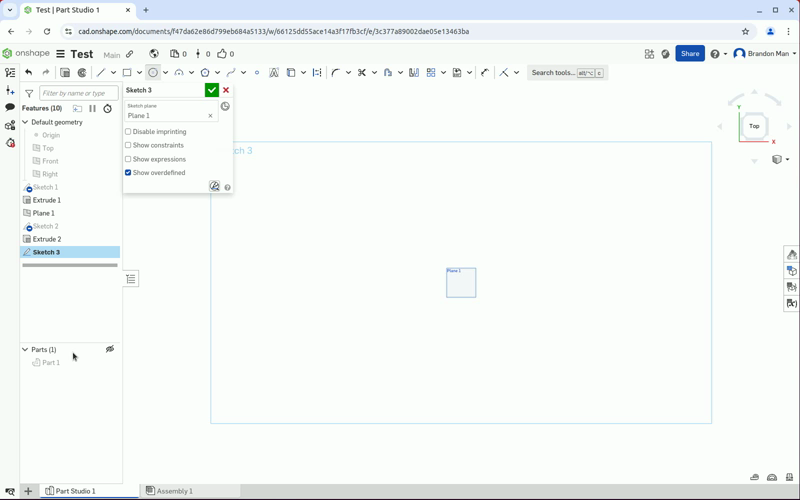
key_down(shift)
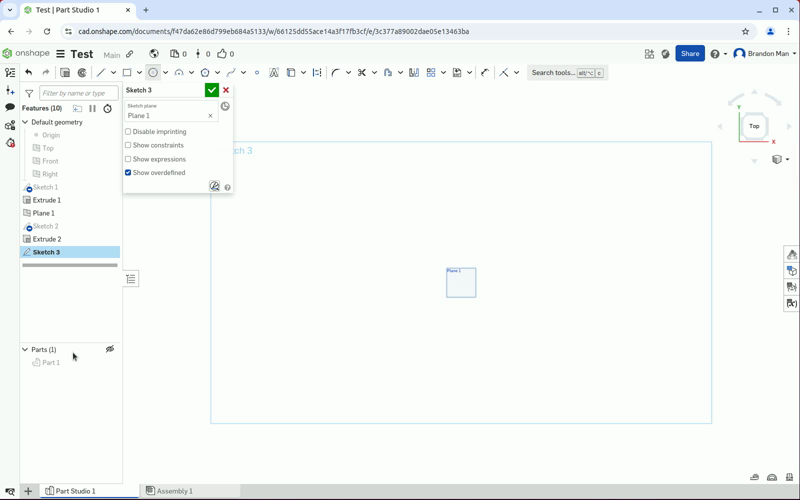
mouse_move(500, 176)
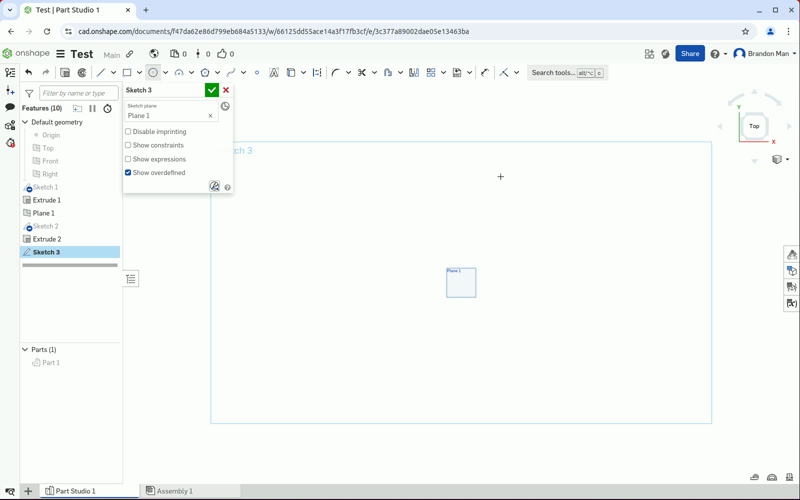
click(500, 176)
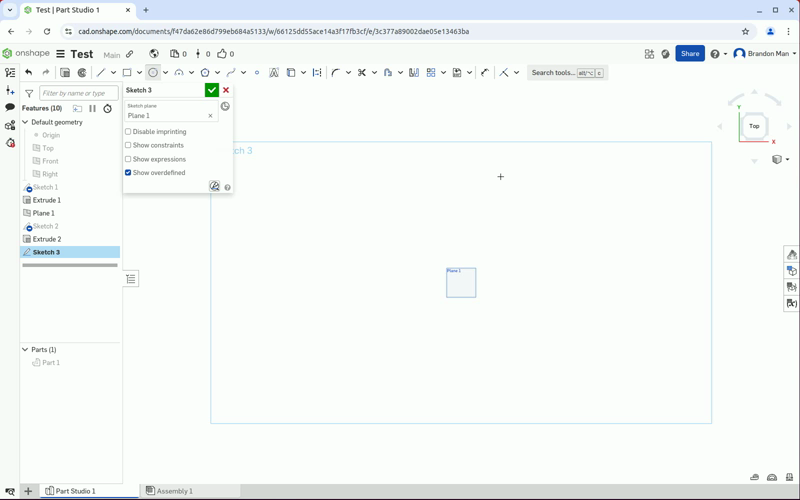
key_up(shift)
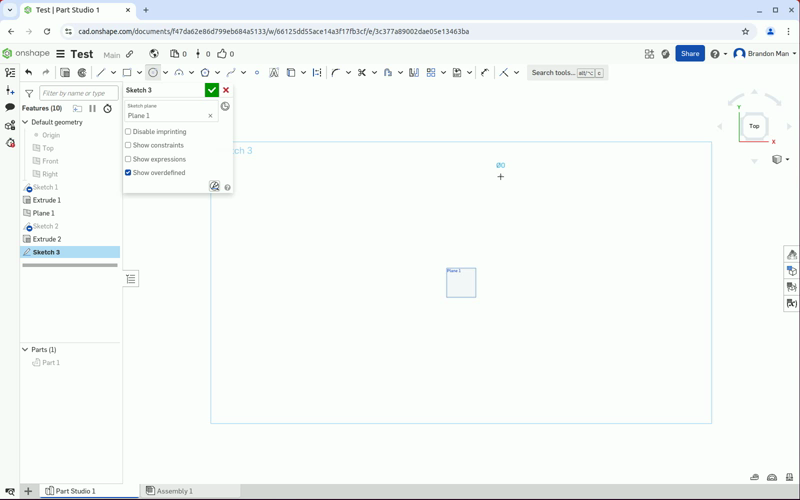
mouse_move(501, 176)
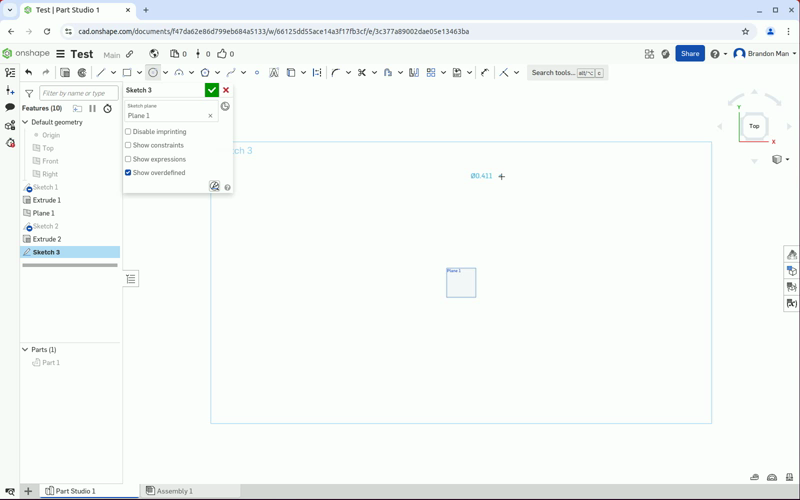
scroll(6)
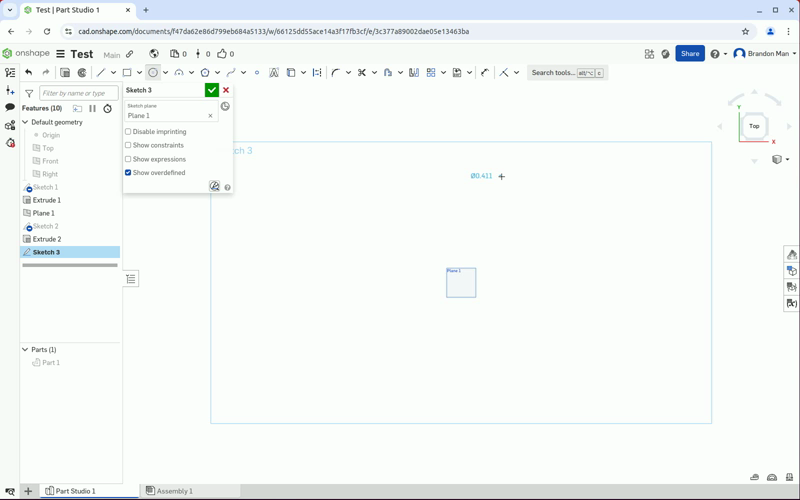
scroll(6)
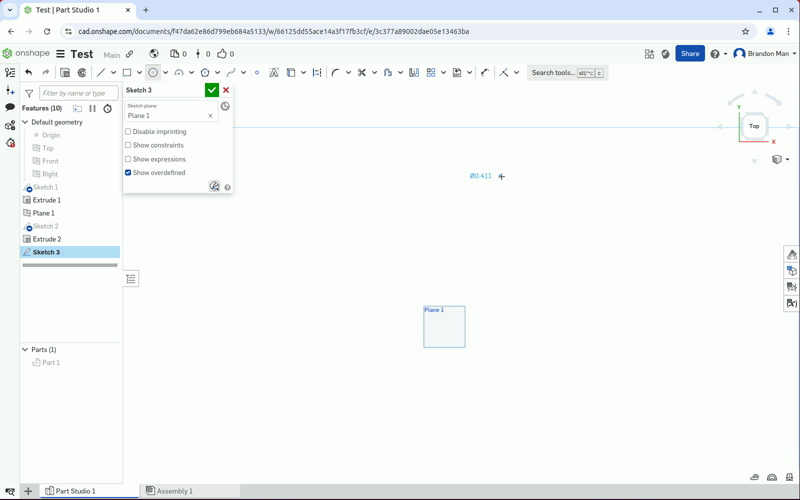
scroll(6)
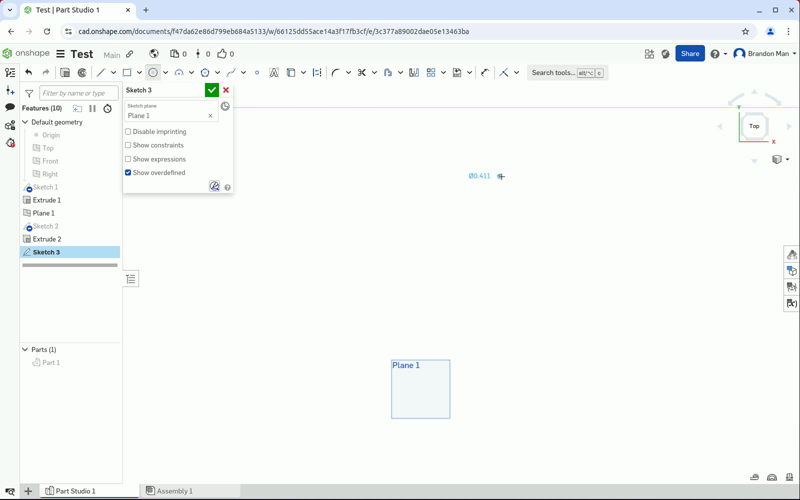
scroll(6)
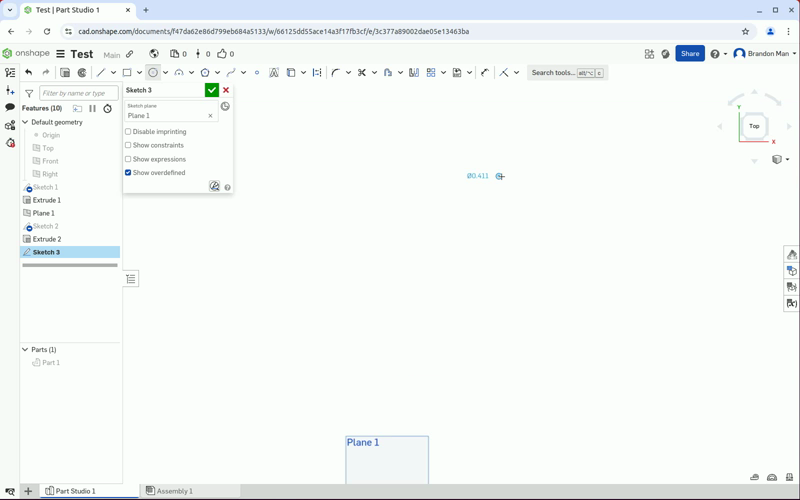
scroll(6)
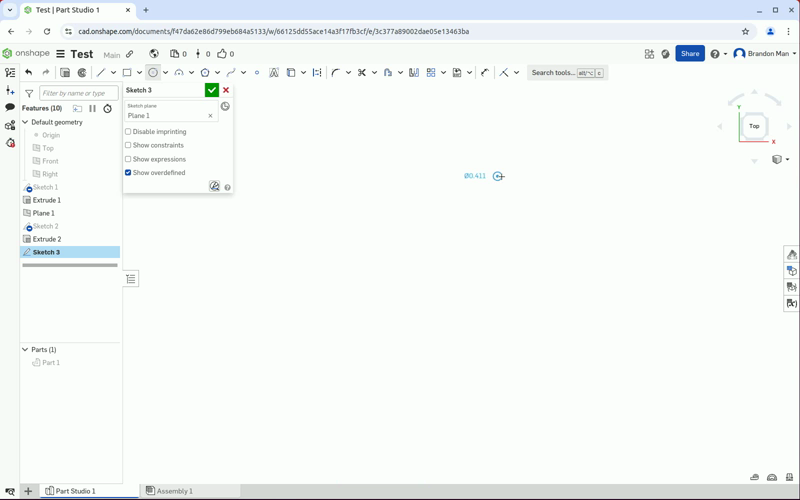
scroll(6)
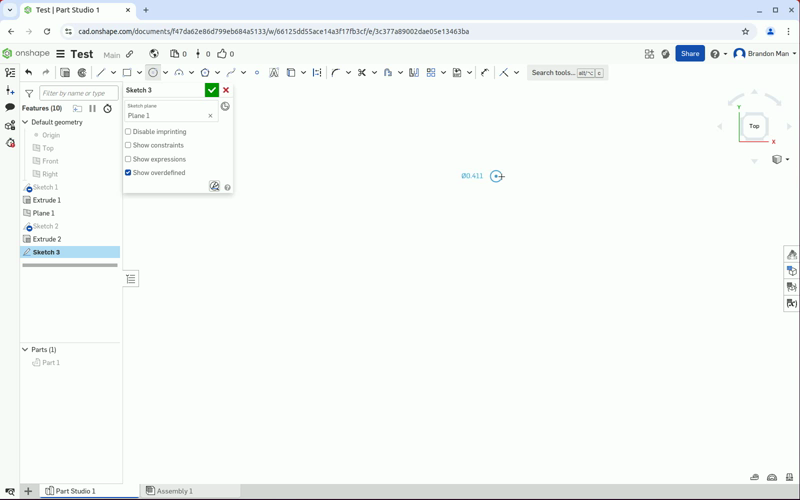
scroll(6)
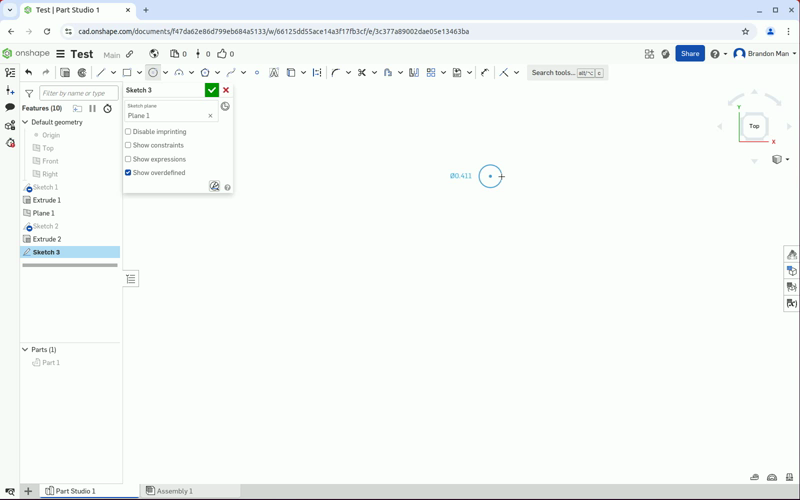
click(501, 176)
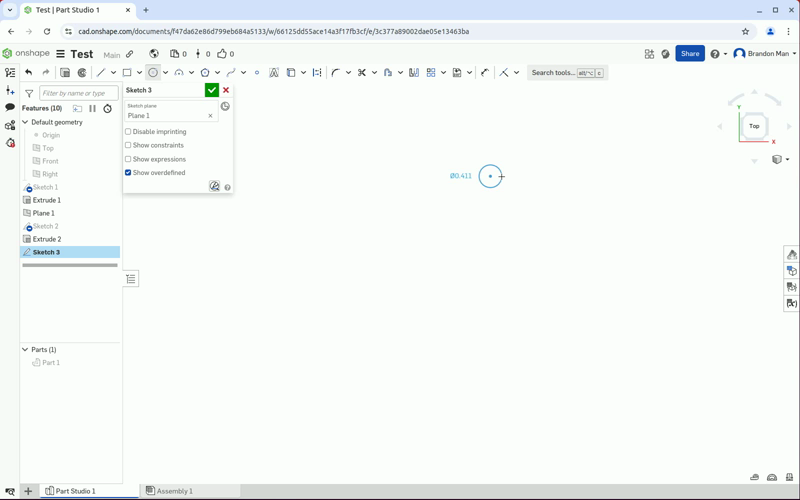
scroll(-6)
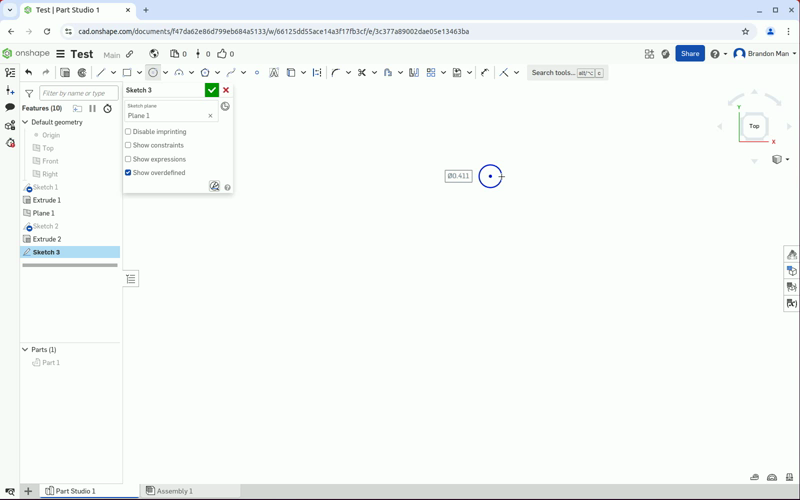
scroll(-6)
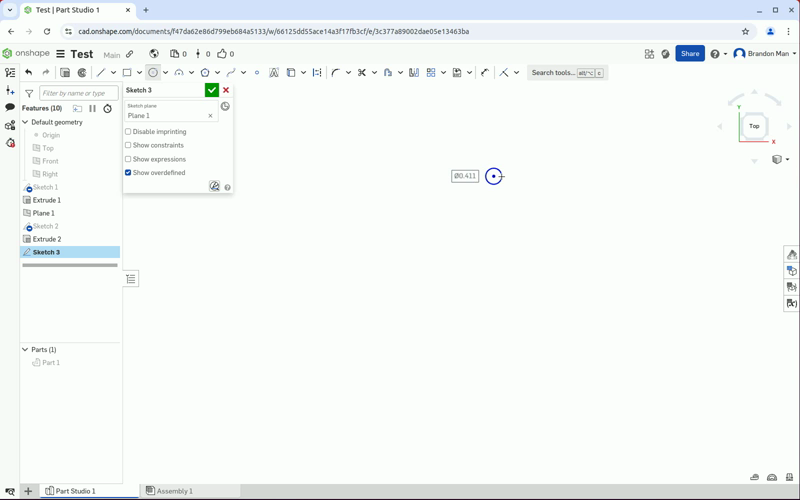
scroll(-6)
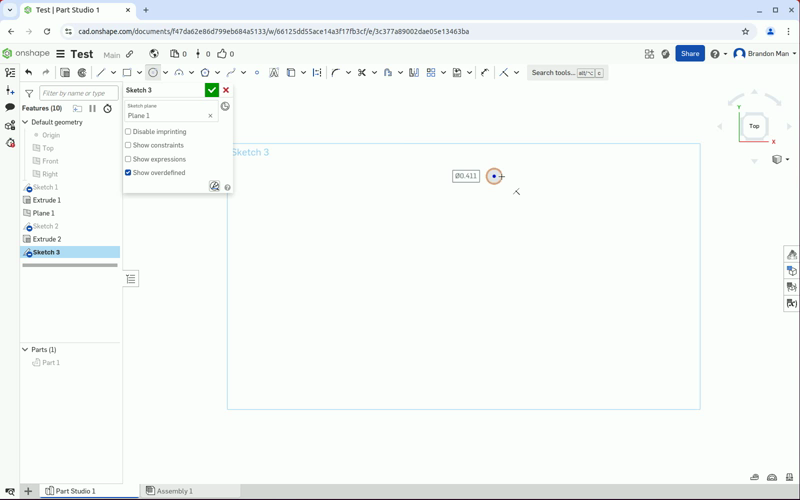
scroll(-6)
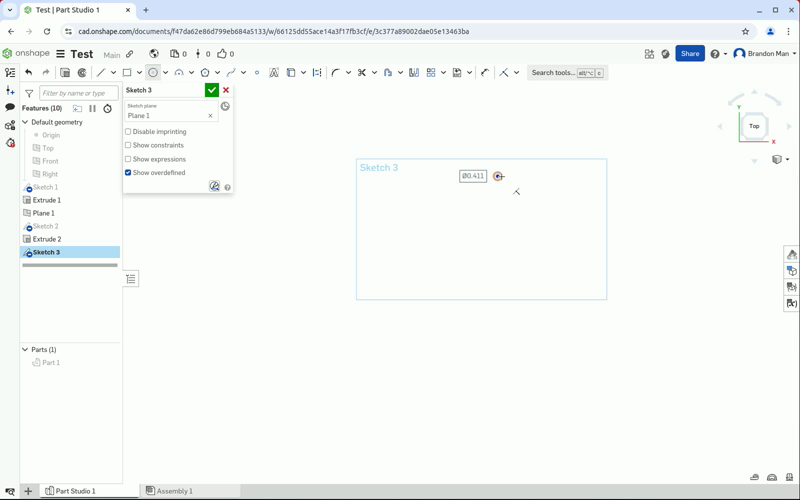
scroll(-6)
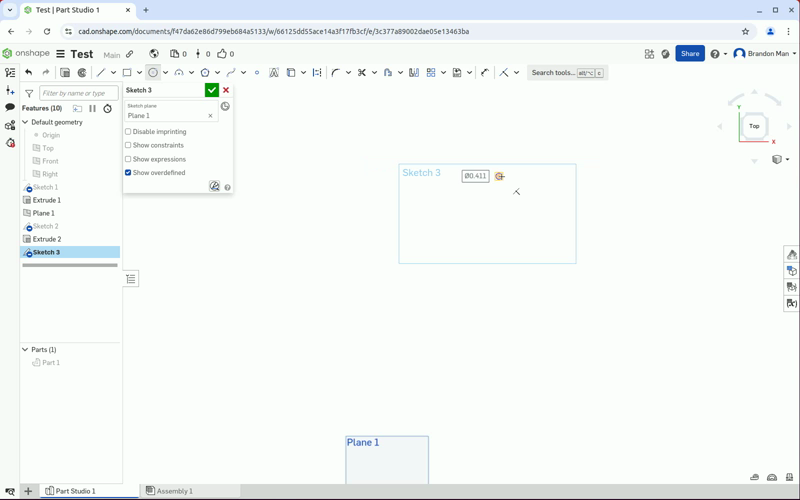
scroll(-6)
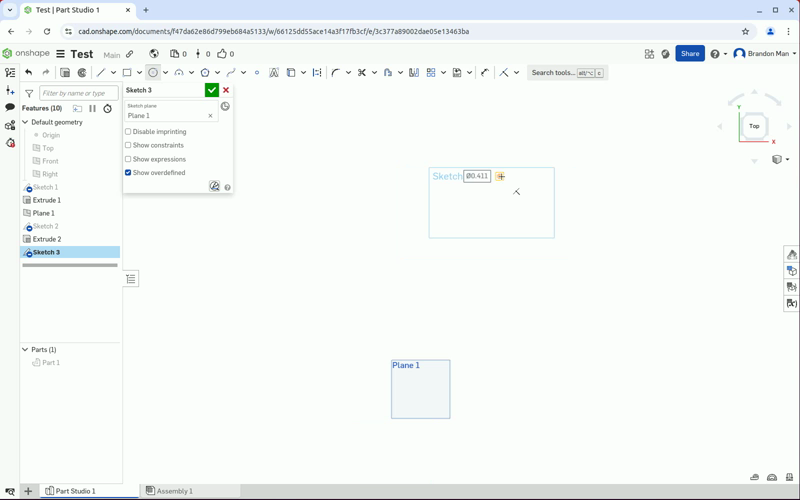
scroll(-6)
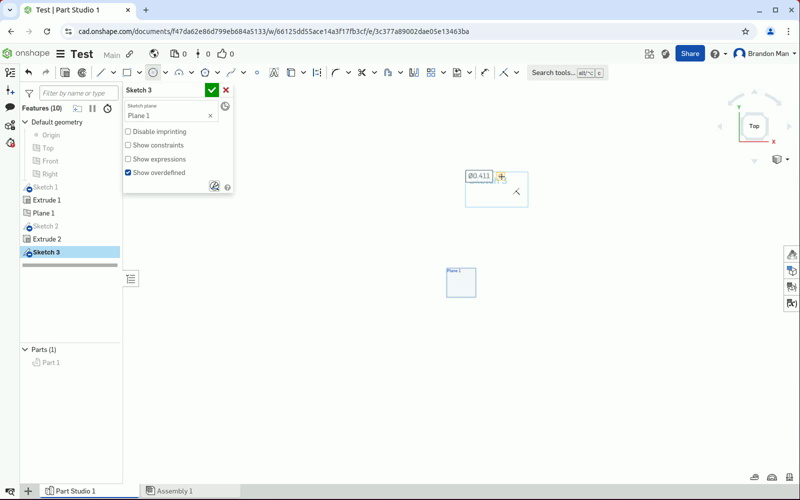
key(esc)
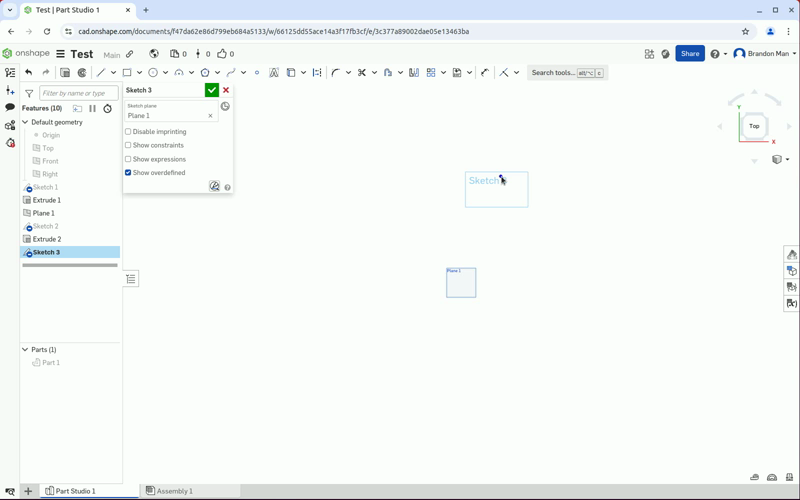
mouse_move(501, 176)
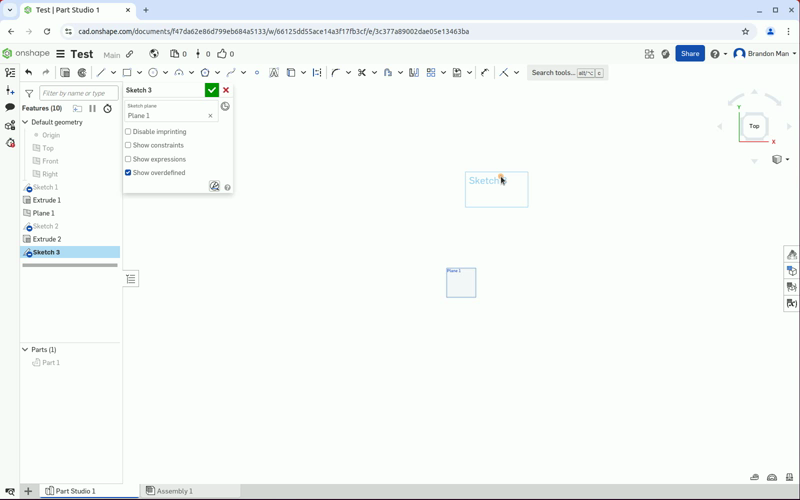
scroll(6)
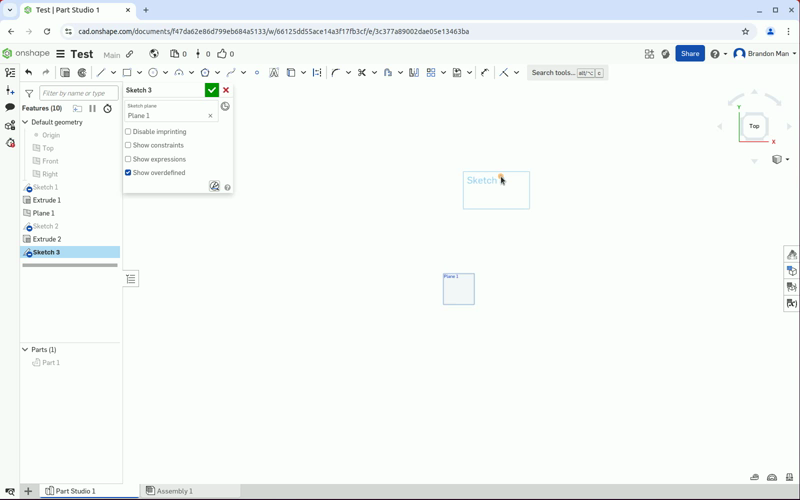
scroll(6)
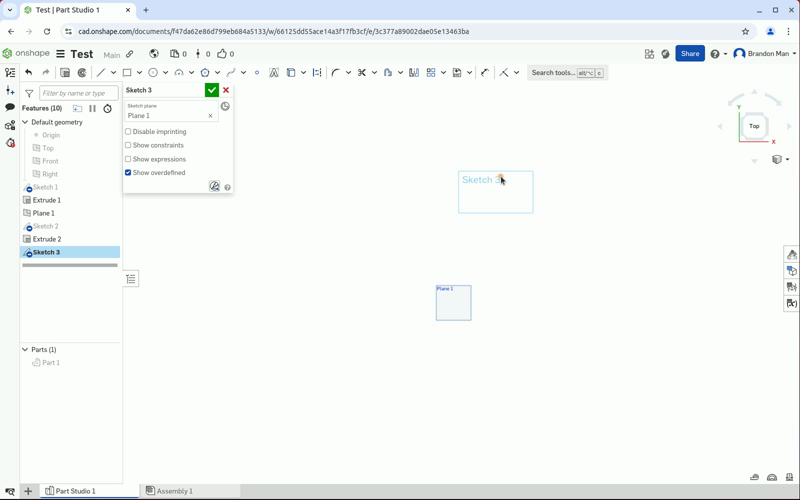
scroll(6)
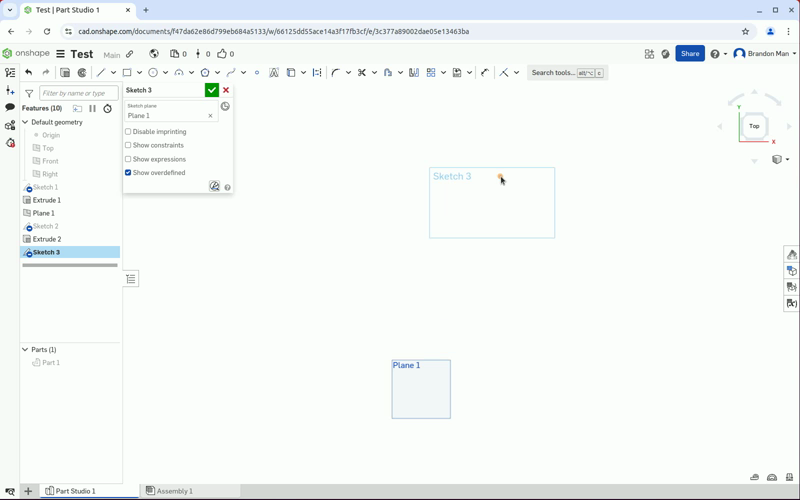
scroll(6)
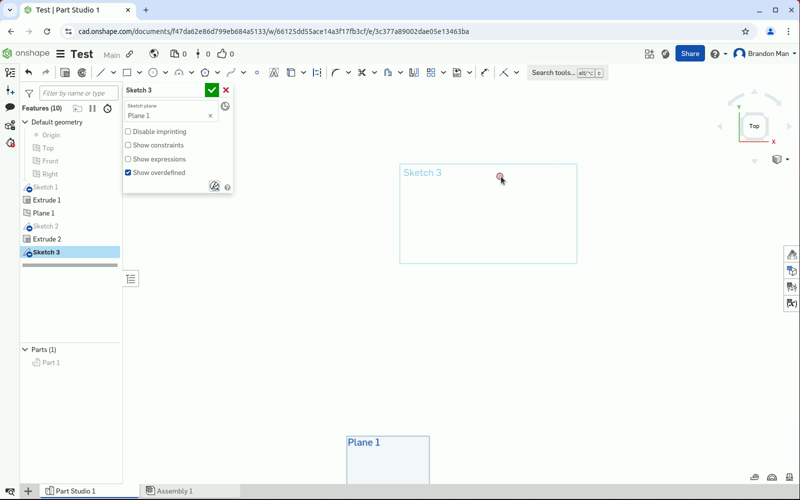
scroll(6)
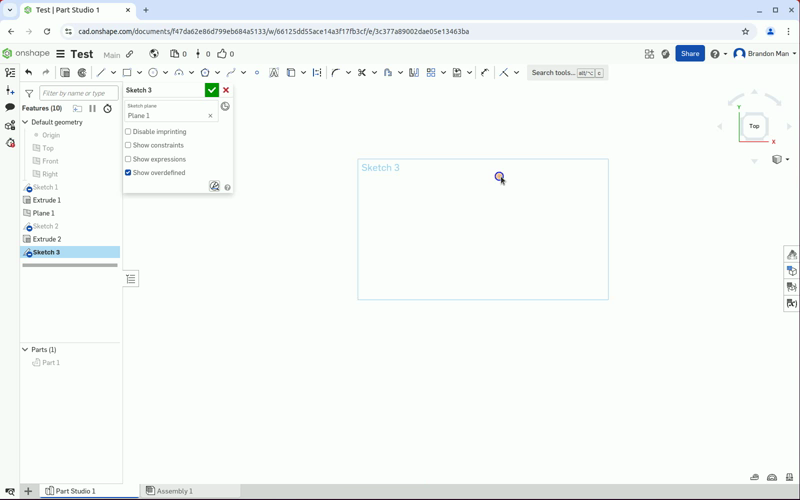
scroll(6)
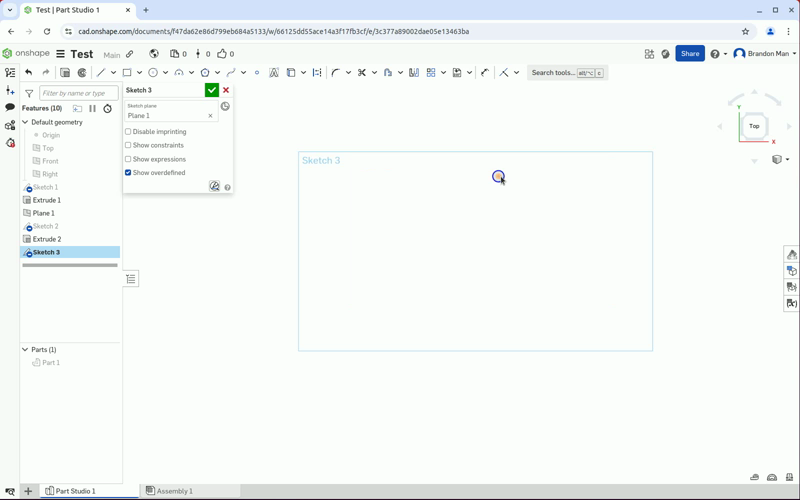
scroll(6)
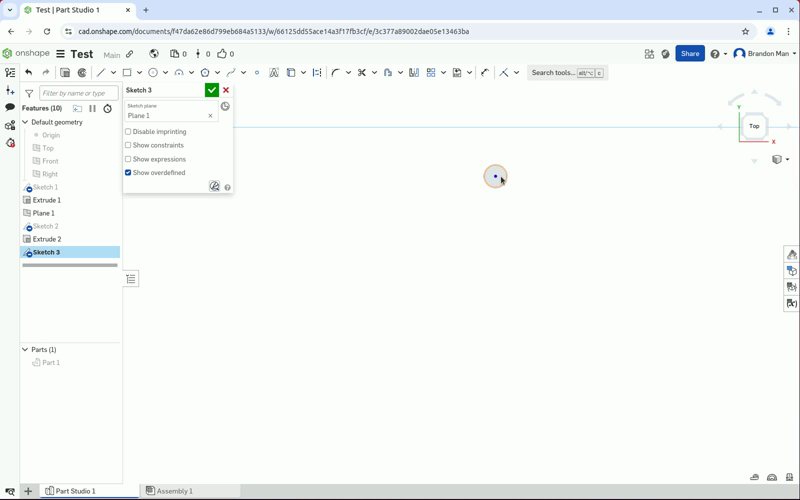
click(501, 176)
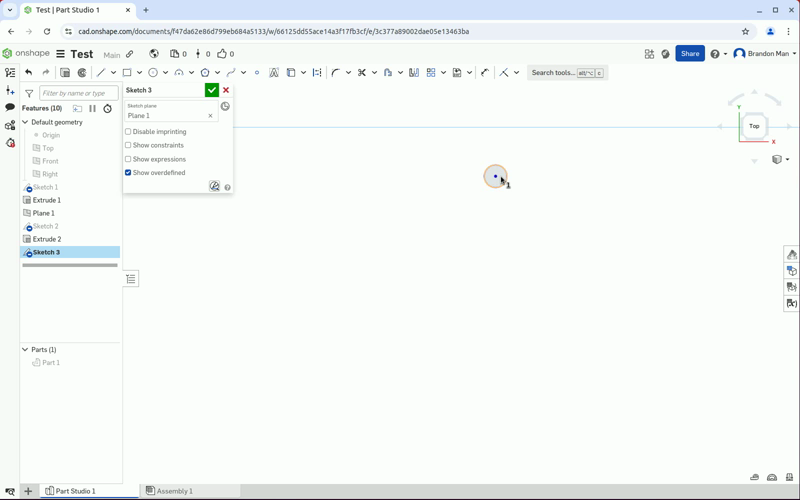
scroll(-6)
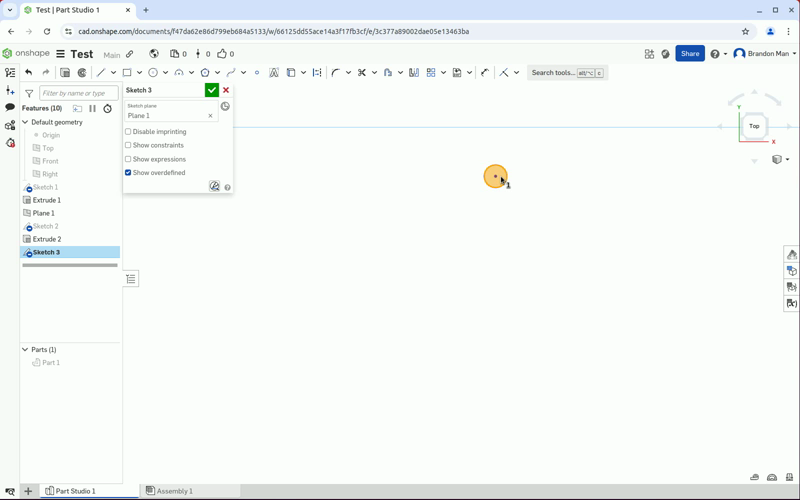
scroll(-6)
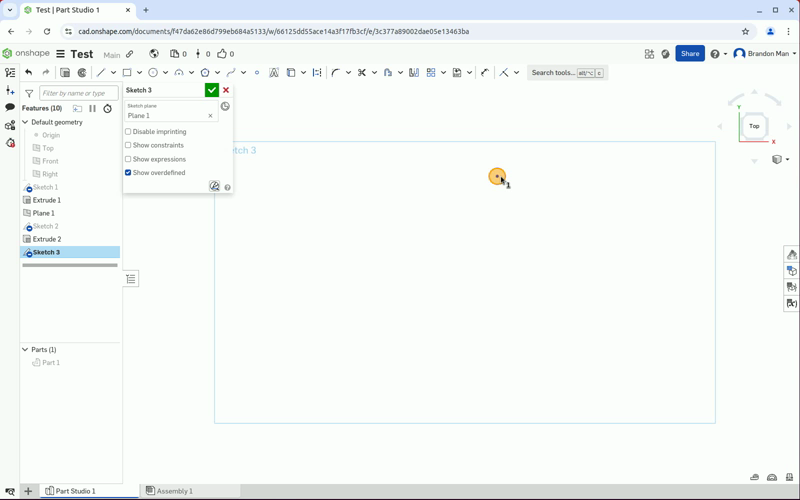
scroll(-6)
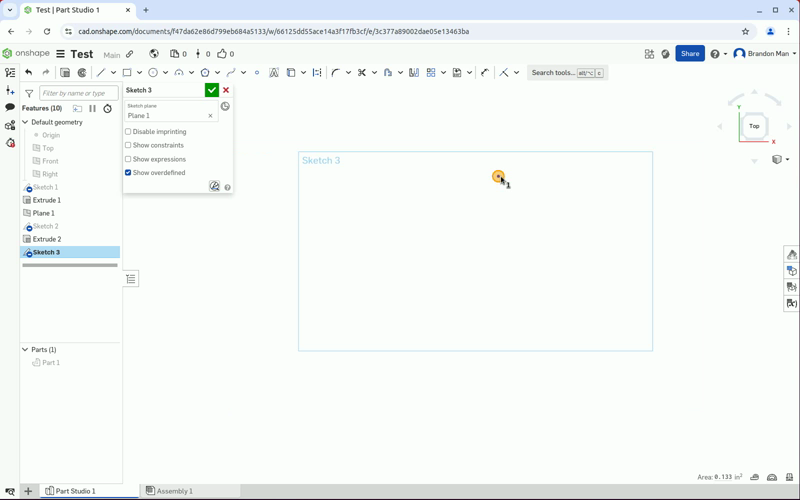
scroll(-6)
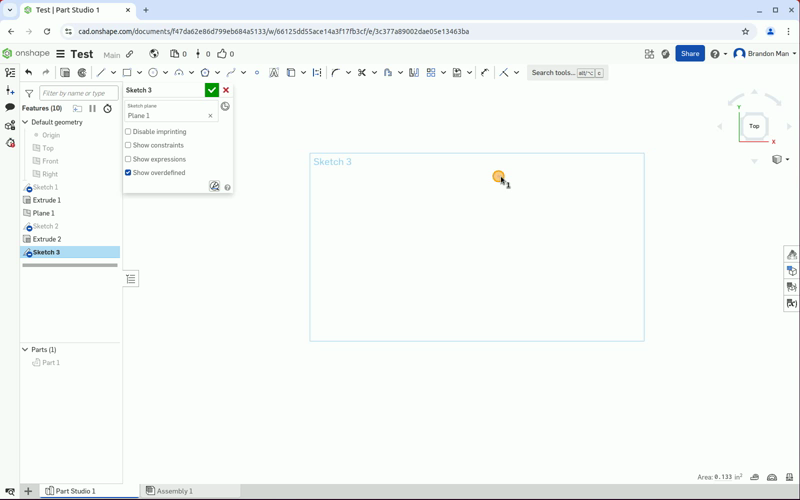
scroll(-6)
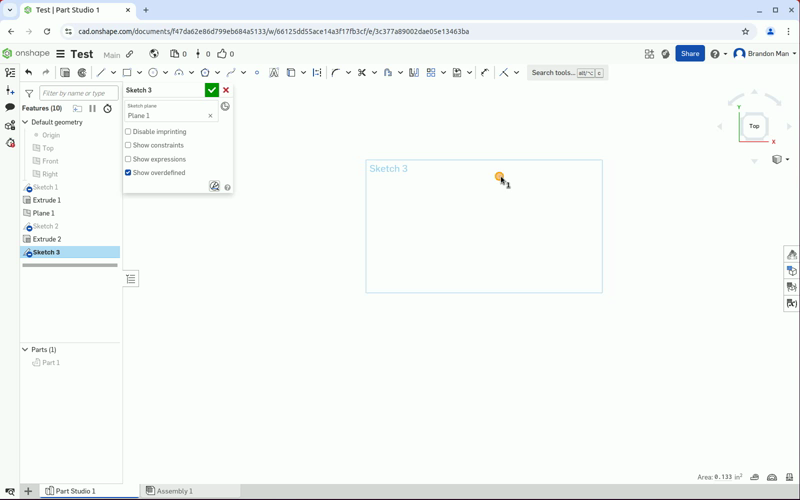
scroll(-6)
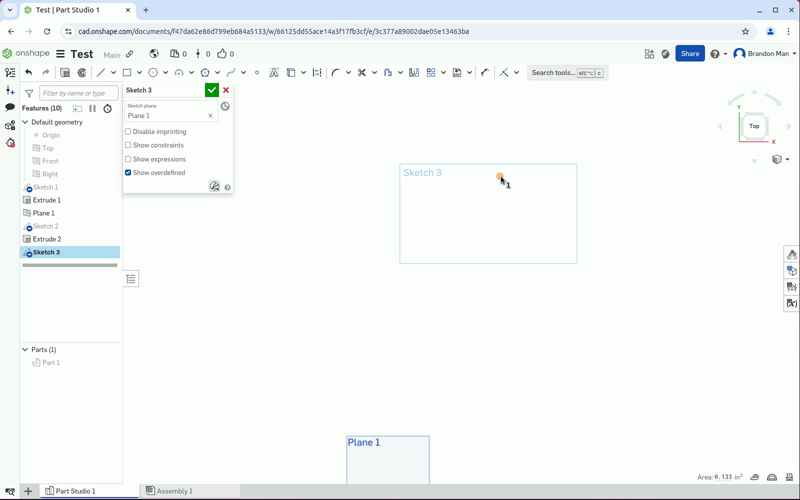
scroll(-6)
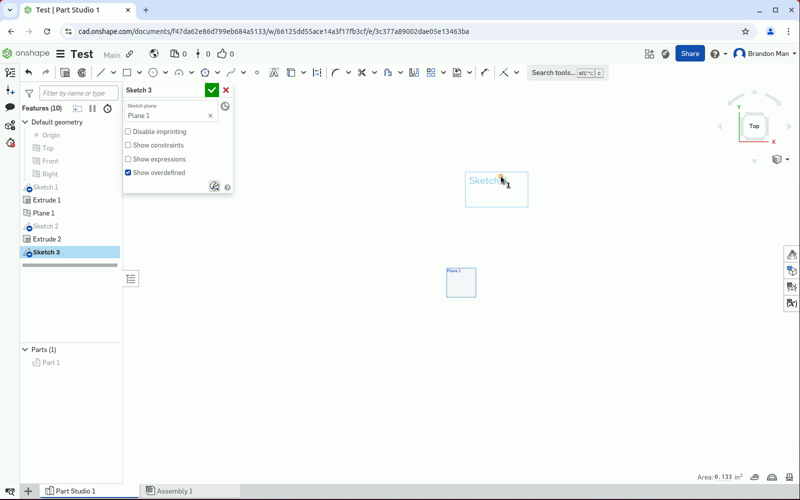
mouse_move(73, 352)
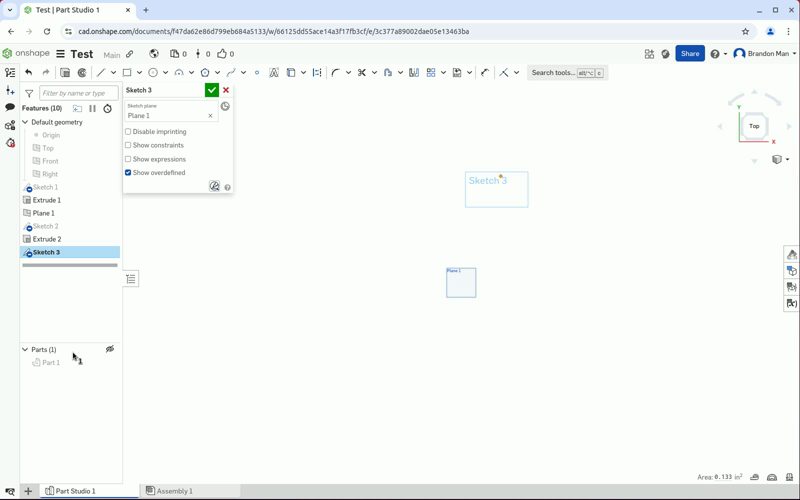
key(shift+y)
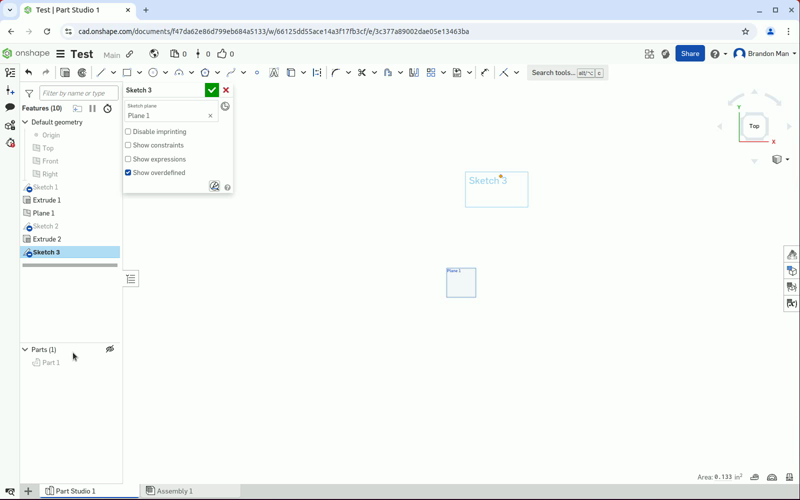
key(shift+e)
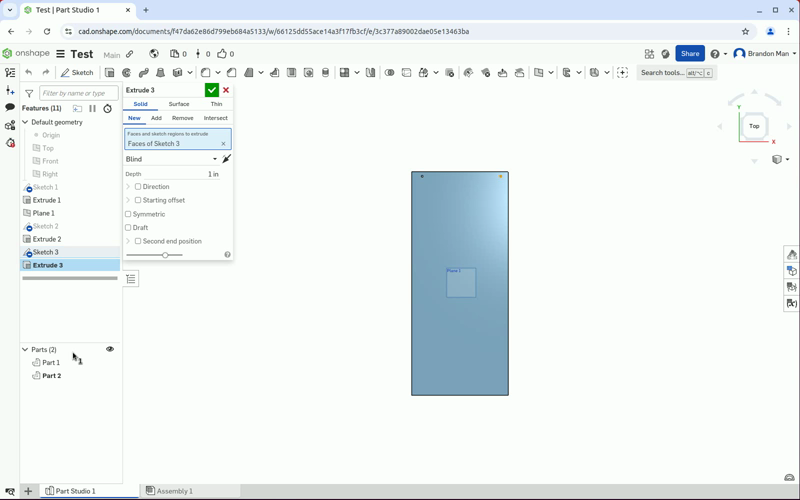
mouse_move(143, 106)
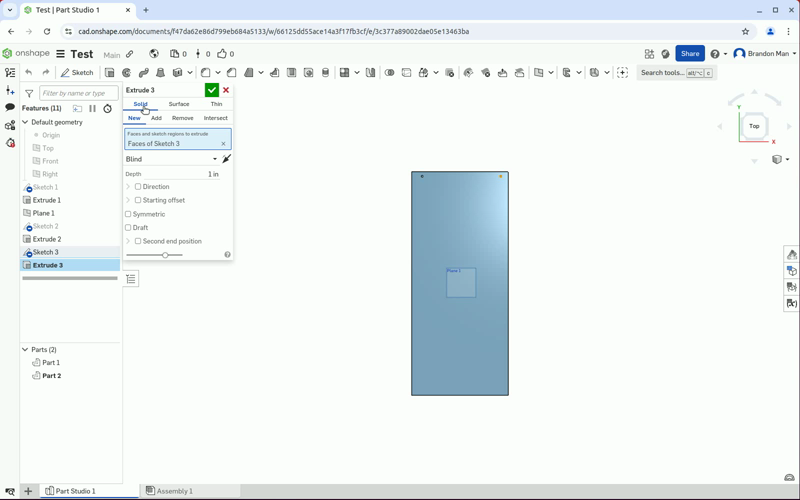
click(143, 106)
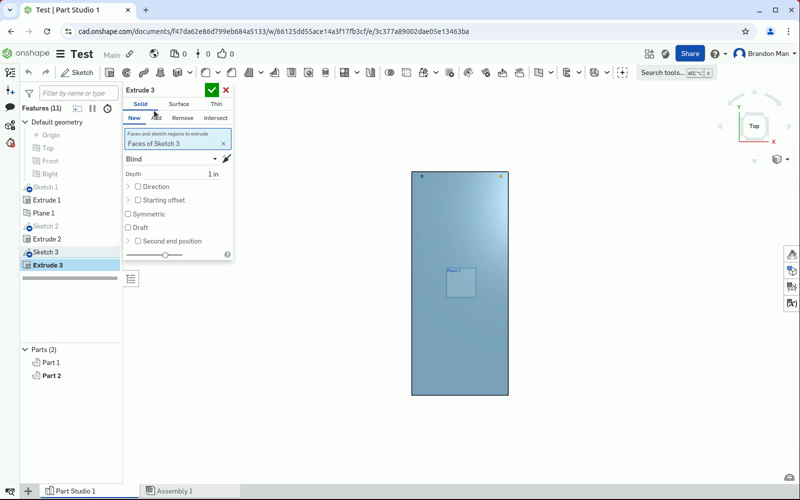
mouse_move(186, 120)
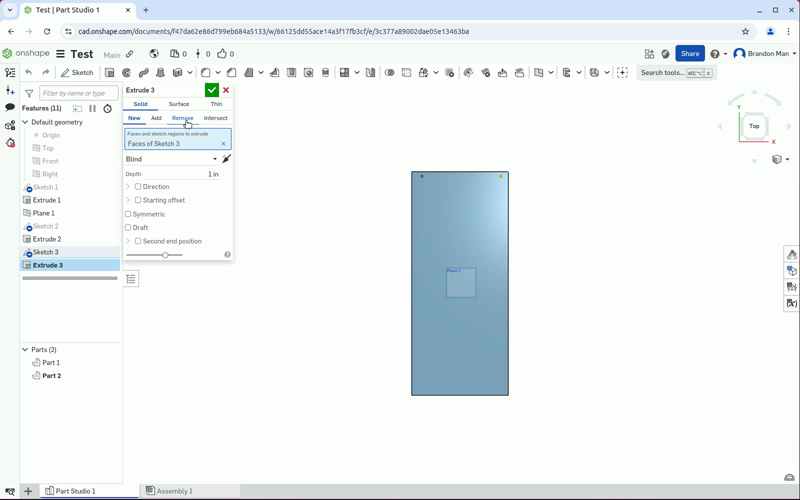
click(186, 120)
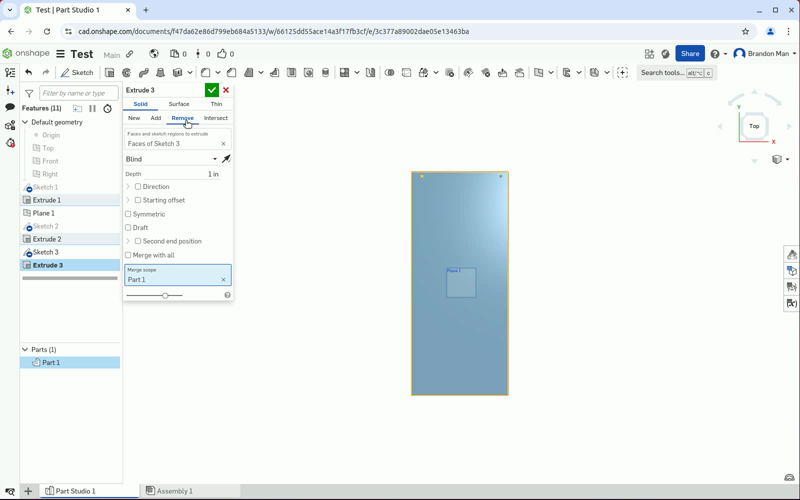
key(tab, 4)
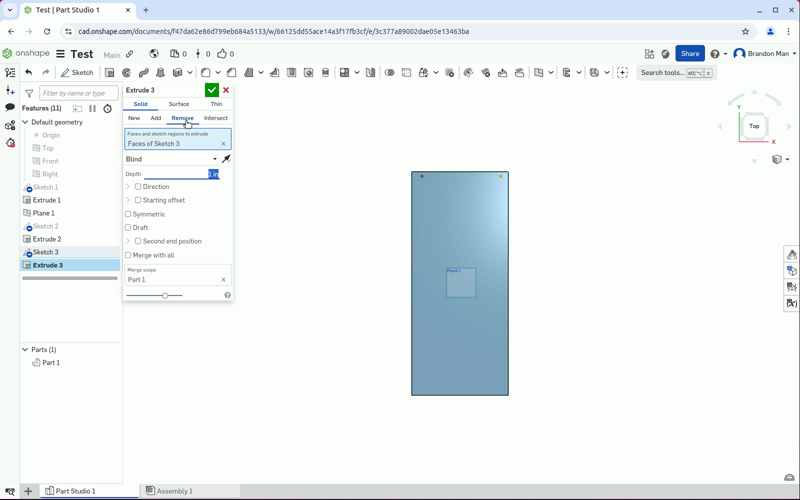
text(3.37)
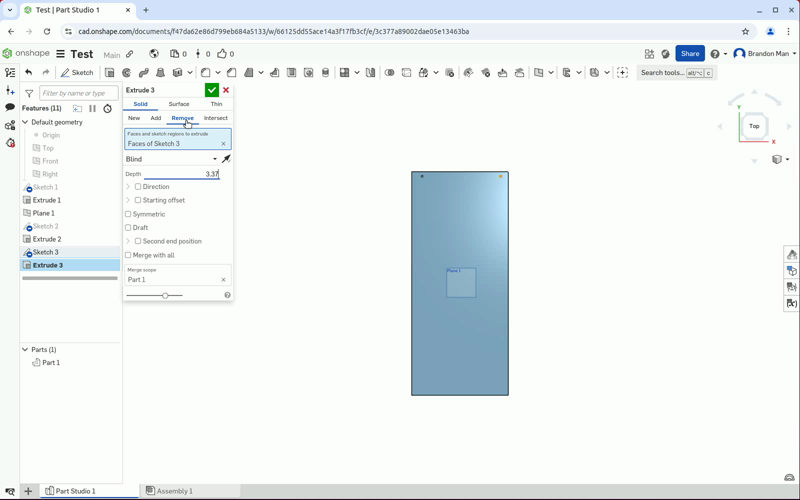
key(tab, 6)
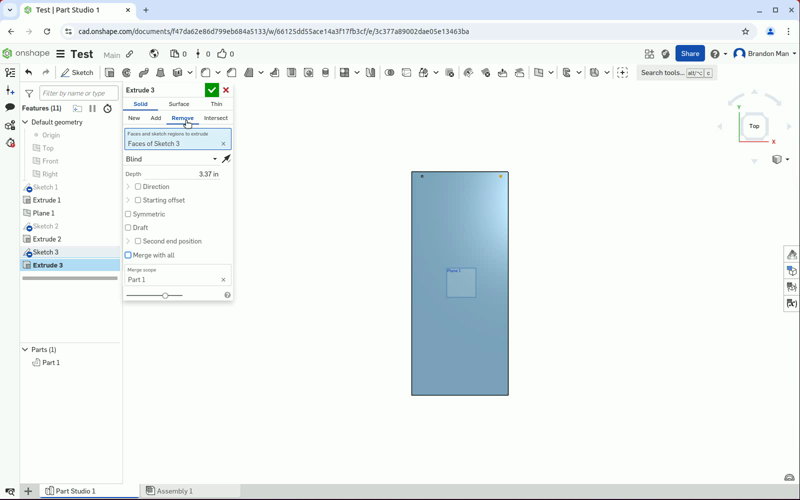
key(space)
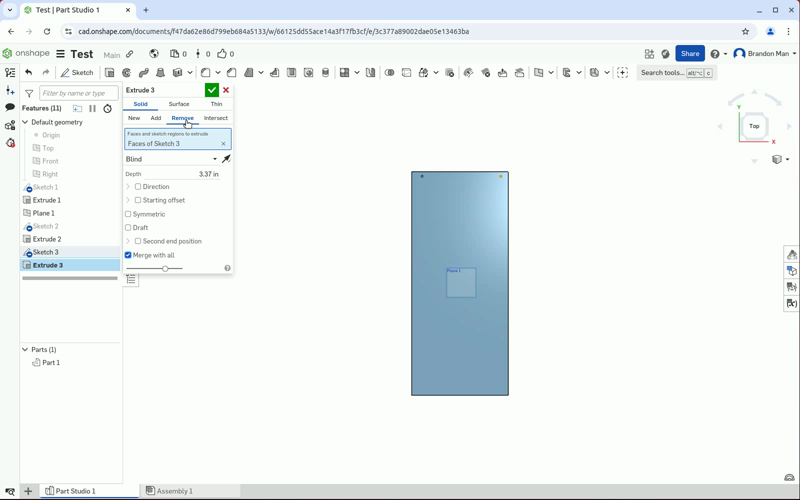
key(enter)
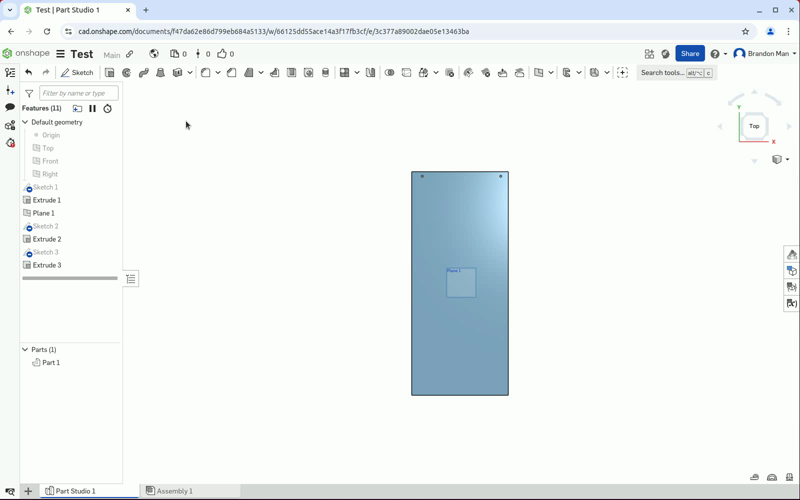
key(shift+h)
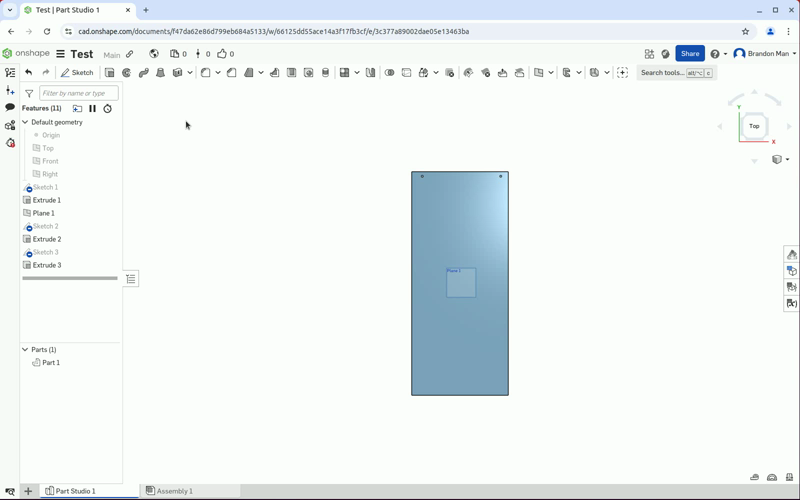
key(shift+h)
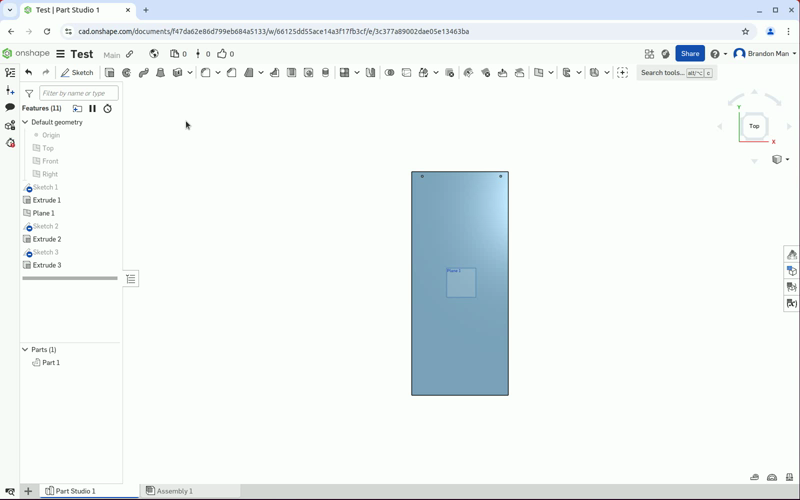
mouse_move(73, 189)
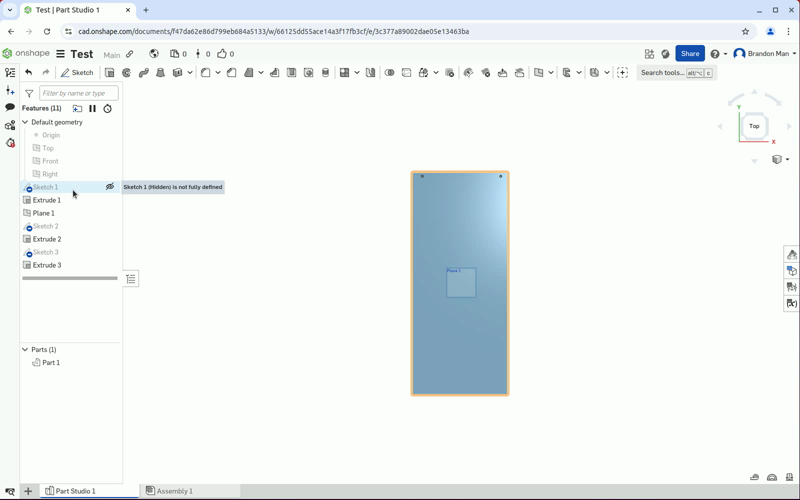
click(73, 189)
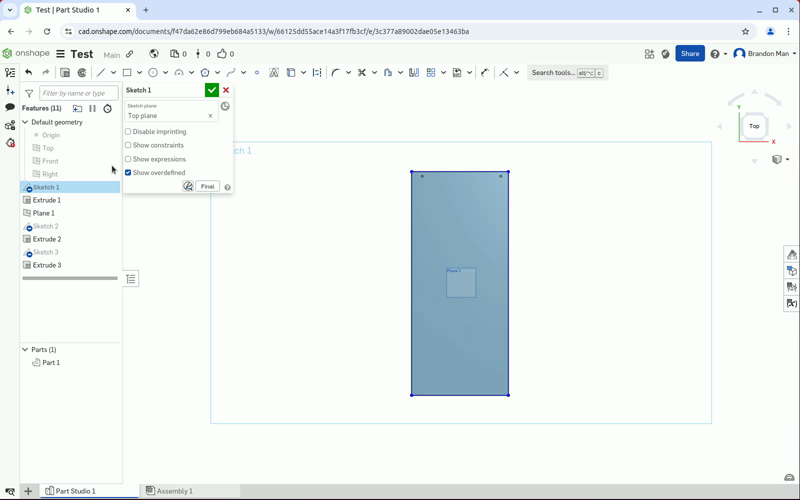
mouse_move(229, 92)
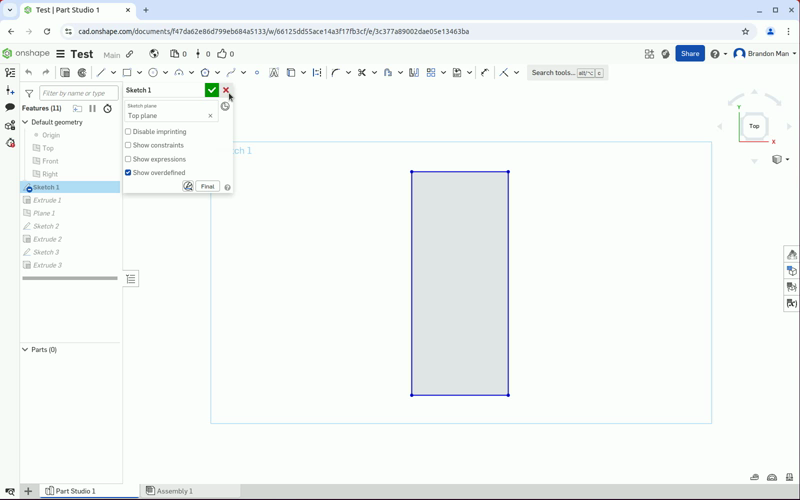
click(229, 92)
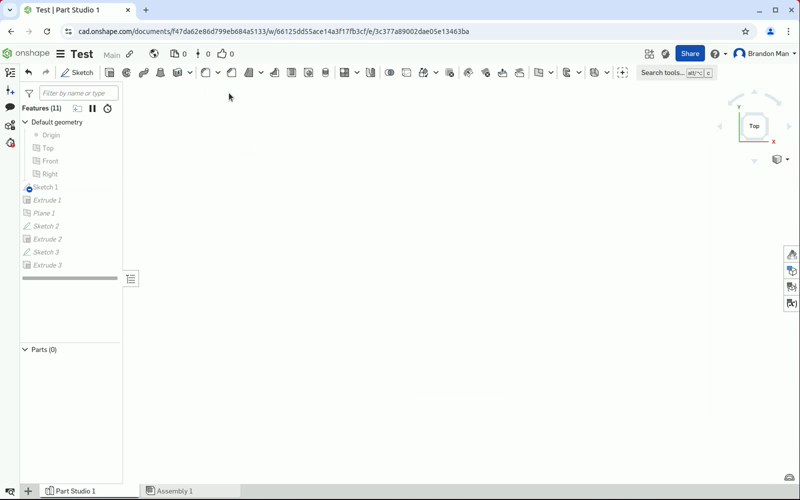
key(shift+s)
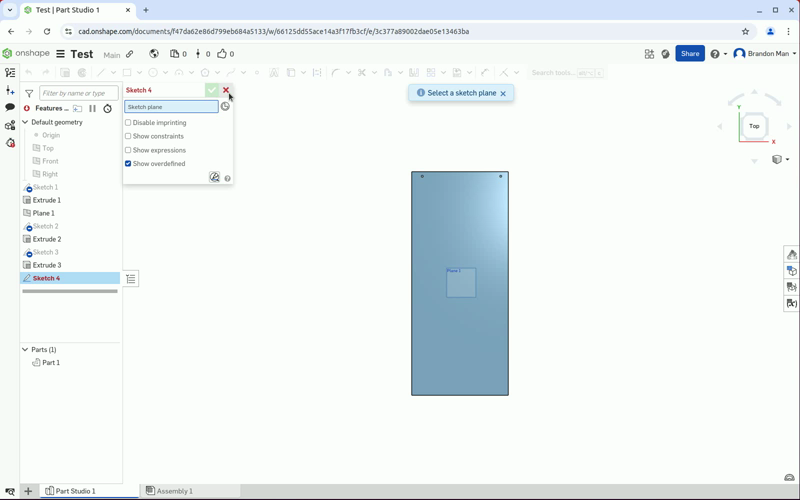
mouse_move(73, 215)
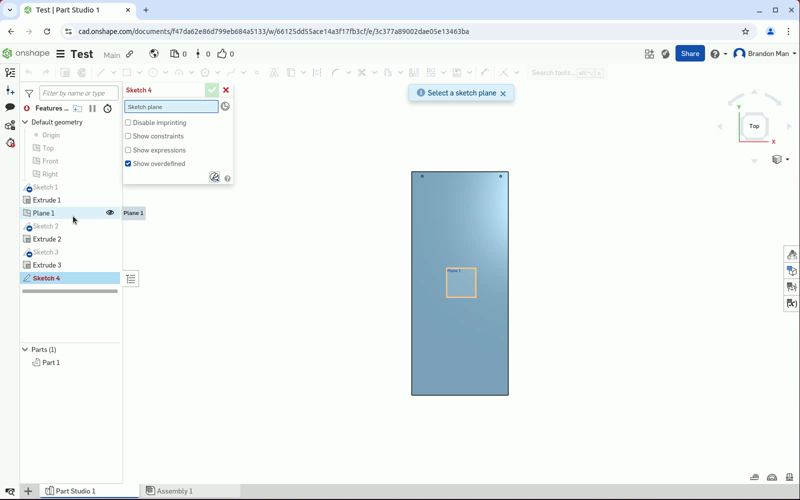
click(73, 215)
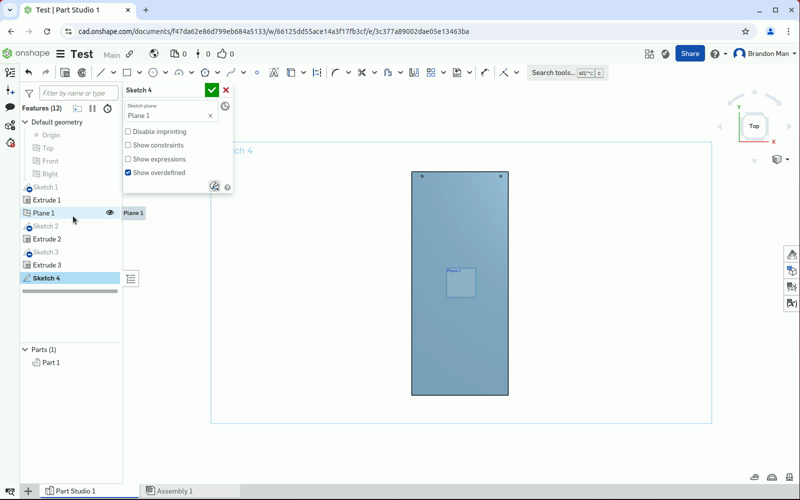
mouse_move(73, 352)
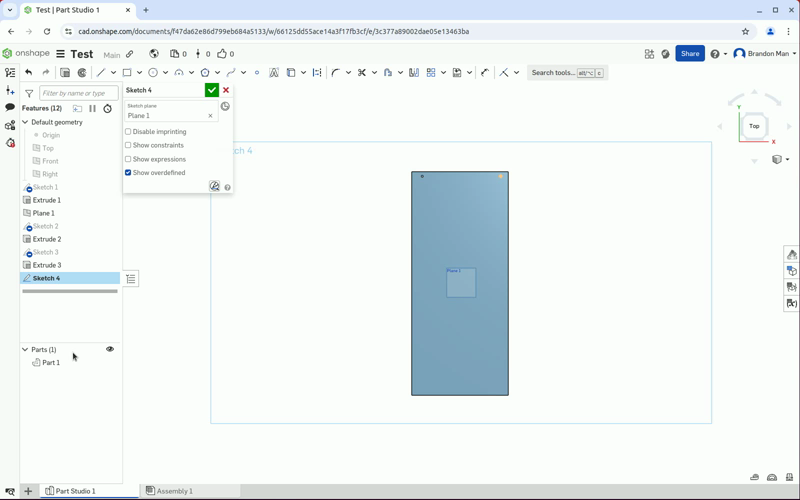
key(y)
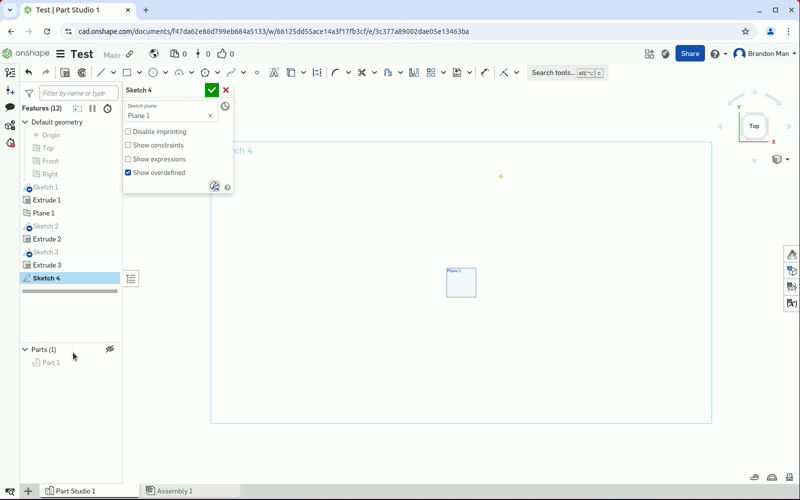
key(c)
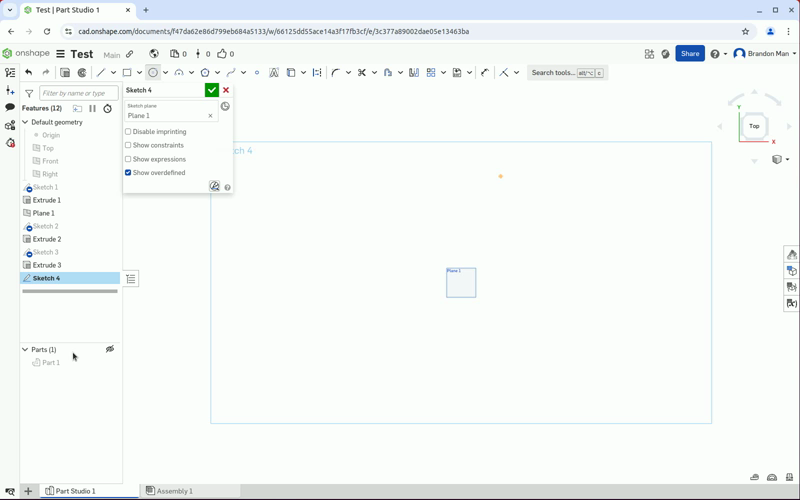
key_down(shift)
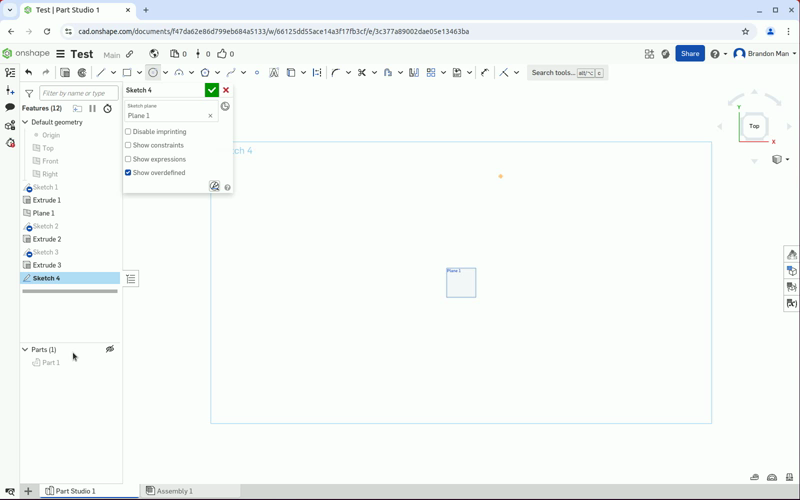
mouse_move(422, 389)
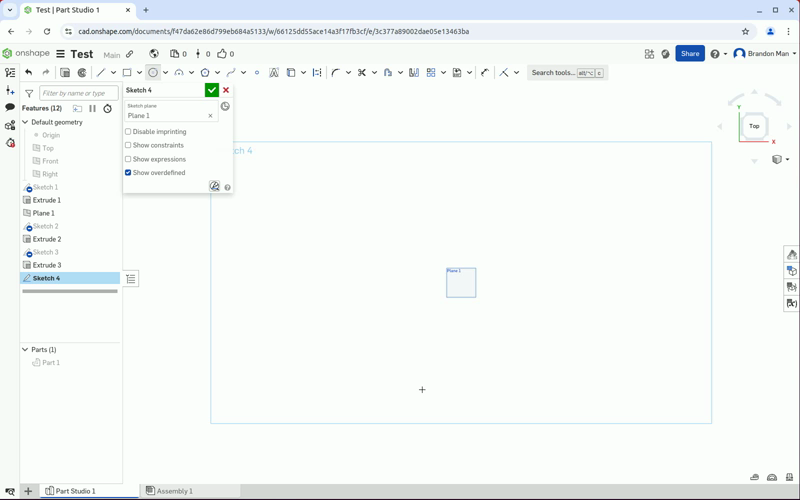
click(422, 389)
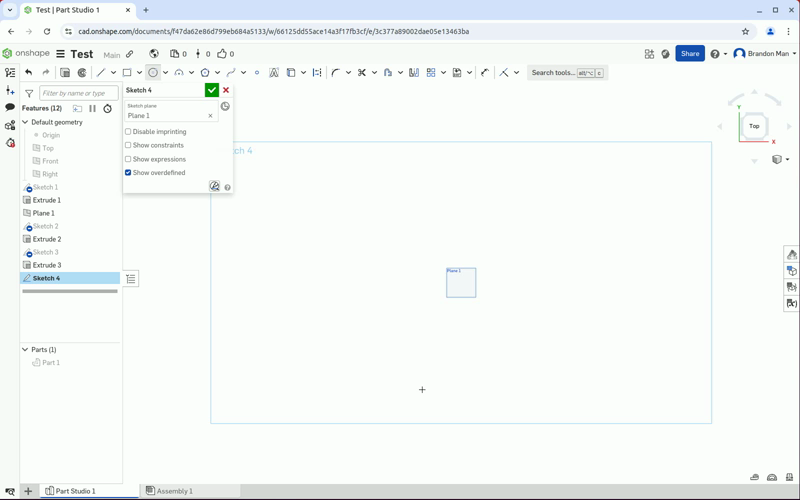
key_up(shift)
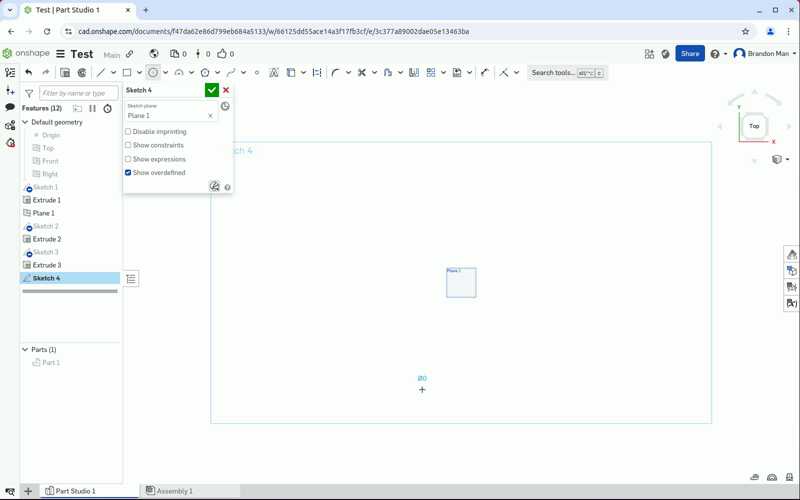
mouse_move(423, 389)
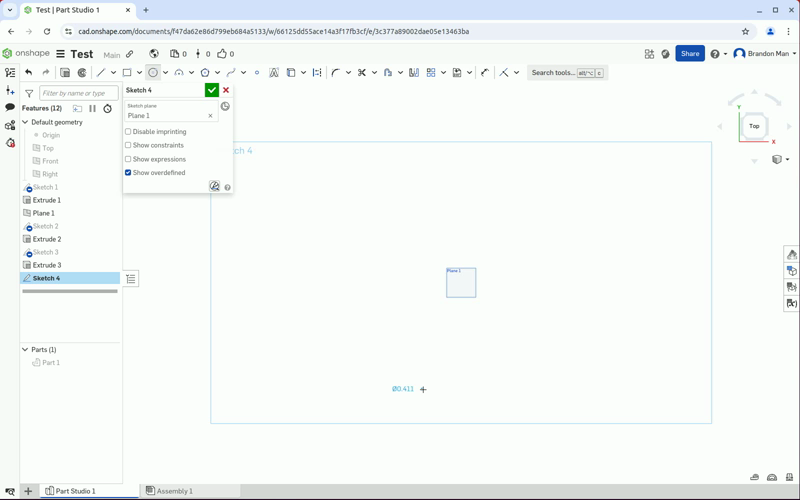
scroll(6)
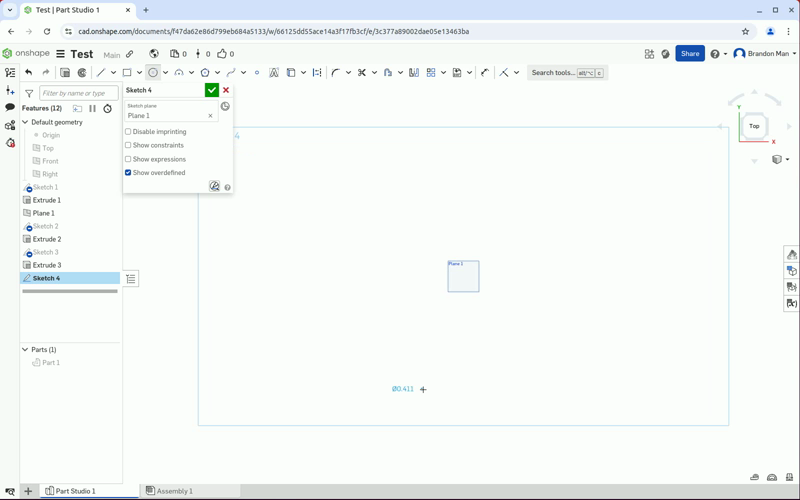
scroll(6)
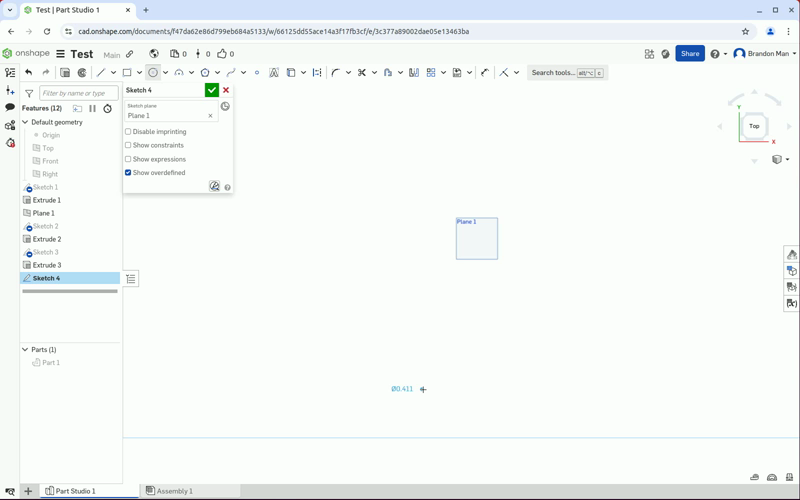
scroll(6)
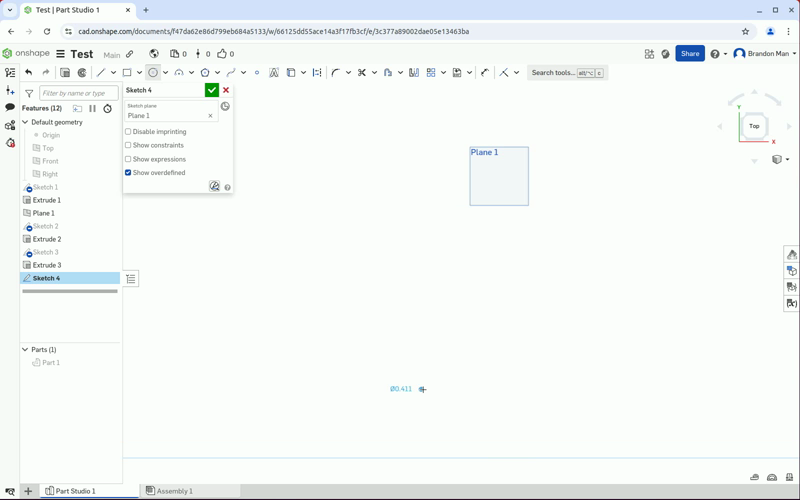
scroll(6)
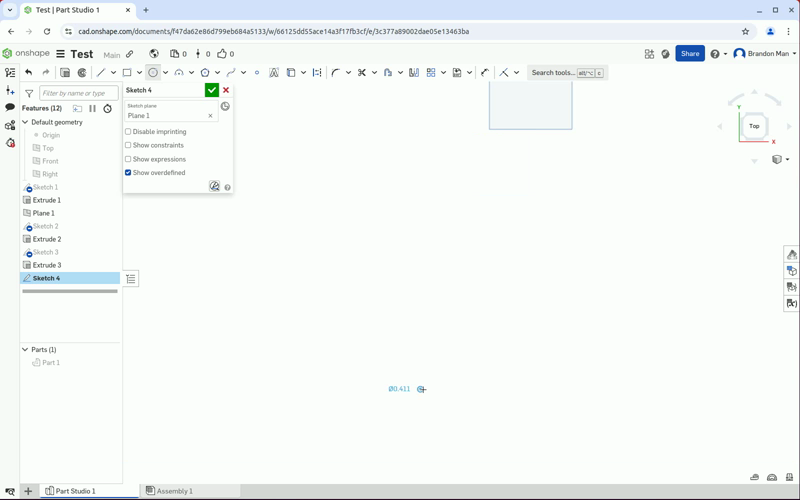
scroll(6)
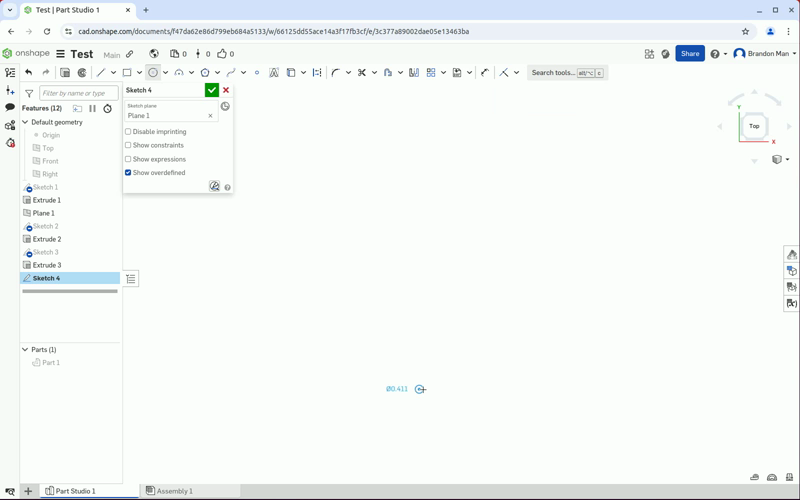
scroll(6)
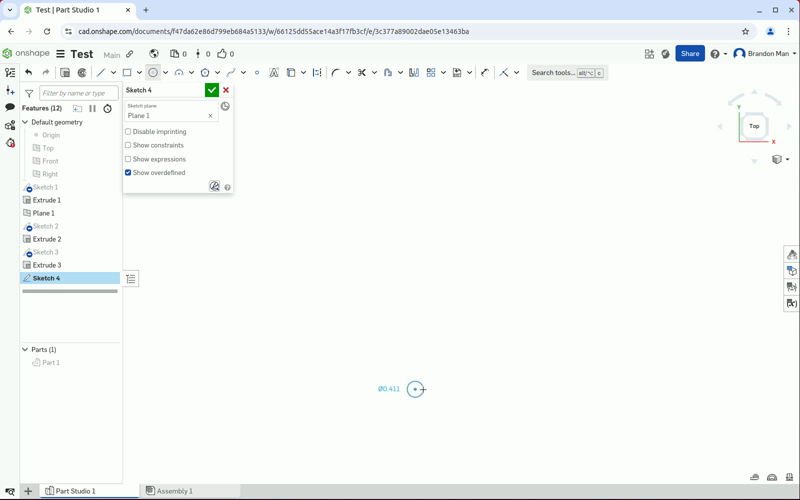
scroll(6)
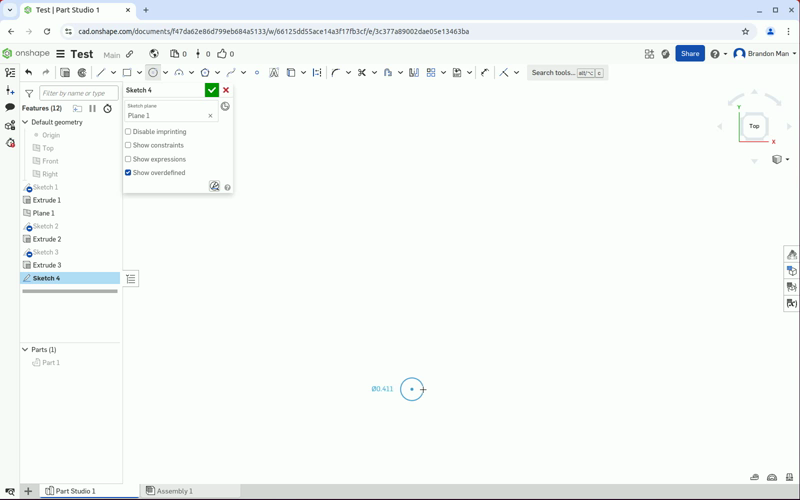
click(423, 389)
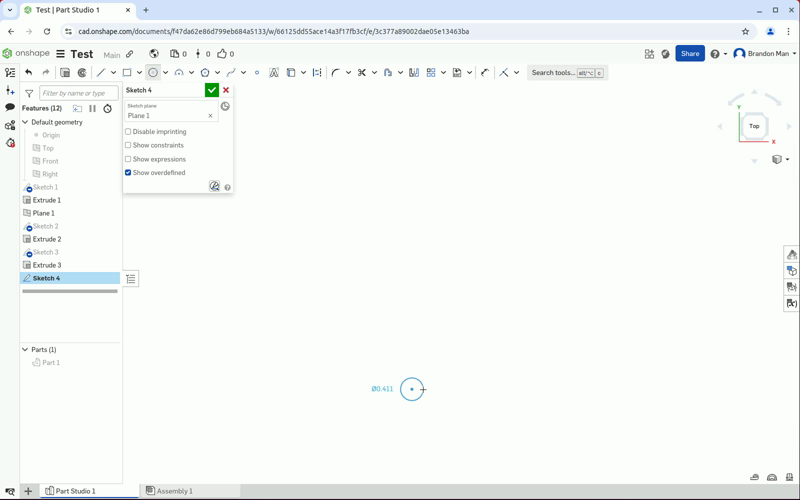
scroll(-6)
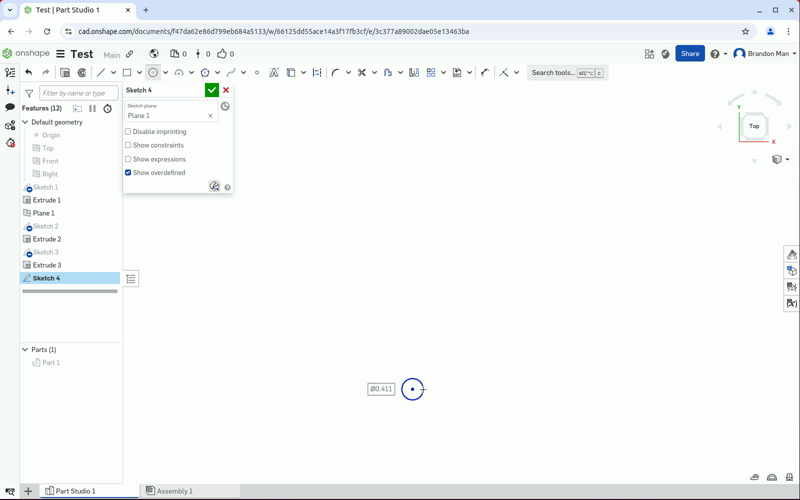
scroll(-6)
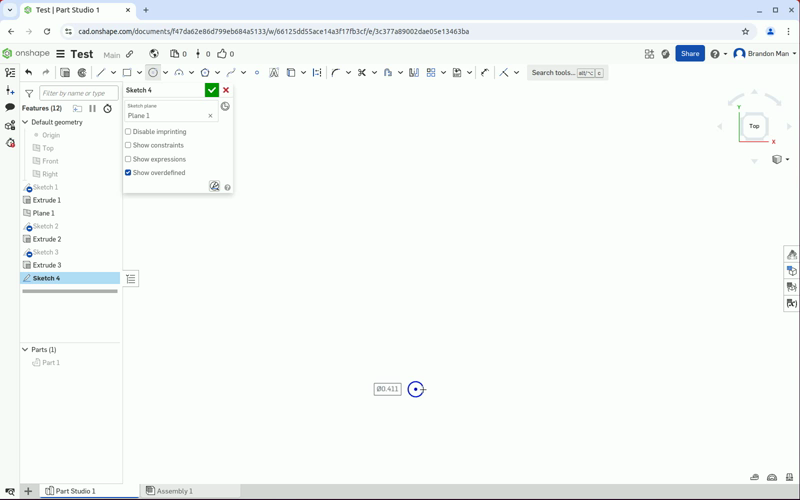
scroll(-6)
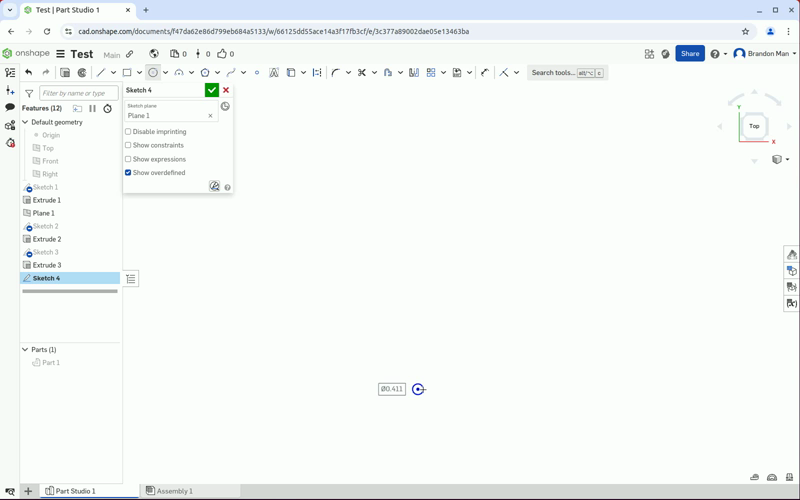
scroll(-6)
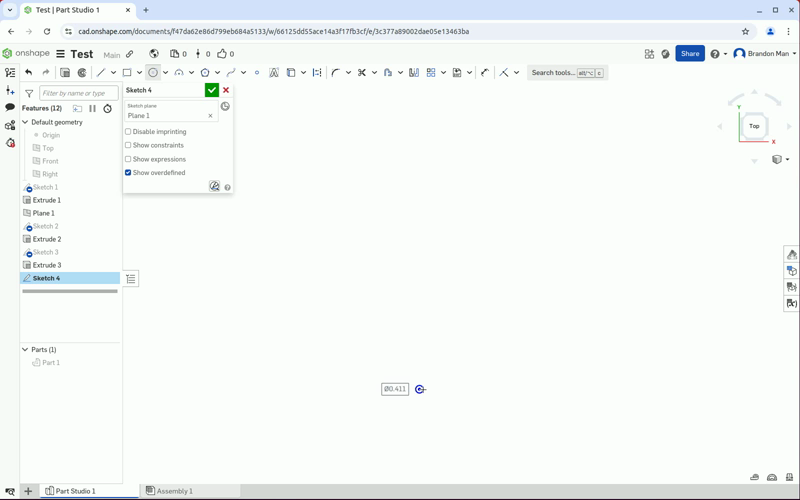
scroll(-6)
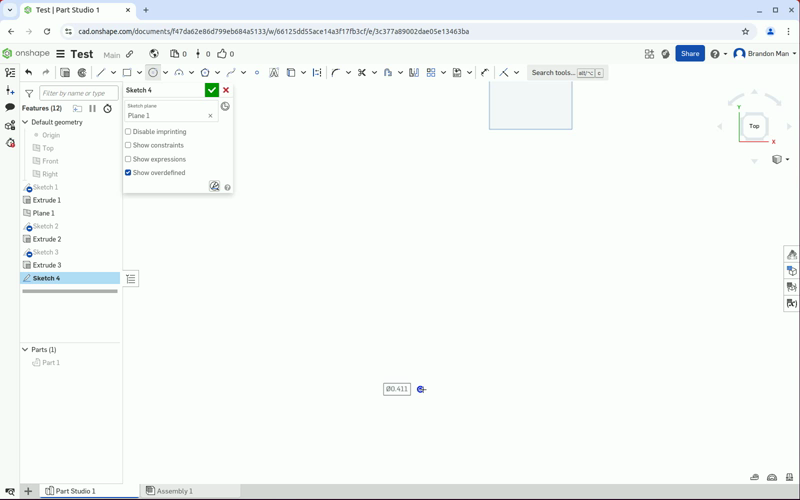
scroll(-6)
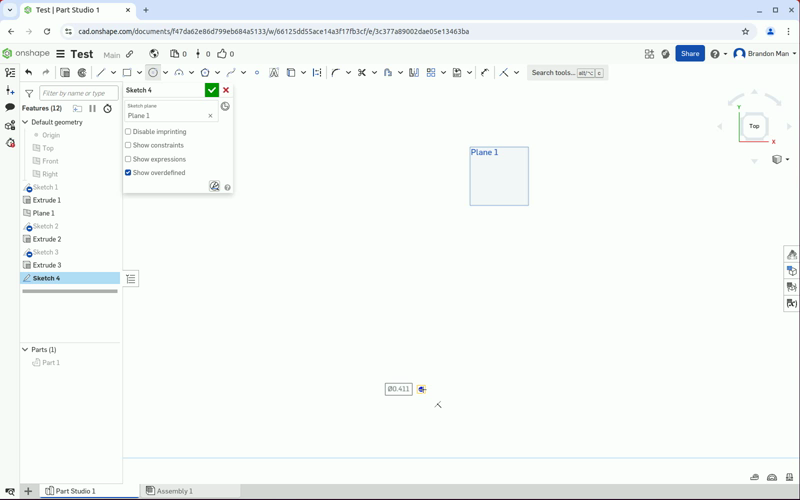
scroll(-6)
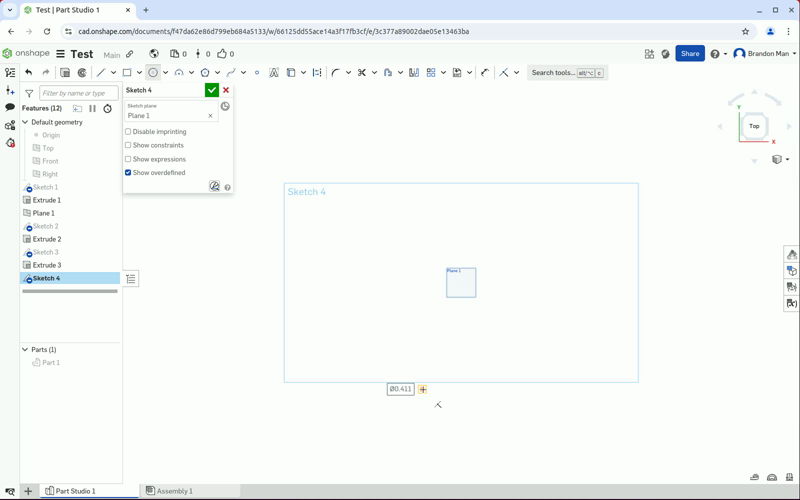
key(esc)
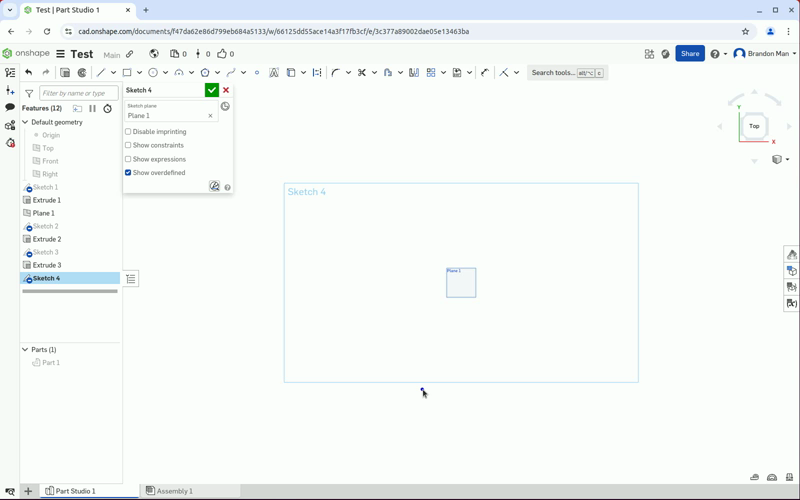
mouse_move(421, 388)
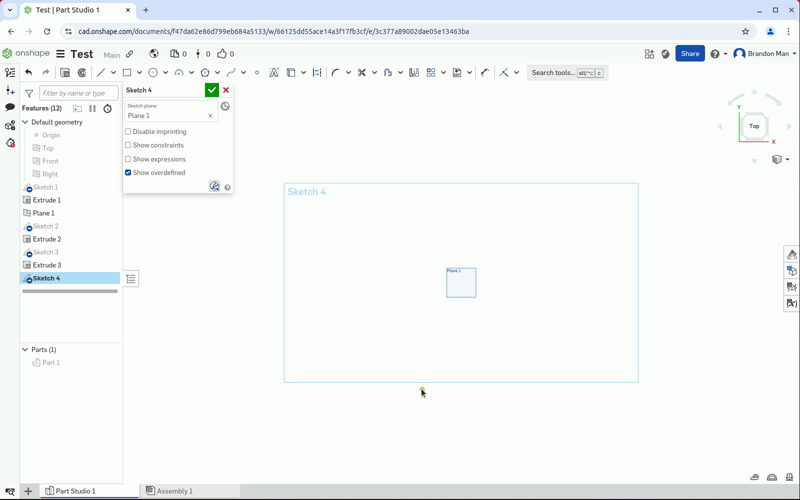
scroll(6)
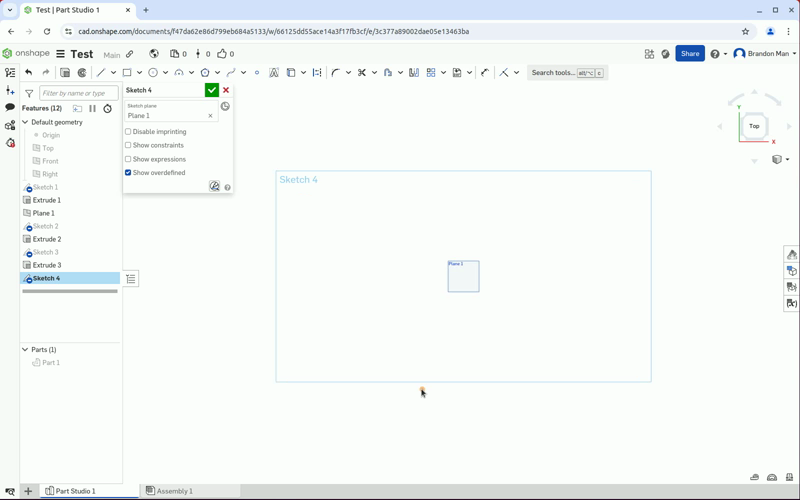
scroll(6)
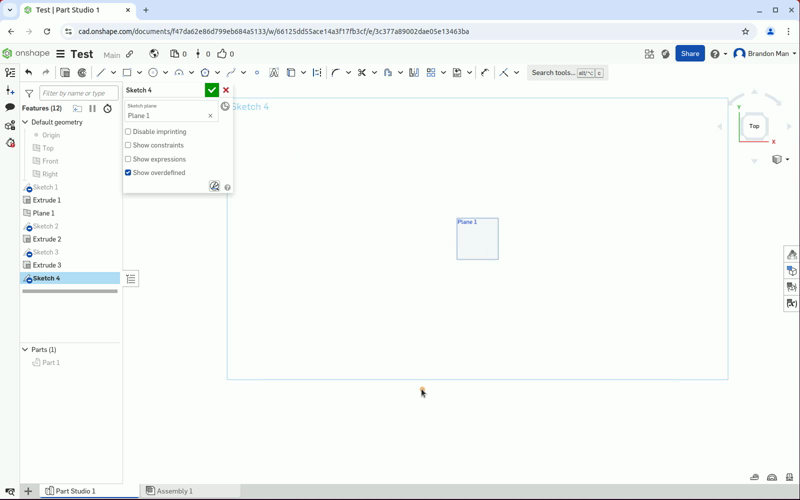
scroll(6)
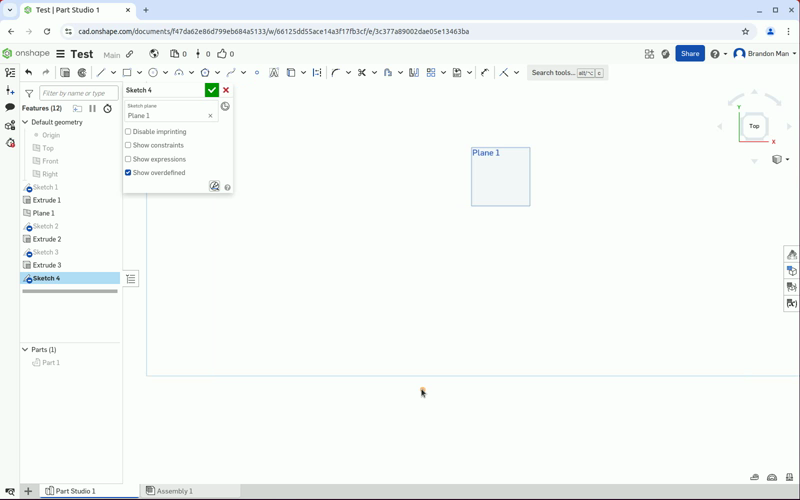
scroll(6)
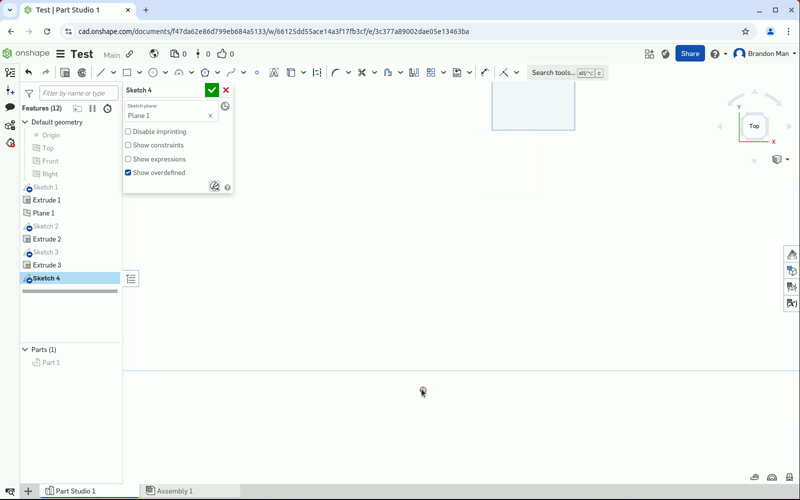
scroll(6)
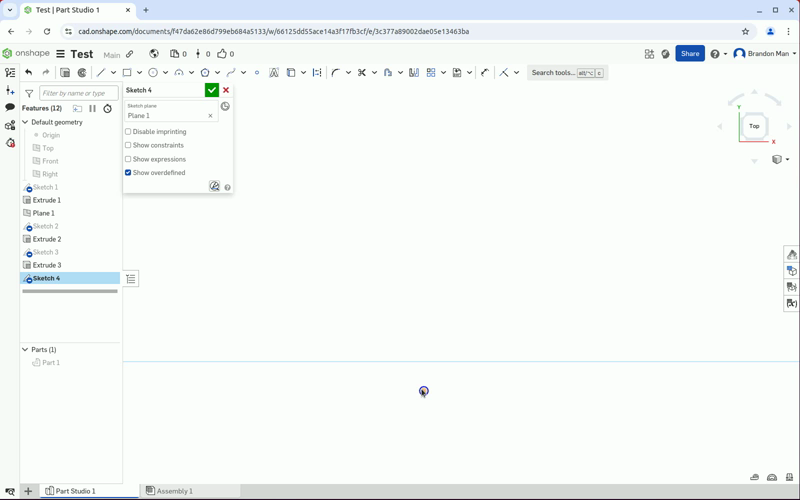
scroll(6)
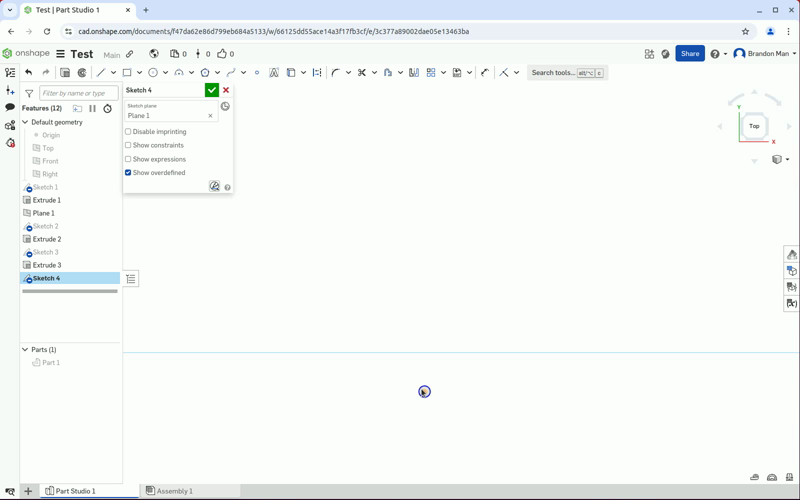
scroll(6)
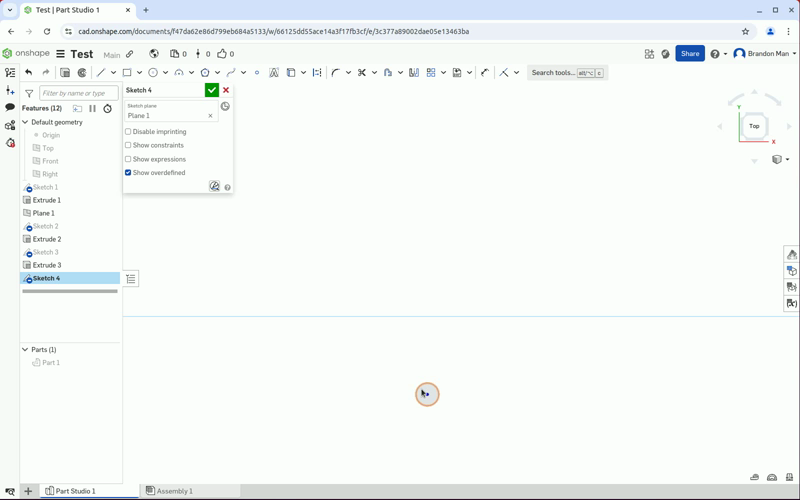
click(421, 388)
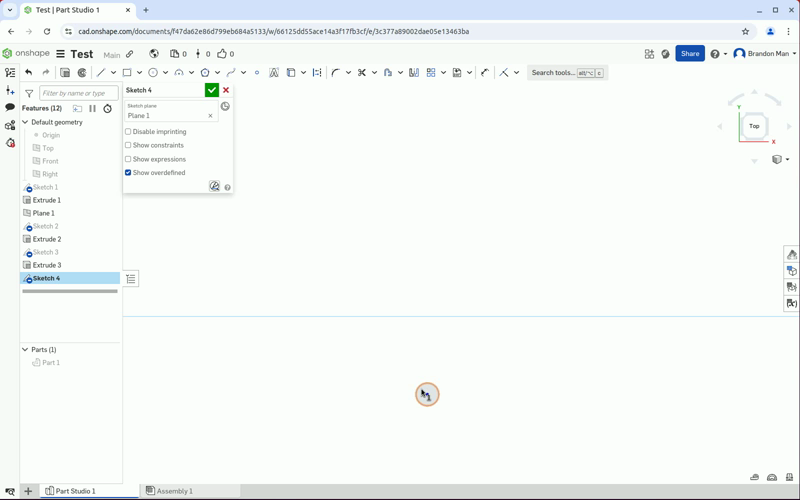
scroll(-6)
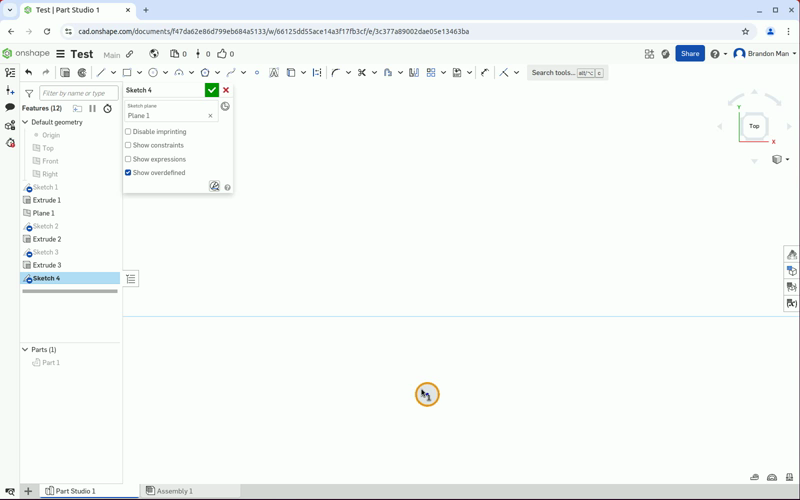
scroll(-6)
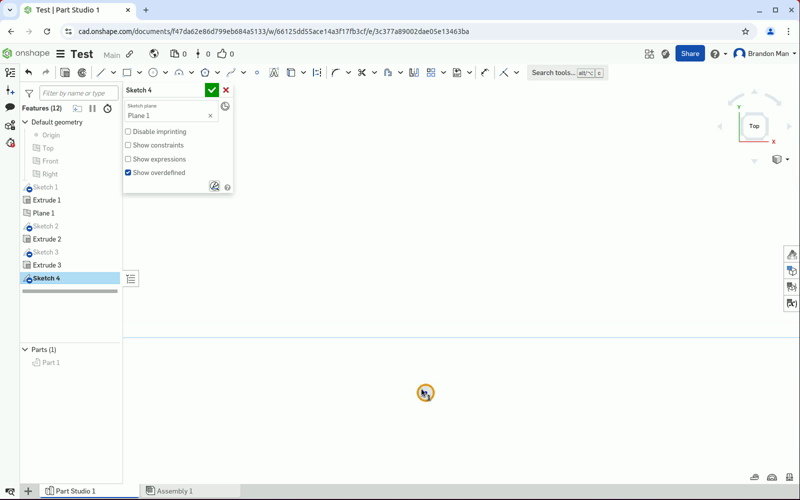
scroll(-6)
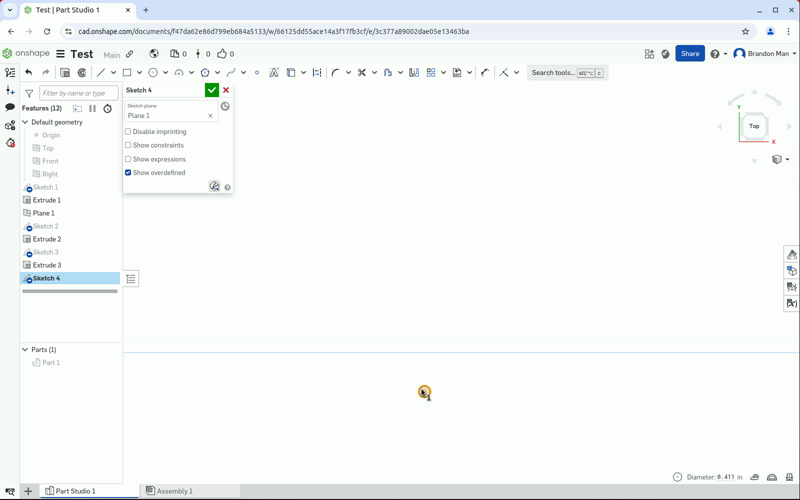
scroll(-6)
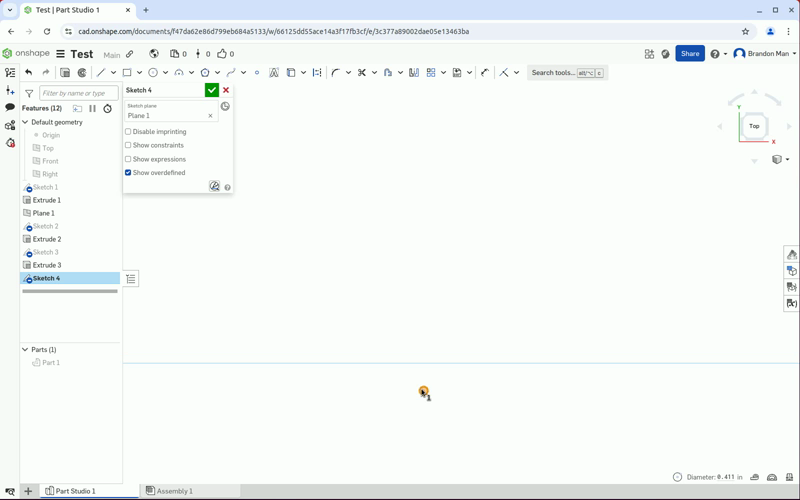
scroll(-6)
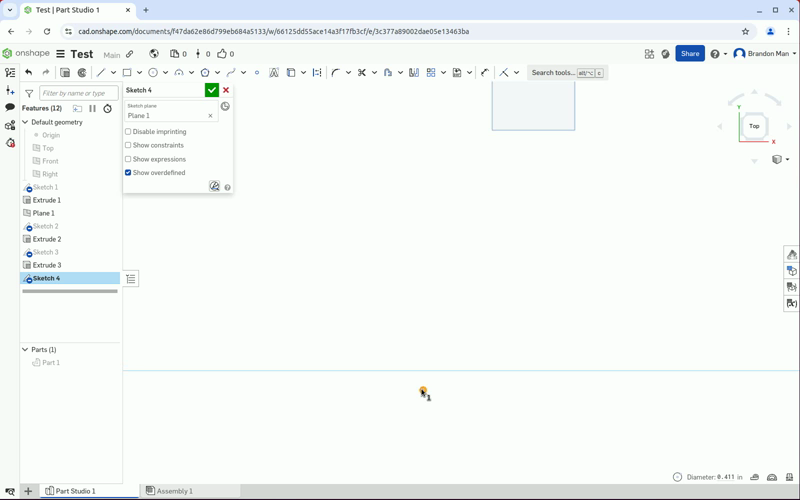
scroll(-6)
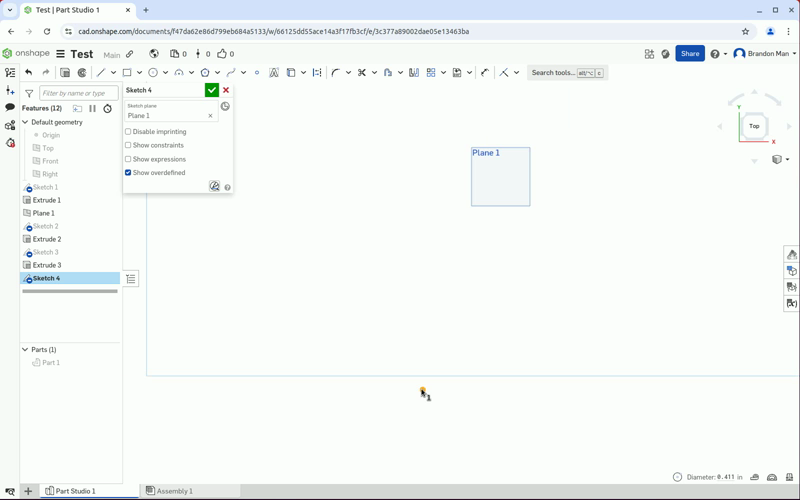
scroll(-6)
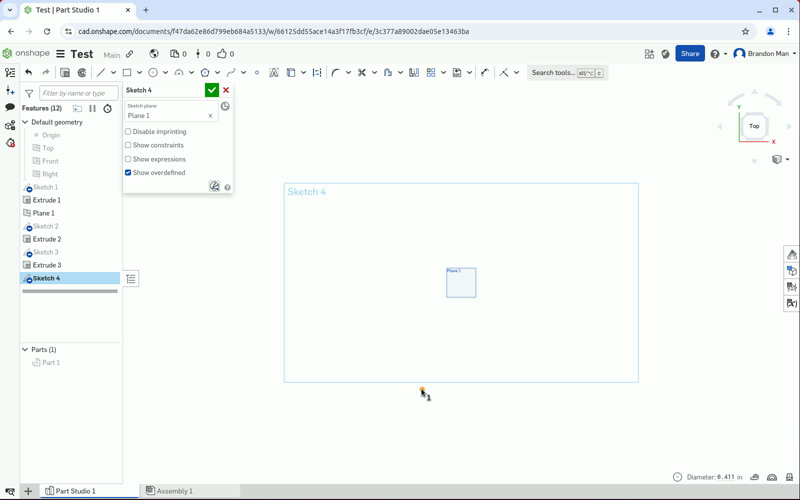
mouse_move(73, 352)
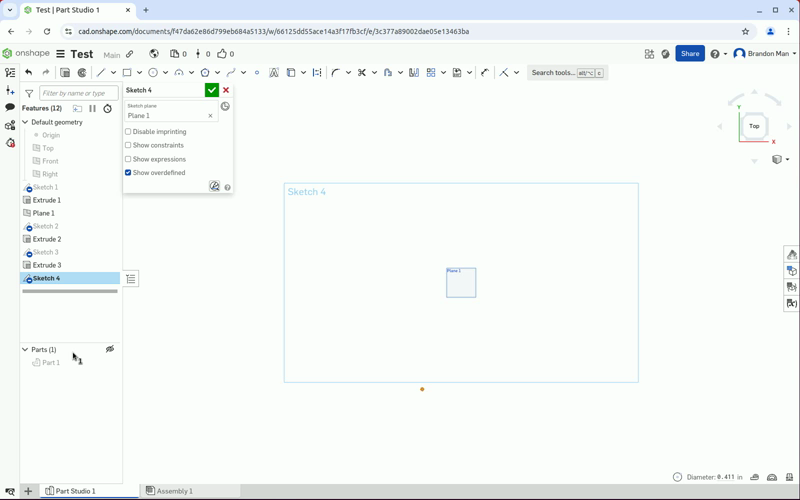
key(shift+y)
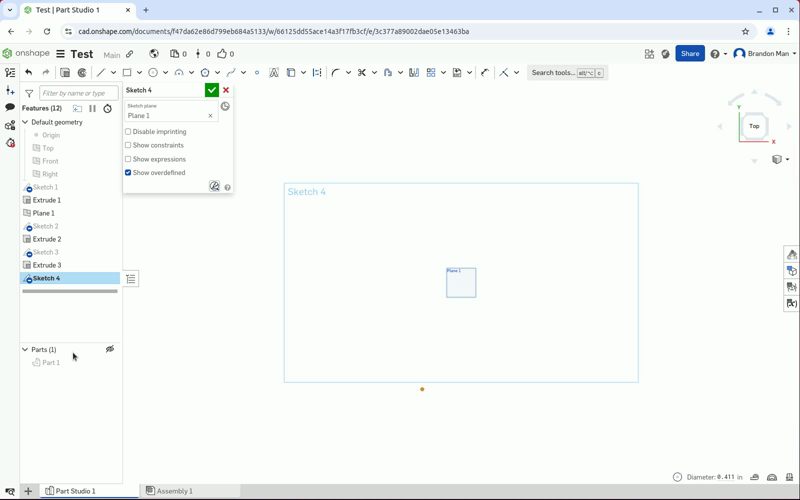
key(shift+e)
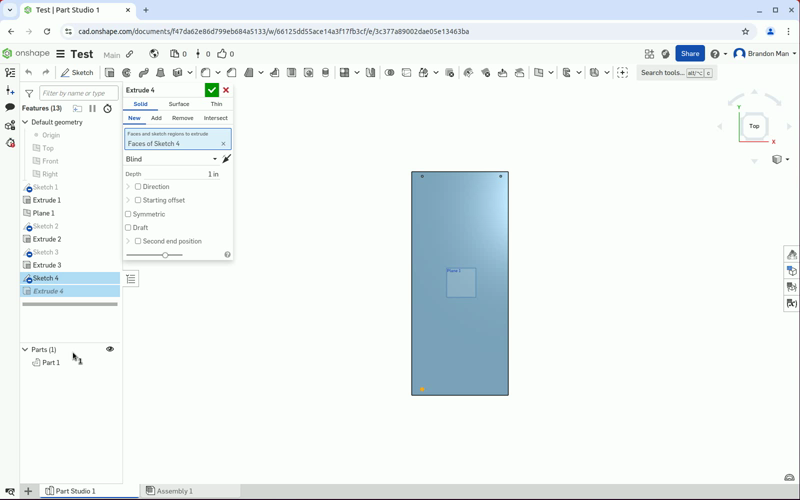
mouse_move(143, 106)
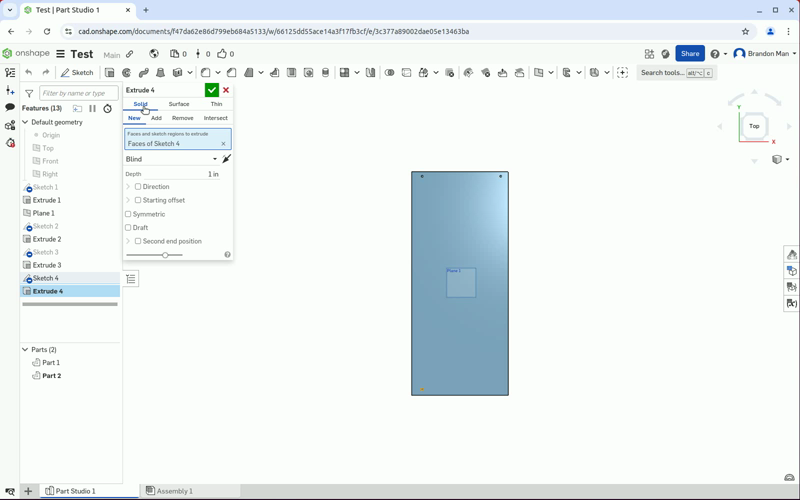
click(143, 106)
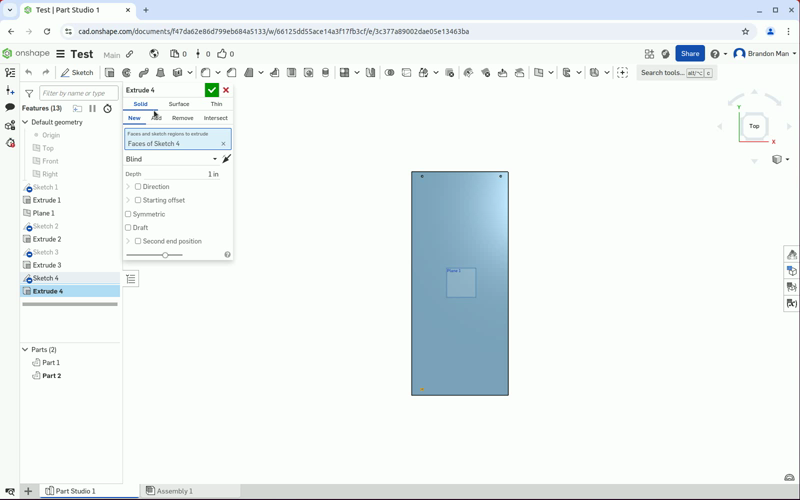
mouse_move(186, 120)
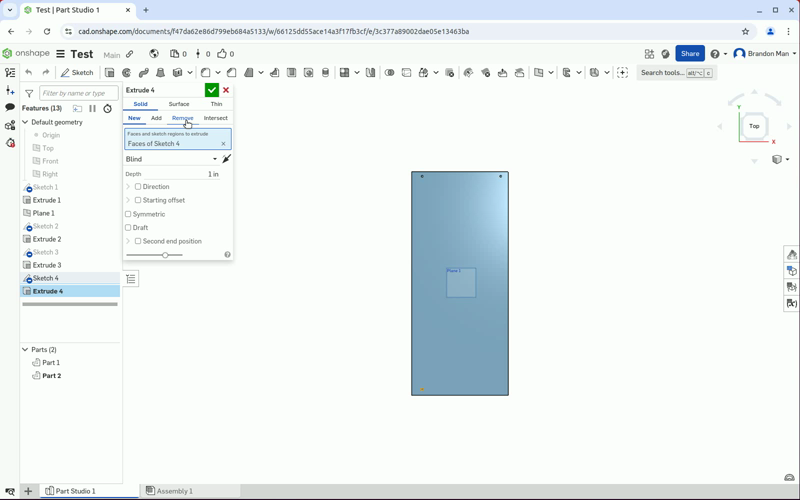
click(186, 120)
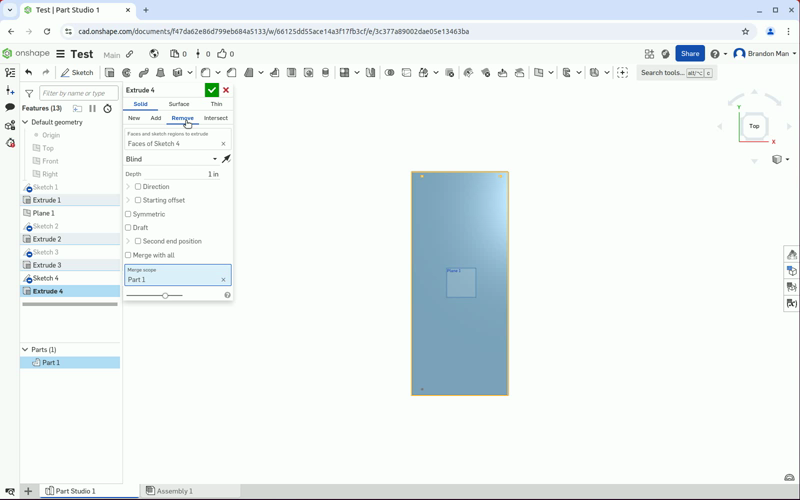
key(tab, 4)
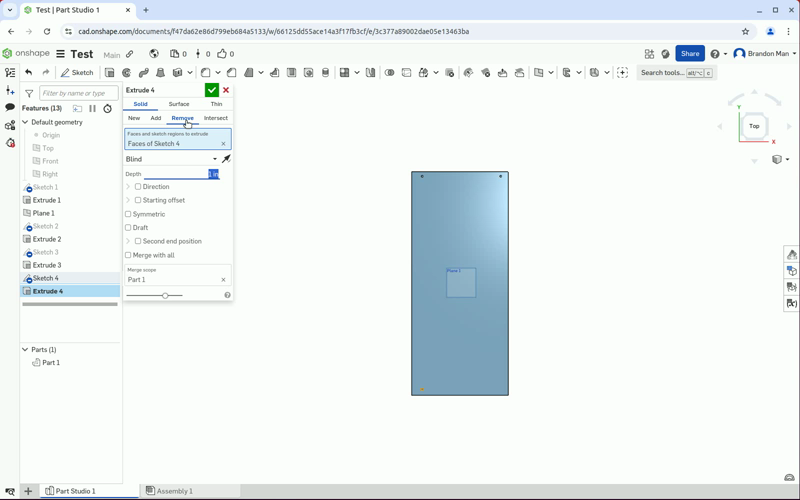
text(3.37)
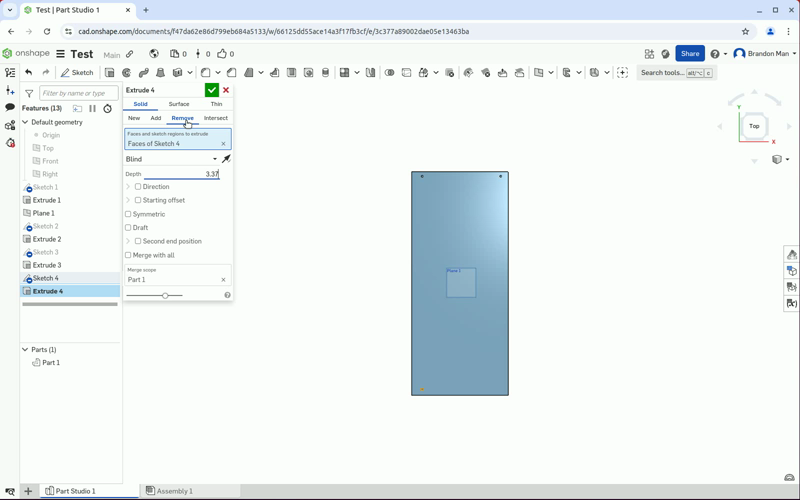
key(tab, 6)
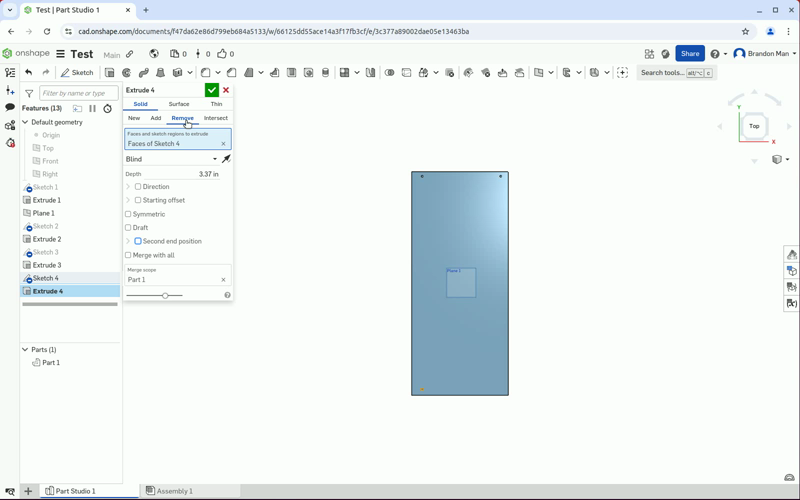
key(space)
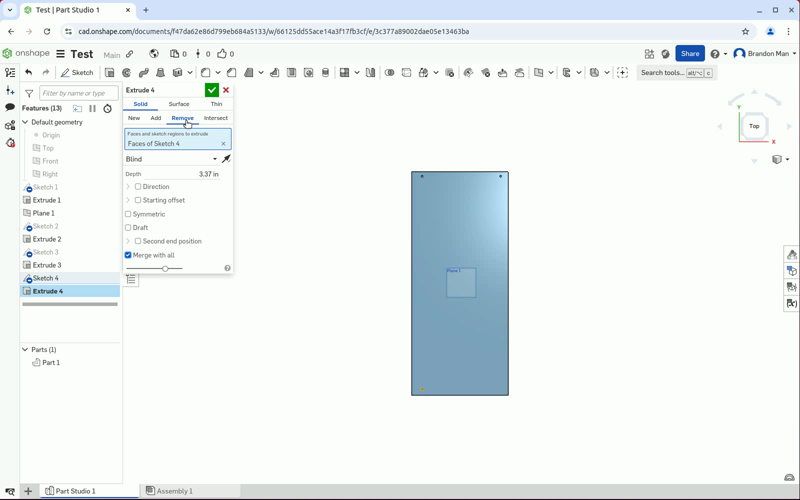
key(enter)
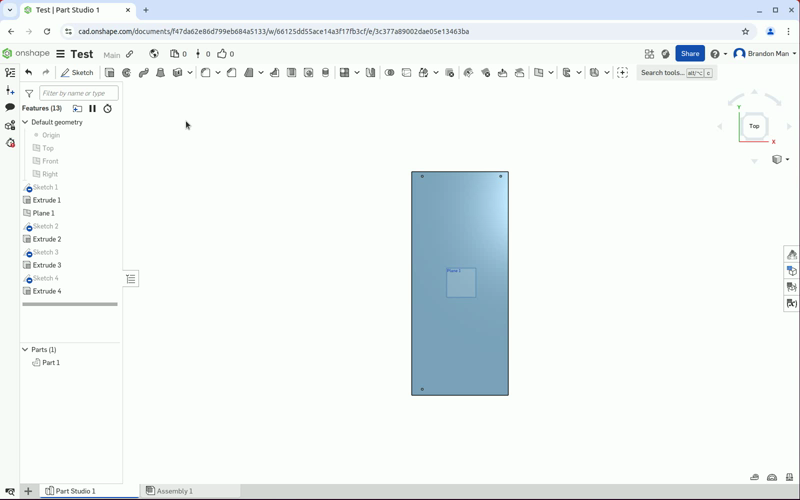
key(shift+h)
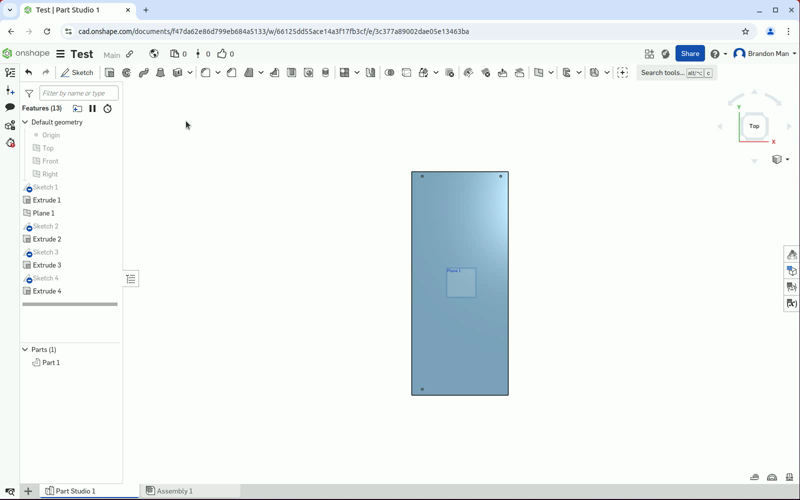
key(shift+h)
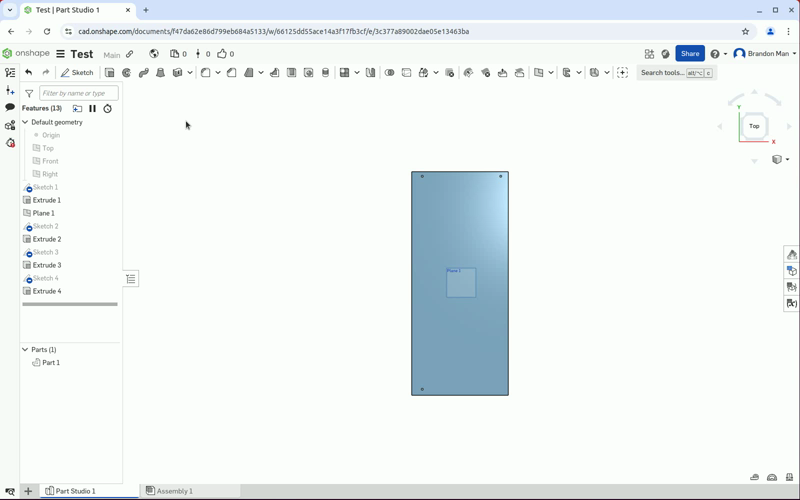
mouse_move(73, 189)
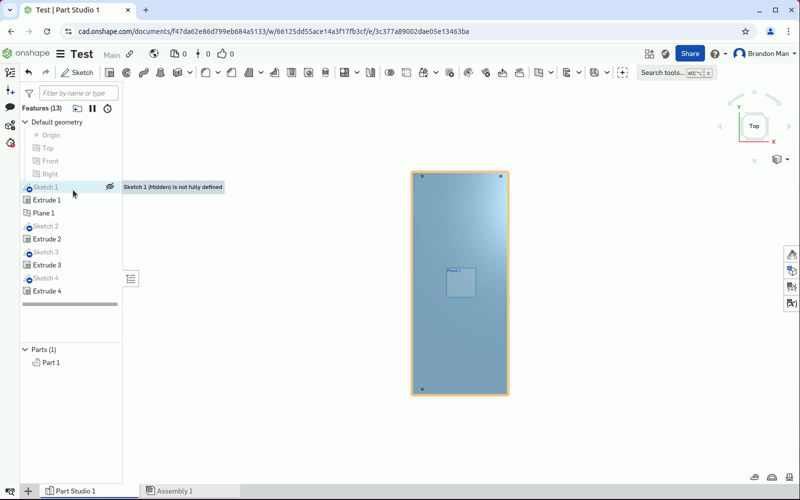
click(73, 189)
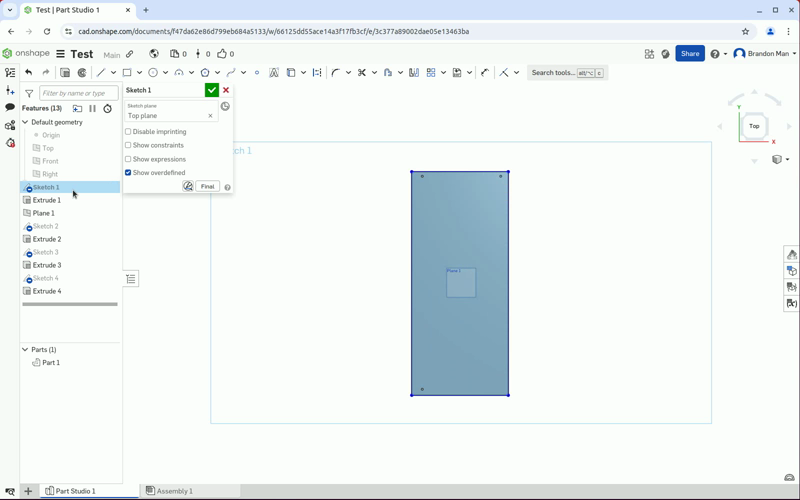
mouse_move(229, 92)
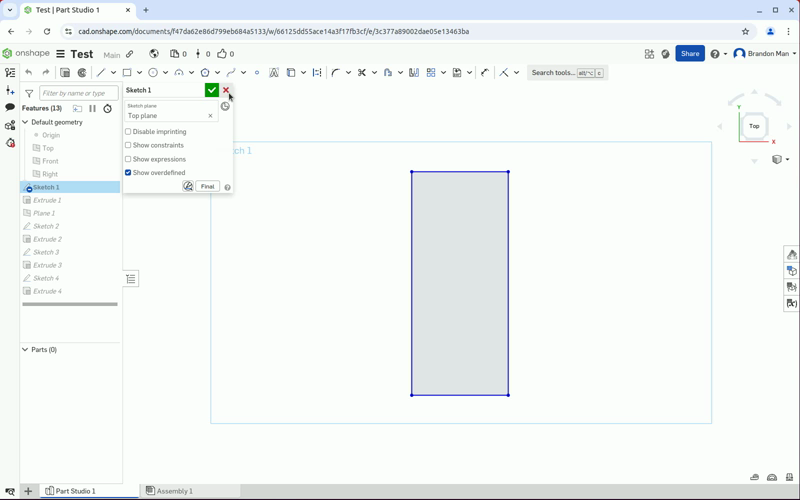
click(229, 92)
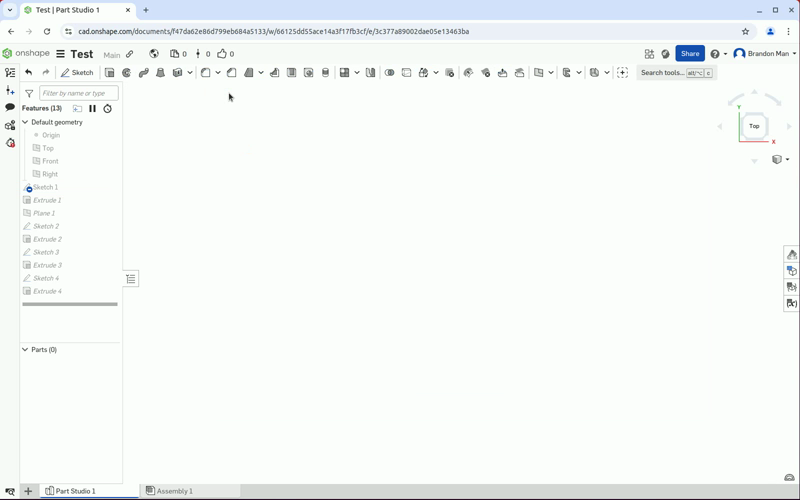
key(shift+s)
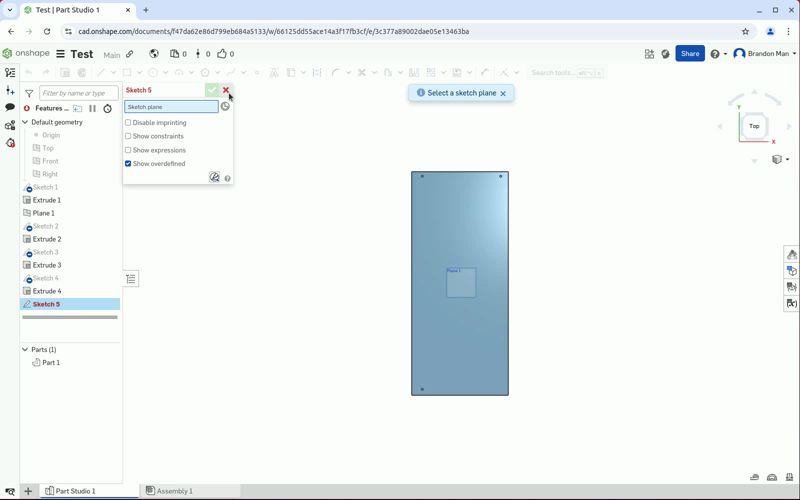
mouse_move(73, 215)
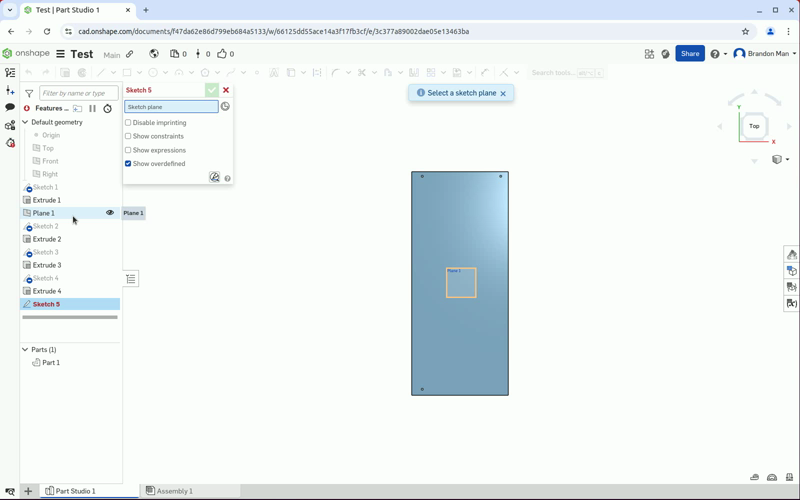
click(73, 215)
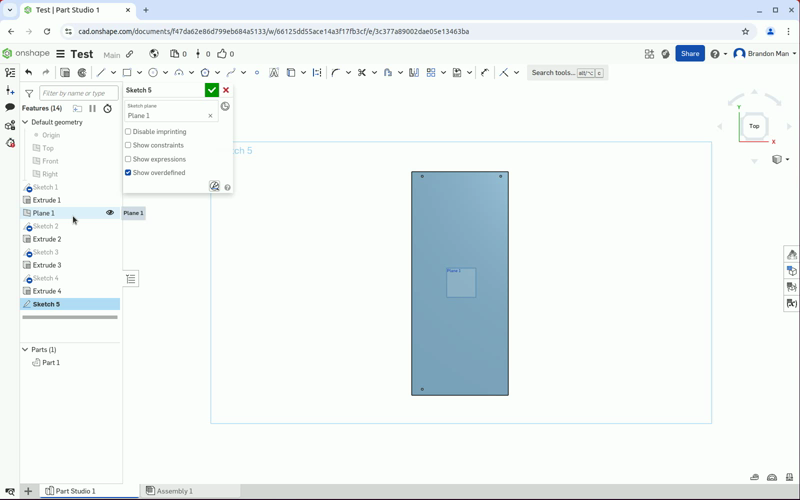
mouse_move(73, 352)
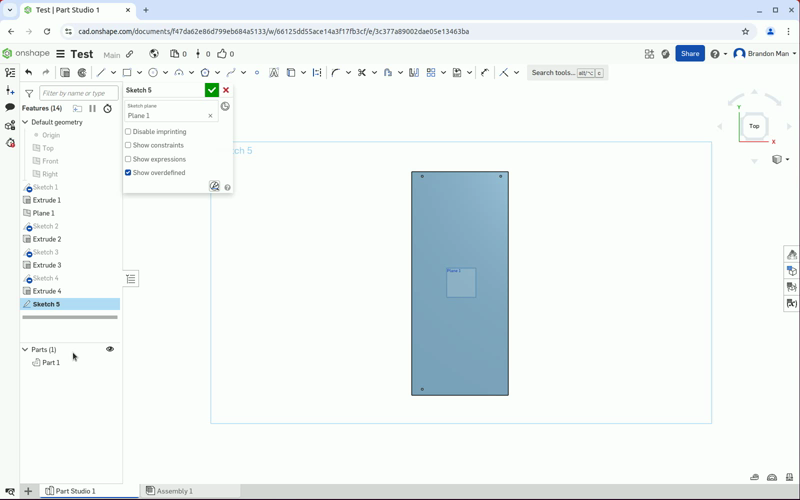
key(y)
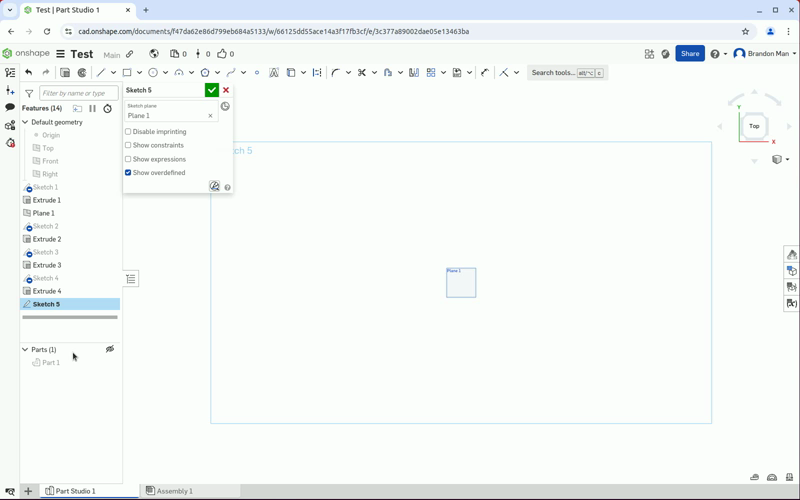
key(c)
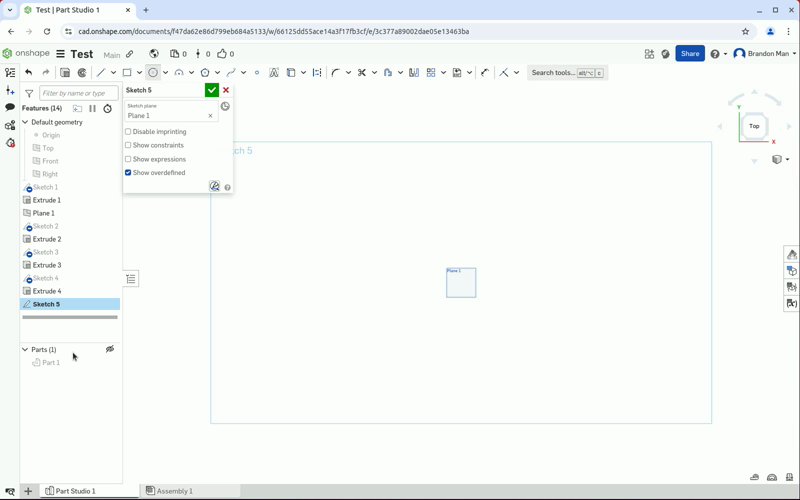
key_down(shift)
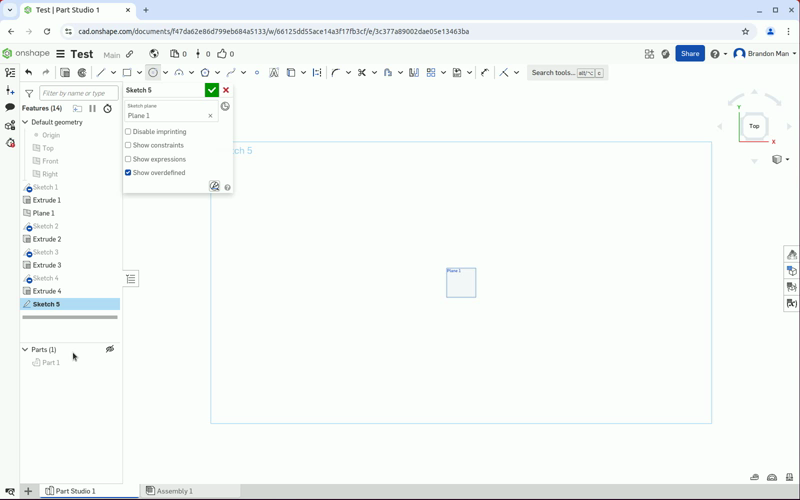
mouse_move(500, 389)
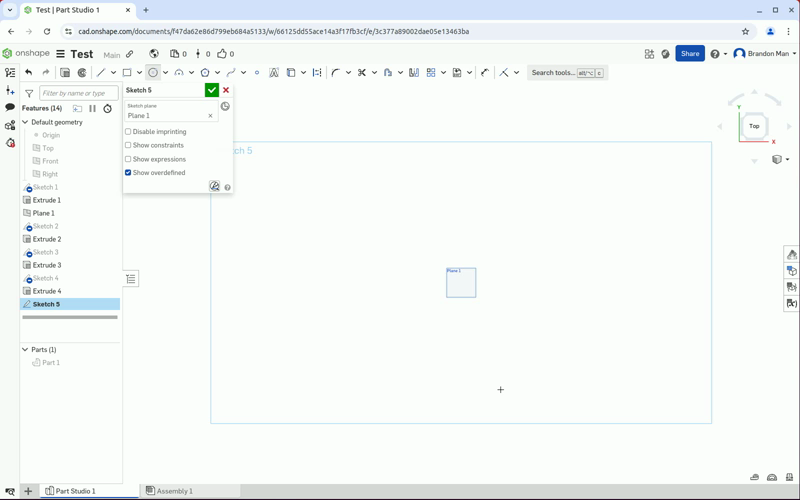
click(500, 389)
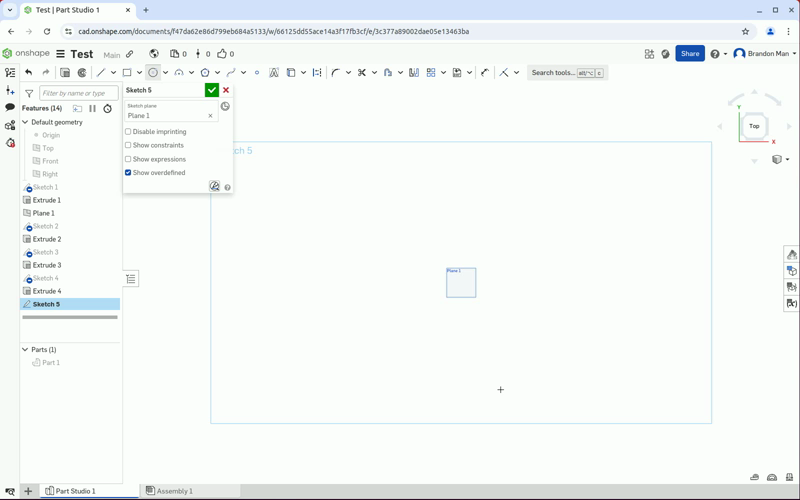
key_up(shift)
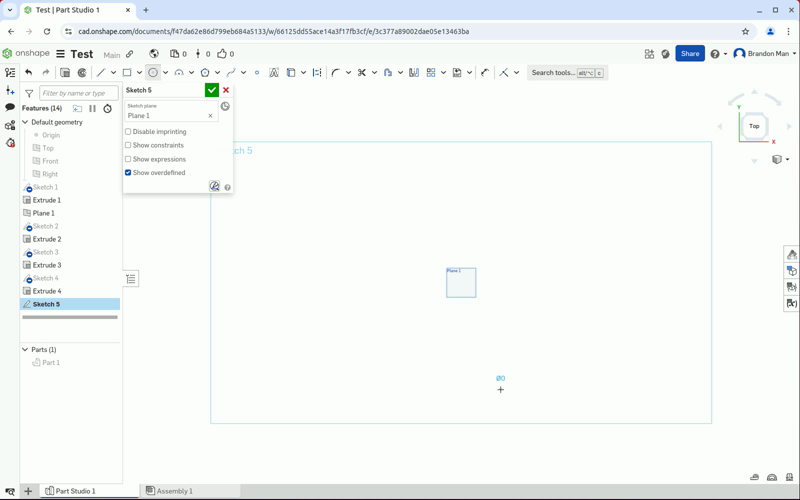
mouse_move(501, 389)
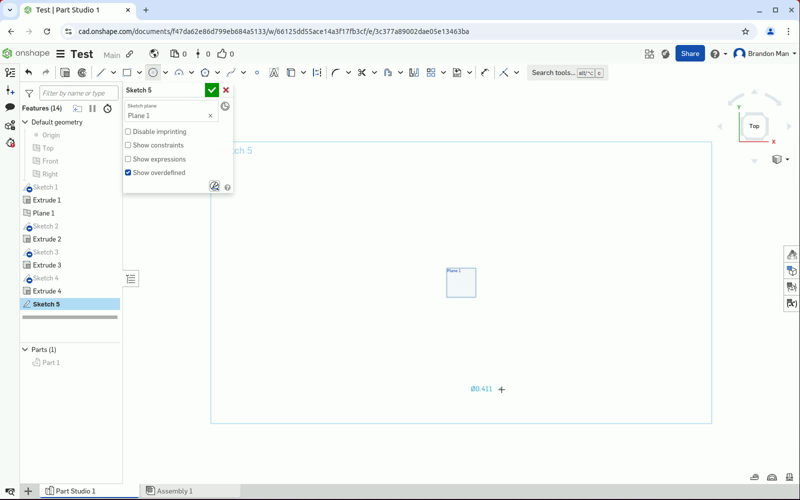
scroll(6)
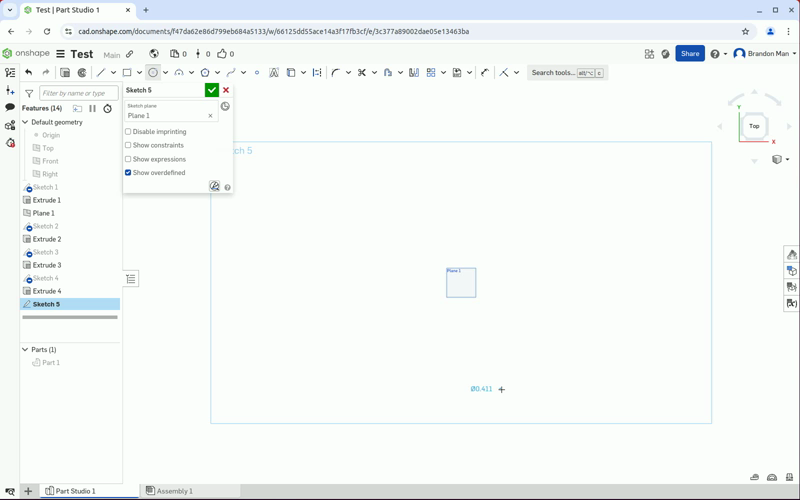
scroll(6)
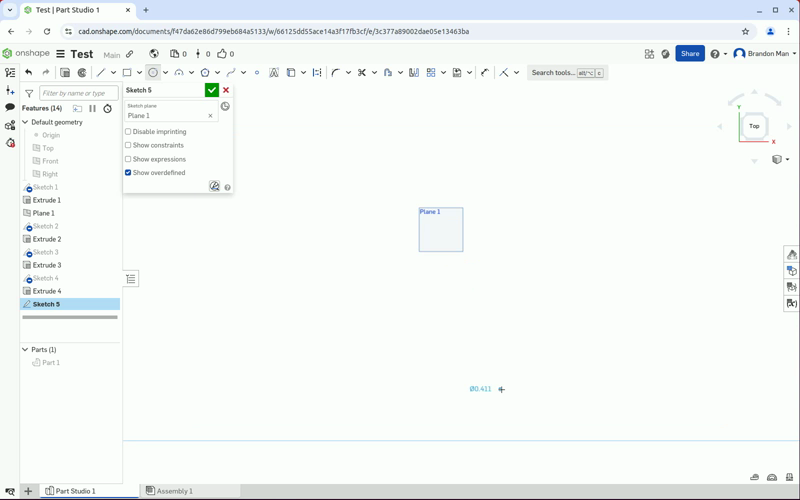
scroll(6)
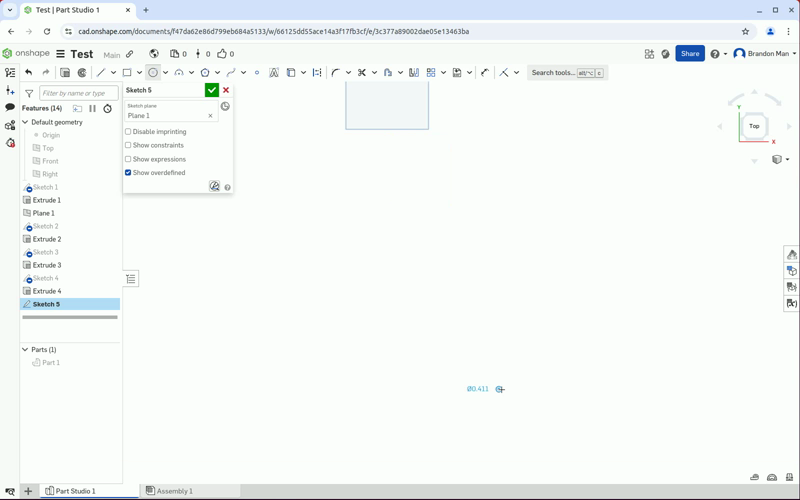
scroll(6)
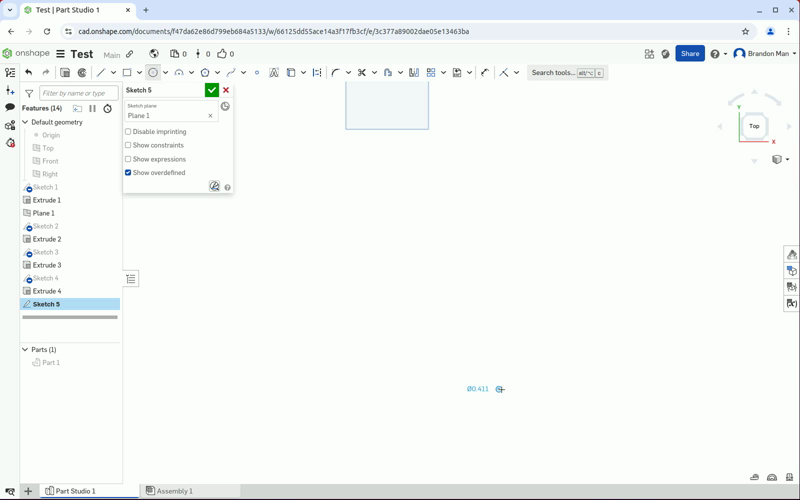
scroll(6)
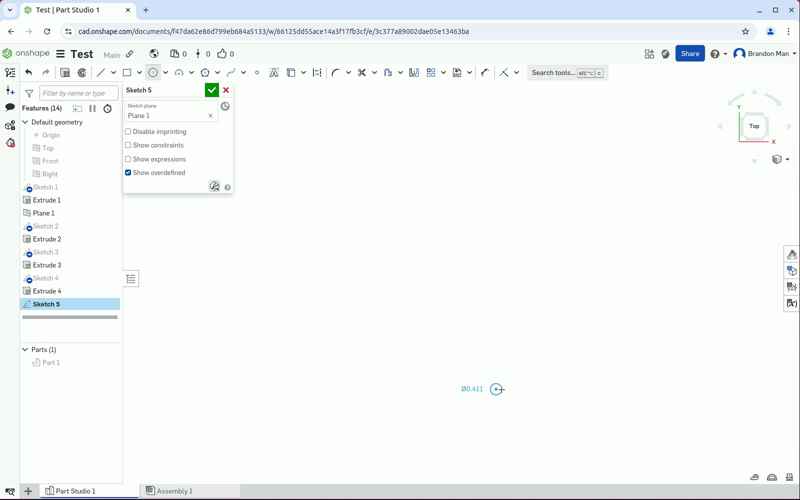
scroll(6)
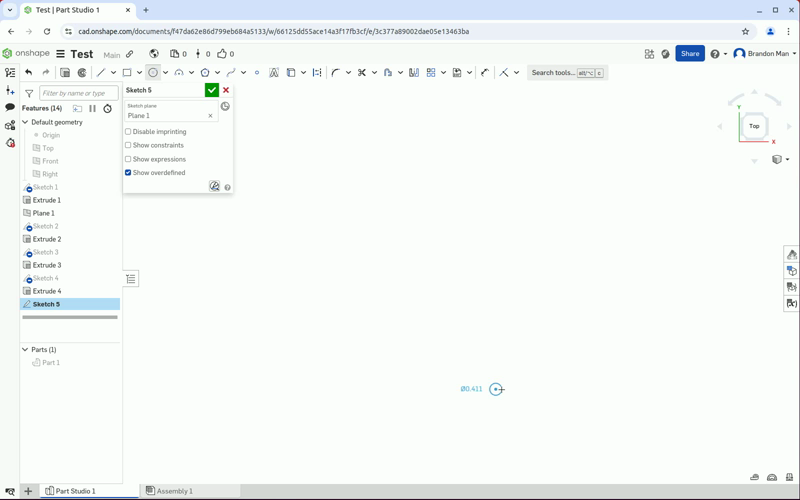
scroll(6)
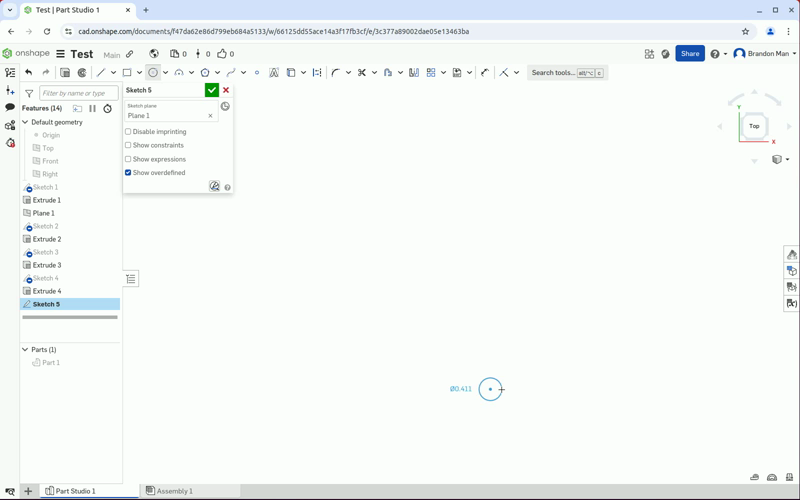
click(501, 389)
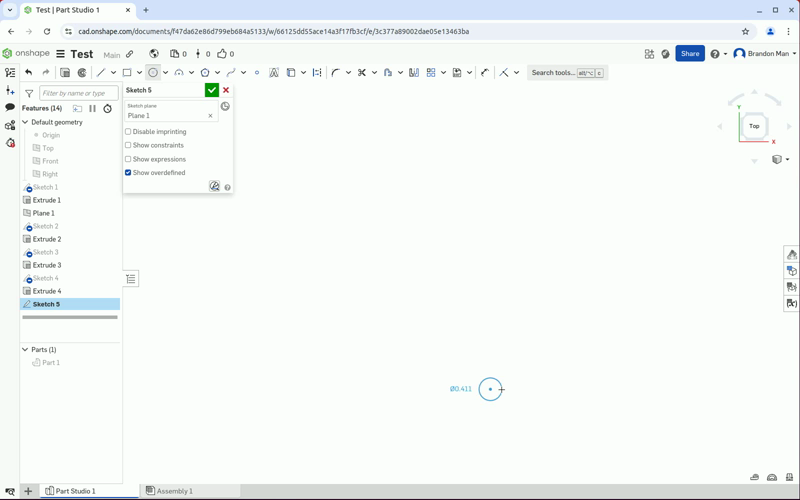
scroll(-6)
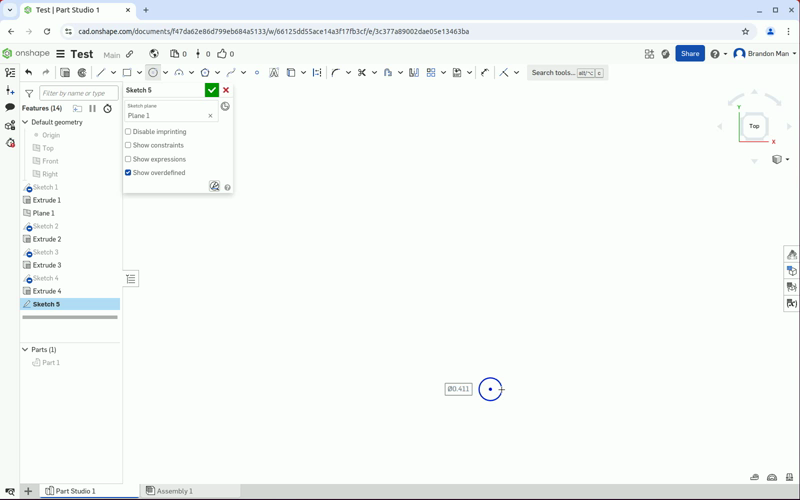
scroll(-6)
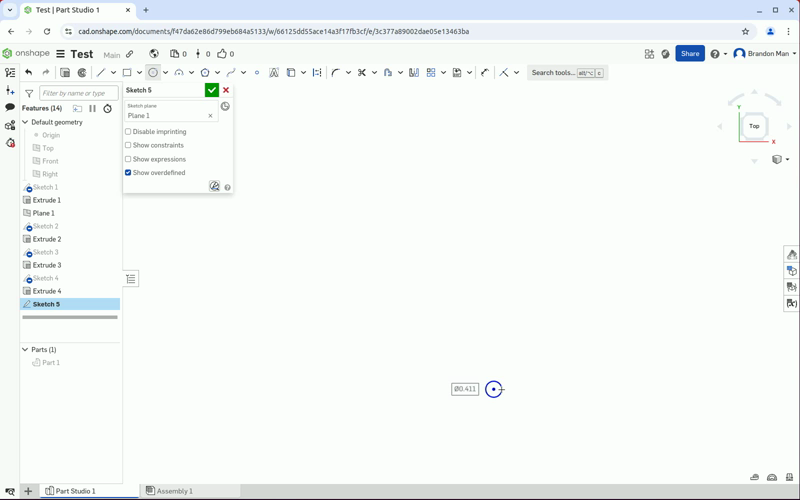
scroll(-6)
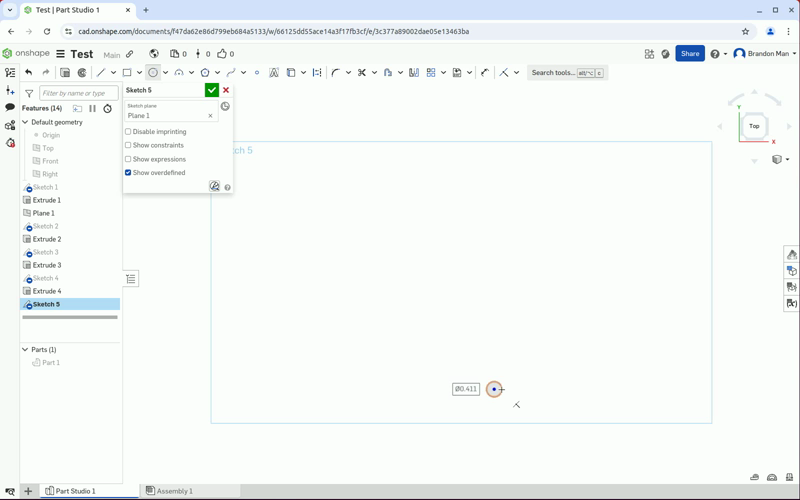
scroll(-6)
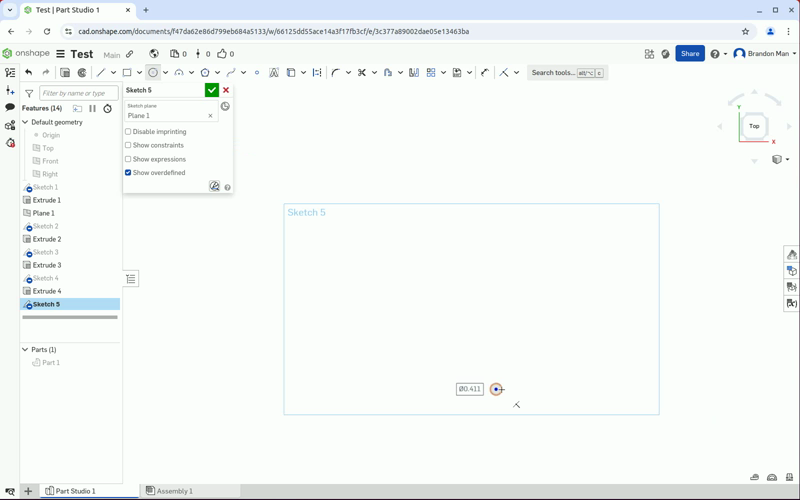
scroll(-6)
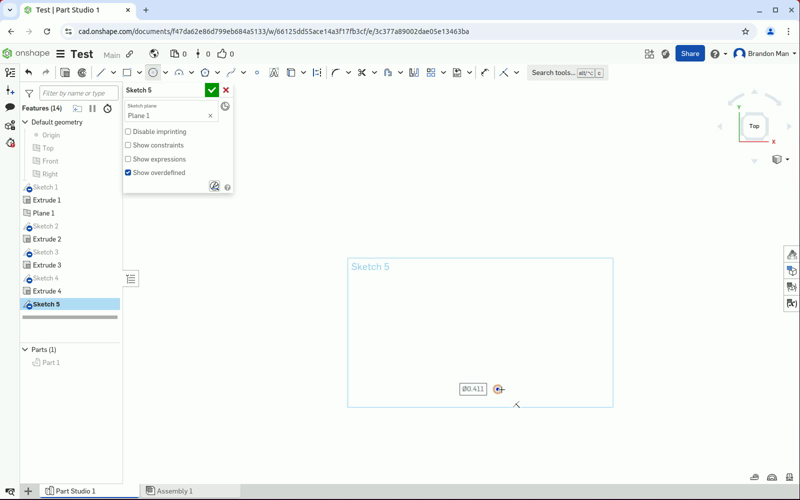
scroll(-6)
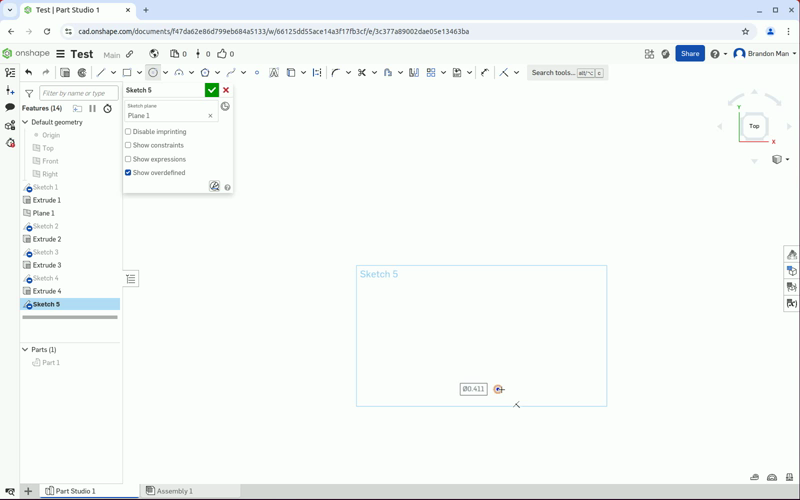
scroll(-6)
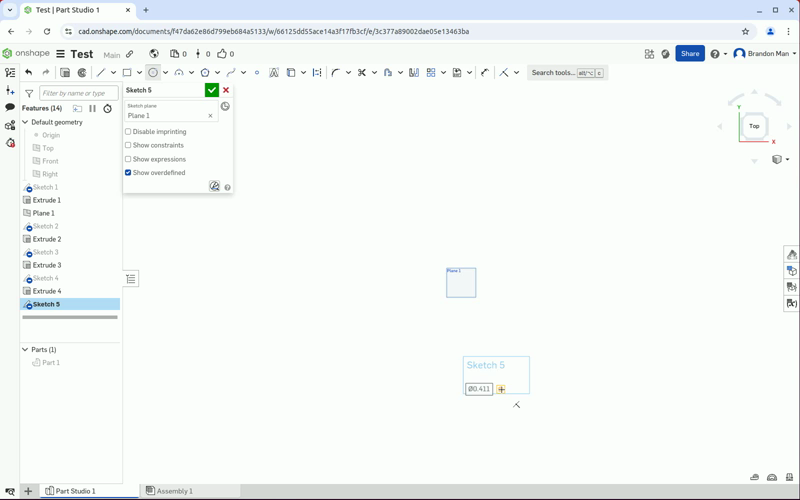
key(esc)
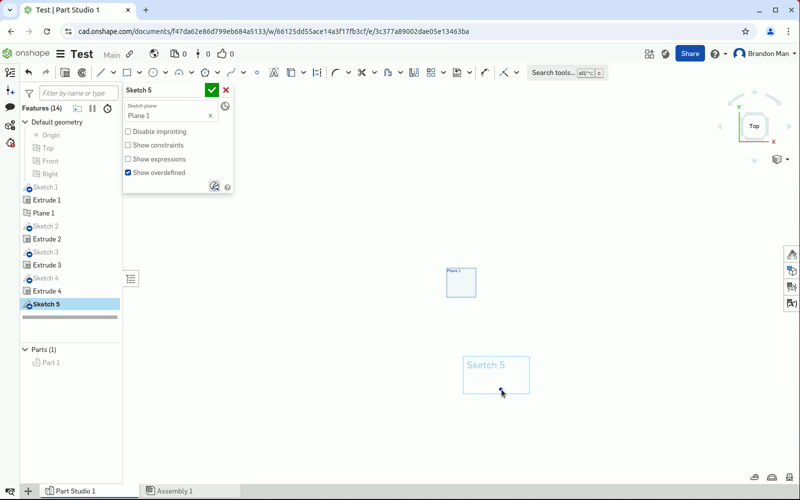
mouse_move(501, 390)
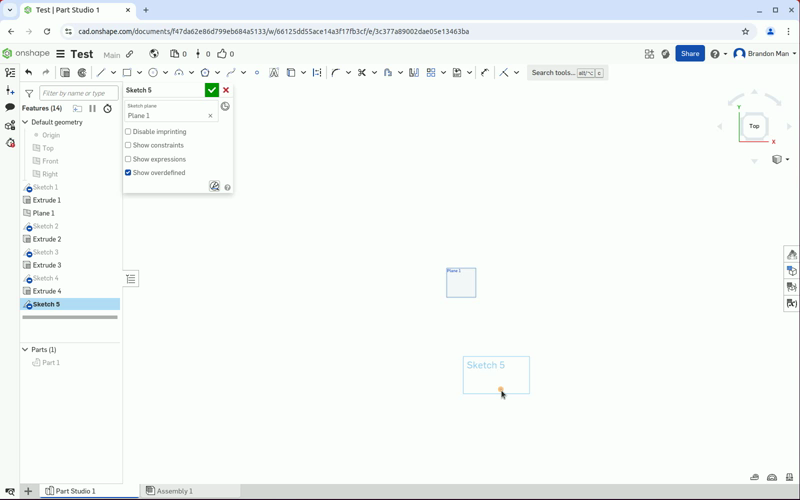
scroll(6)
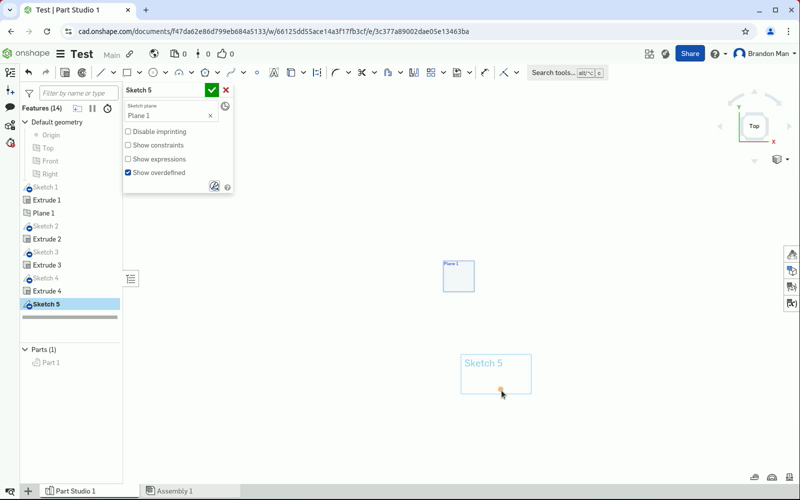
scroll(6)
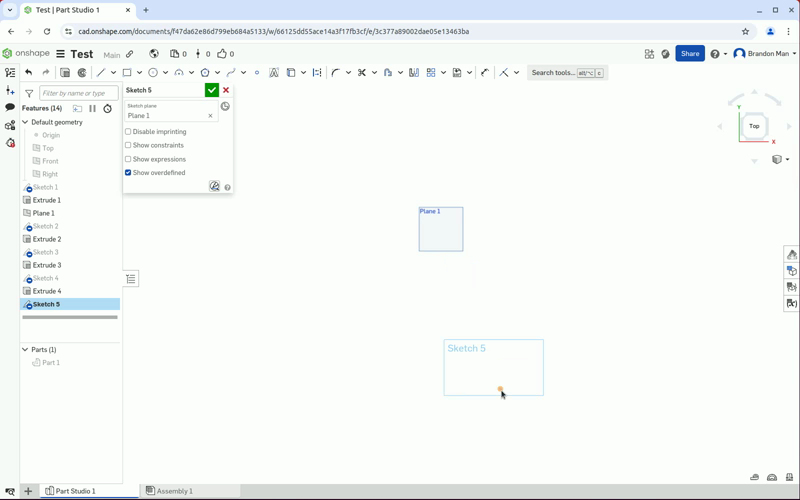
scroll(6)
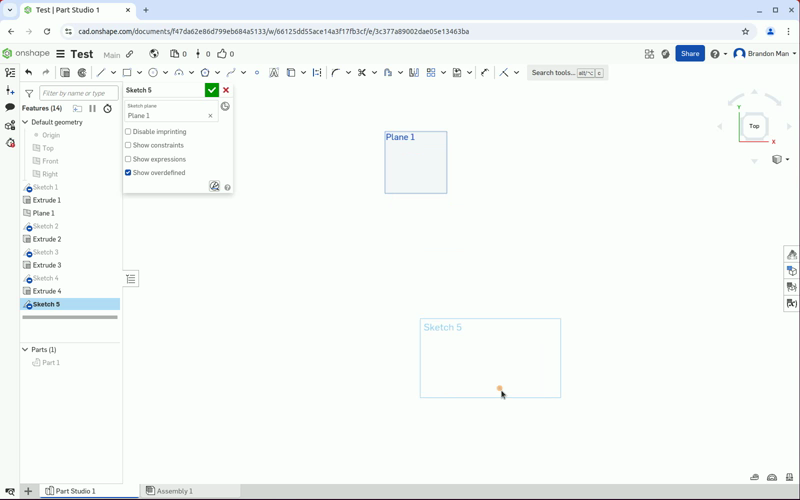
scroll(6)
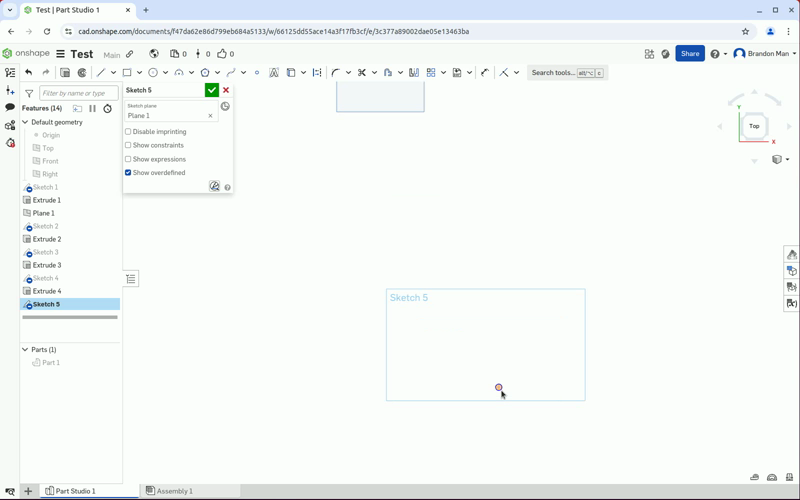
scroll(6)
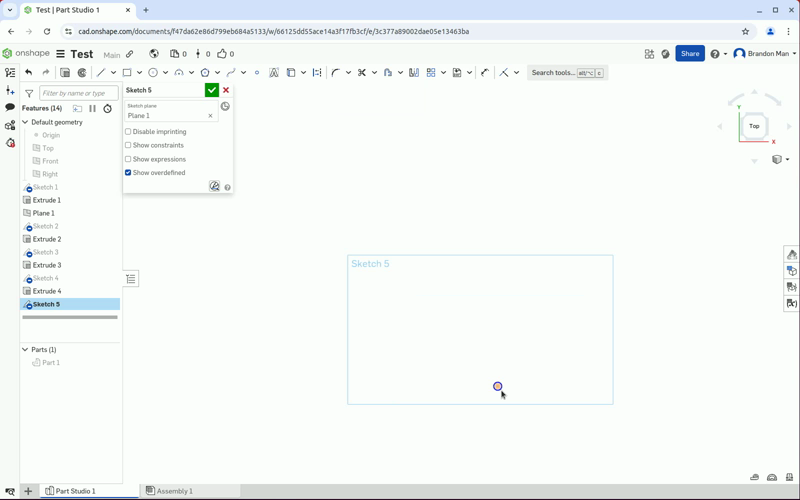
scroll(6)
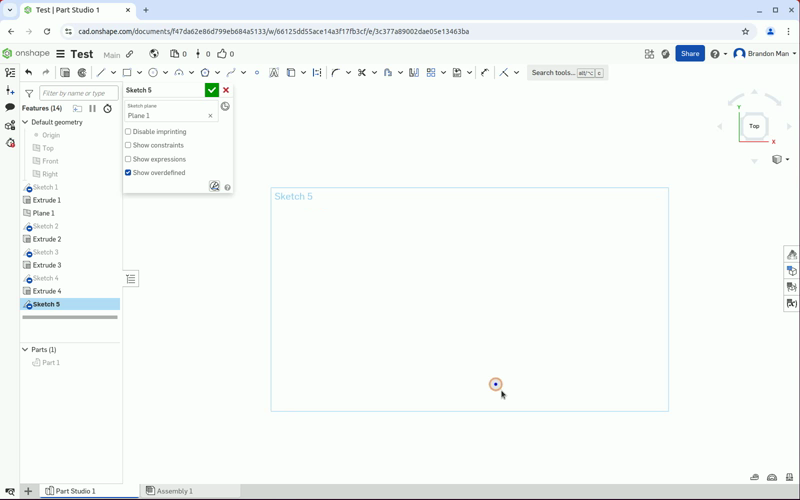
scroll(6)
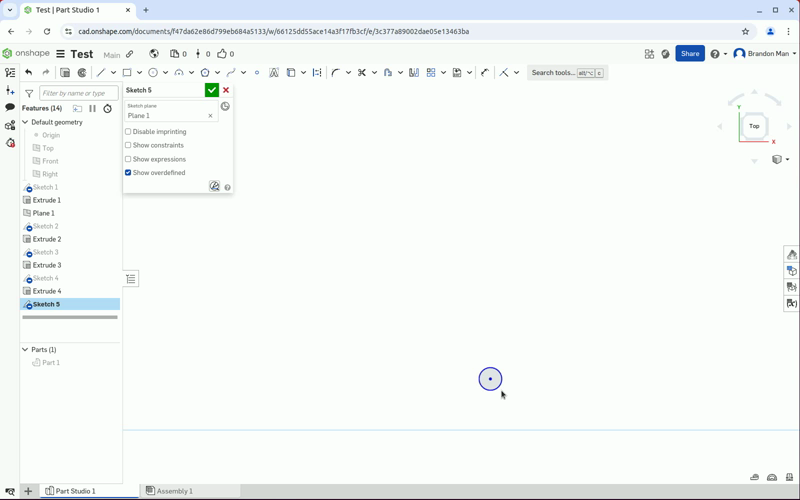
click(501, 390)
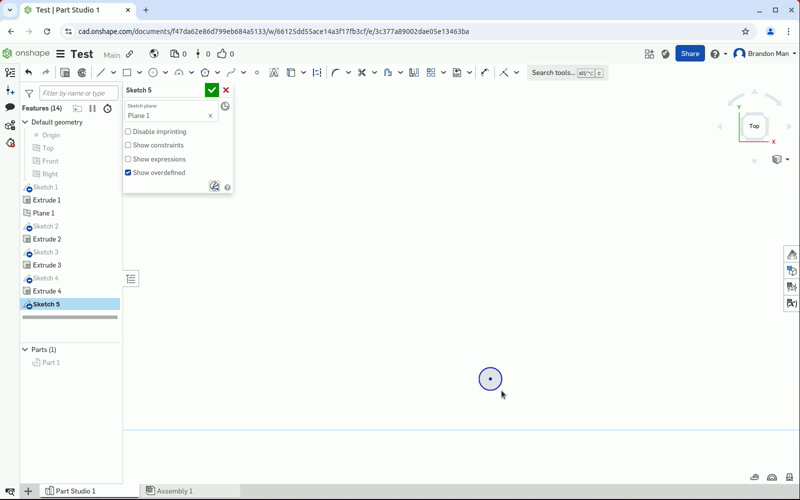
scroll(-6)
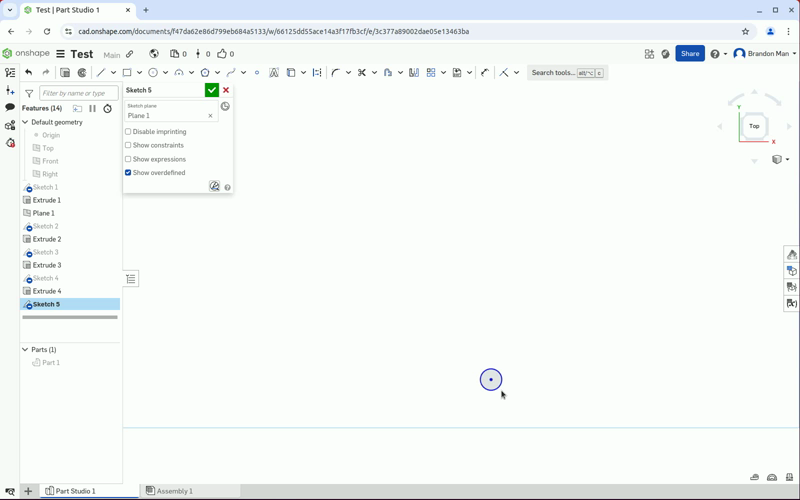
scroll(-6)
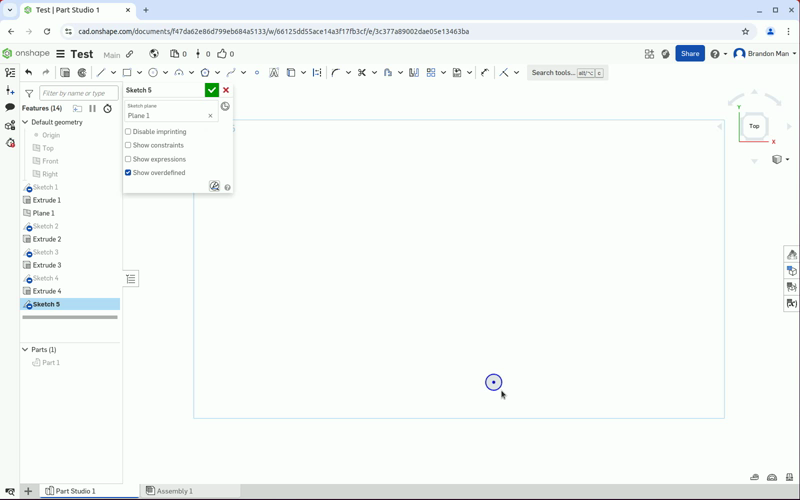
scroll(-6)
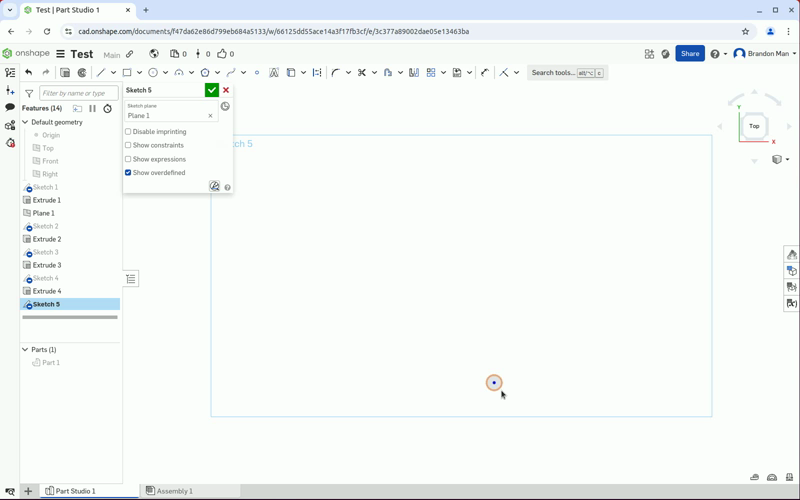
scroll(-6)
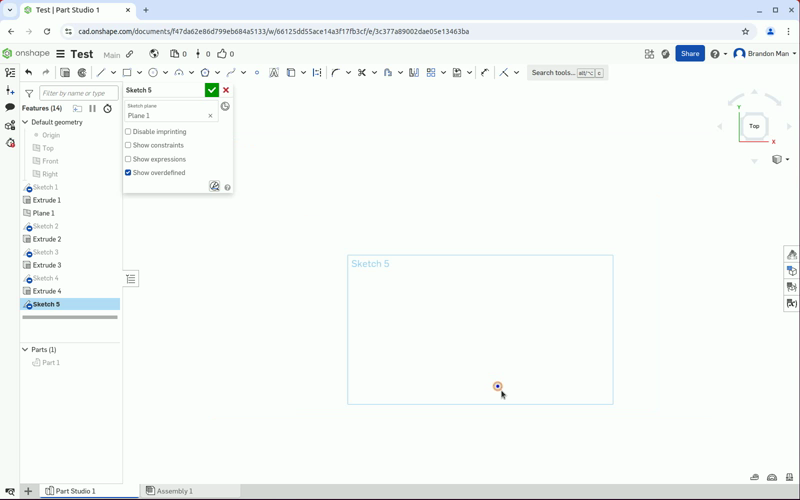
scroll(-6)
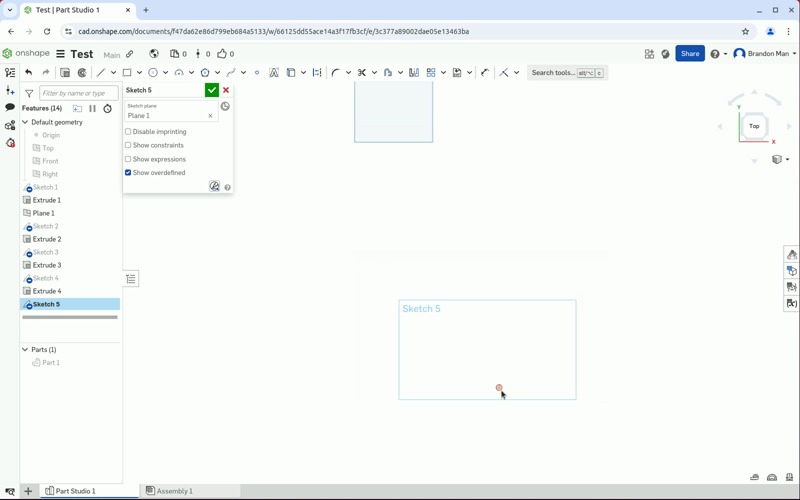
scroll(-6)
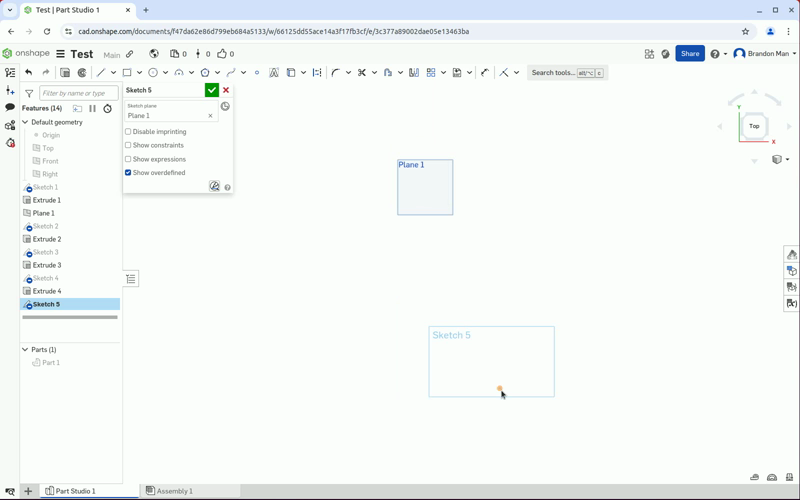
scroll(-6)
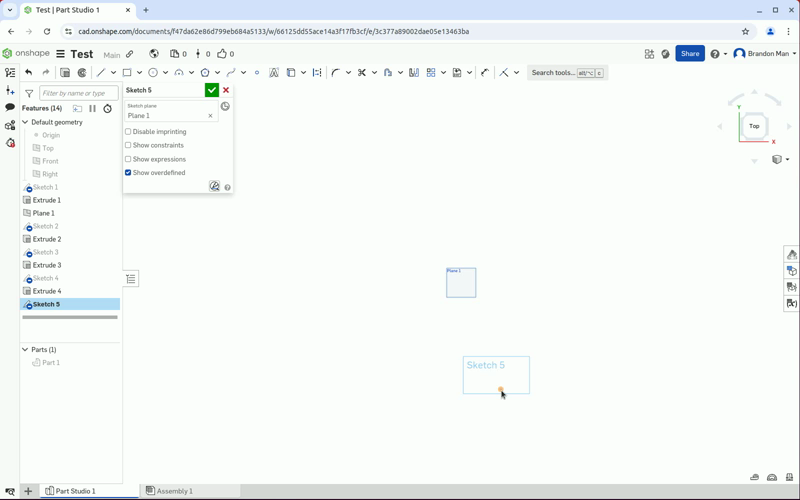
mouse_move(73, 352)
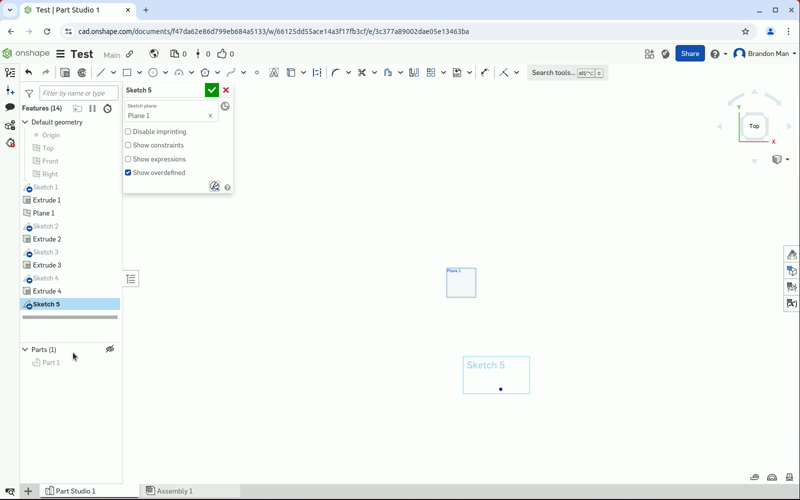
key(shift+y)
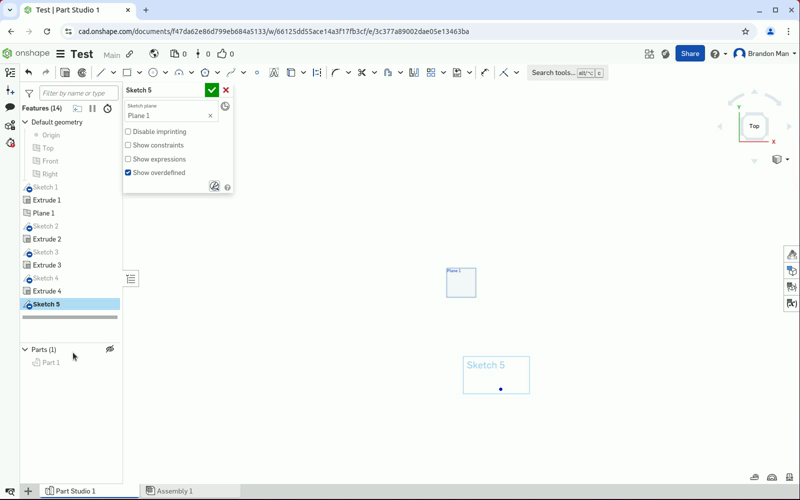
key(shift+e)
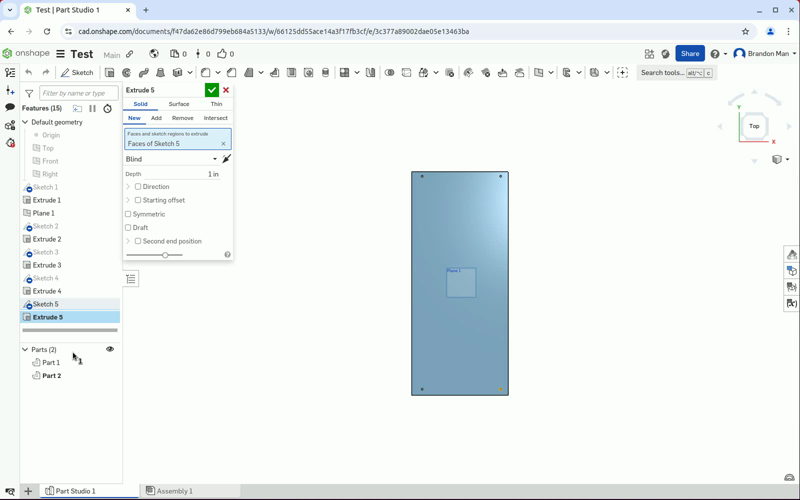
mouse_move(143, 106)
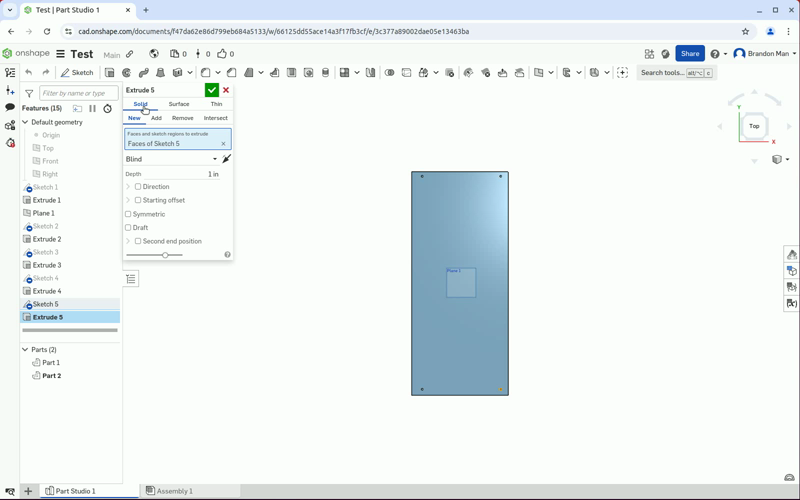
click(143, 106)
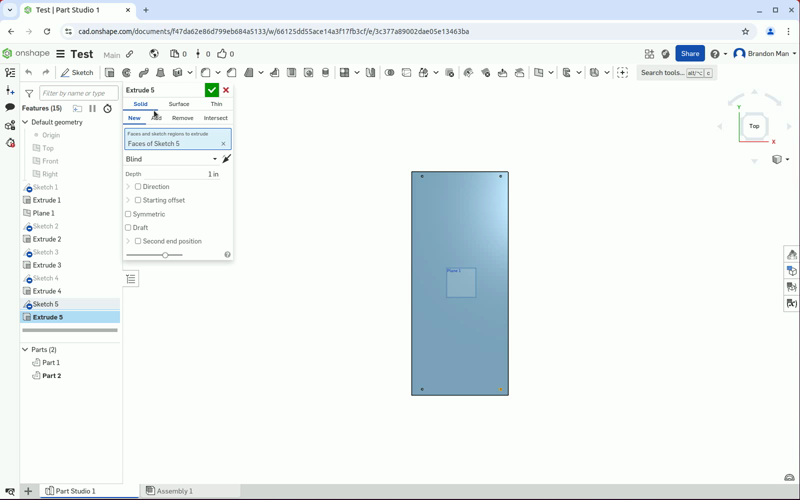
mouse_move(186, 120)
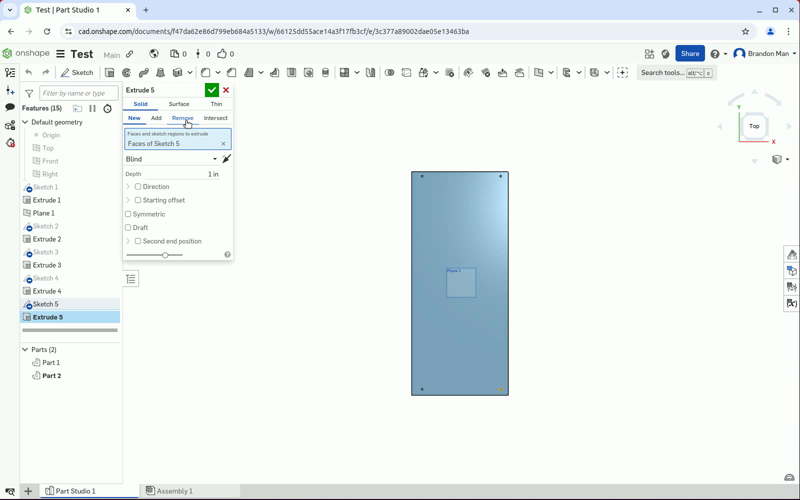
click(186, 120)
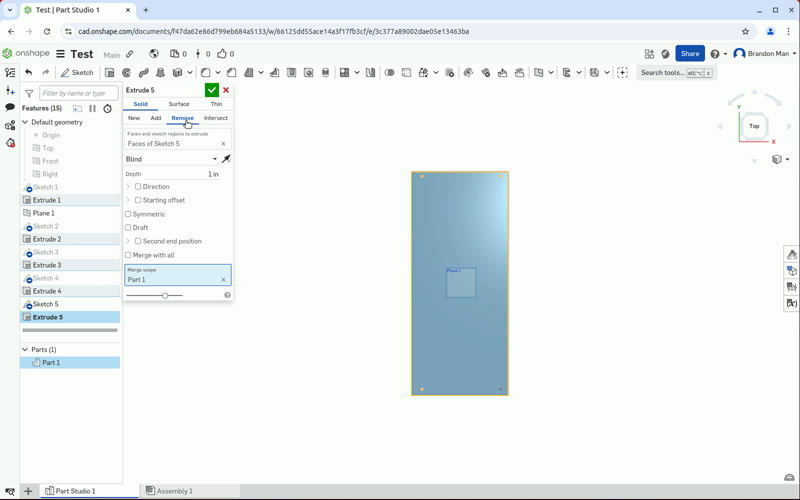
key(tab, 4)
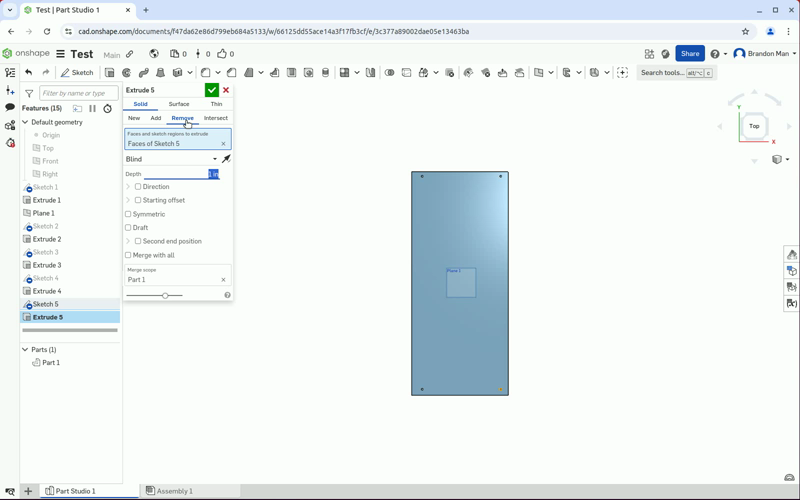
text(3.37)
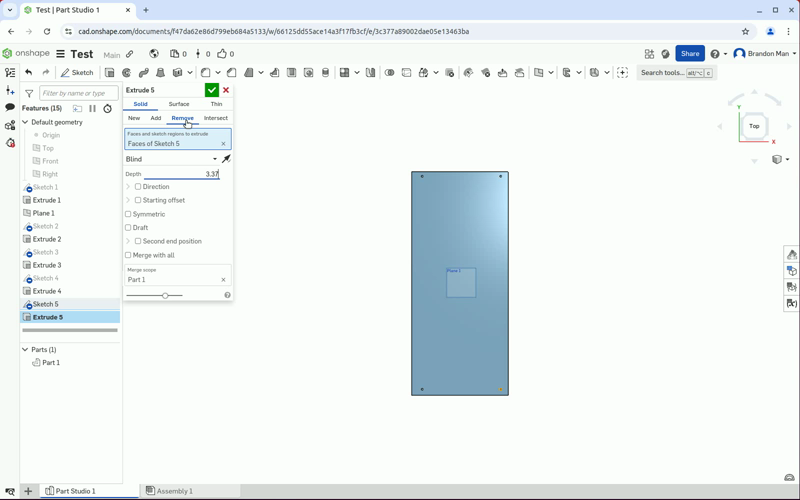
key(tab, 6)
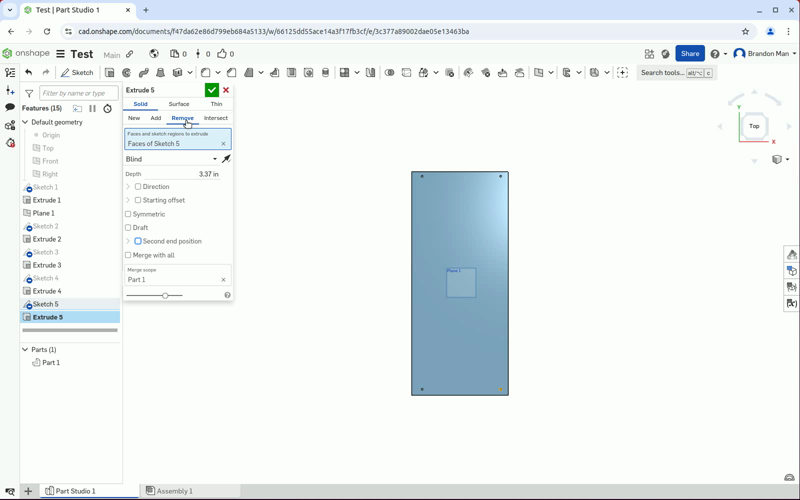
key(space)
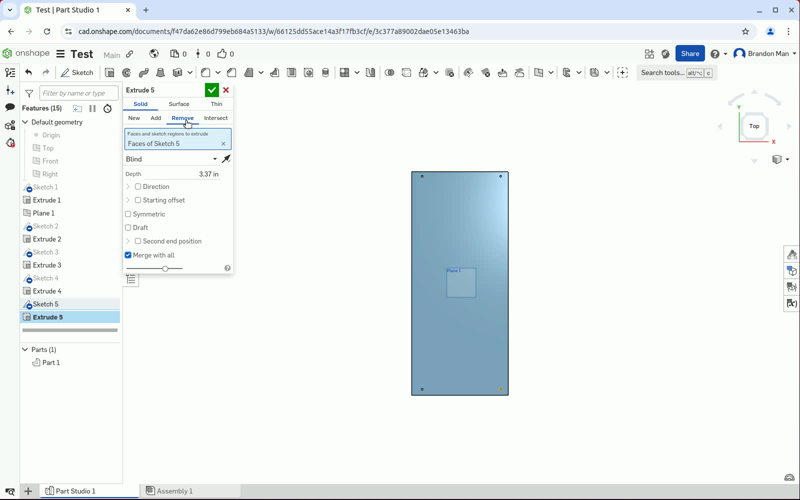
key(enter)
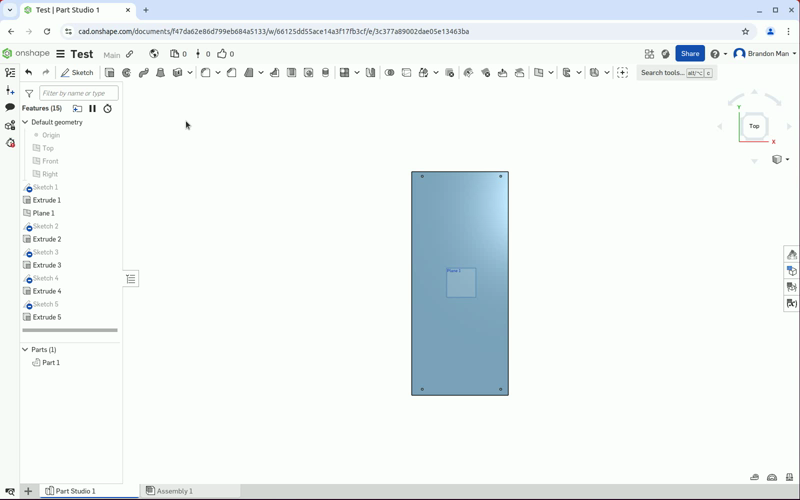
key(shift+h)
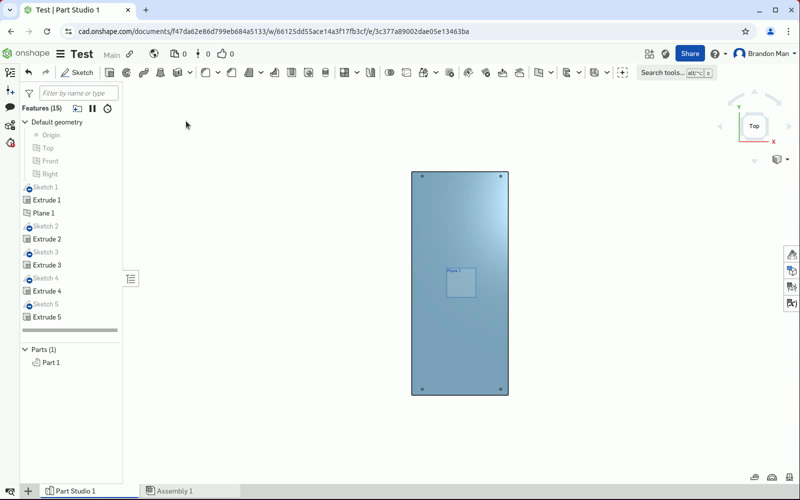
key(shift+h)
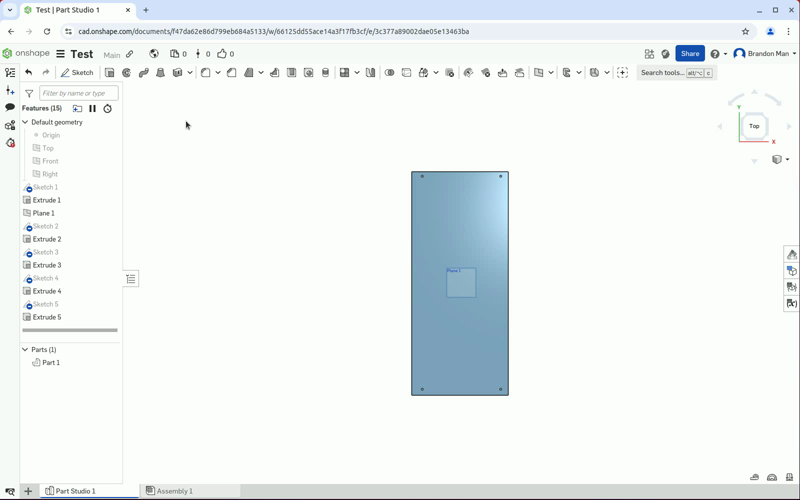
mouse_move(73, 189)
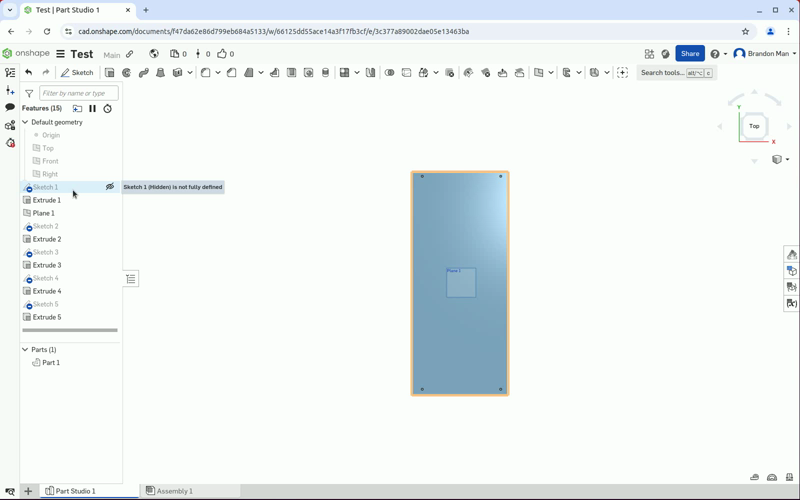
click(73, 189)
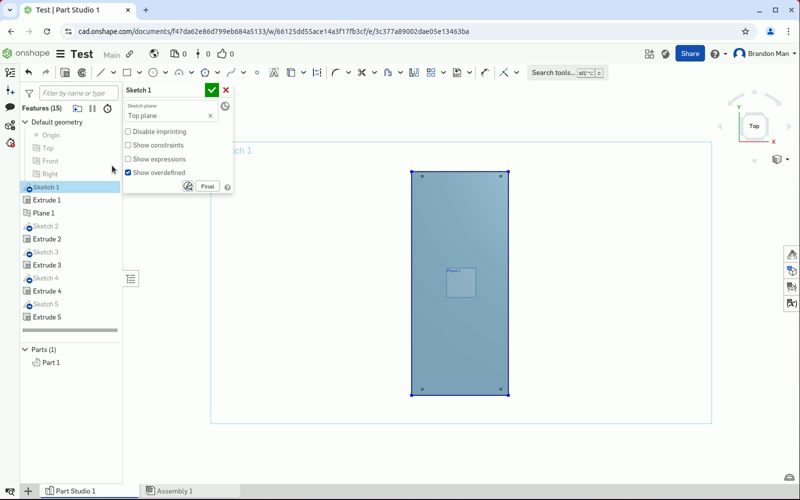
mouse_move(229, 92)
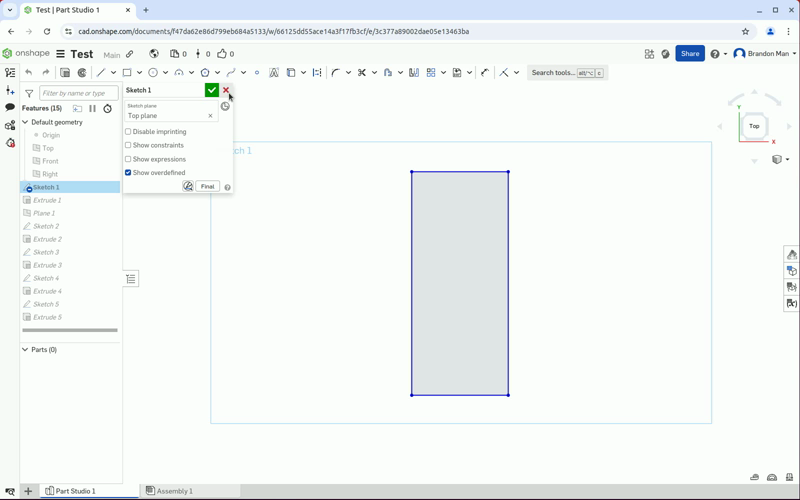
click(229, 92)
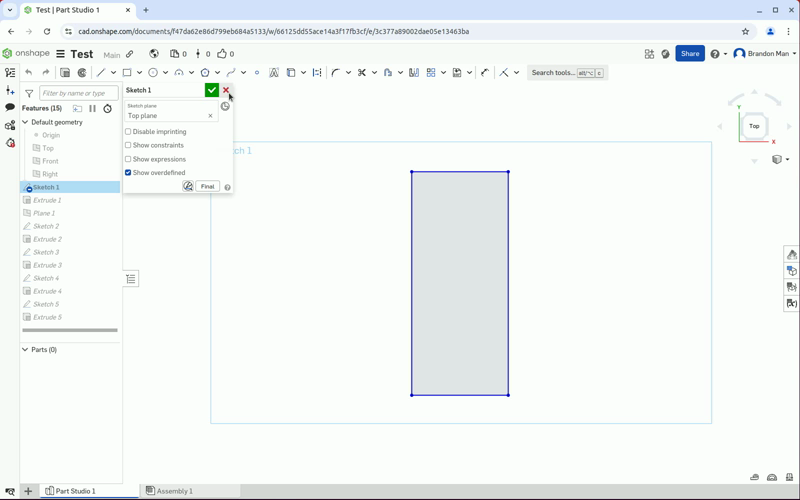
key(shift+s)
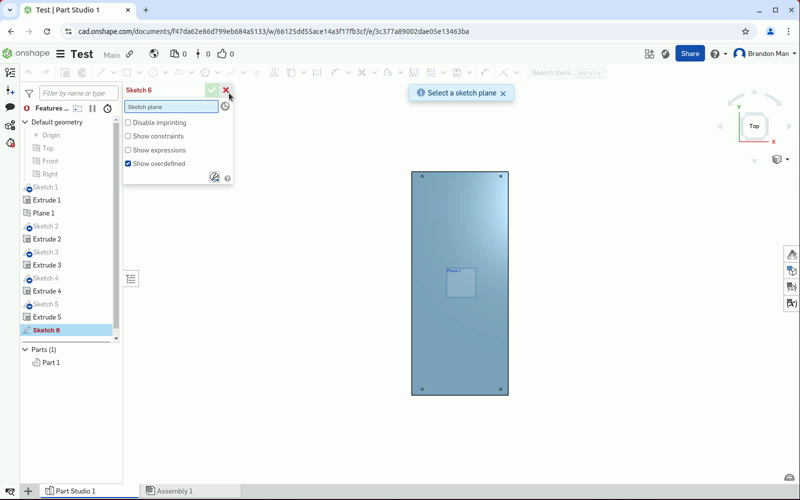
mouse_move(69, 215)
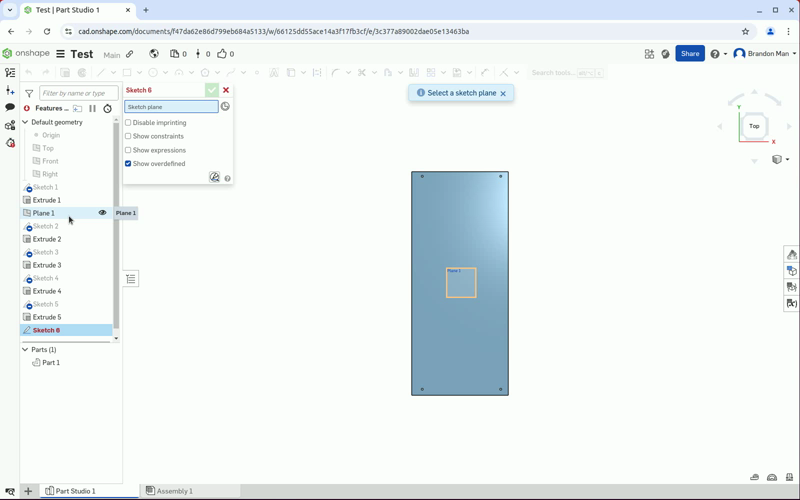
click(69, 215)
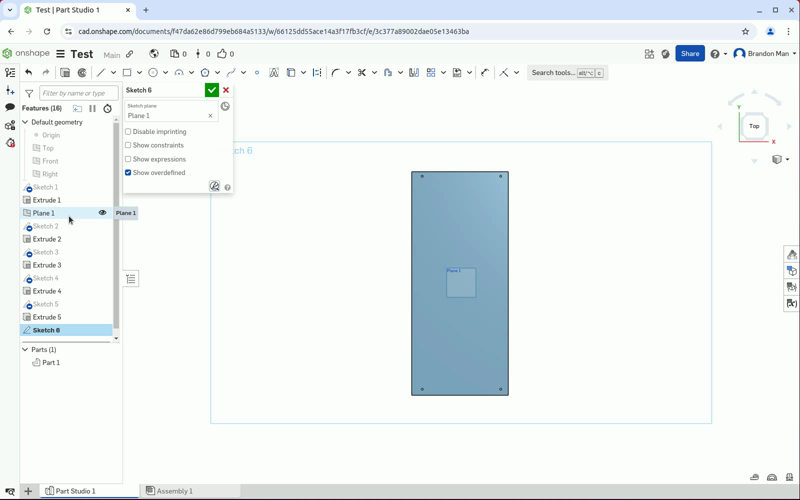
mouse_move(73, 352)
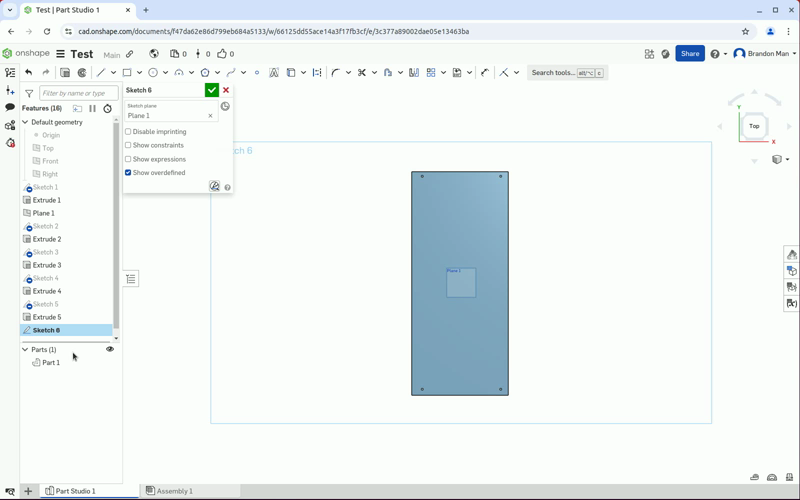
key(y)
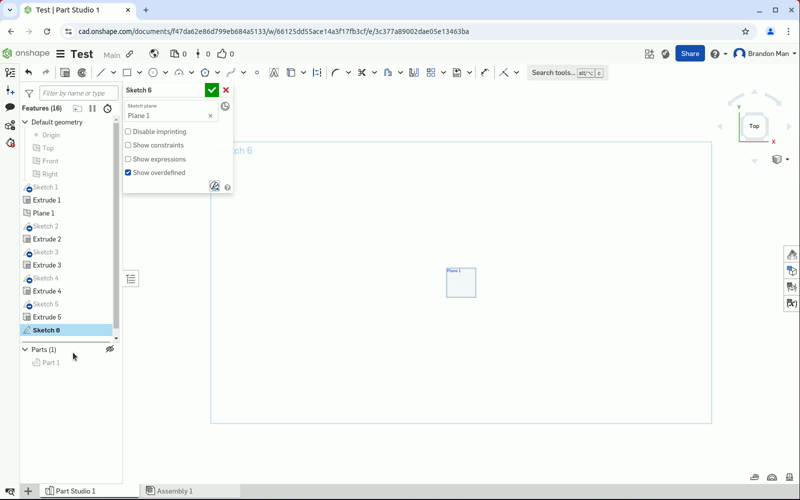
key(c)
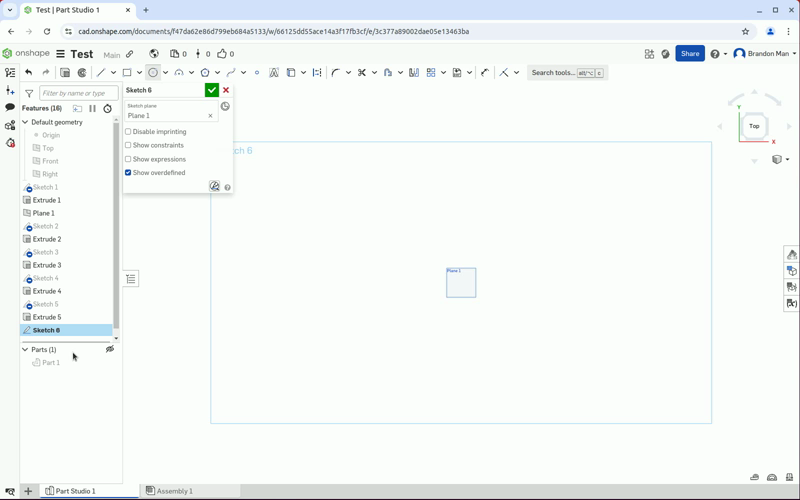
key_down(shift)
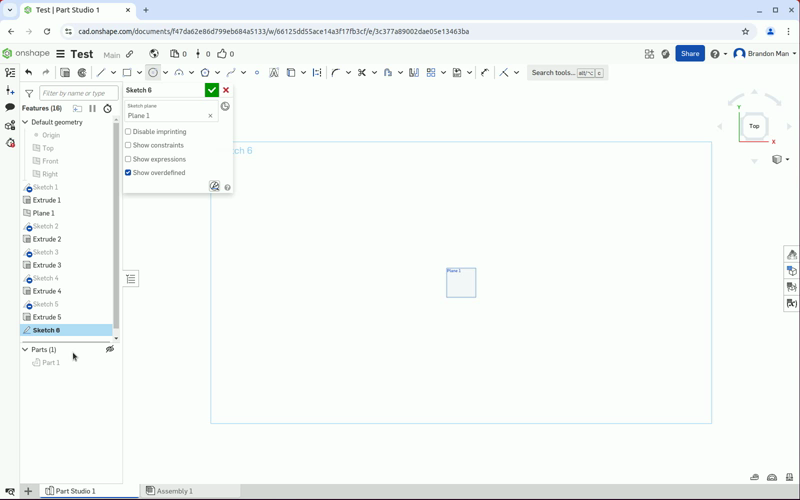
mouse_move(422, 282)
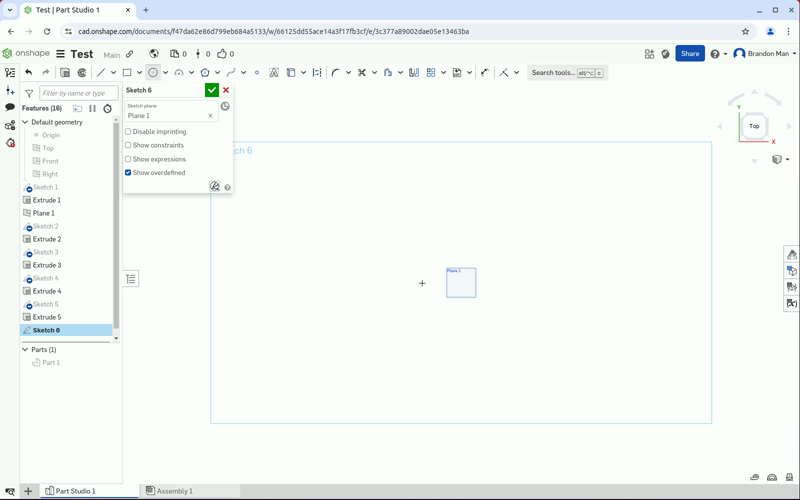
click(422, 282)
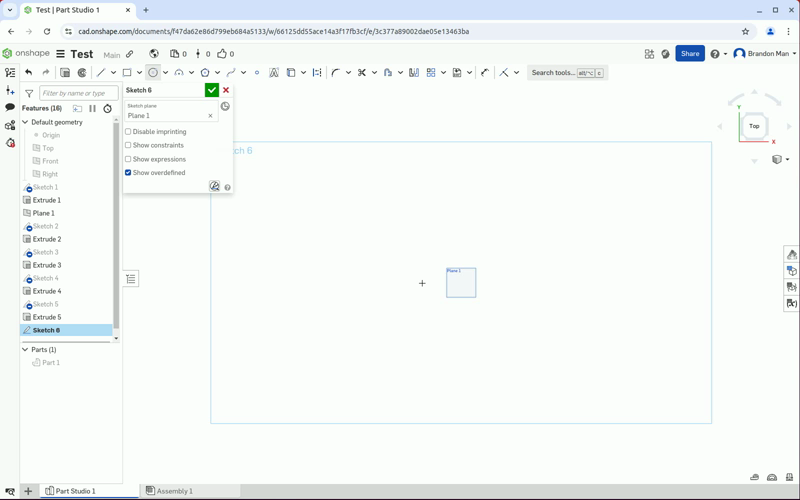
key_up(shift)
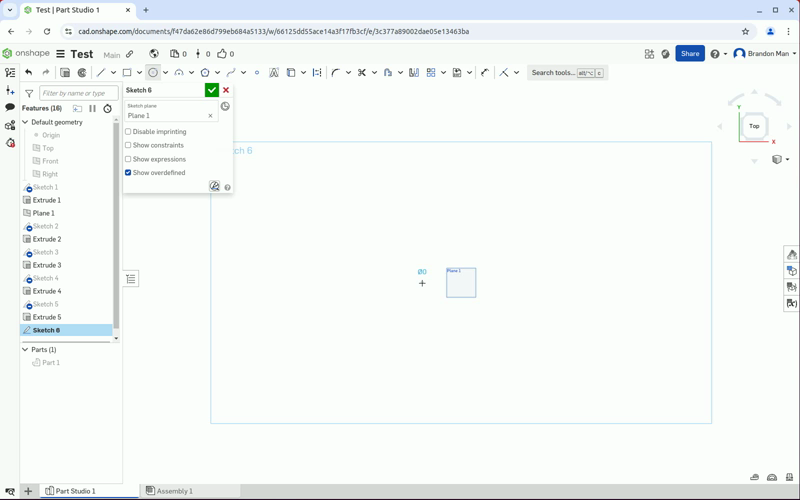
mouse_move(423, 282)
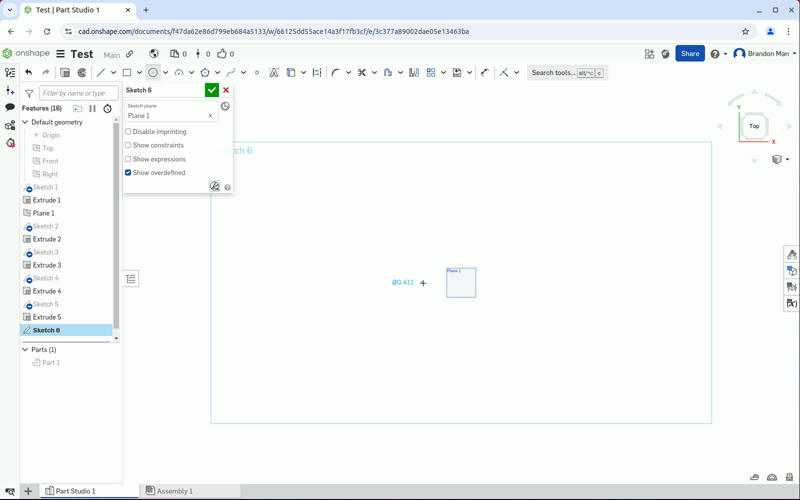
scroll(6)
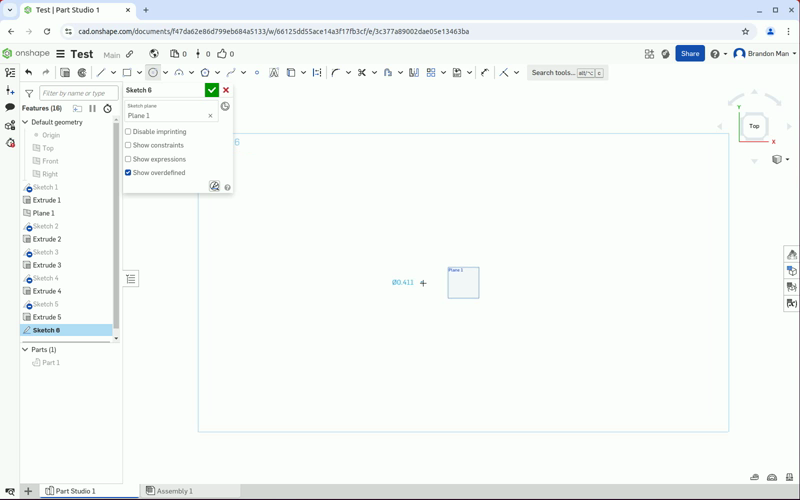
scroll(6)
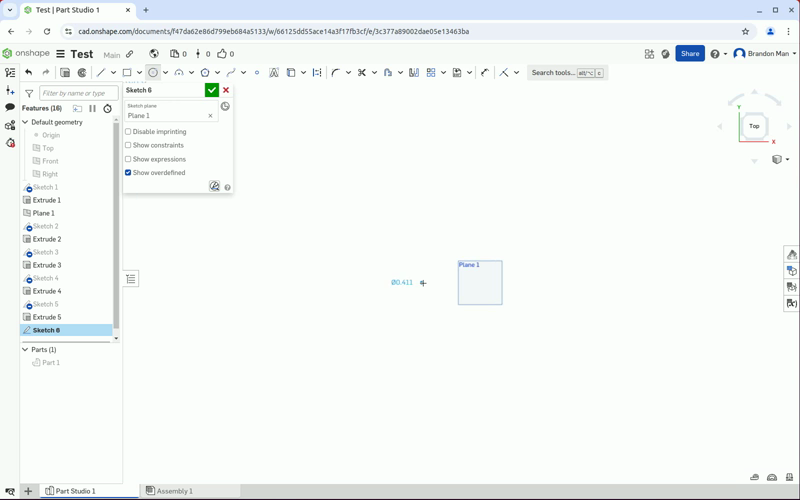
scroll(6)
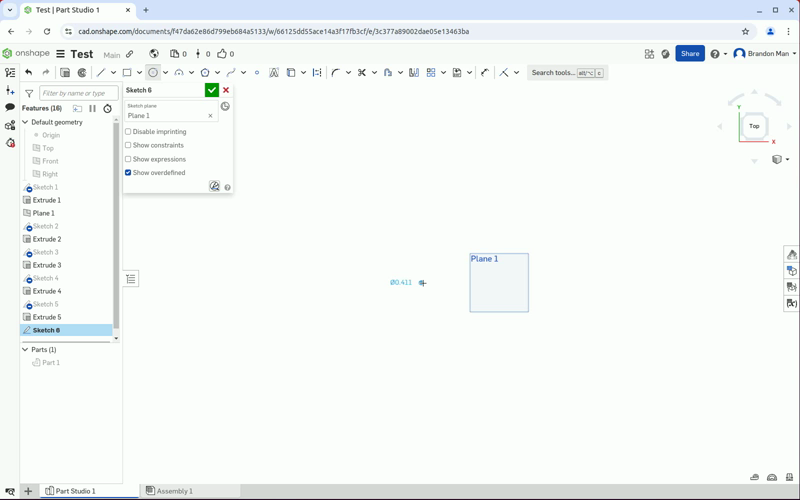
scroll(6)
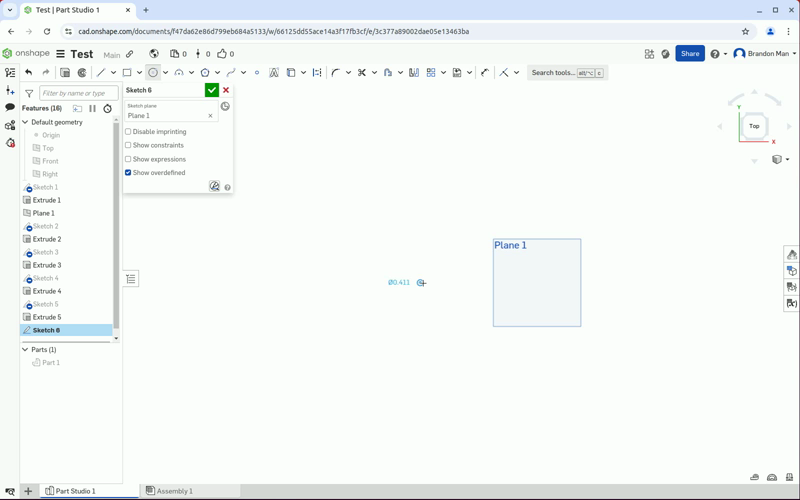
scroll(6)
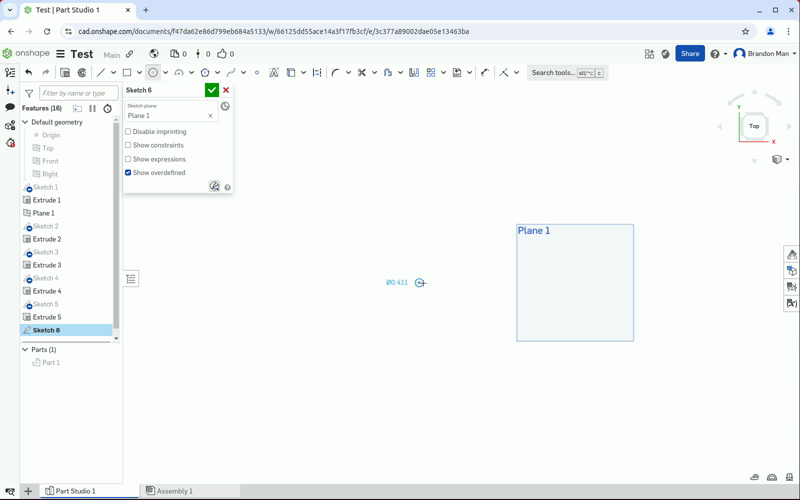
scroll(6)
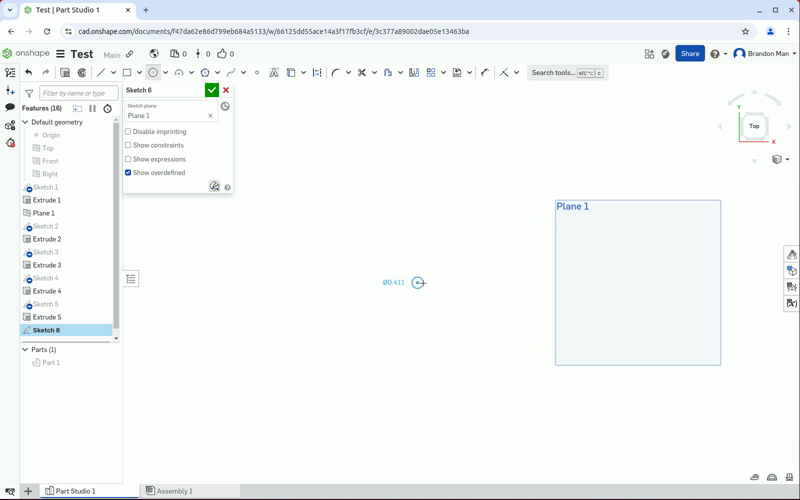
scroll(6)
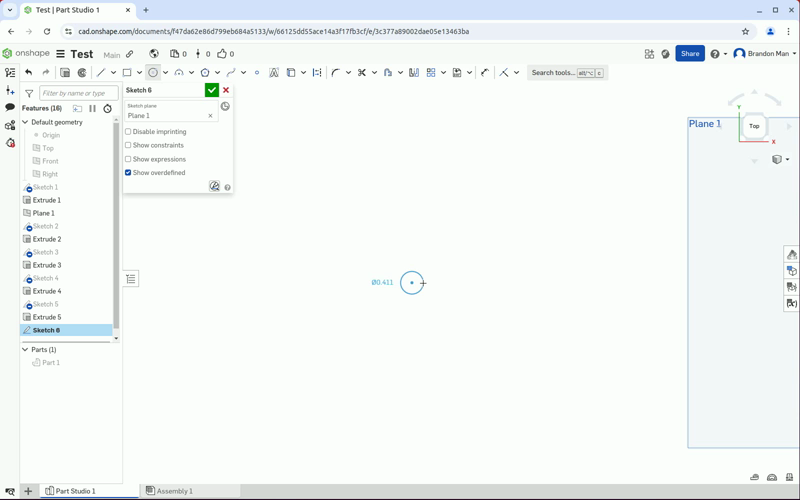
click(423, 282)
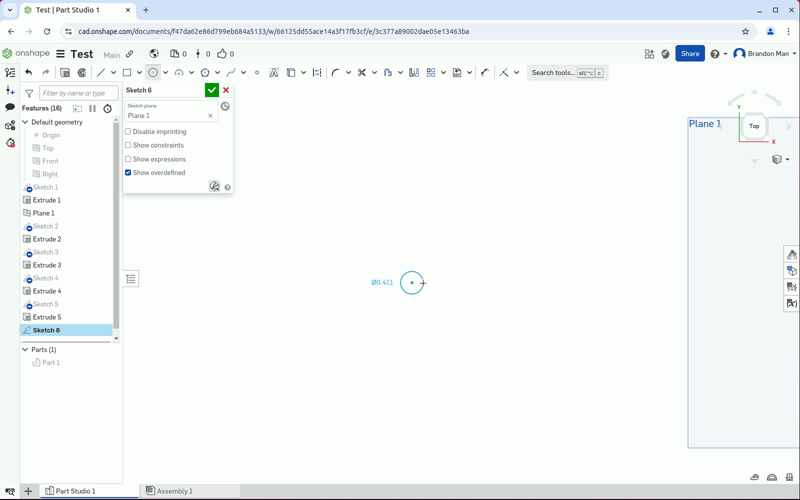
scroll(-6)
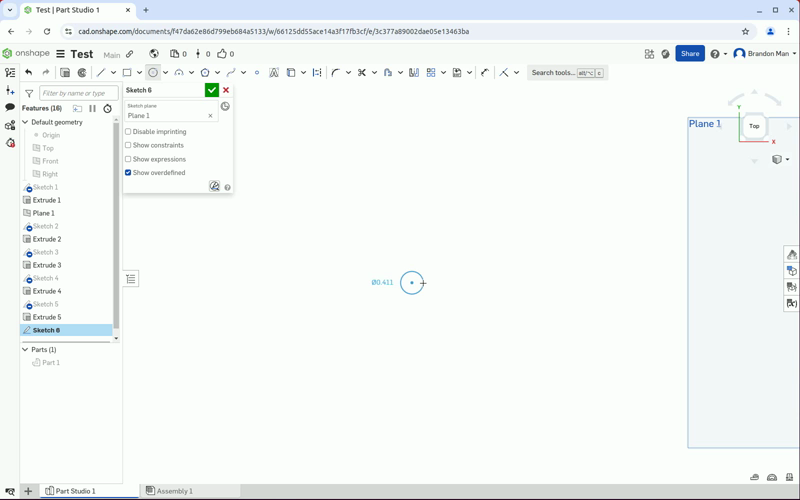
scroll(-6)
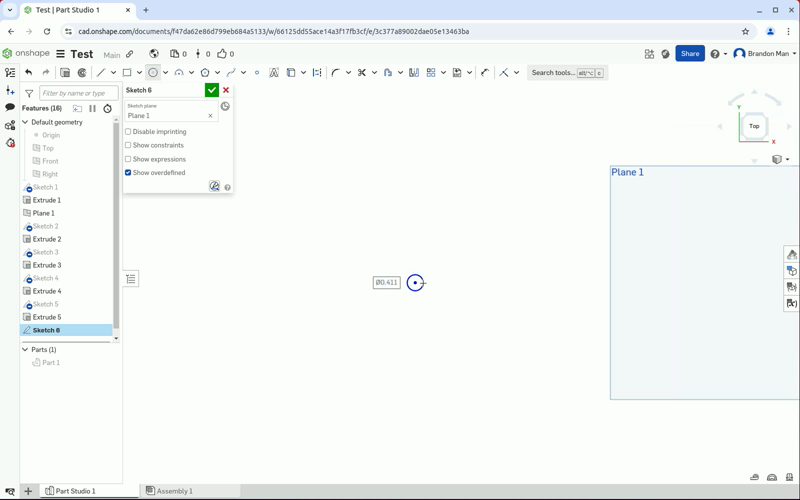
scroll(-6)
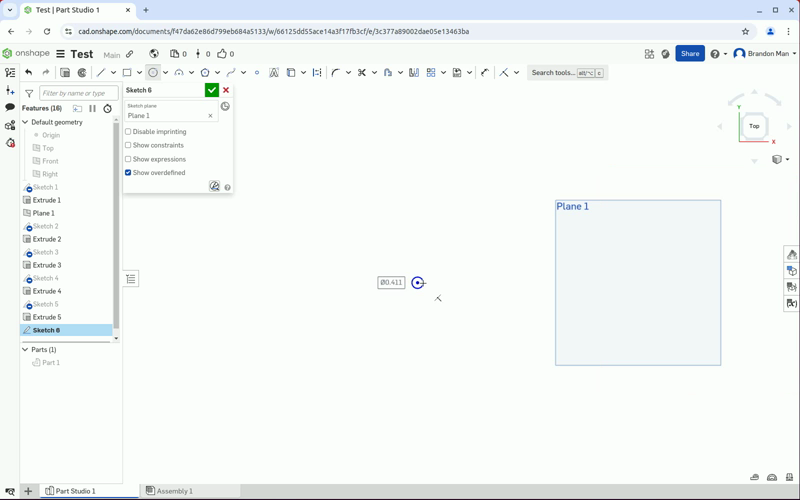
scroll(-6)
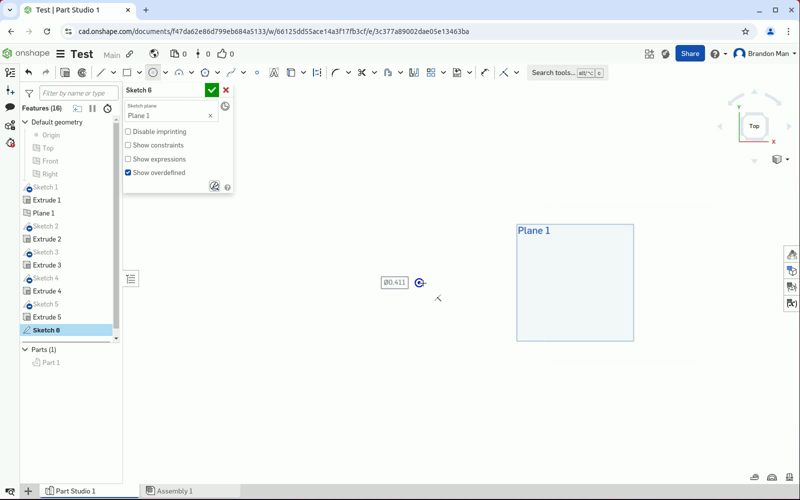
scroll(-6)
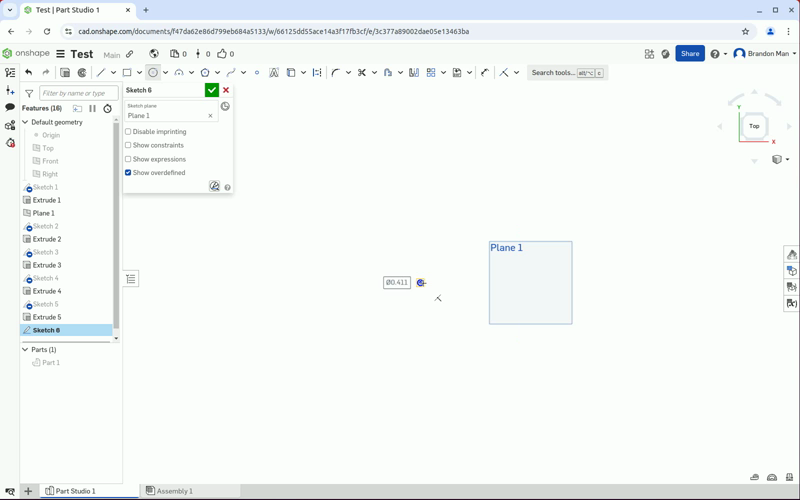
scroll(-6)
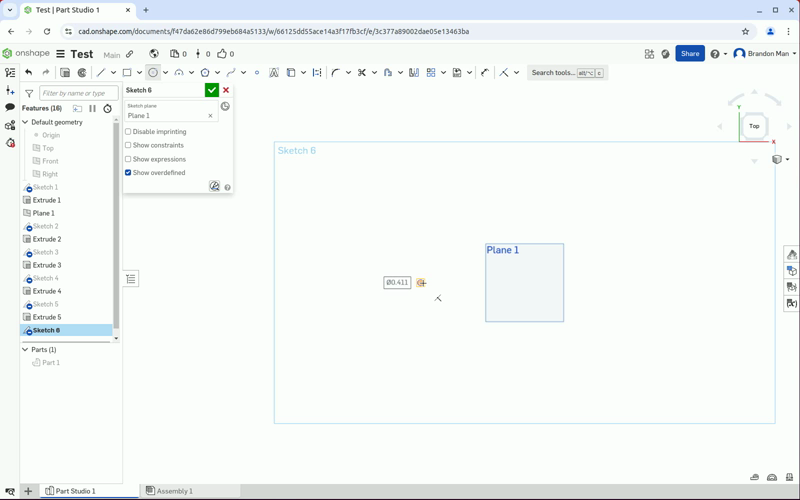
scroll(-6)
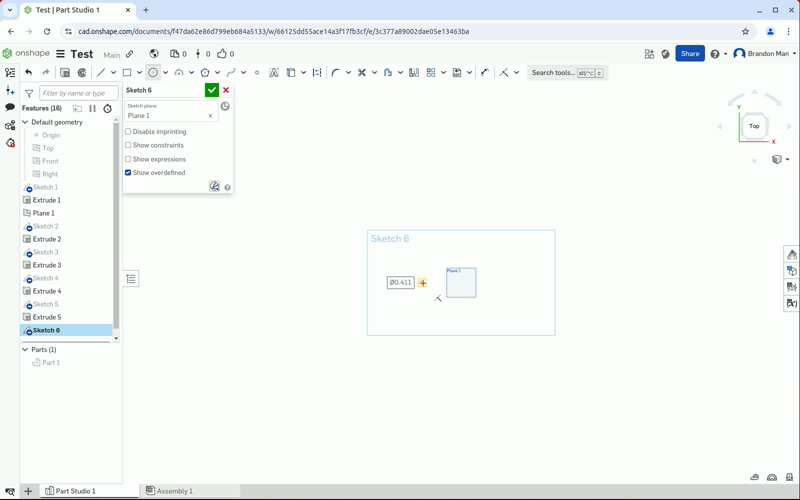
key(esc)
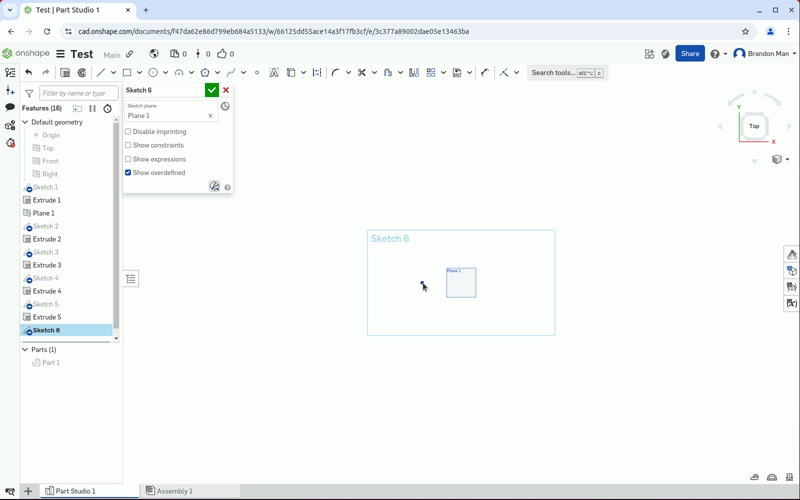
mouse_move(421, 282)
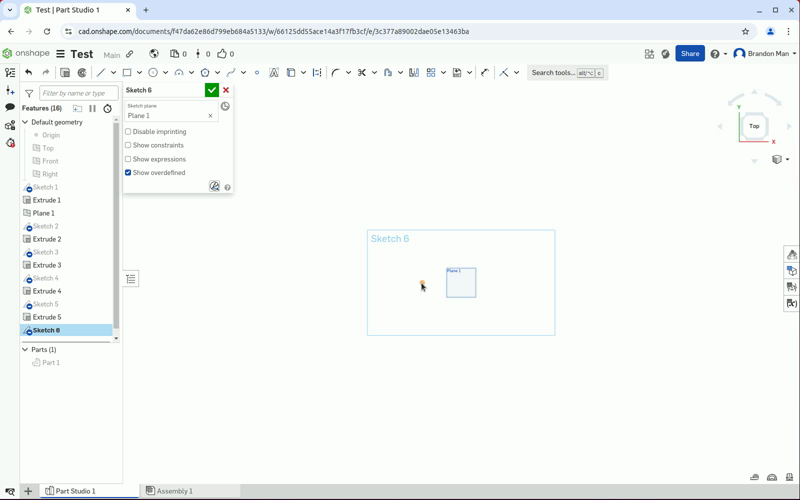
scroll(6)
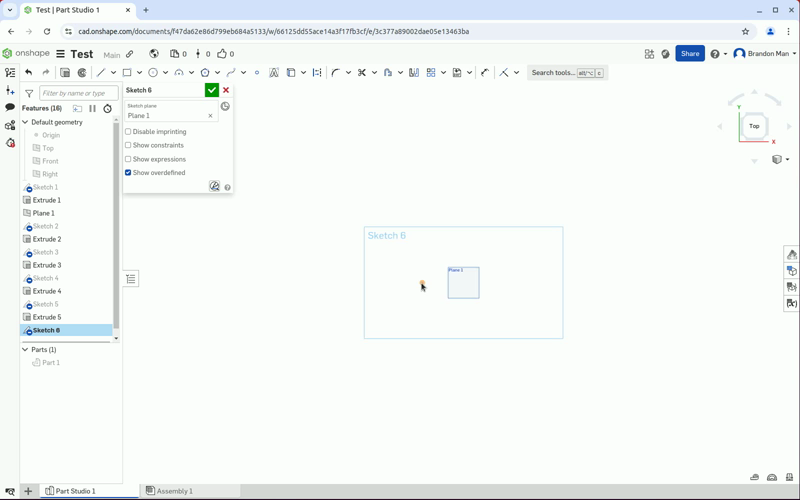
scroll(6)
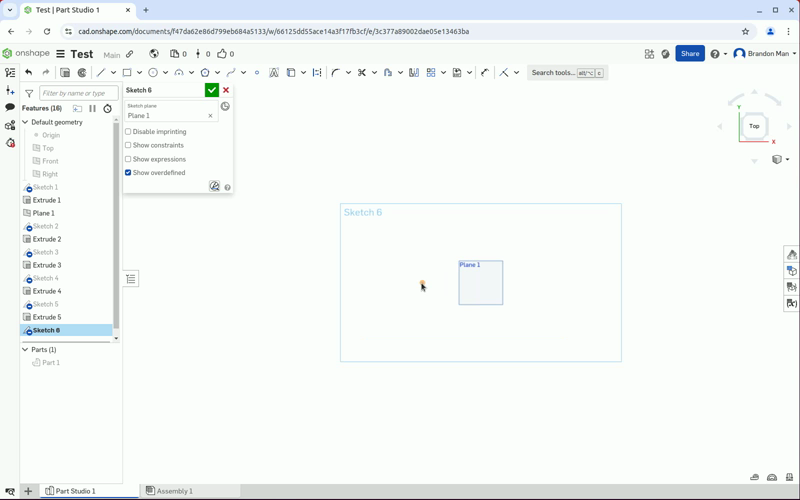
scroll(6)
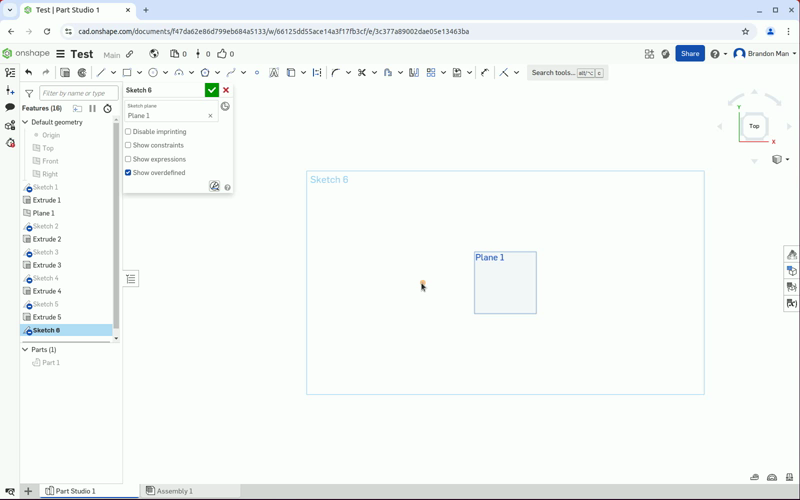
scroll(6)
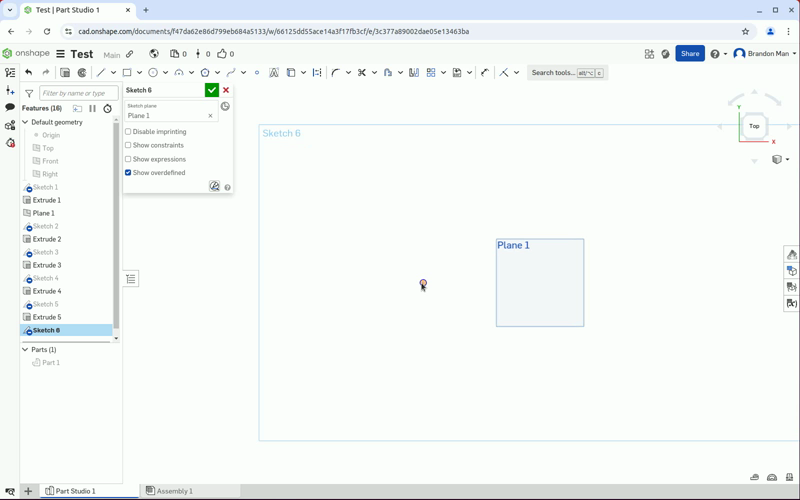
scroll(6)
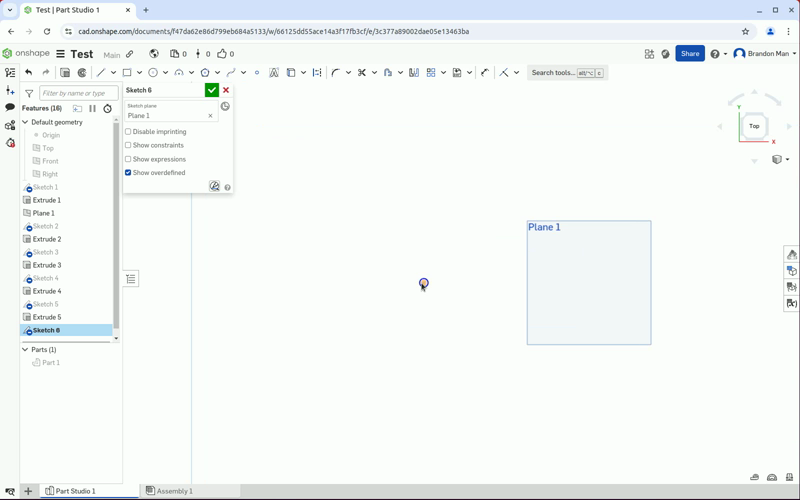
scroll(6)
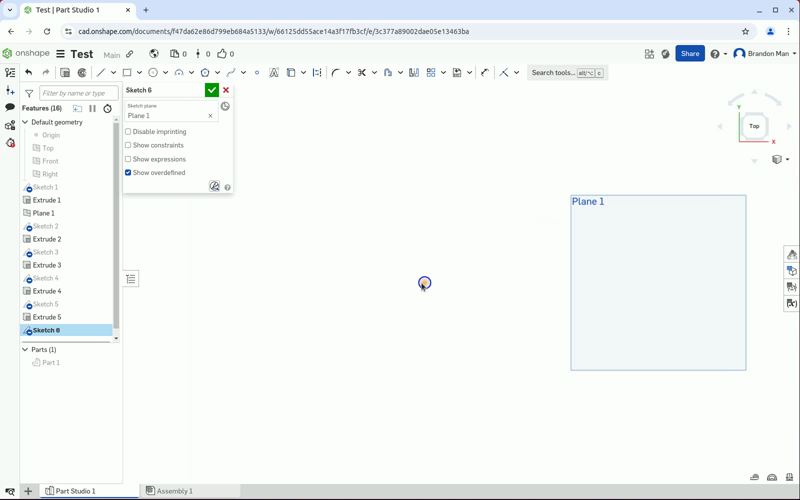
scroll(6)
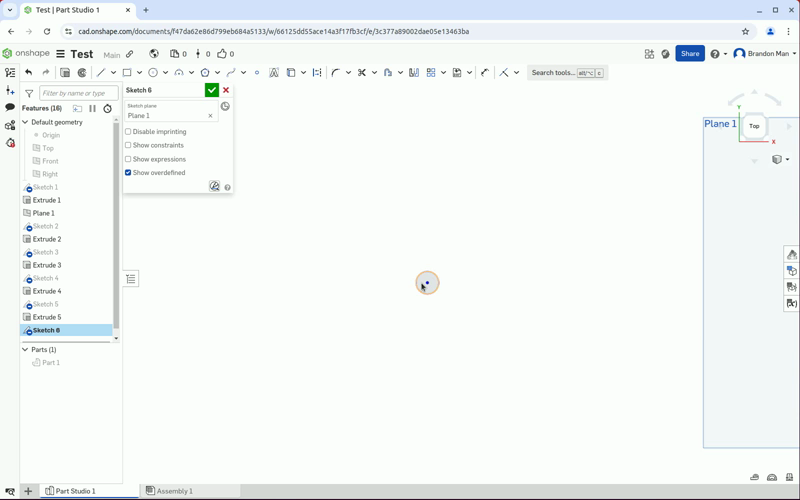
click(421, 282)
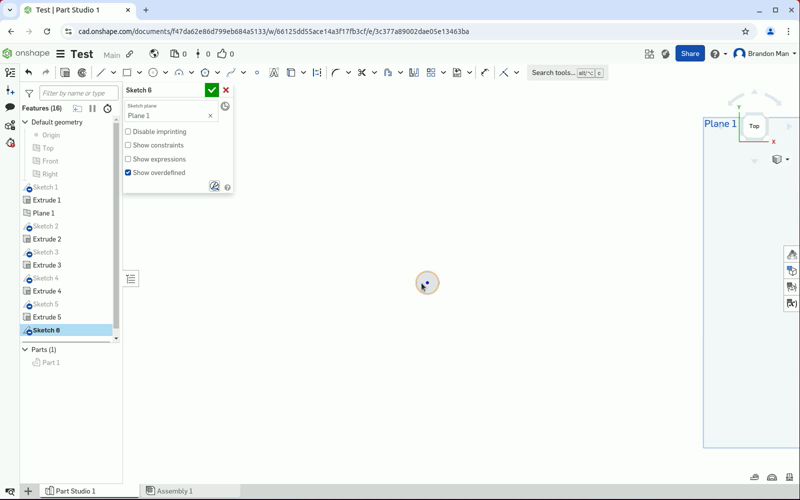
scroll(-6)
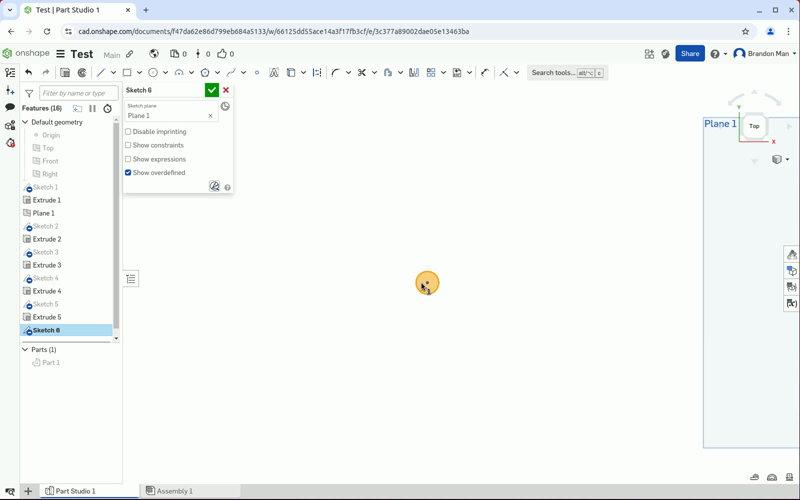
scroll(-6)
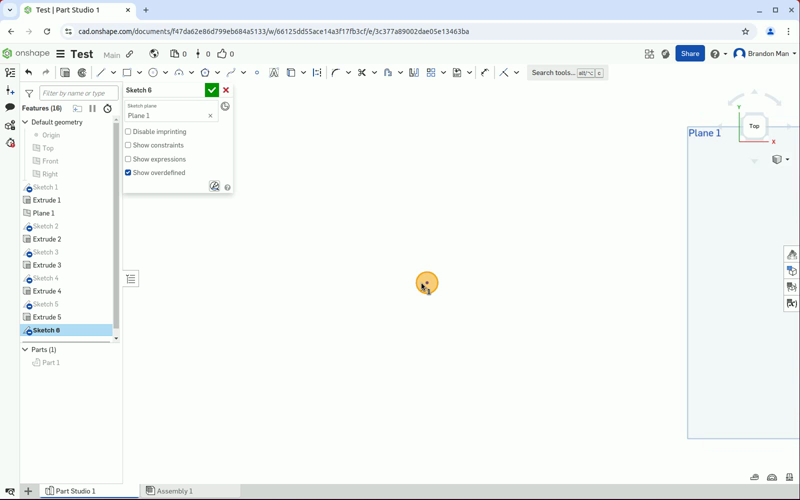
scroll(-6)
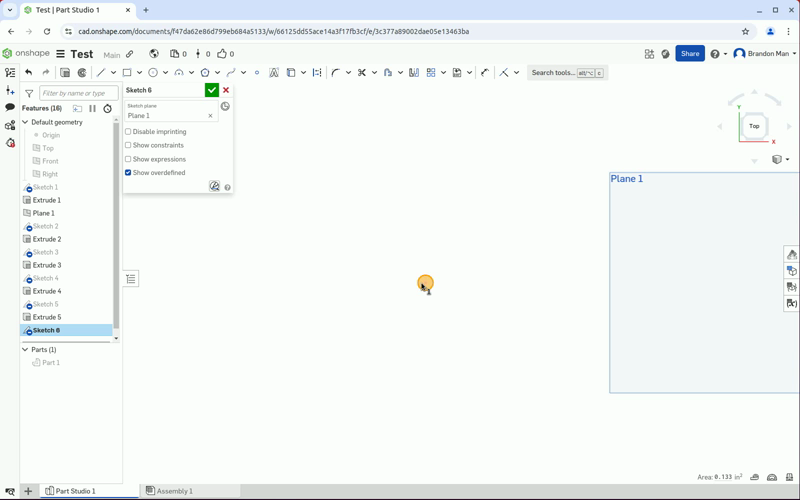
scroll(-6)
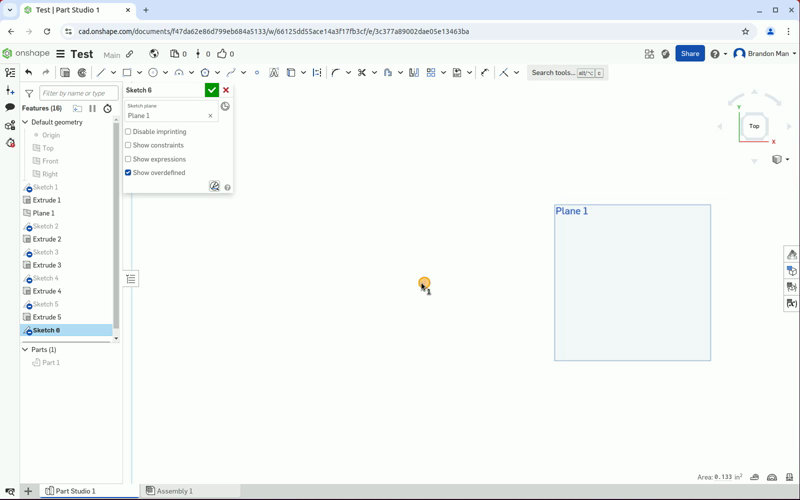
scroll(-6)
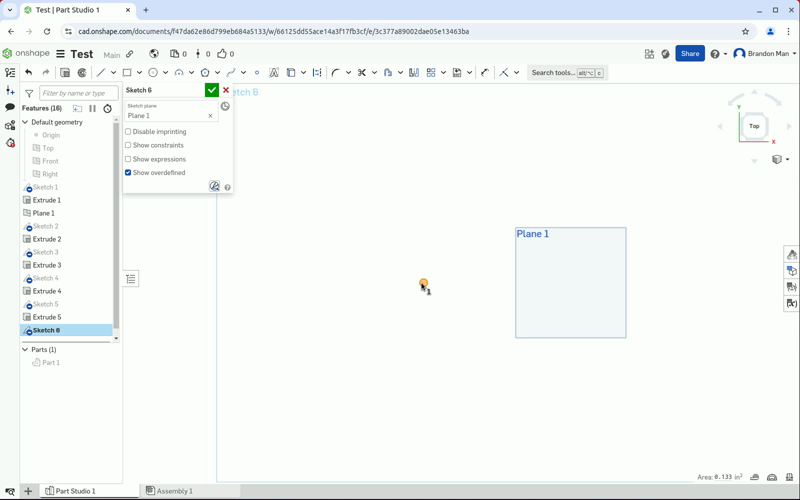
scroll(-6)
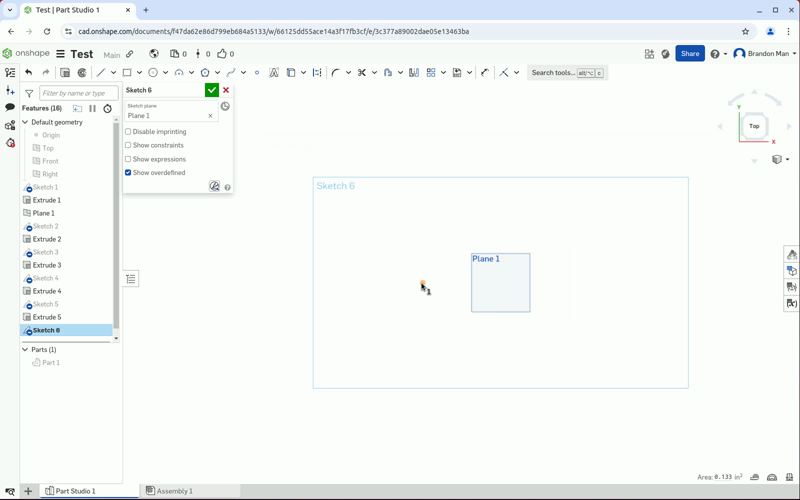
scroll(-6)
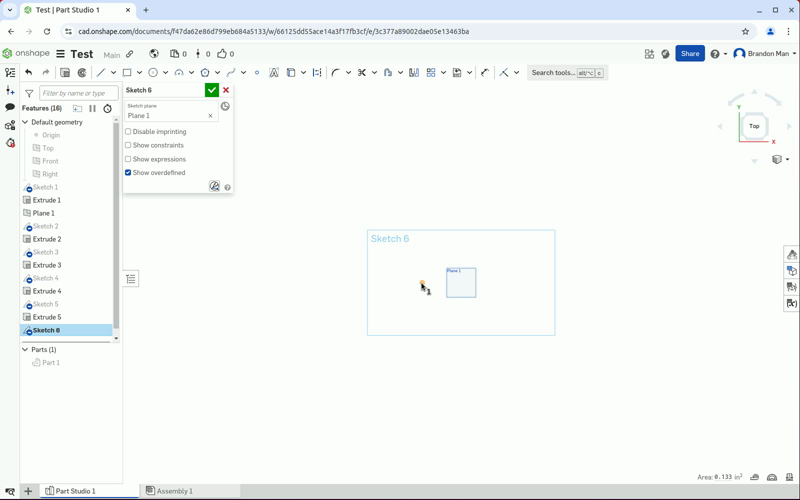
mouse_move(73, 352)
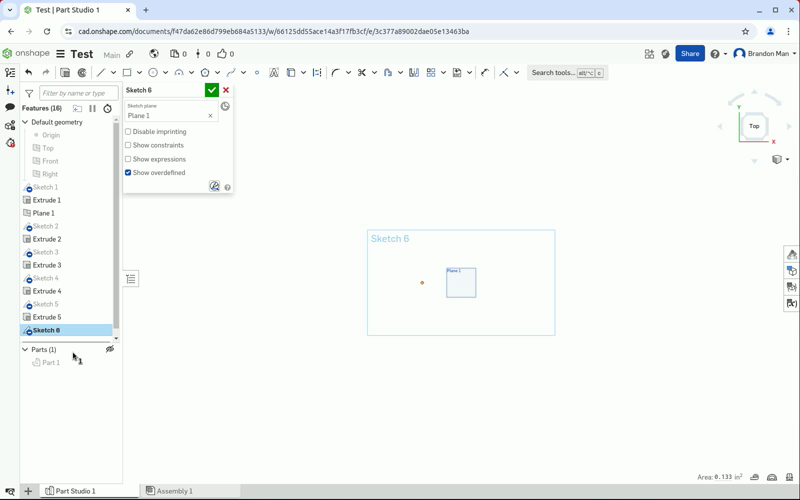
key(shift+y)
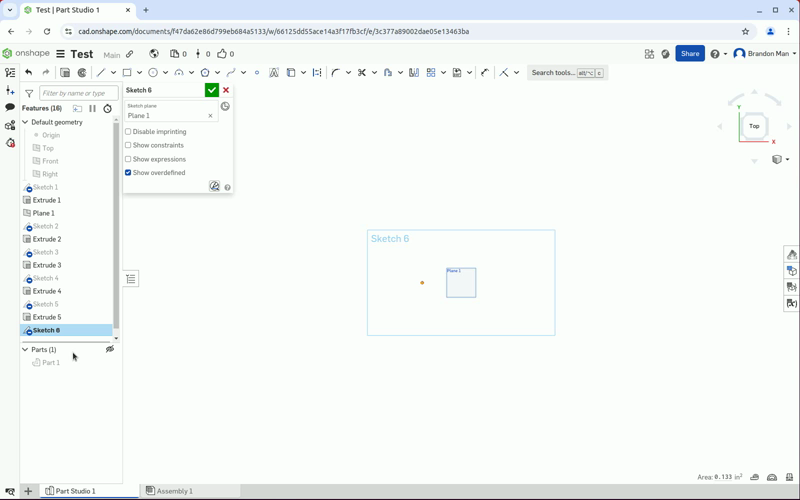
key(shift+e)
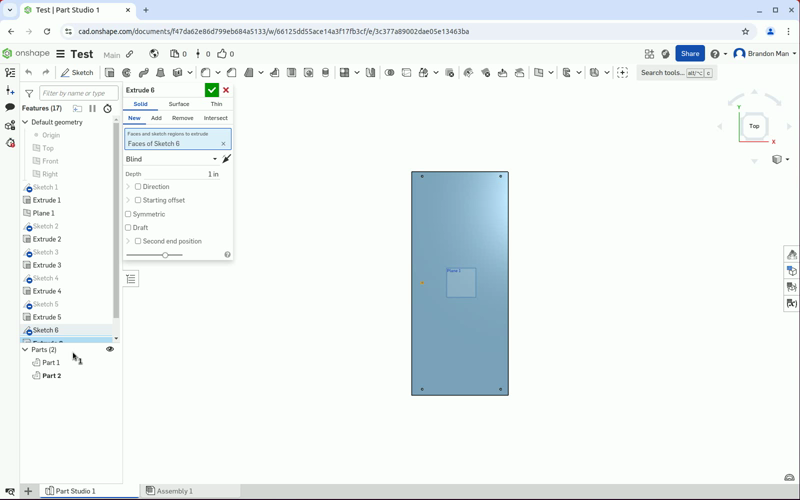
mouse_move(143, 106)
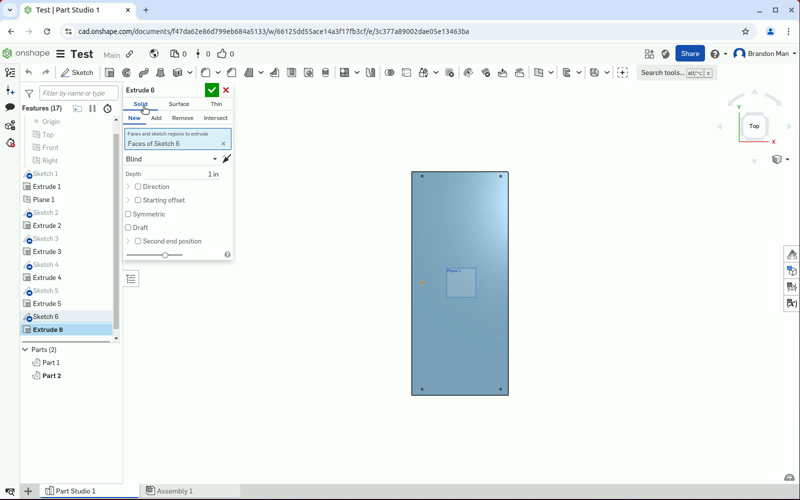
click(143, 106)
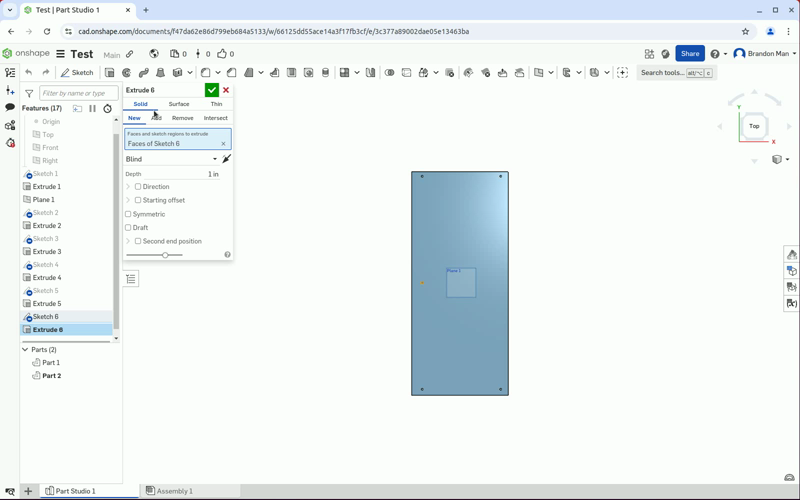
mouse_move(186, 120)
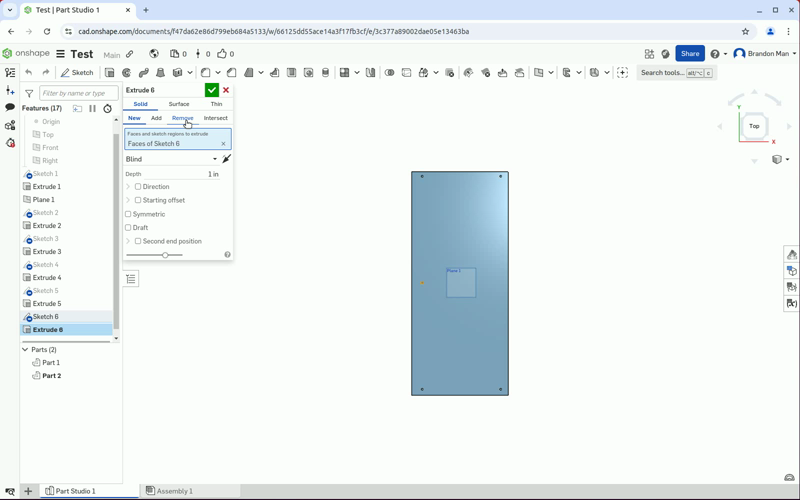
click(186, 120)
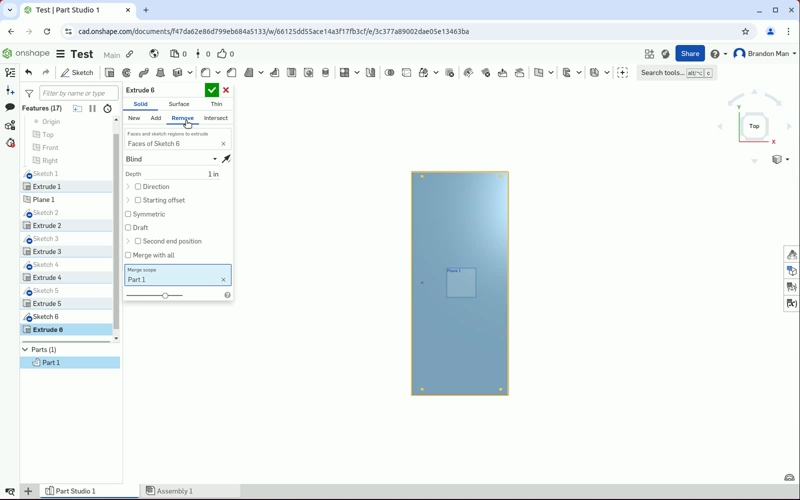
key(tab, 4)
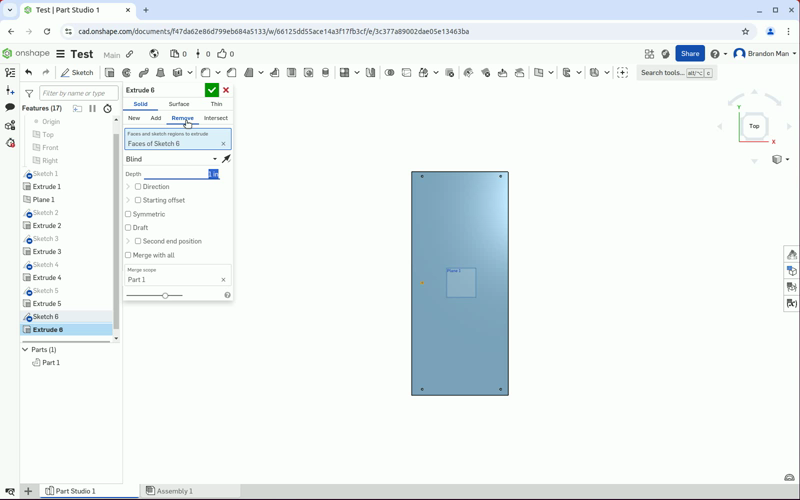
text(3.37)
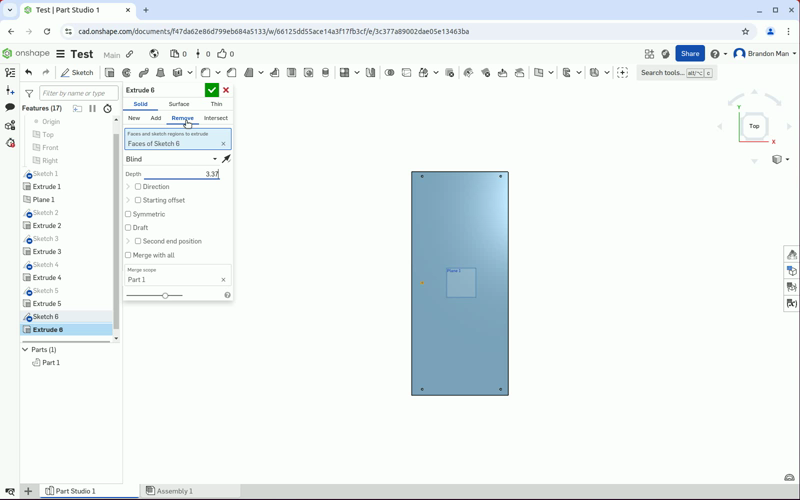
key(tab, 6)
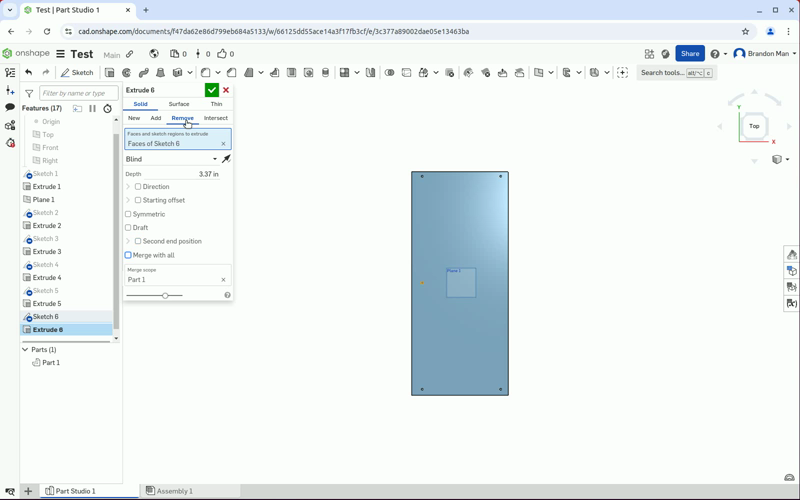
key(space)
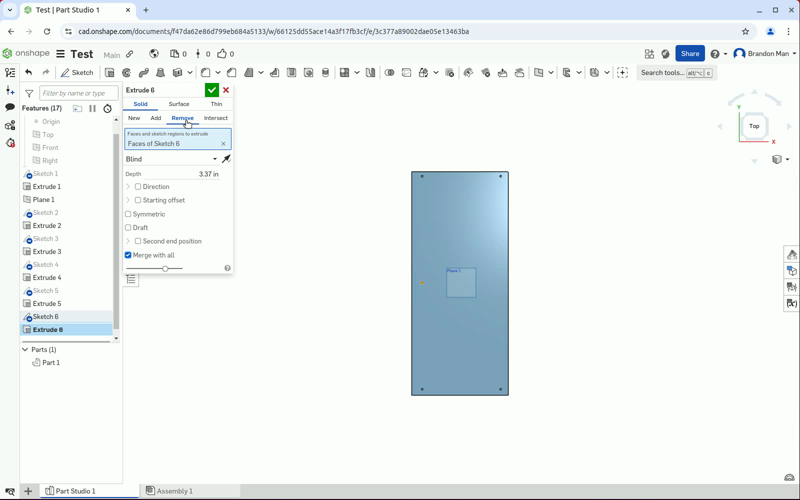
key(enter)
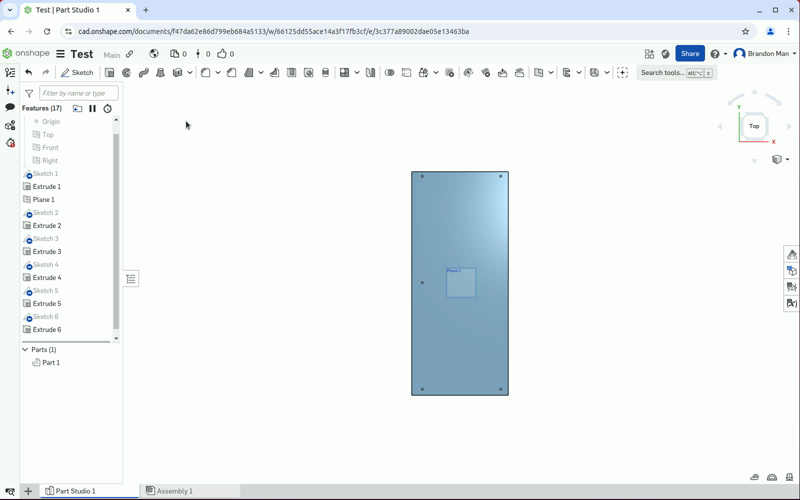
key(shift+h)
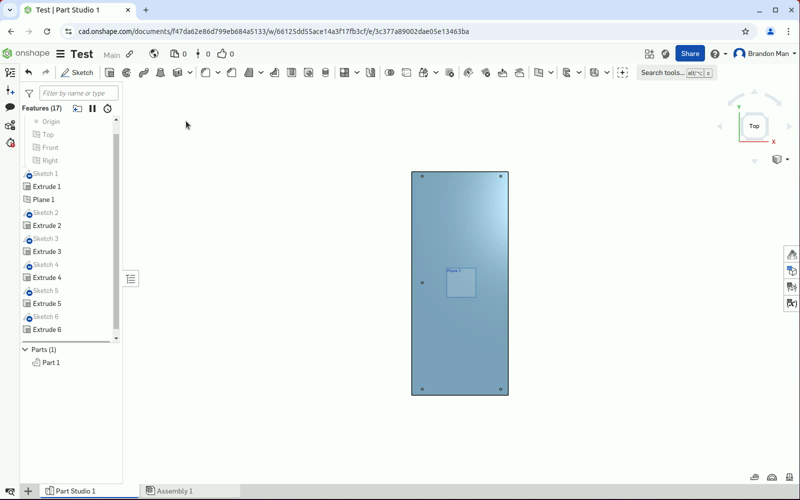
key(shift+h)
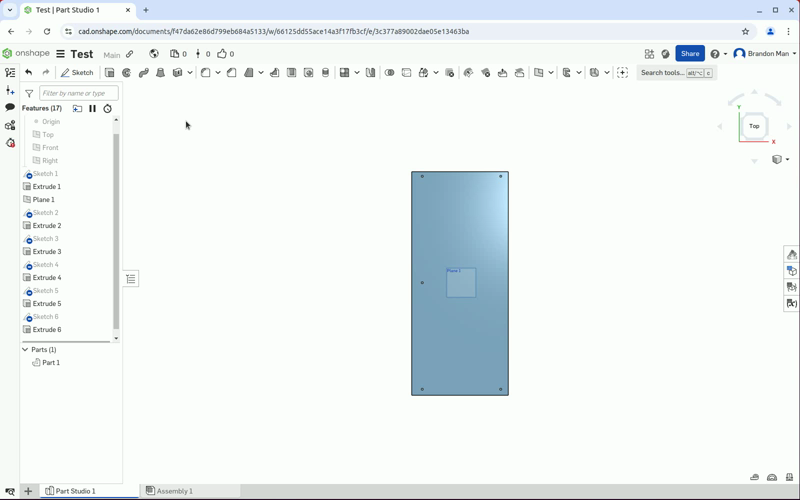
mouse_move(69, 176)
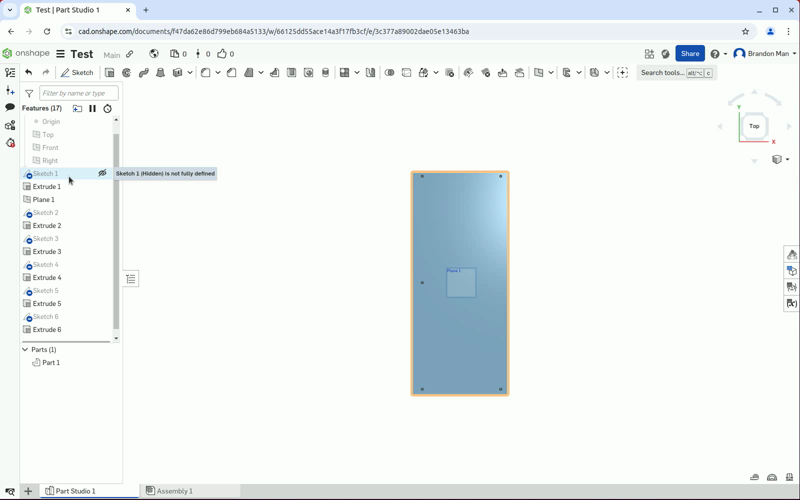
click(69, 176)
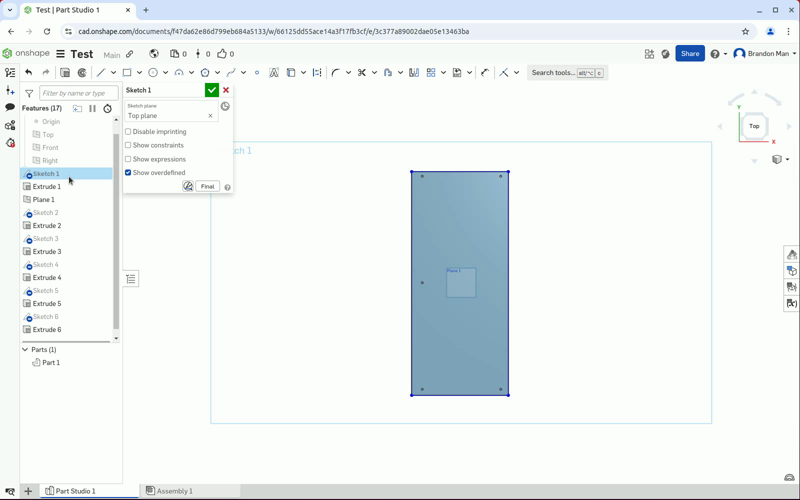
mouse_move(229, 92)
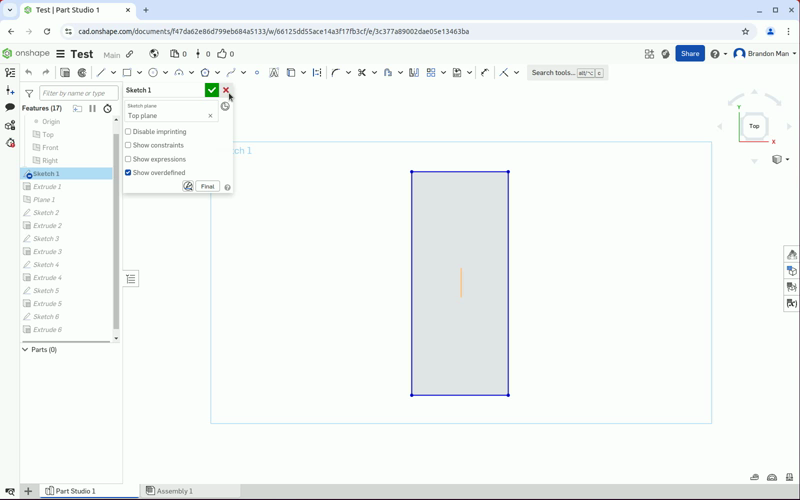
click(229, 92)
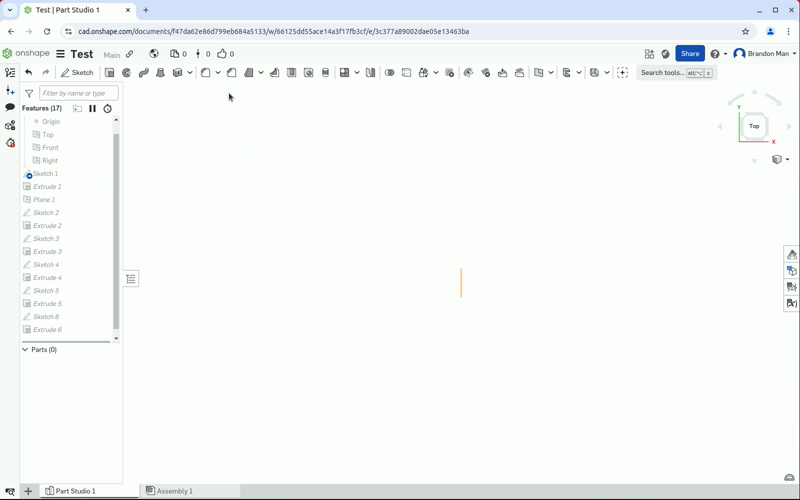
key(shift+s)
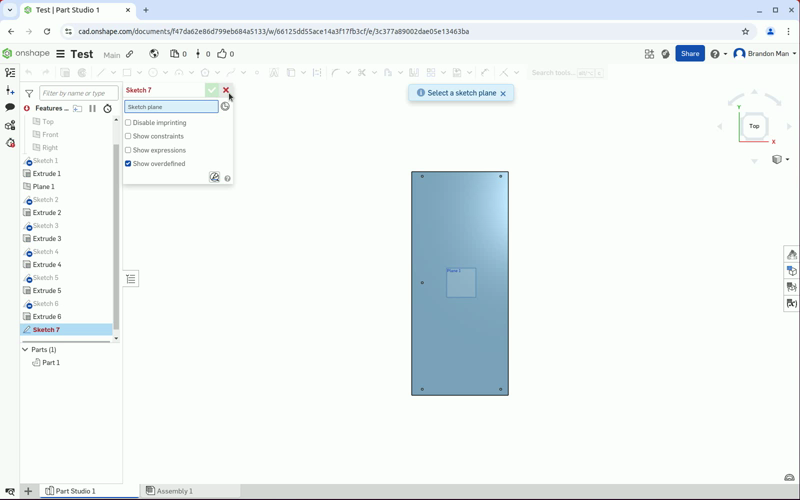
mouse_move(69, 189)
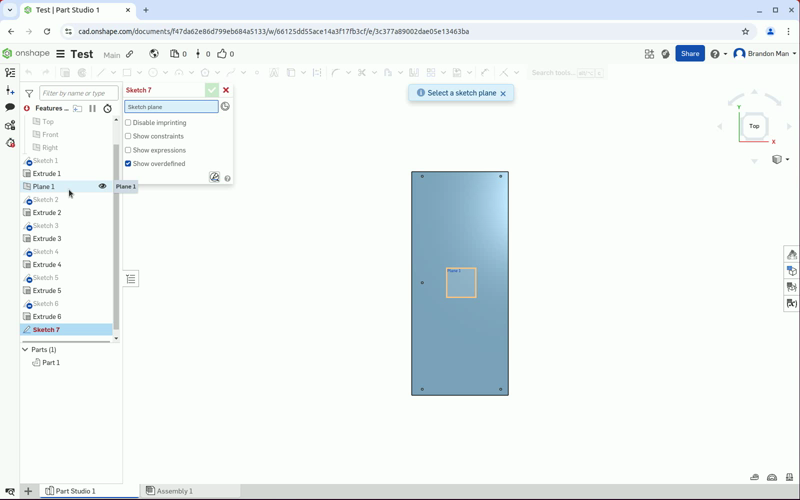
click(69, 189)
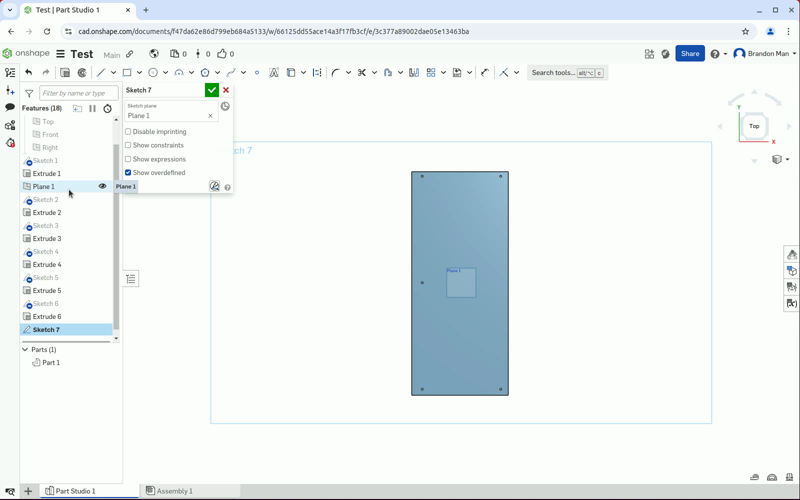
mouse_move(73, 352)
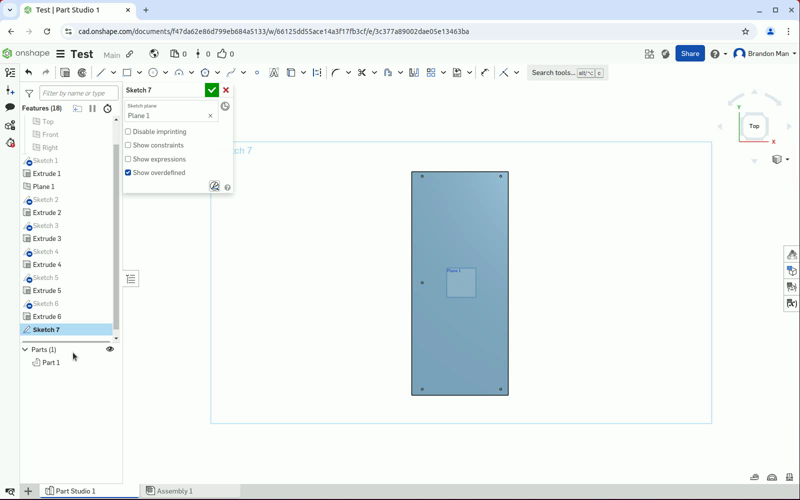
key(y)
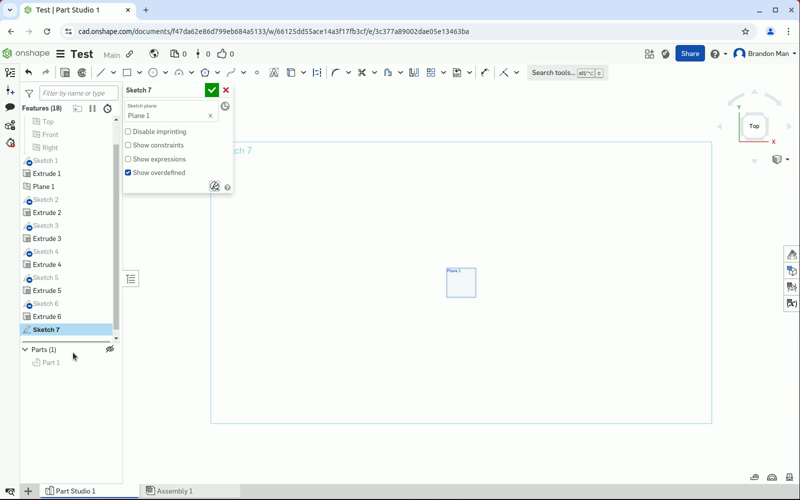
key(c)
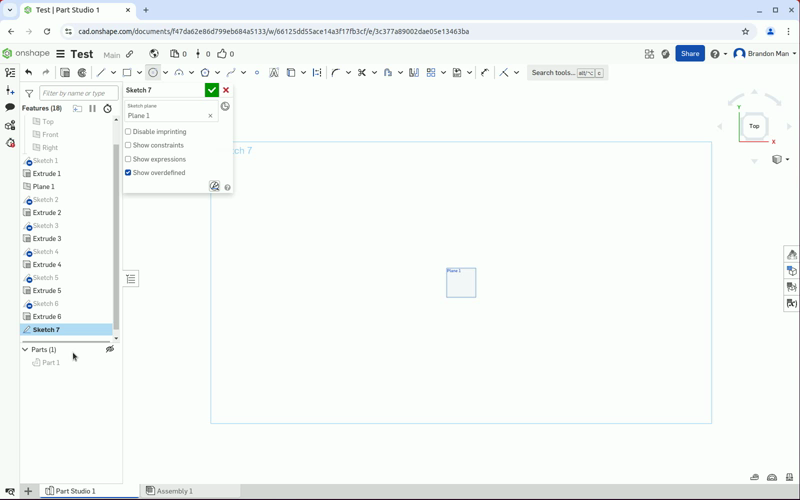
key_down(shift)
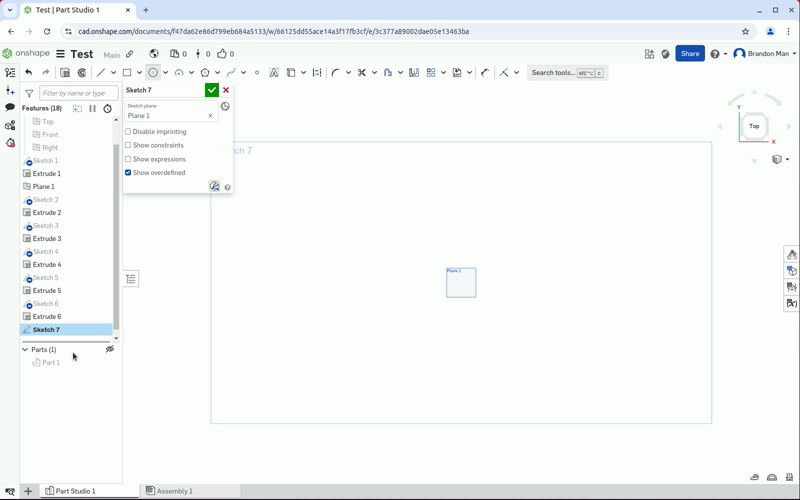
mouse_move(500, 282)
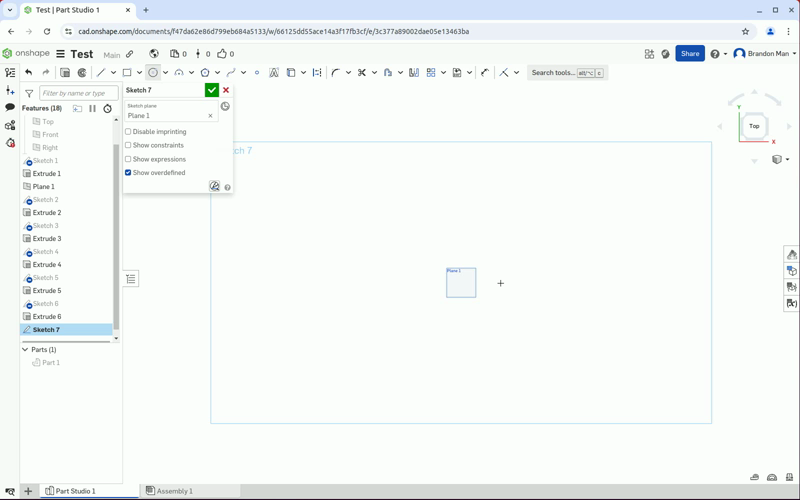
click(500, 282)
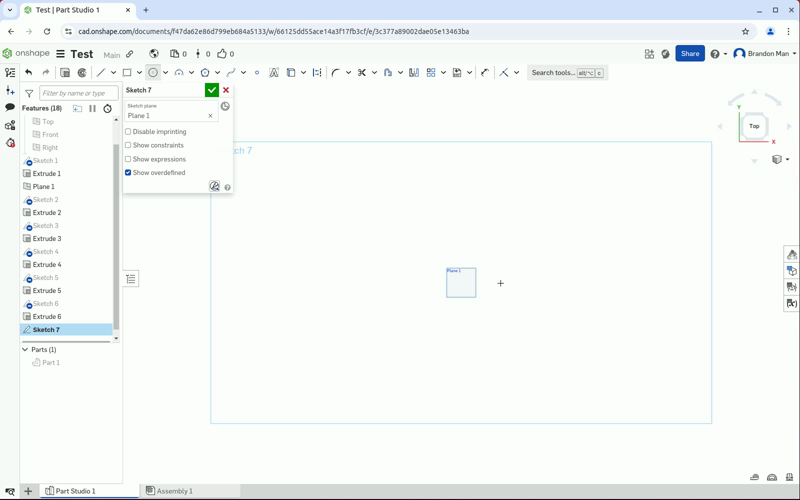
key_up(shift)
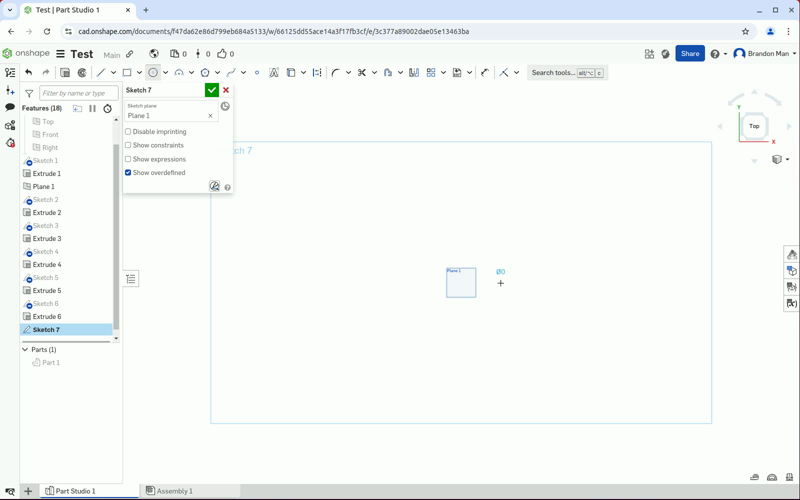
mouse_move(501, 282)
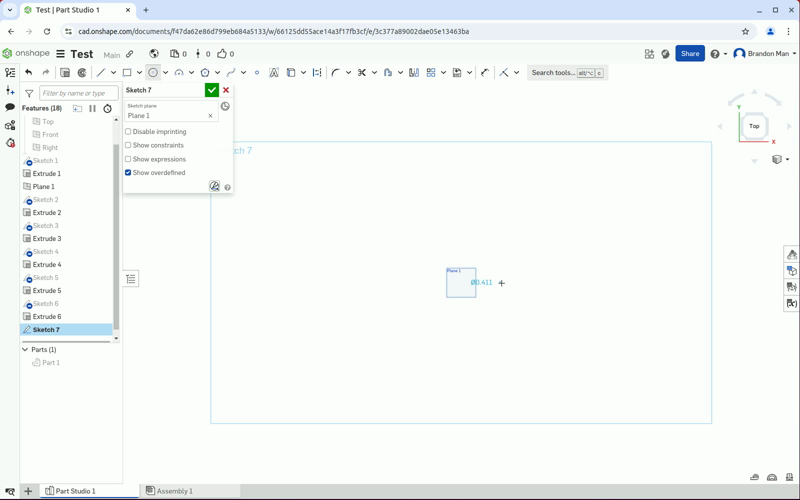
scroll(6)
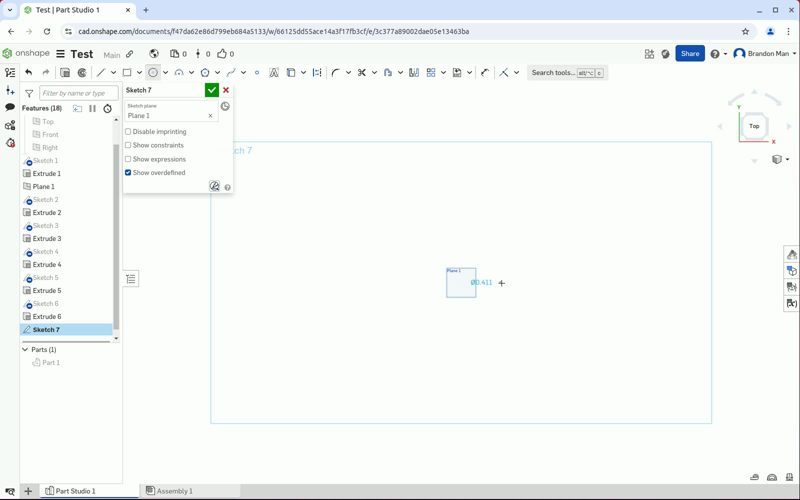
scroll(6)
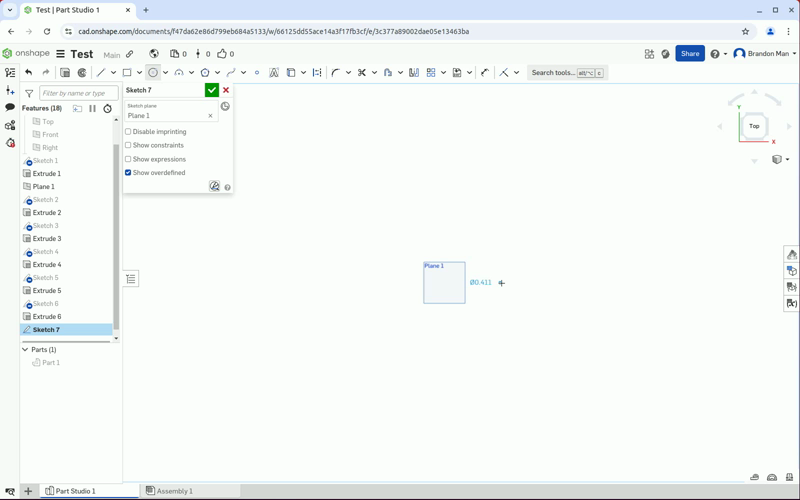
scroll(6)
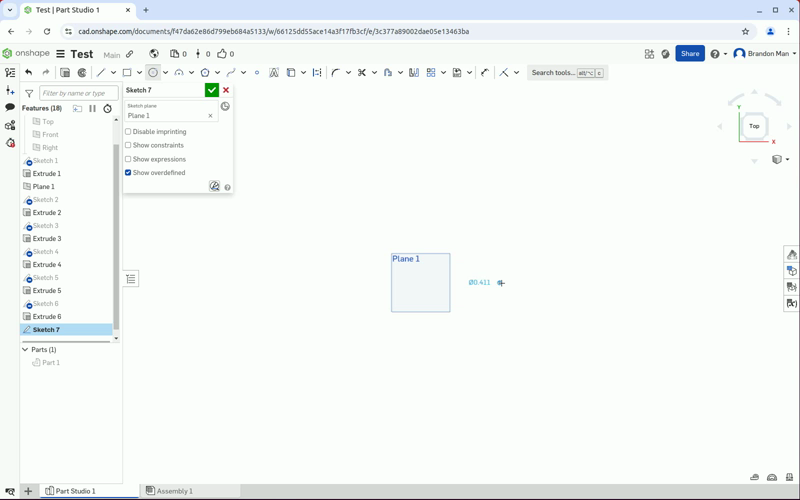
scroll(6)
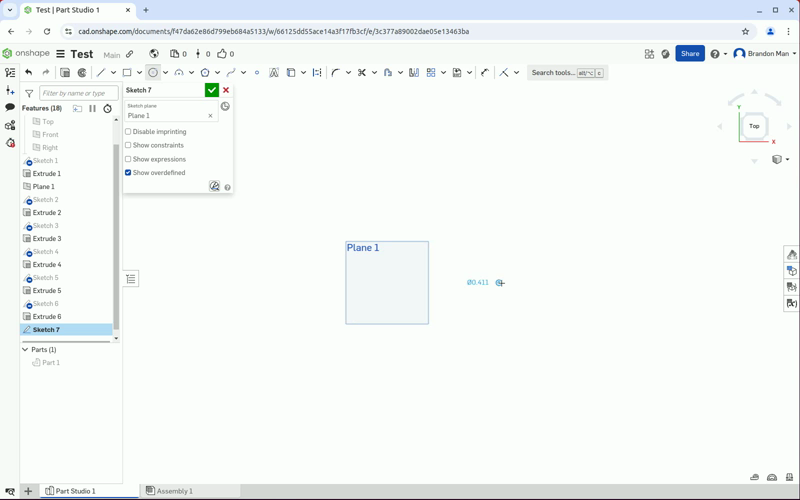
scroll(6)
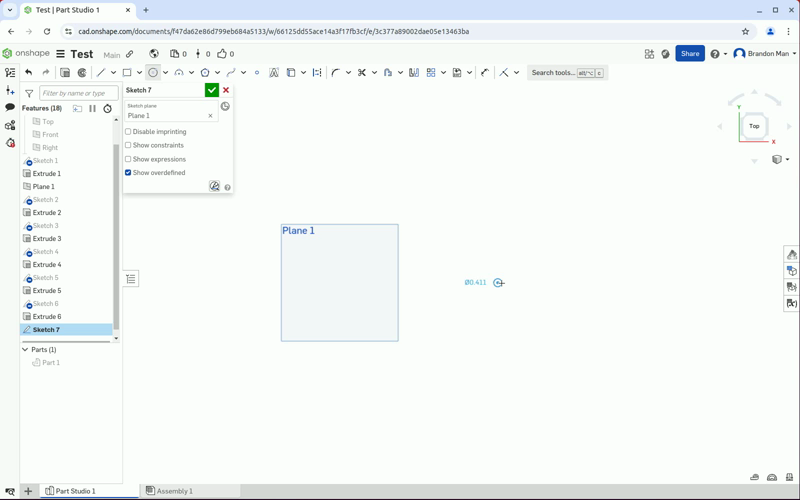
scroll(6)
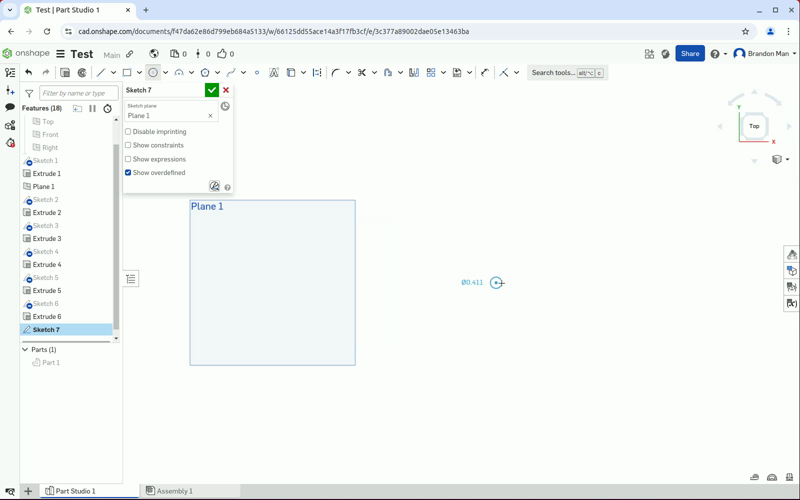
scroll(6)
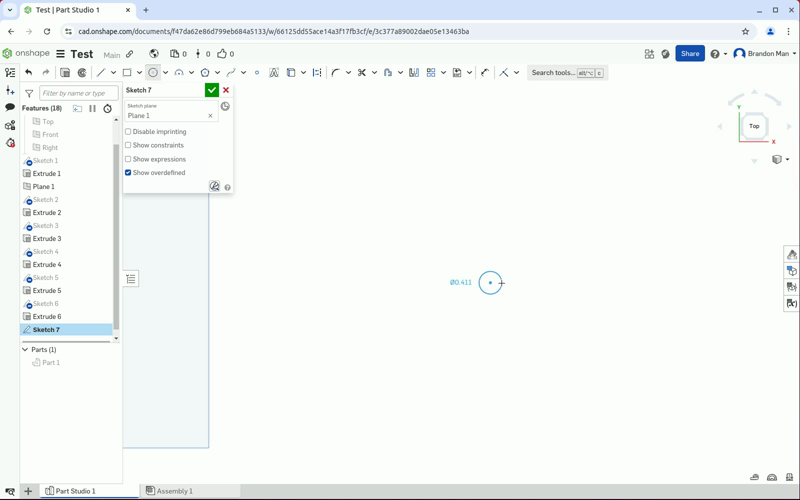
click(501, 282)
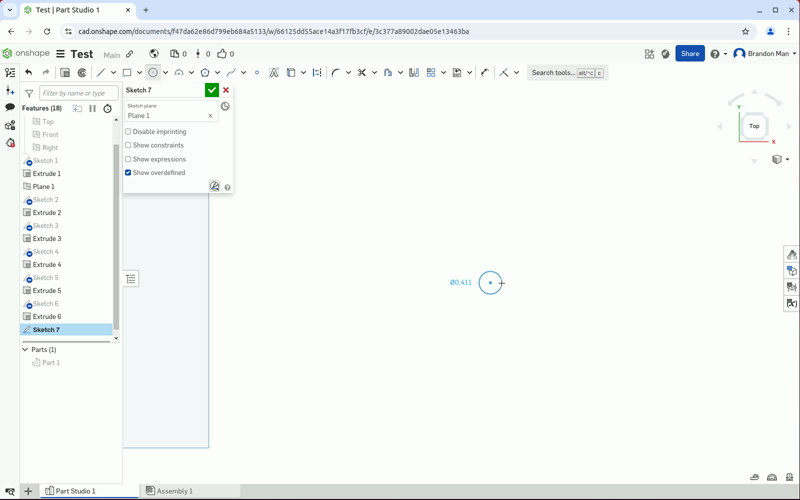
scroll(-6)
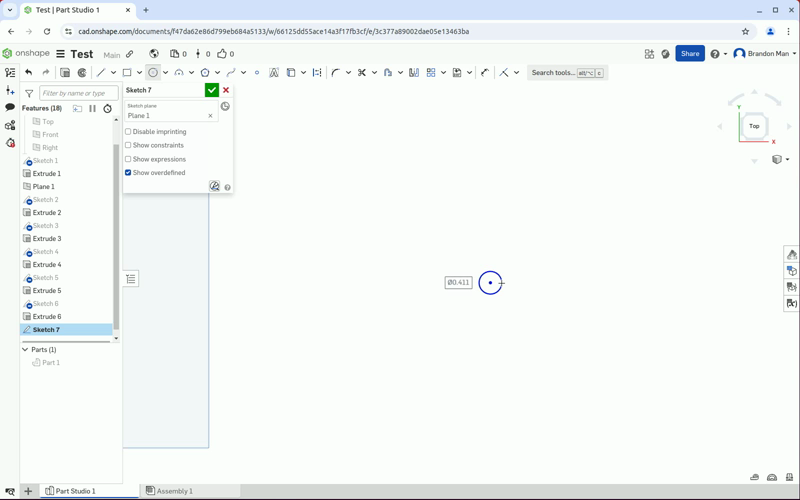
scroll(-6)
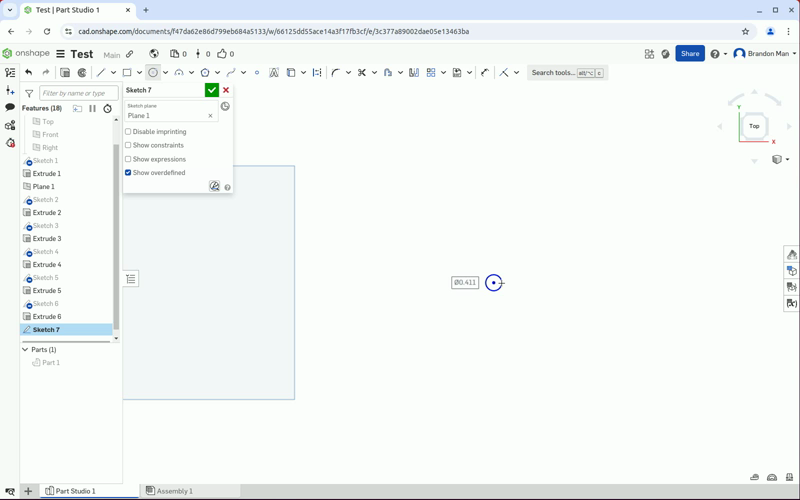
scroll(-6)
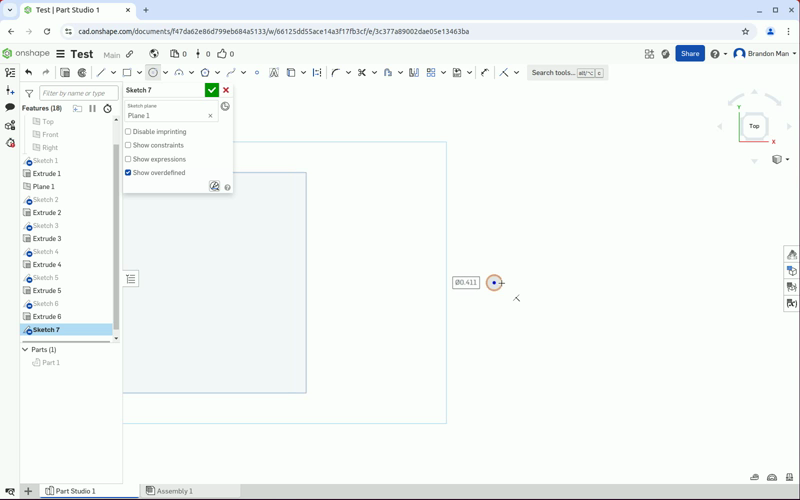
scroll(-6)
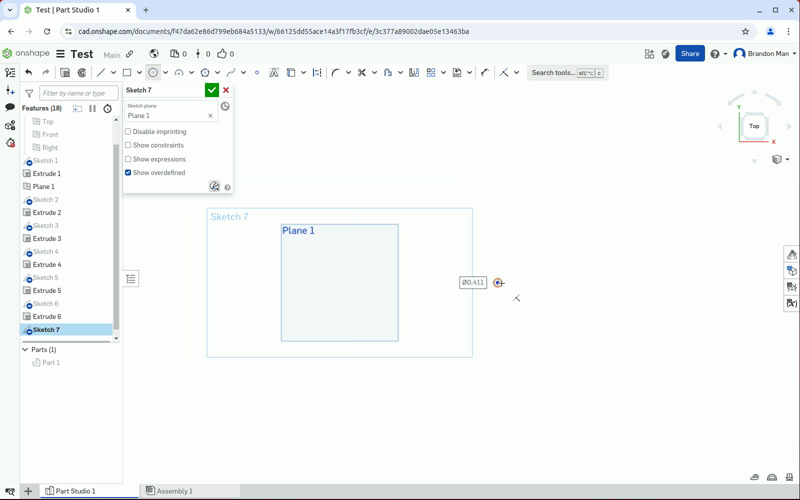
scroll(-6)
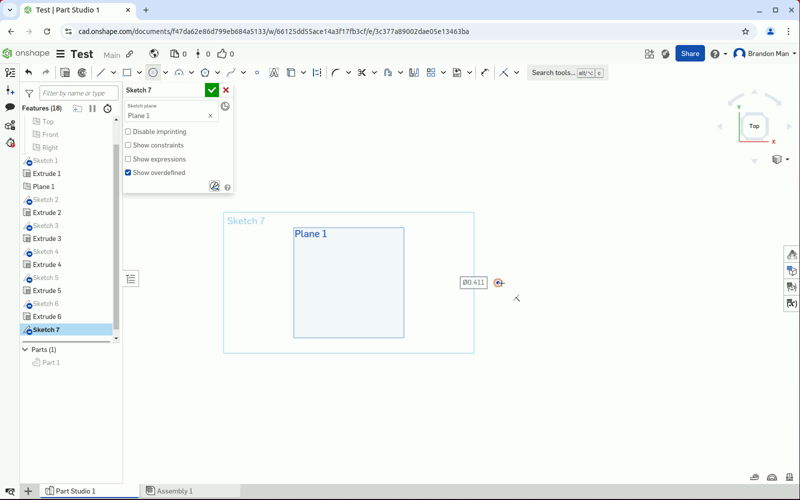
scroll(-6)
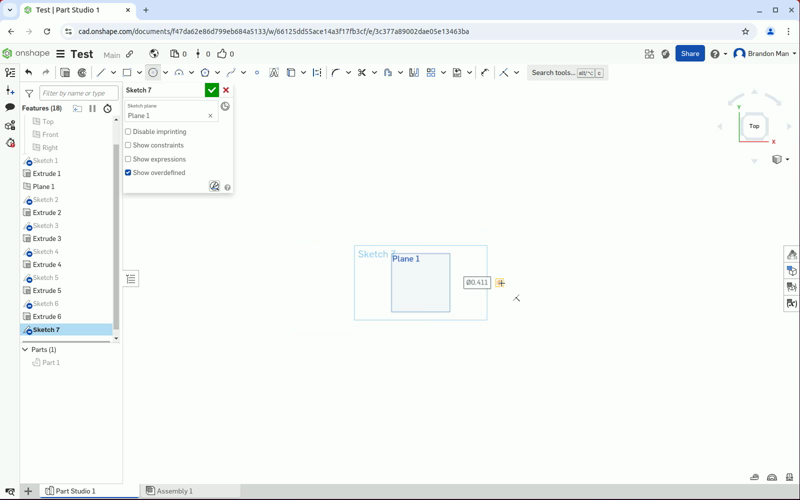
scroll(-6)
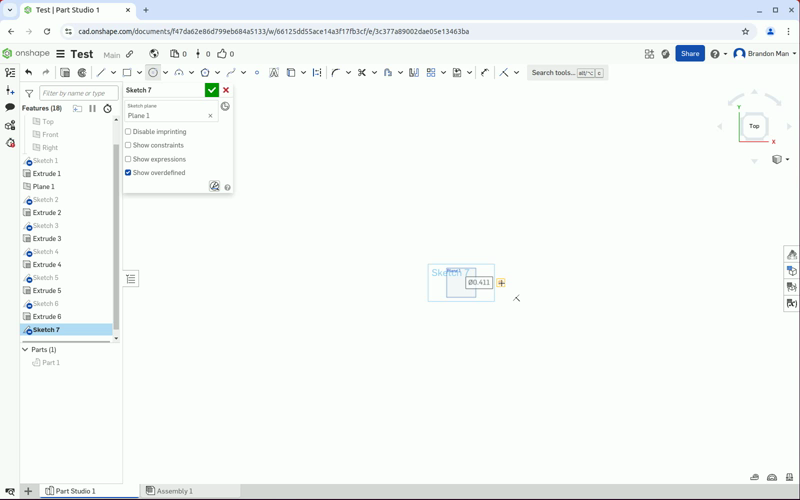
key(esc)
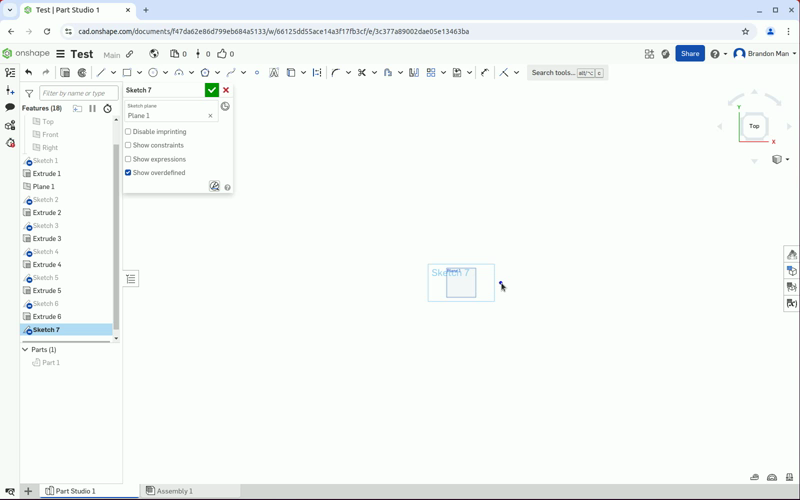
mouse_move(500, 282)
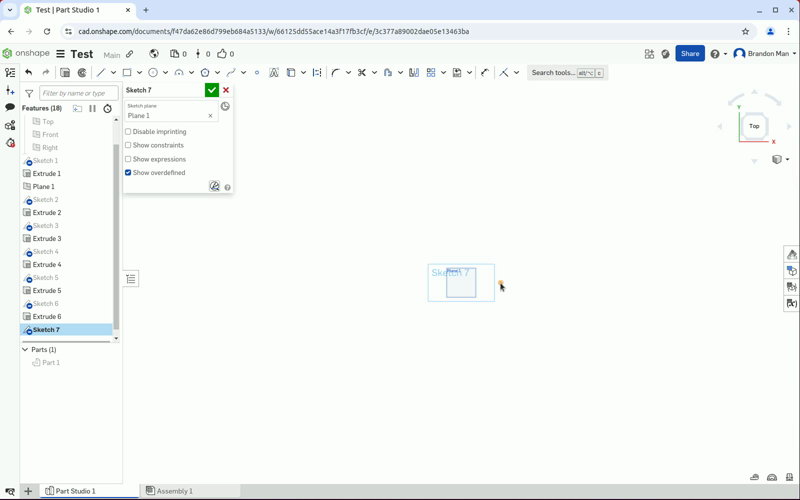
scroll(6)
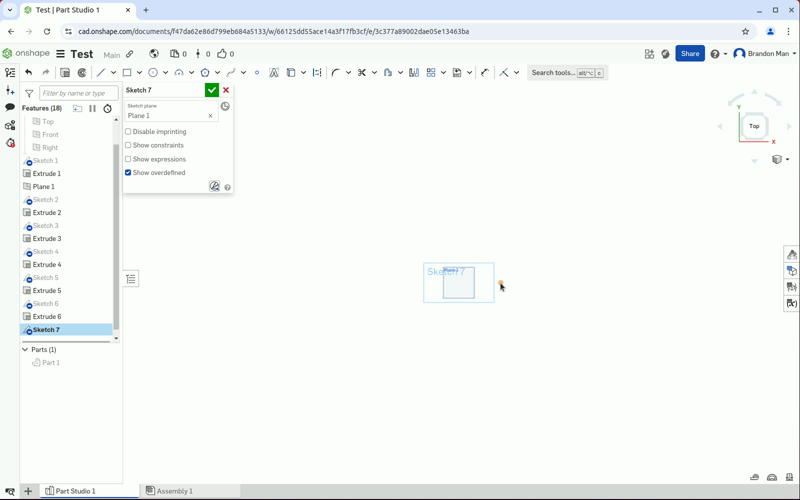
scroll(6)
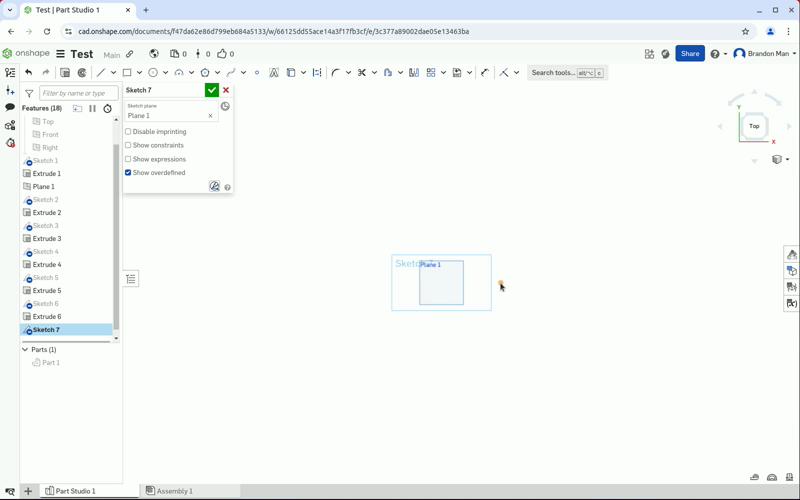
scroll(6)
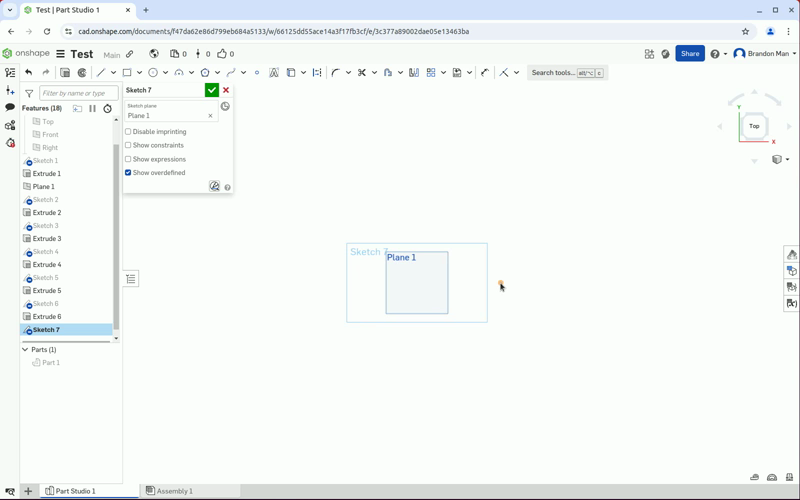
scroll(6)
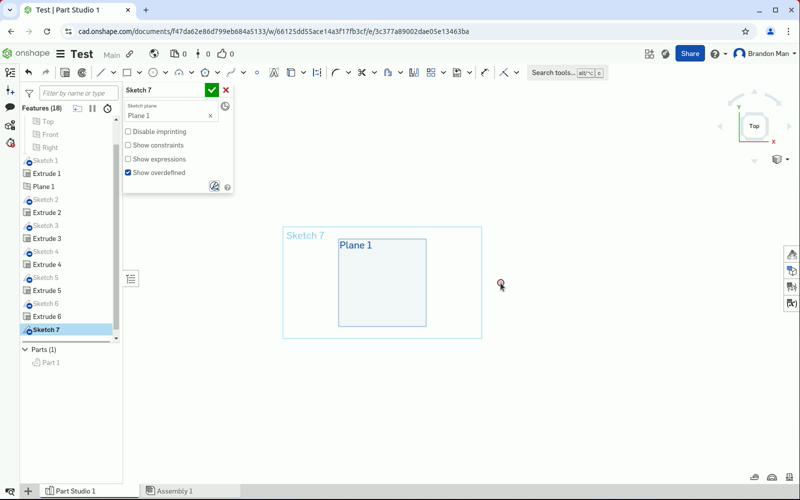
scroll(6)
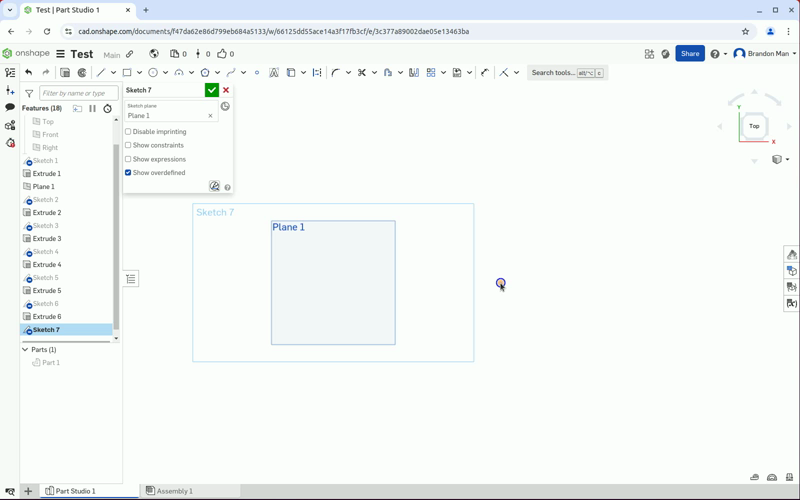
scroll(6)
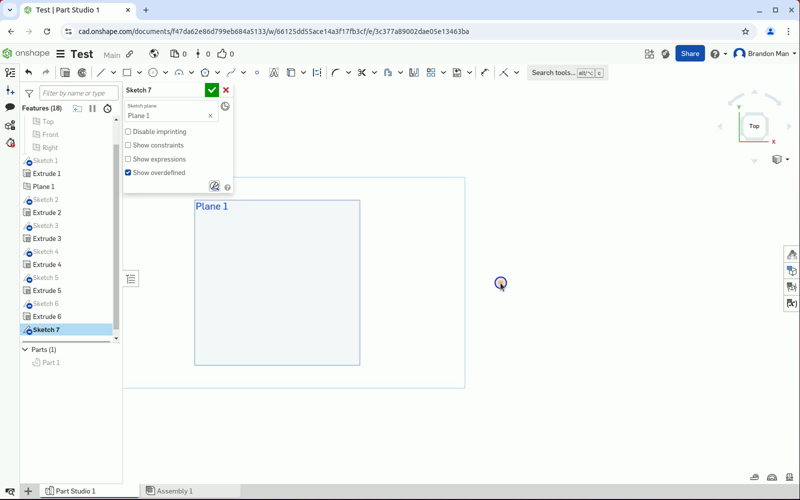
scroll(6)
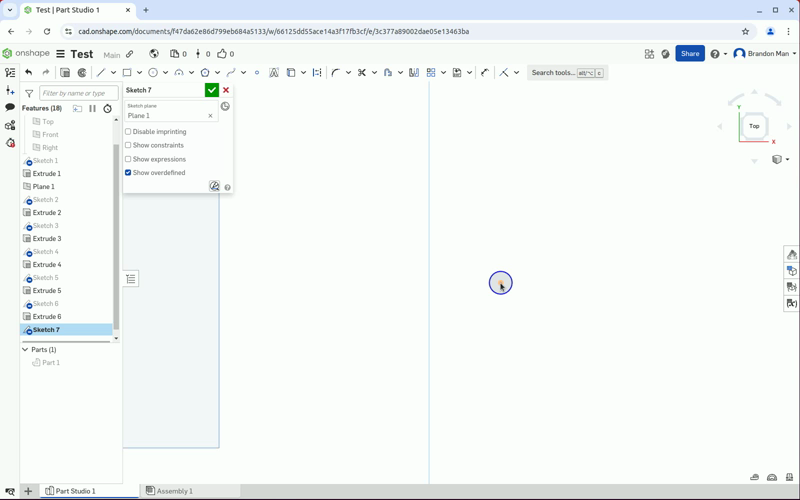
click(500, 282)
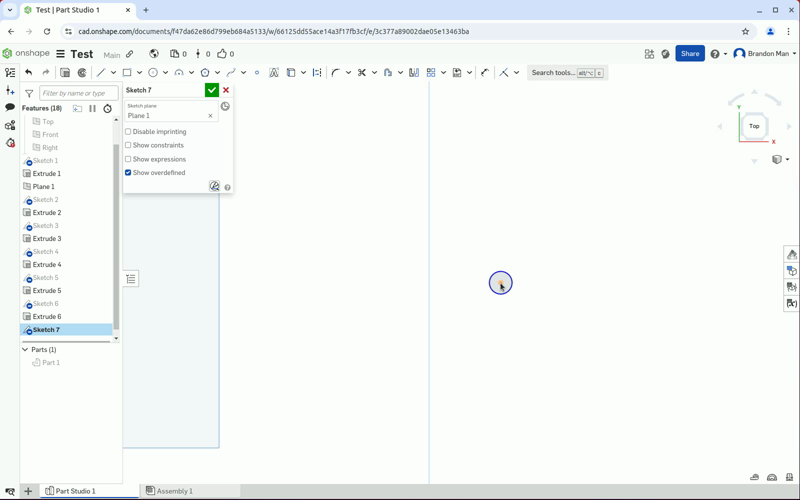
scroll(-6)
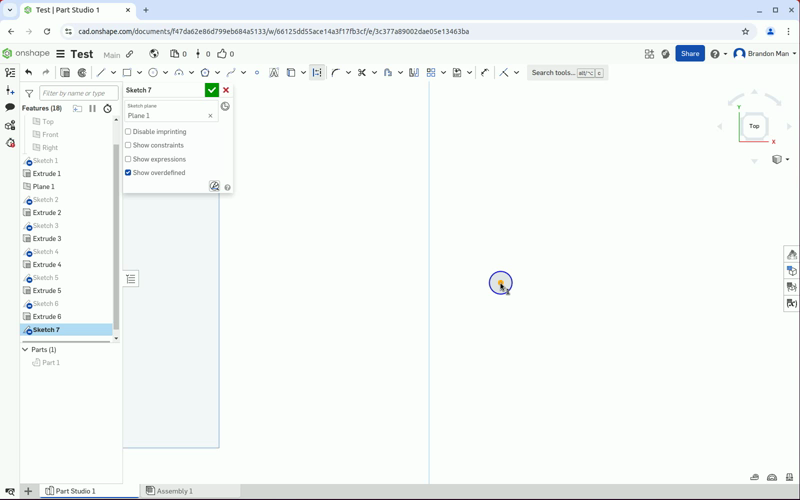
scroll(-6)
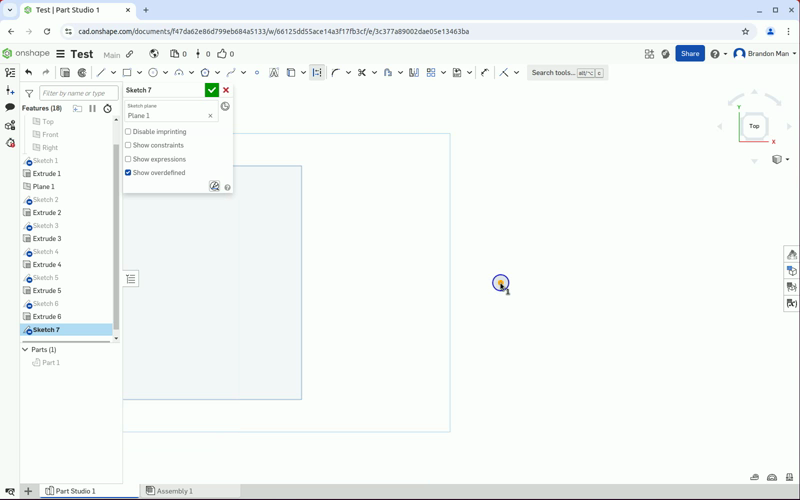
scroll(-6)
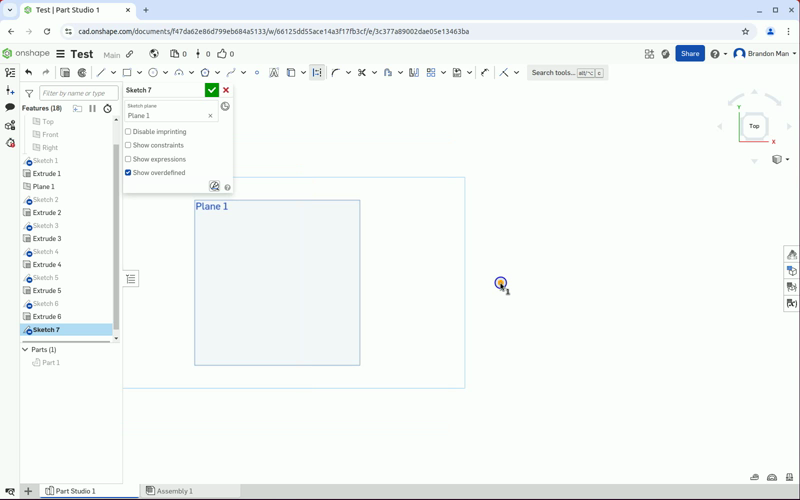
scroll(-6)
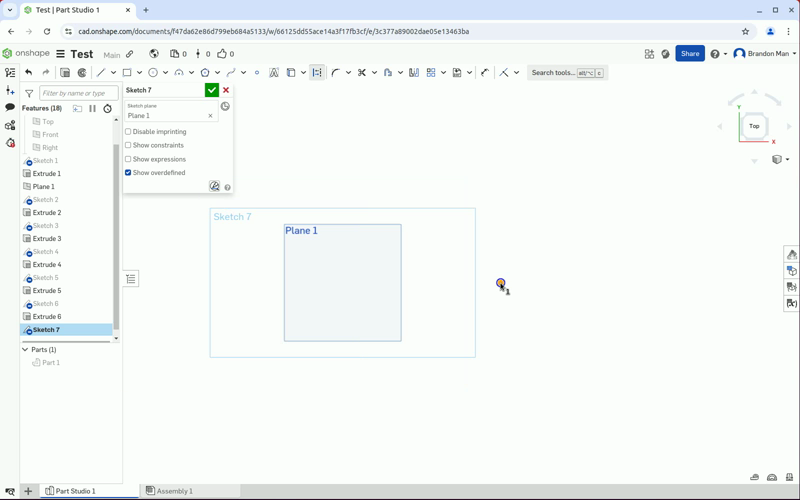
scroll(-6)
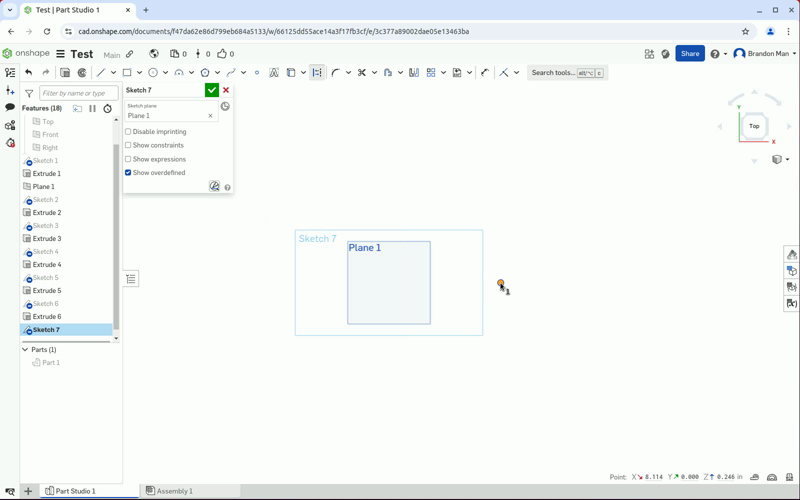
scroll(-6)
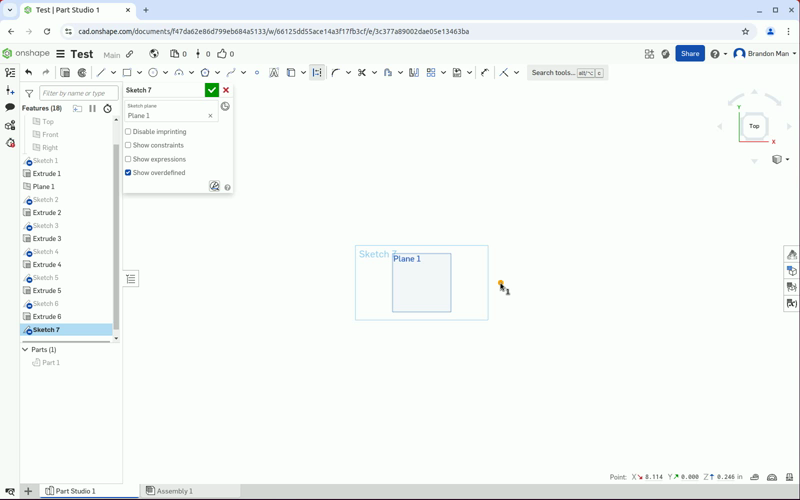
scroll(-6)
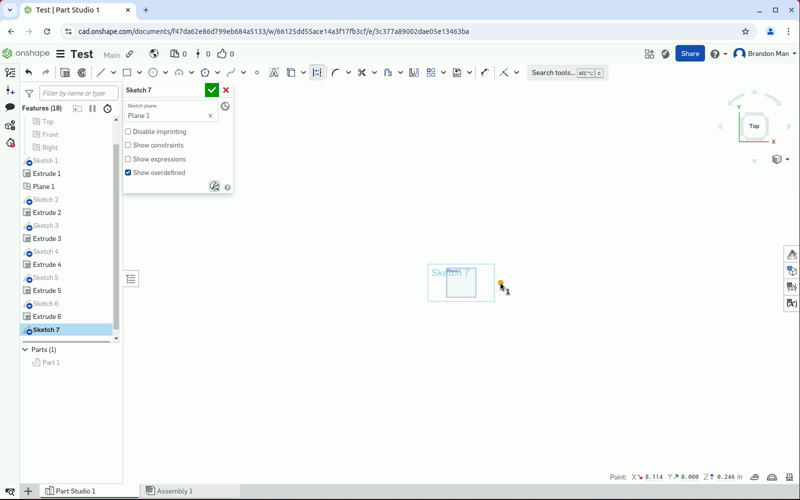
mouse_move(73, 352)
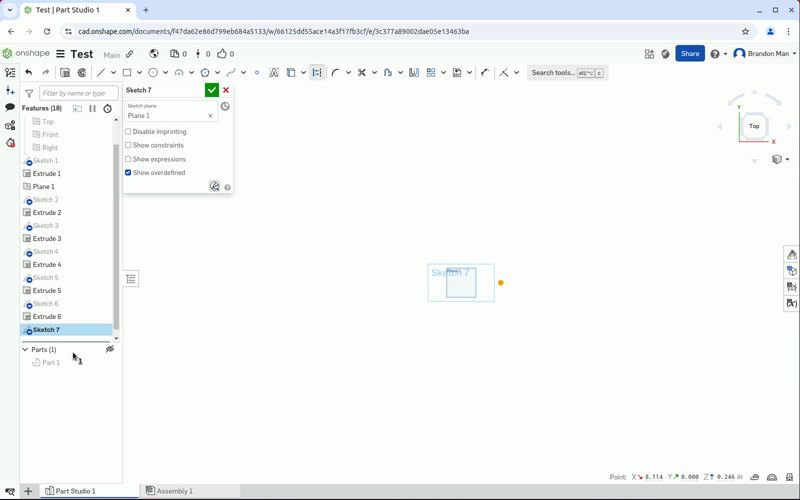
key(shift+y)
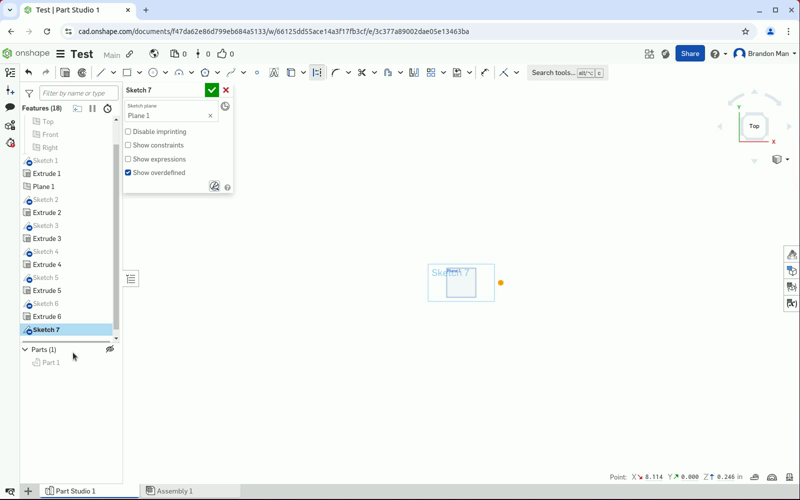
key(shift+e)
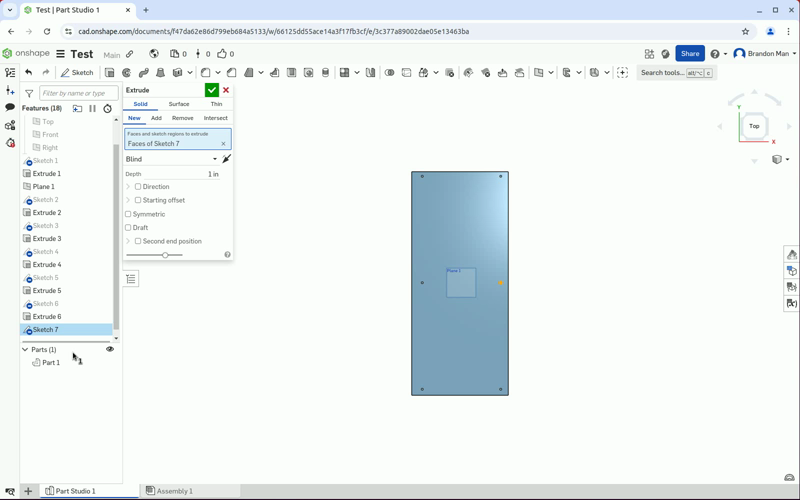
mouse_move(143, 106)
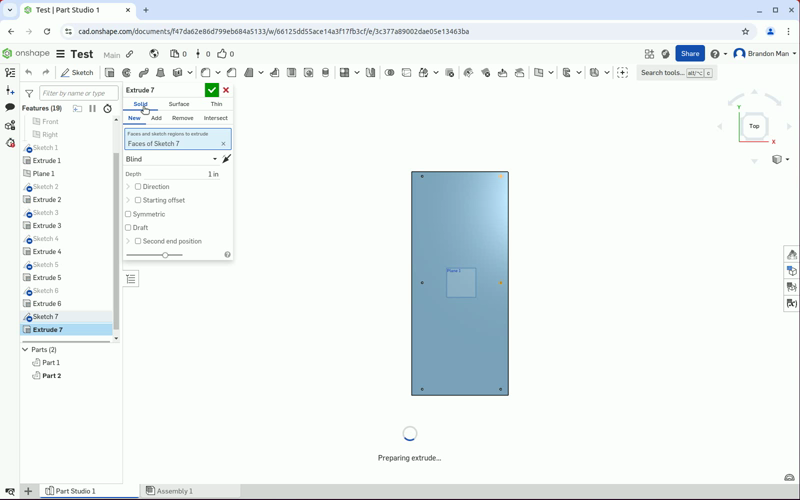
click(143, 106)
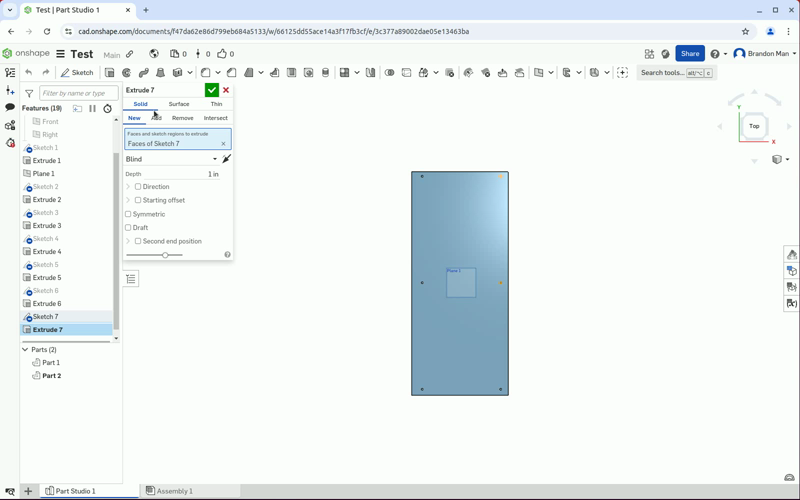
mouse_move(186, 120)
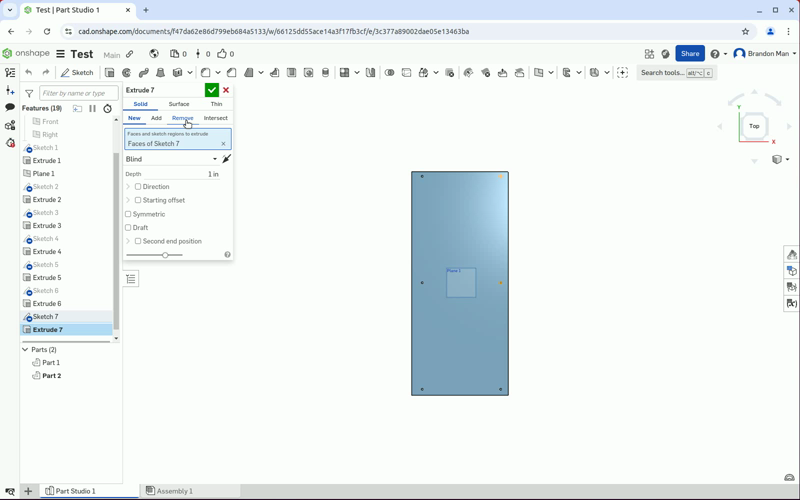
click(186, 120)
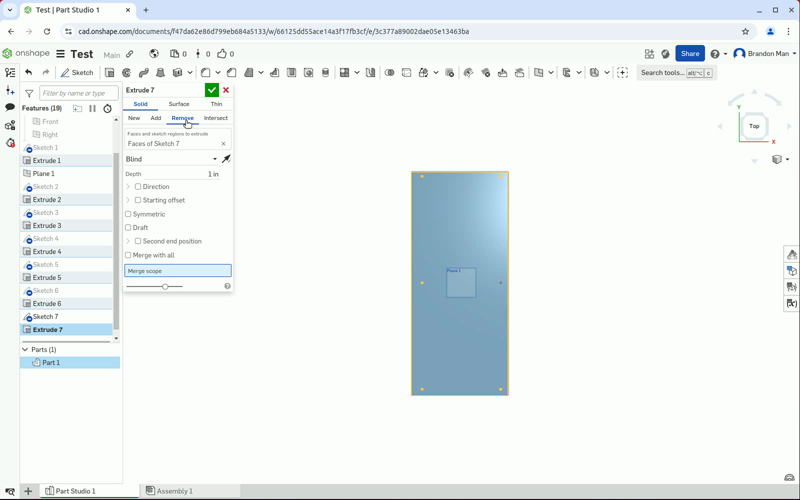
key(tab, 4)
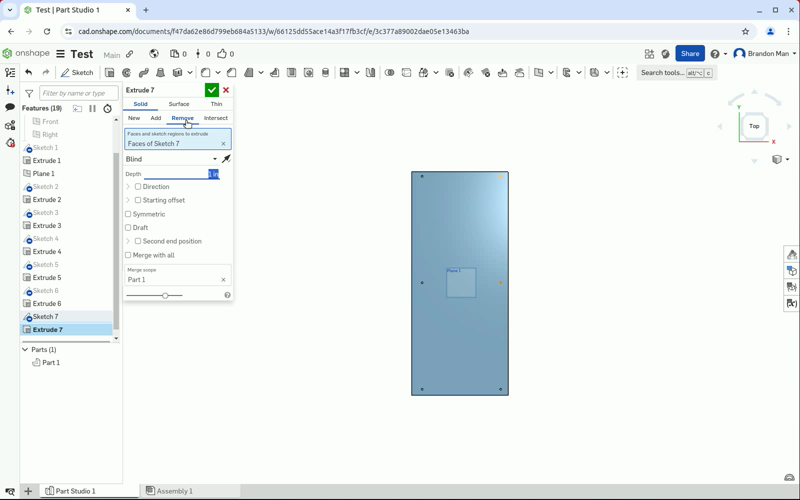
text(3.37)
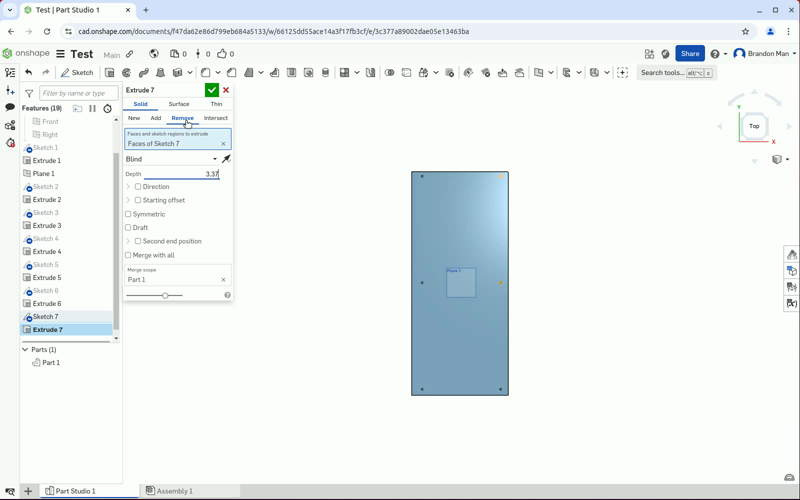
key(tab, 6)
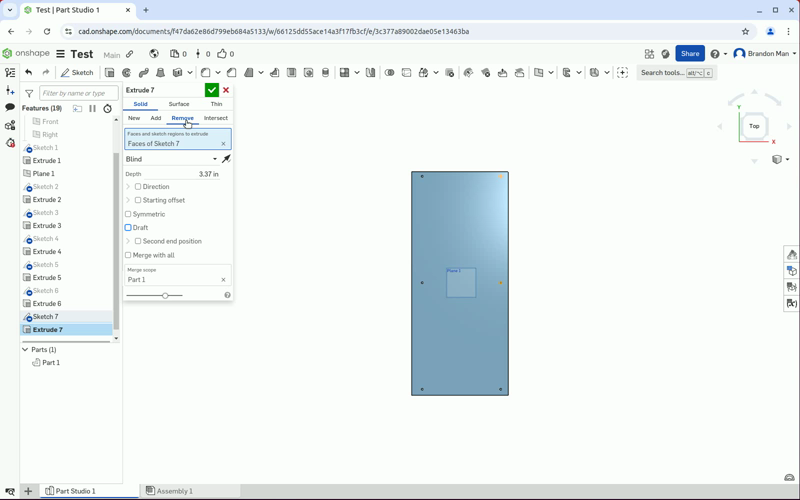
key(space)
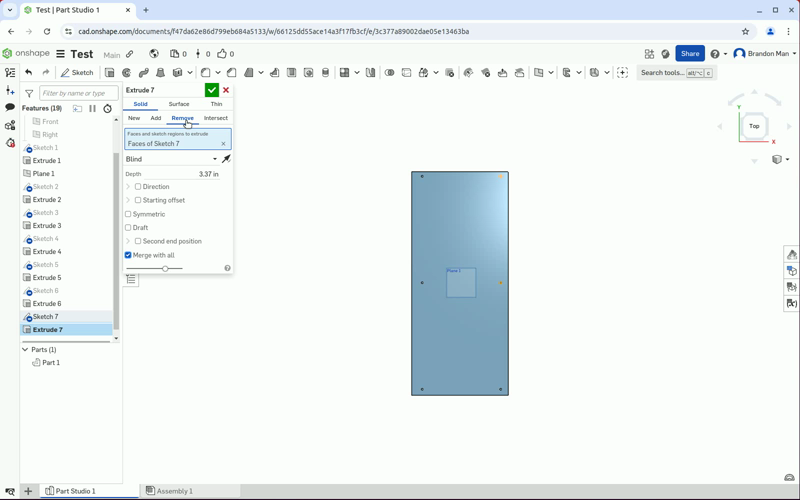
key(enter)
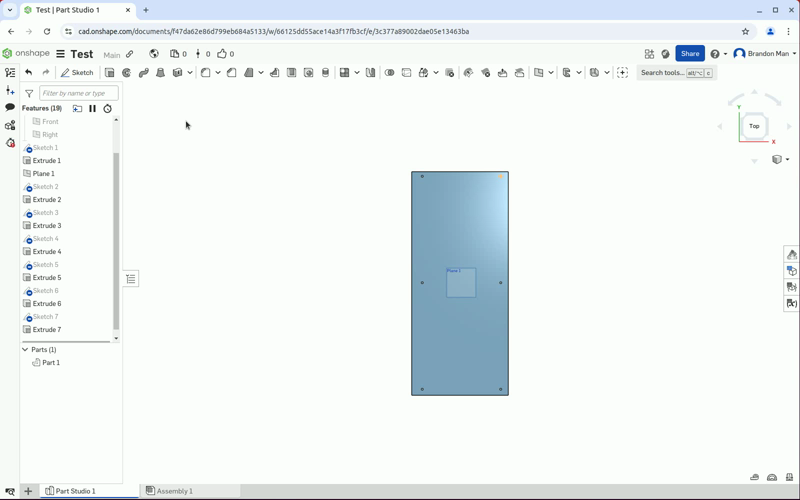
key(shift+h)
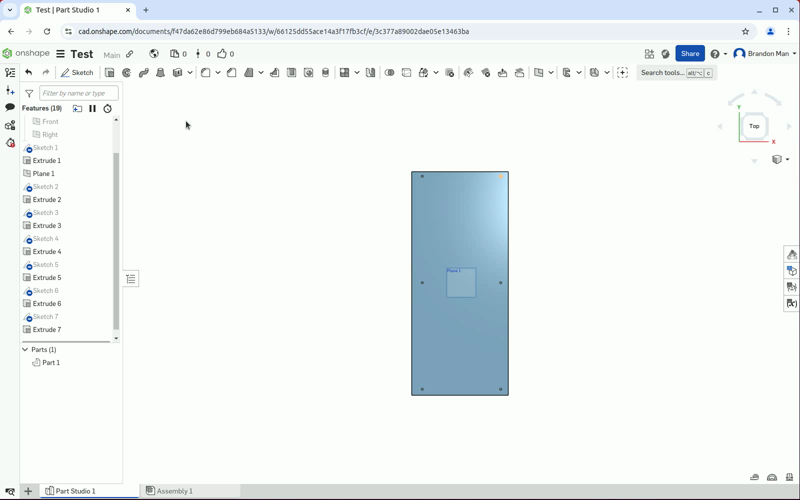
key(shift+h)
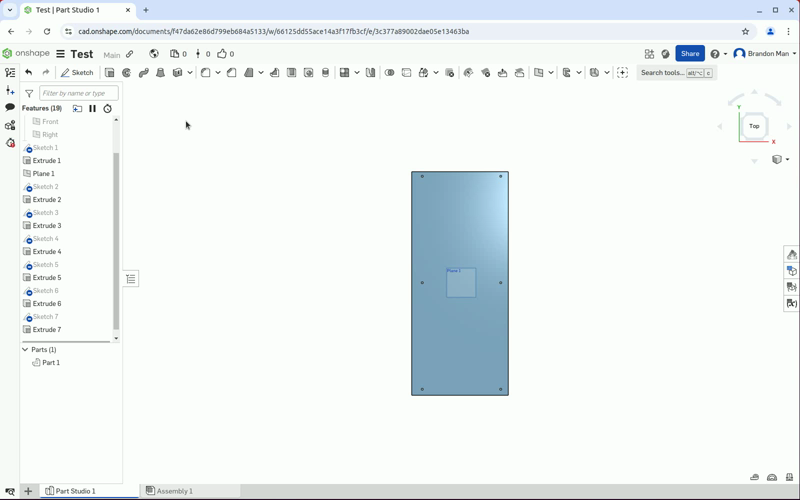
mouse_move(69, 150)
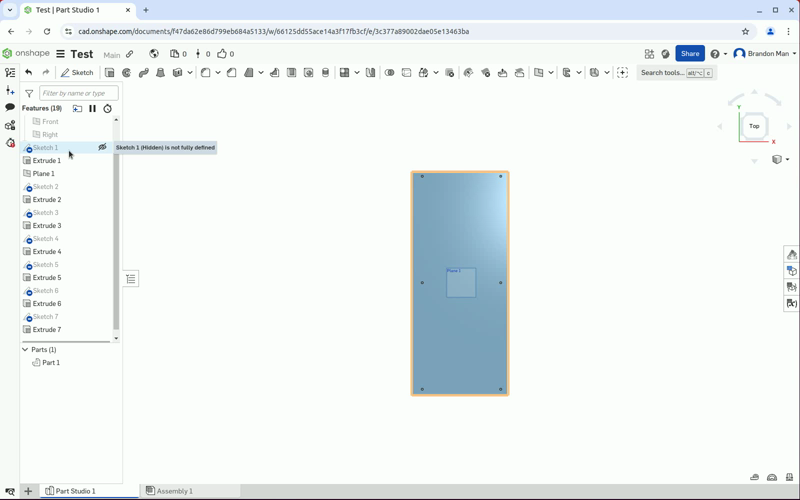
click(69, 150)
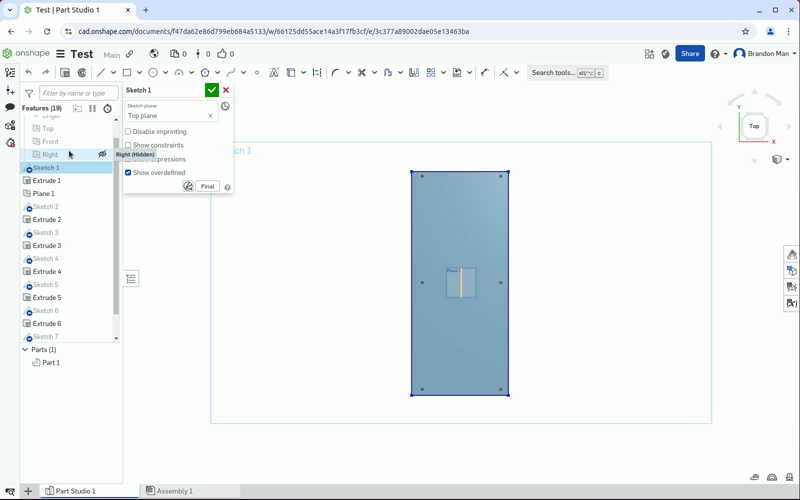
mouse_move(229, 92)
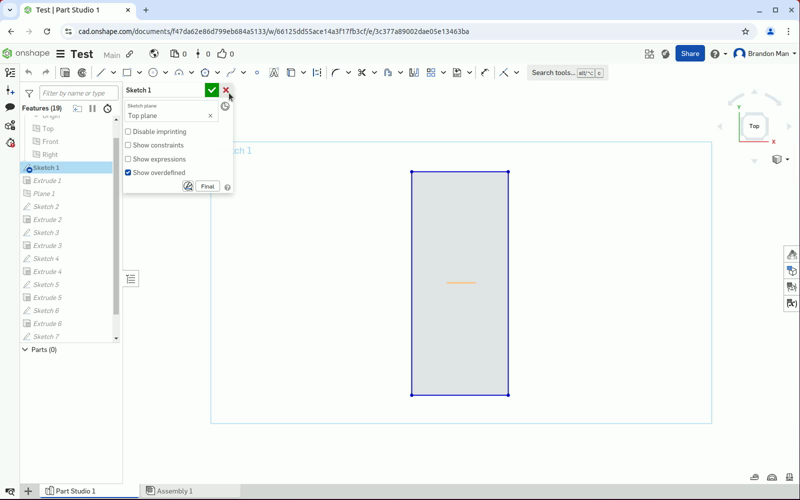
click(229, 92)
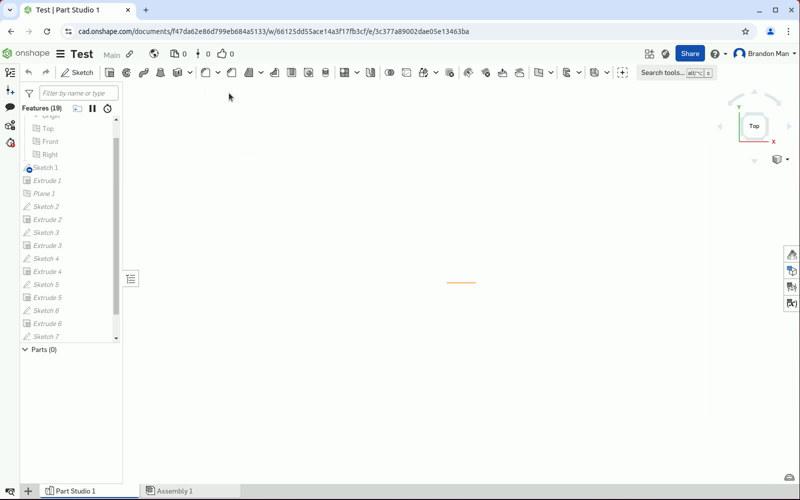
key(shift+s)
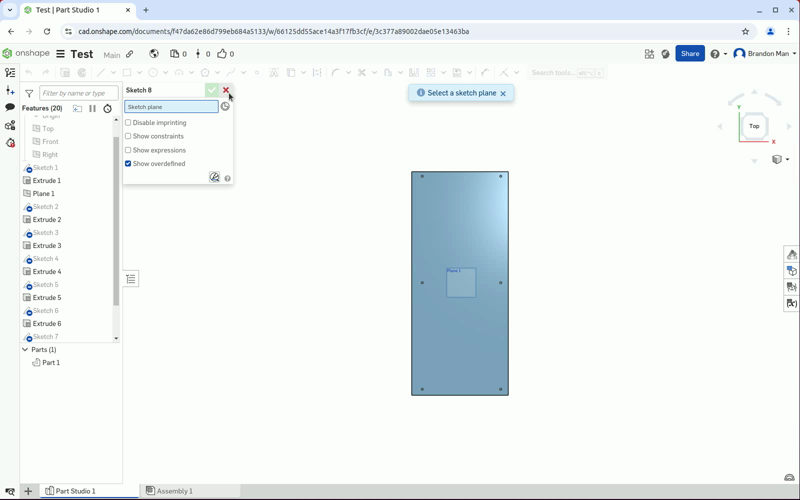
mouse_move(69, 163)
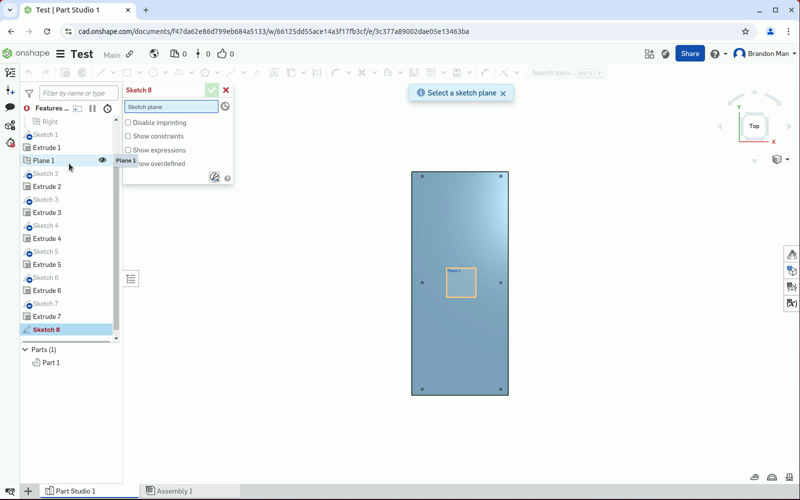
click(69, 163)
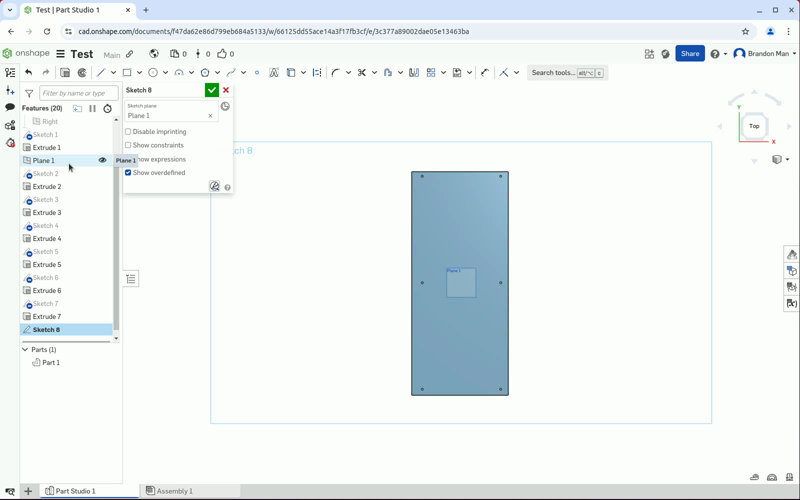
mouse_move(73, 352)
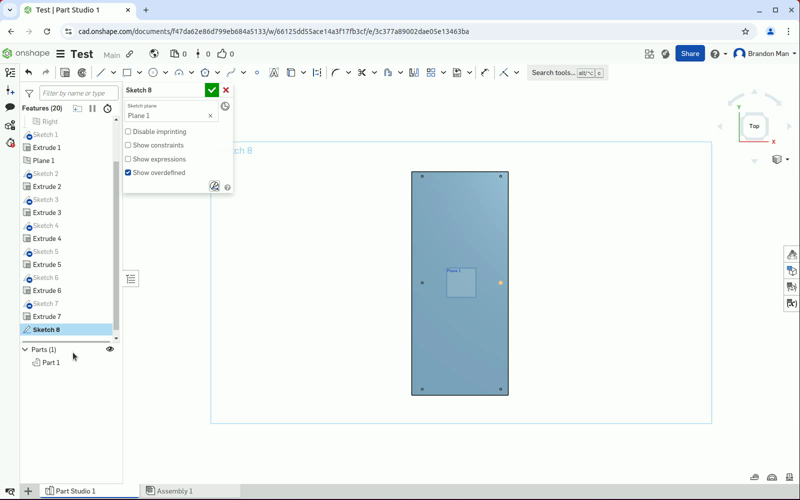
key(y)
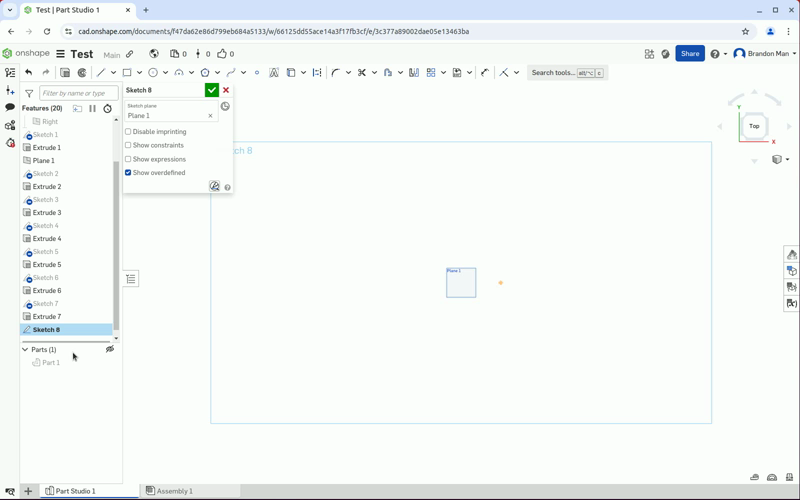
key(c)
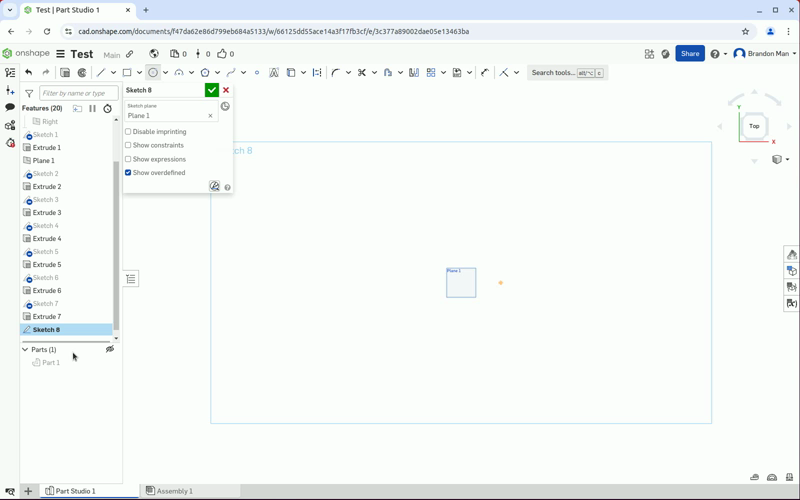
key_down(shift)
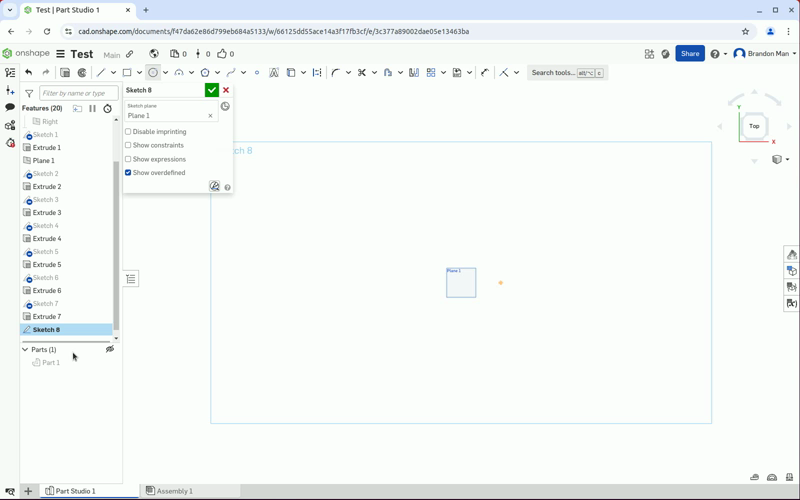
mouse_move(460, 282)
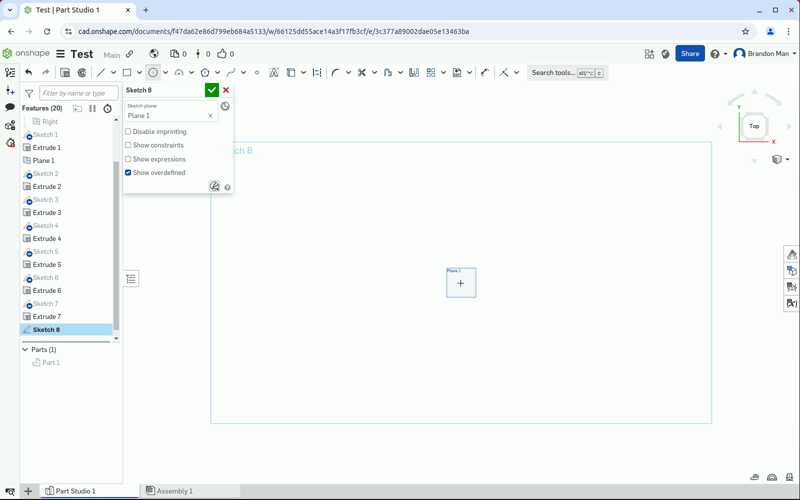
click(460, 282)
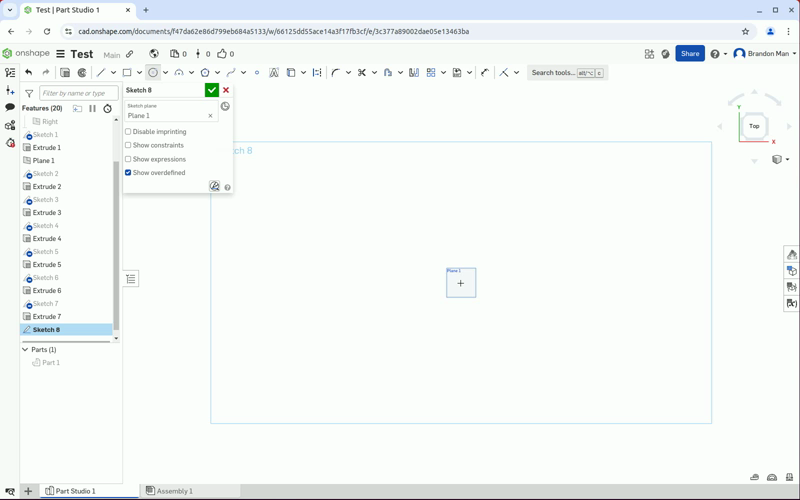
key_up(shift)
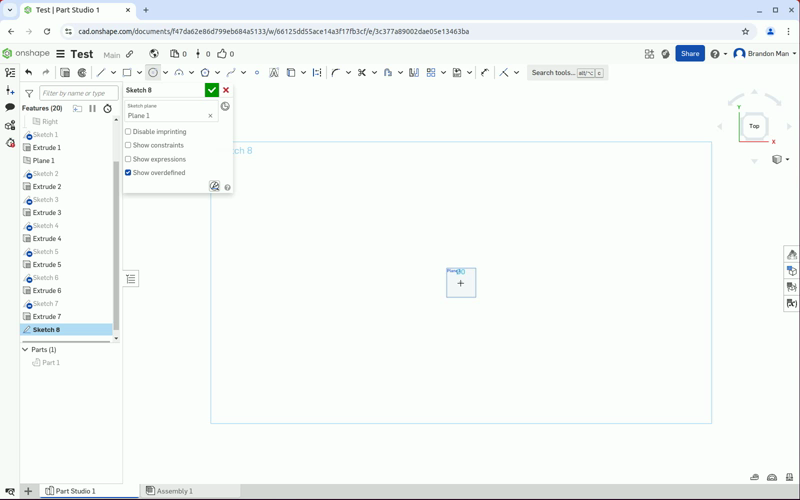
mouse_move(461, 282)
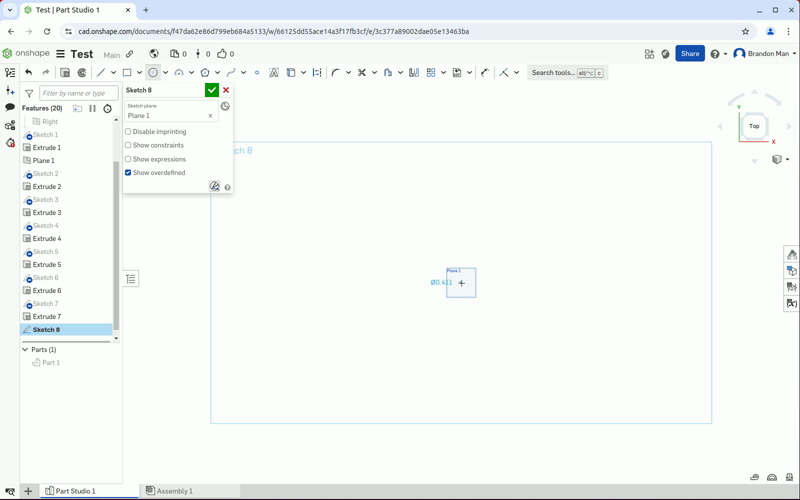
scroll(6)
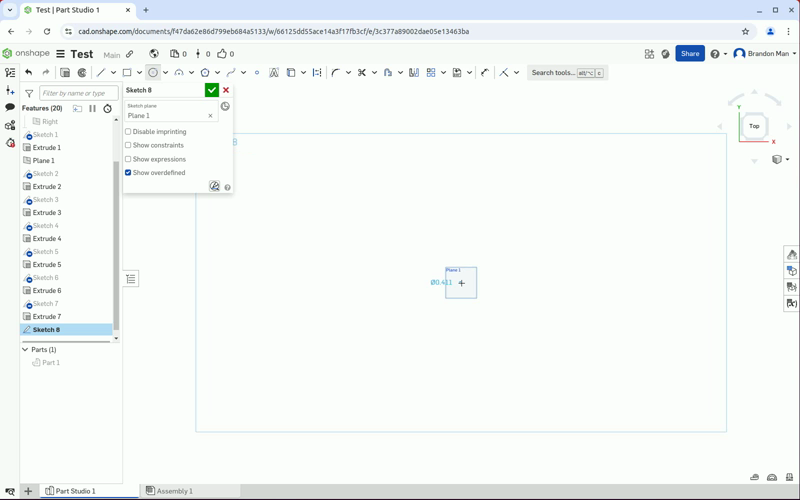
scroll(6)
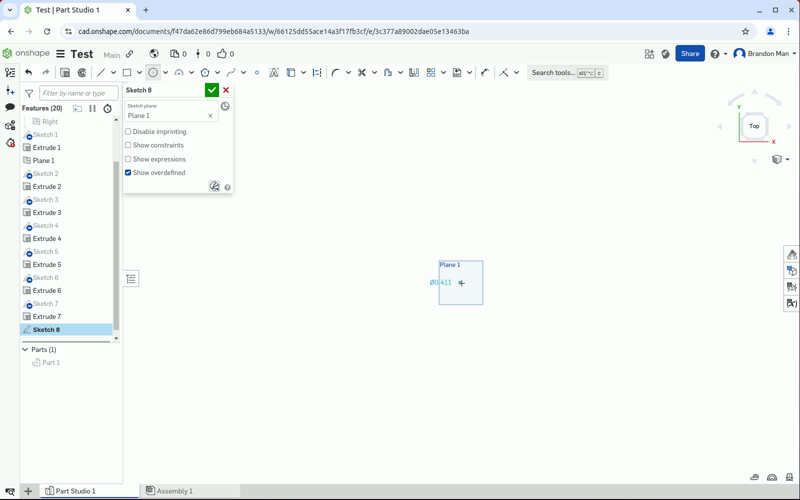
scroll(6)
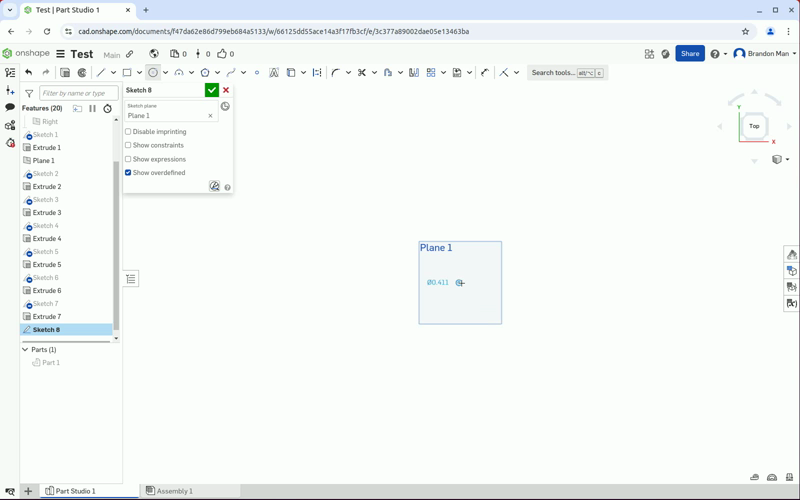
scroll(6)
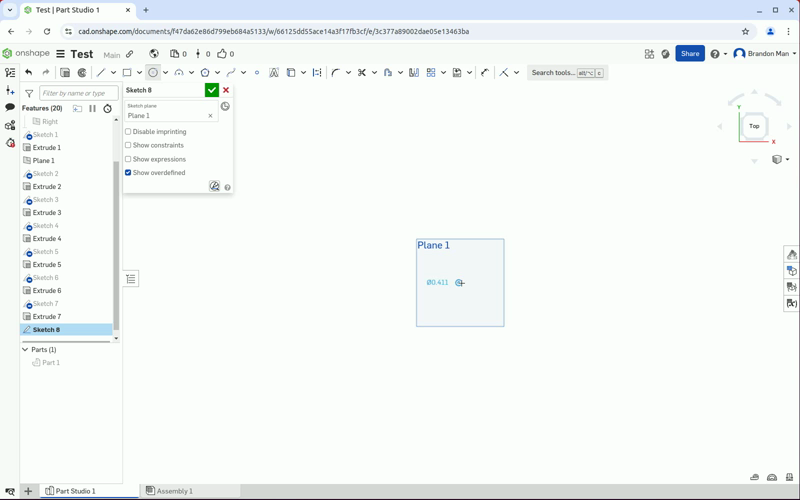
scroll(6)
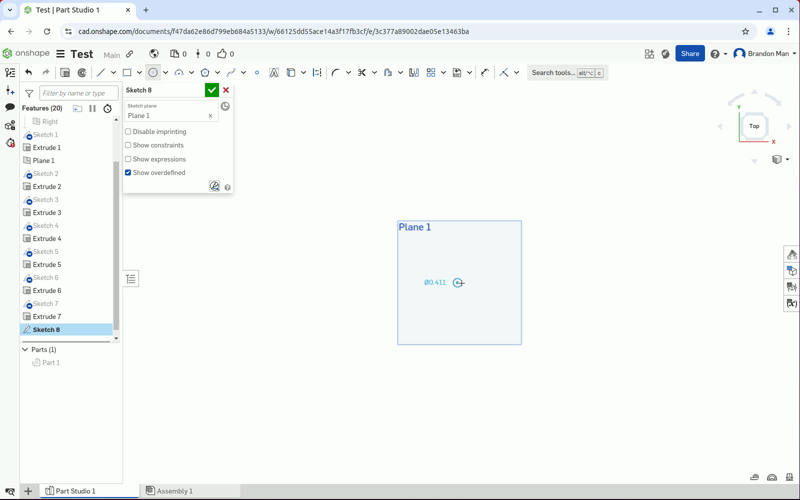
scroll(6)
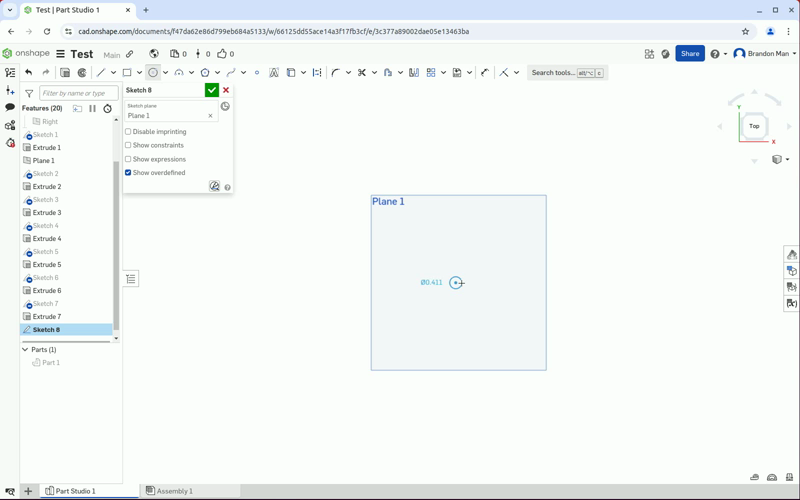
scroll(6)
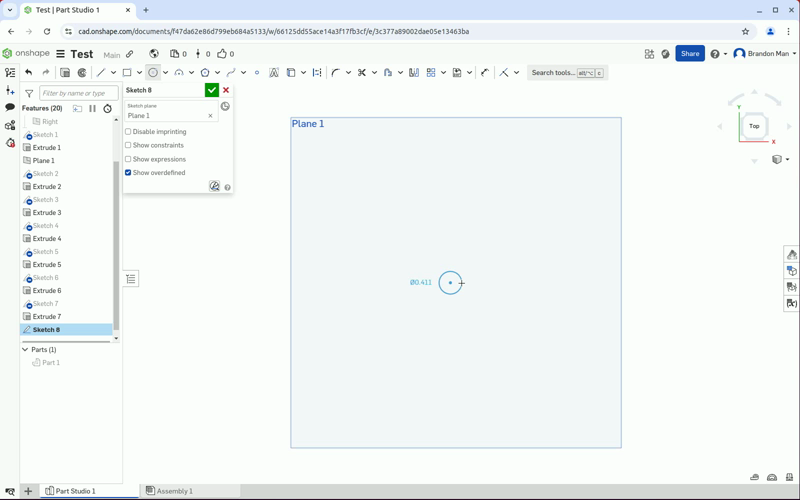
click(461, 282)
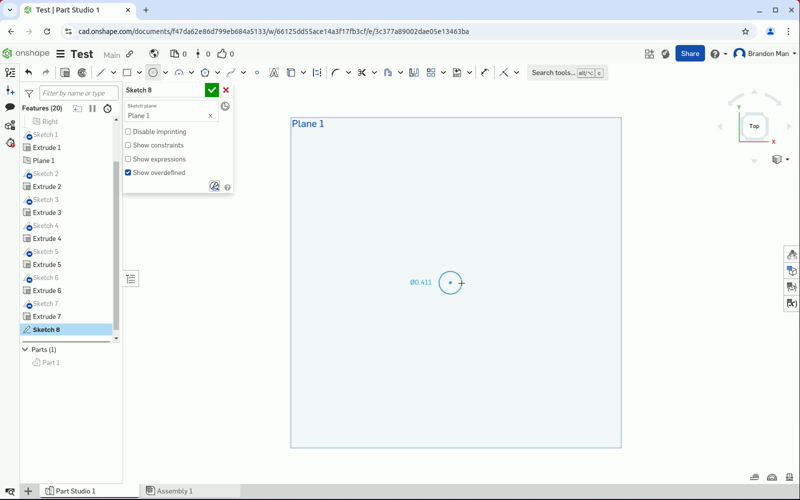
scroll(-6)
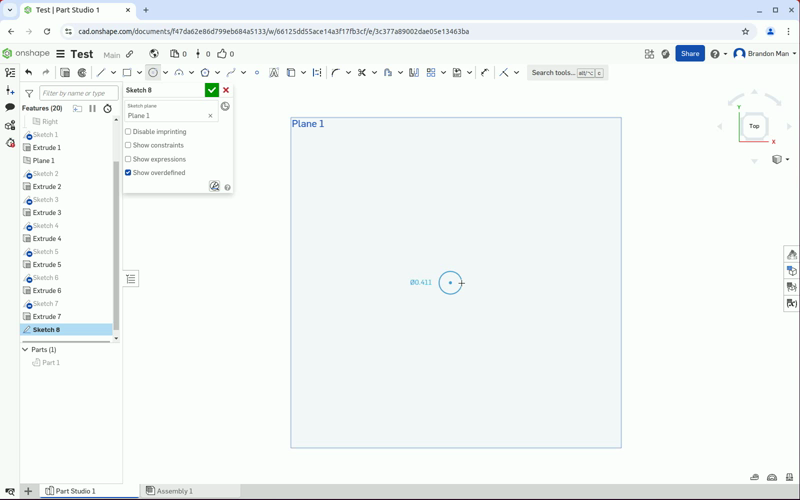
scroll(-6)
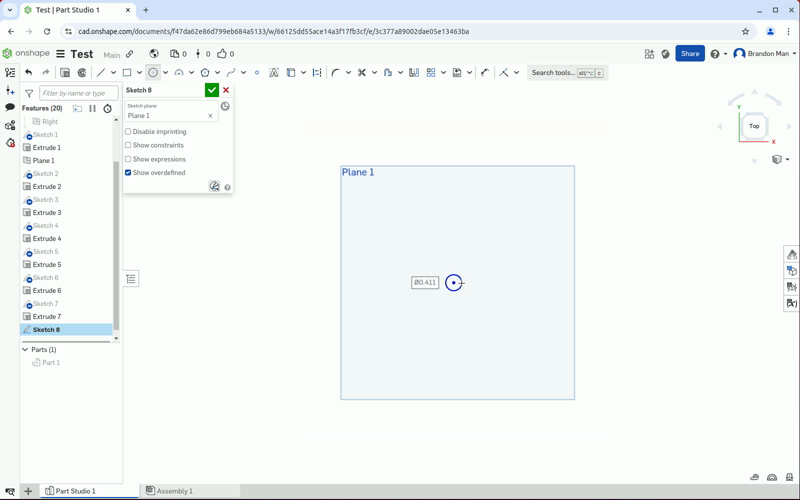
scroll(-6)
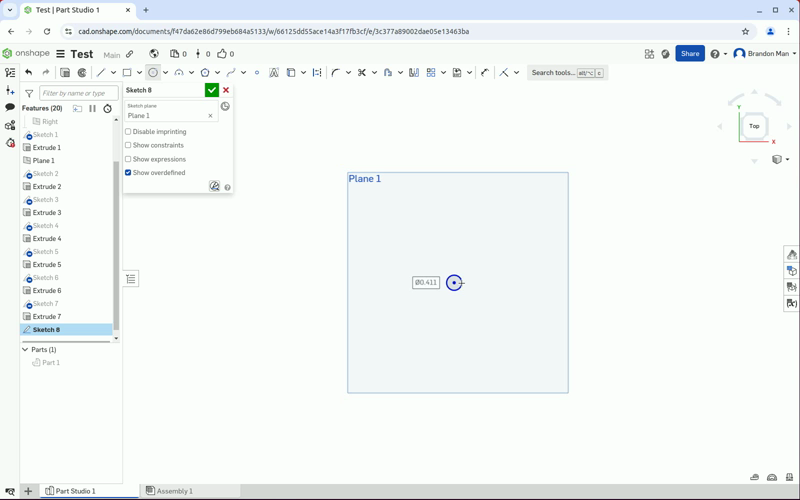
scroll(-6)
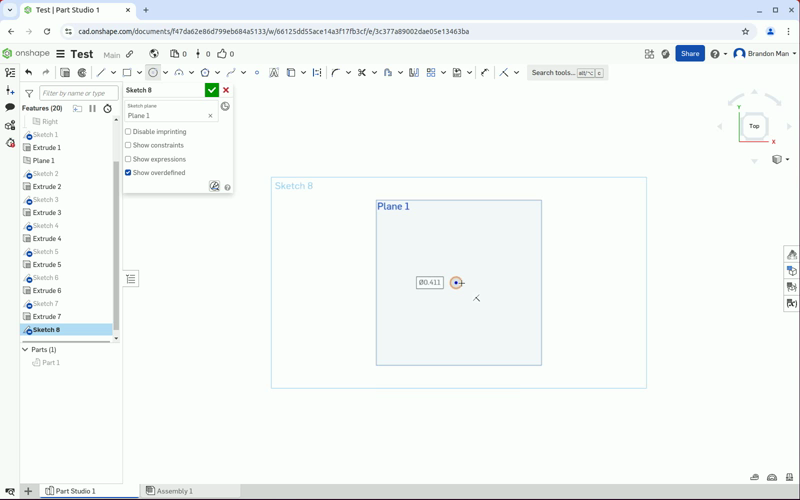
scroll(-6)
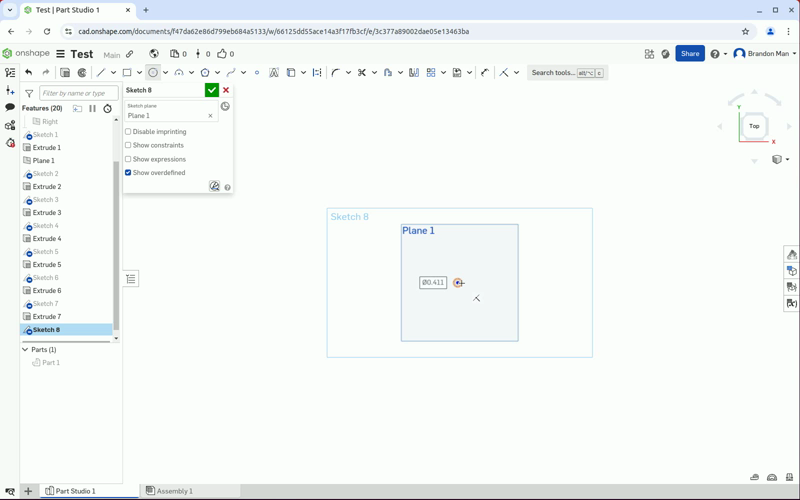
scroll(-6)
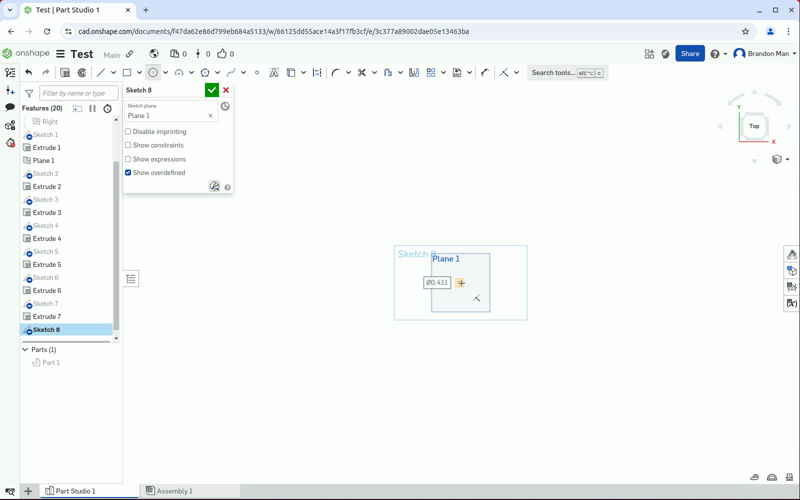
scroll(-6)
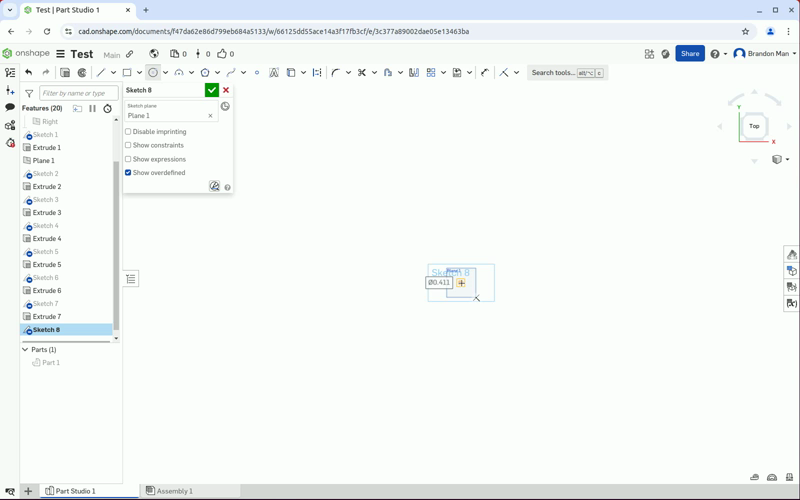
key(esc)
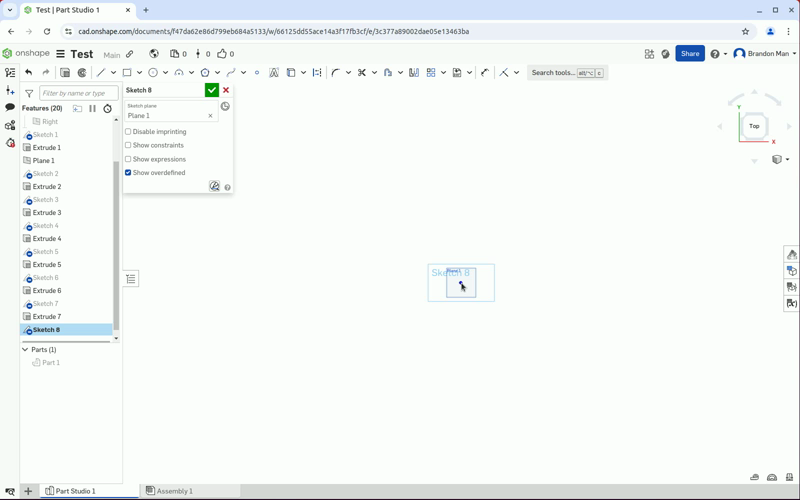
mouse_move(459, 282)
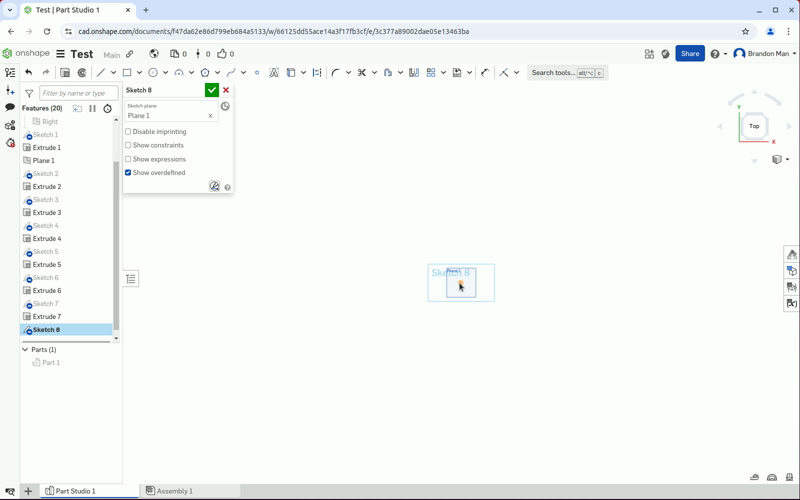
scroll(6)
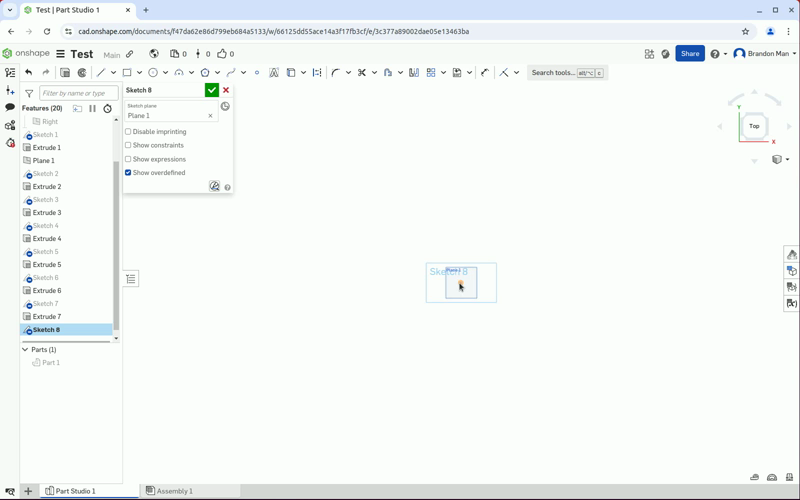
scroll(6)
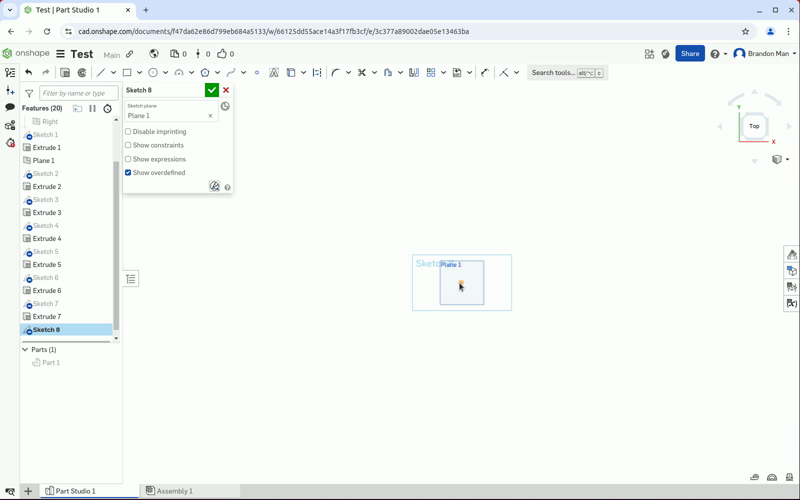
scroll(6)
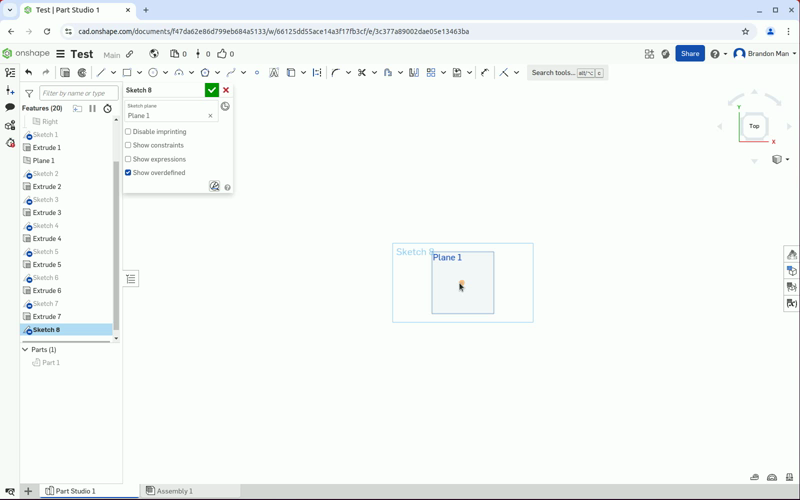
scroll(6)
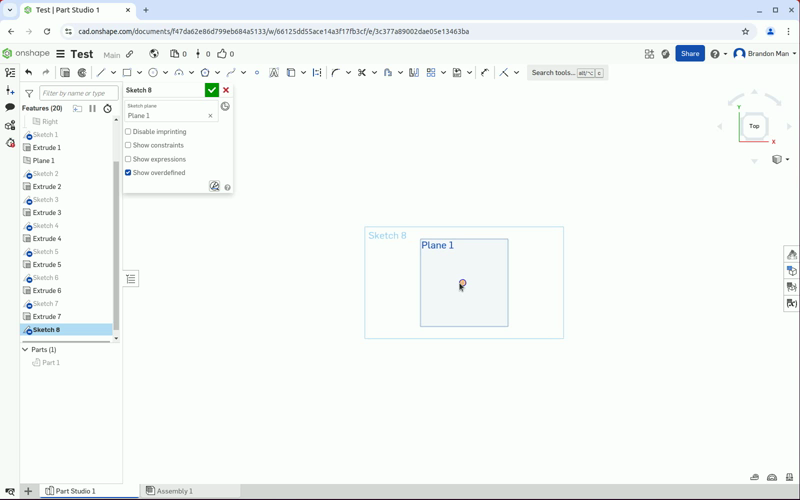
scroll(6)
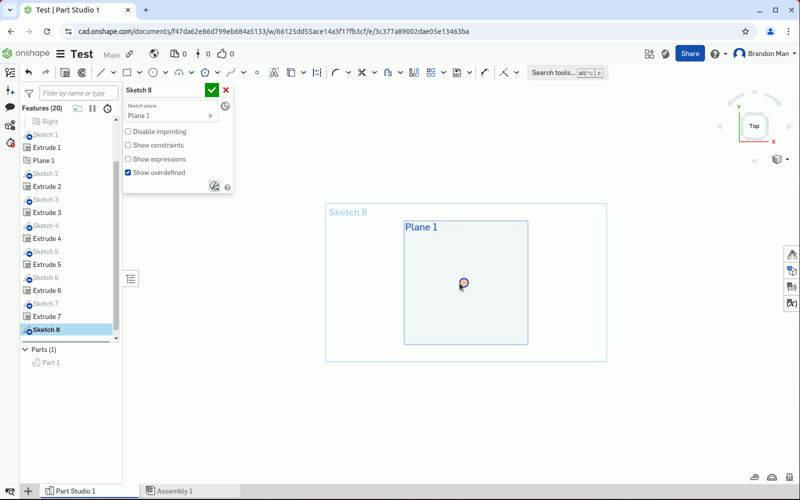
scroll(6)
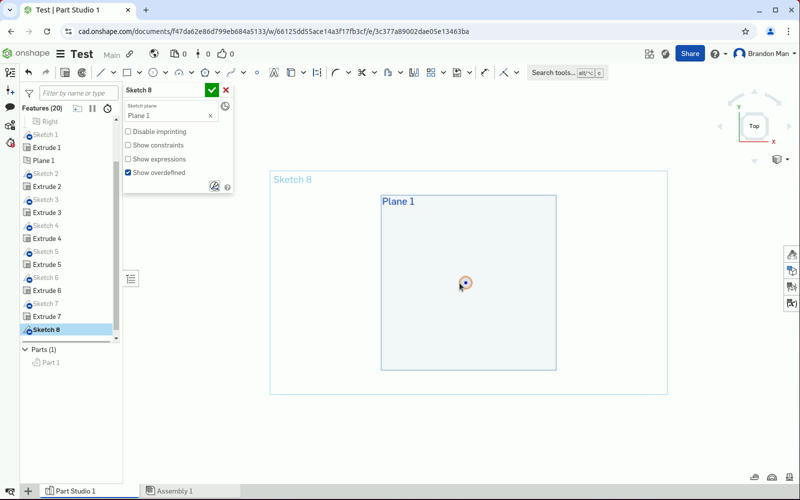
scroll(6)
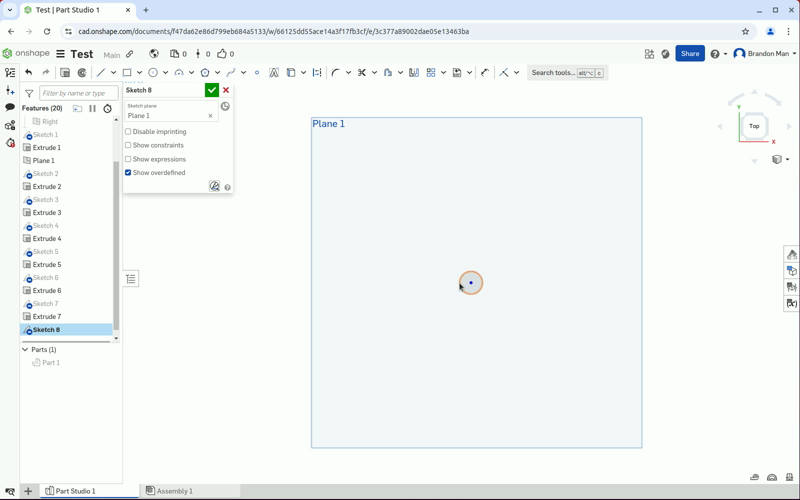
click(459, 282)
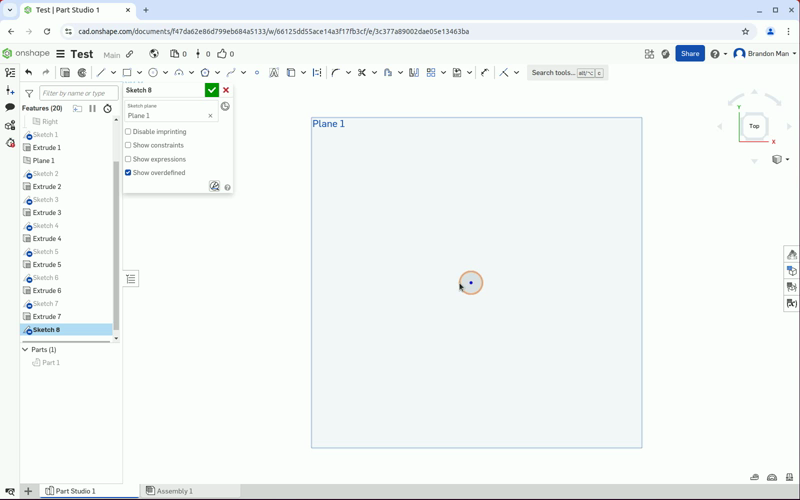
scroll(-6)
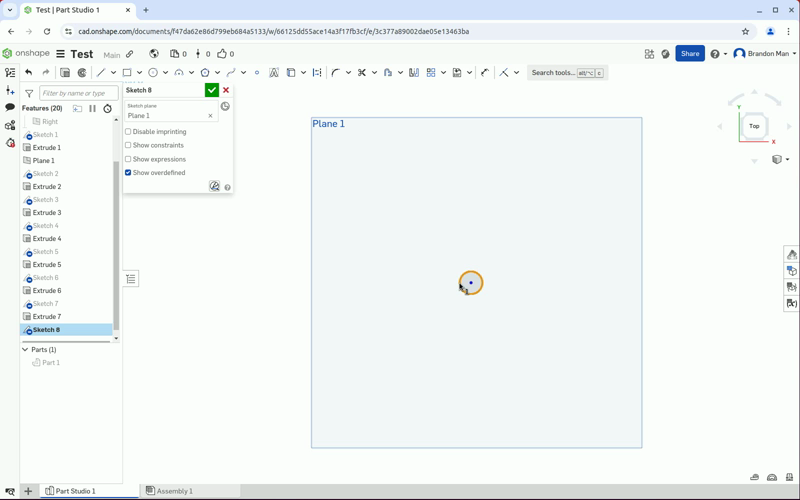
scroll(-6)
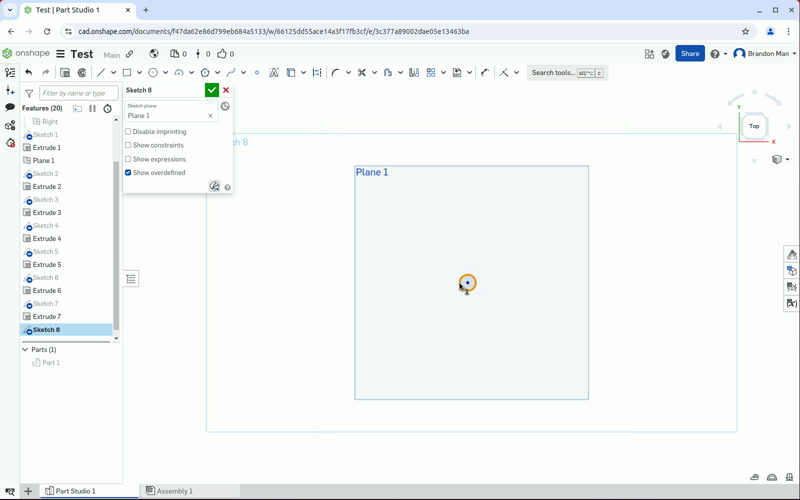
scroll(-6)
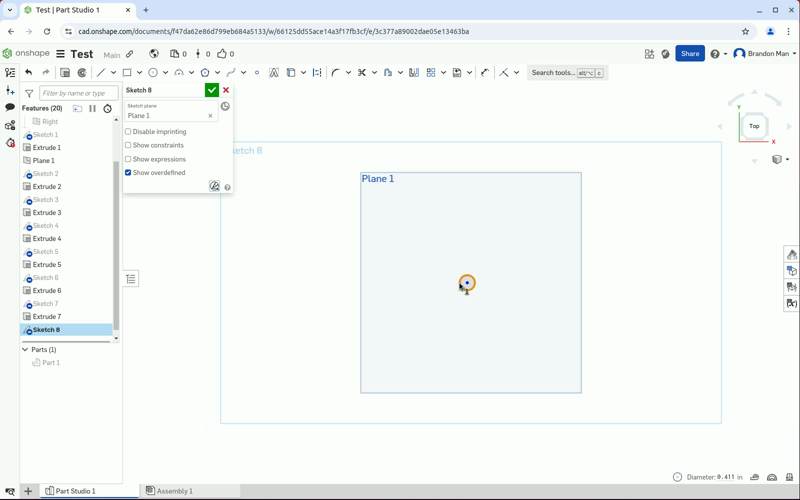
scroll(-6)
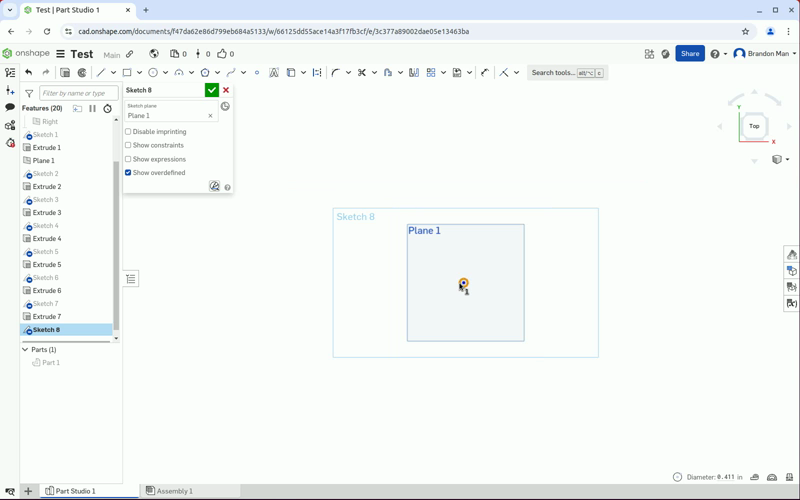
scroll(-6)
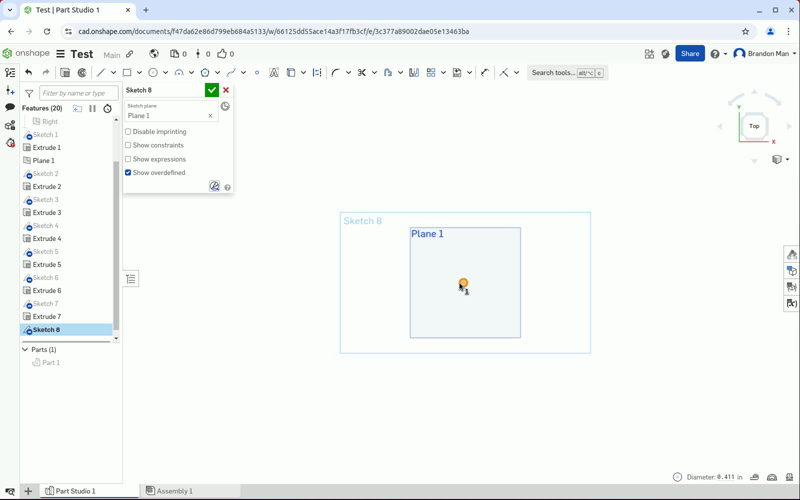
scroll(-6)
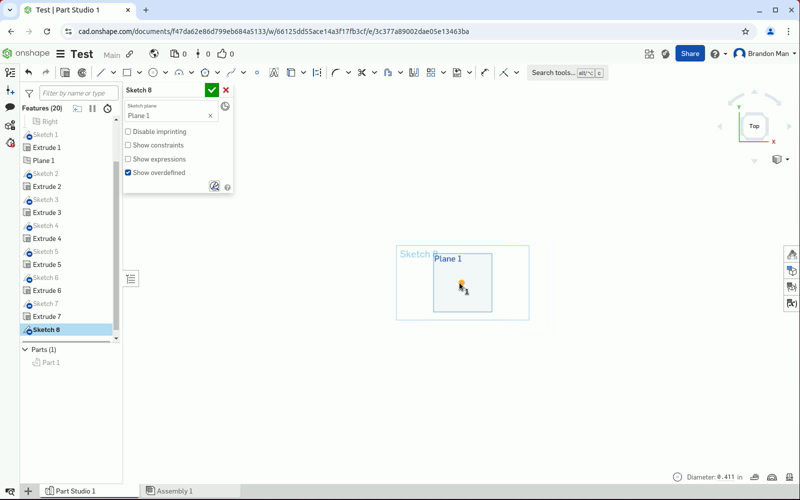
scroll(-6)
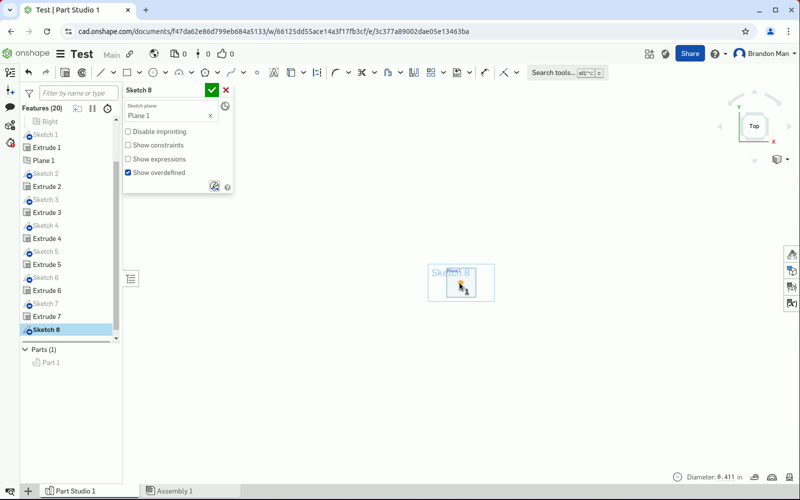
mouse_move(73, 352)
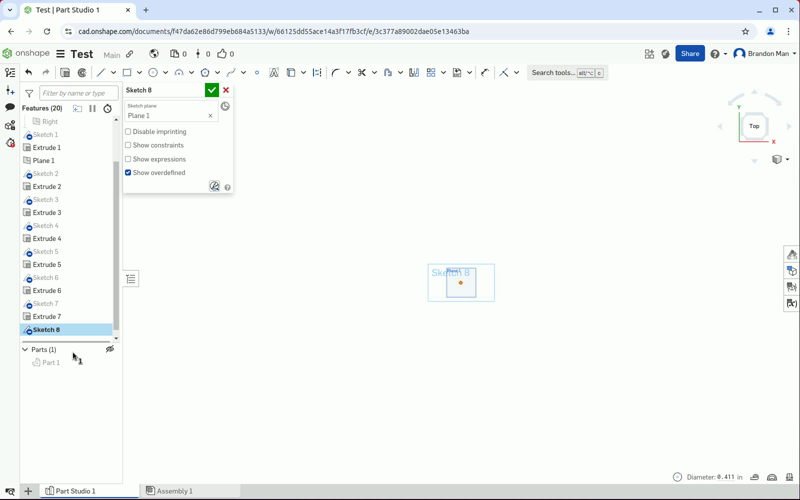
key(shift+y)
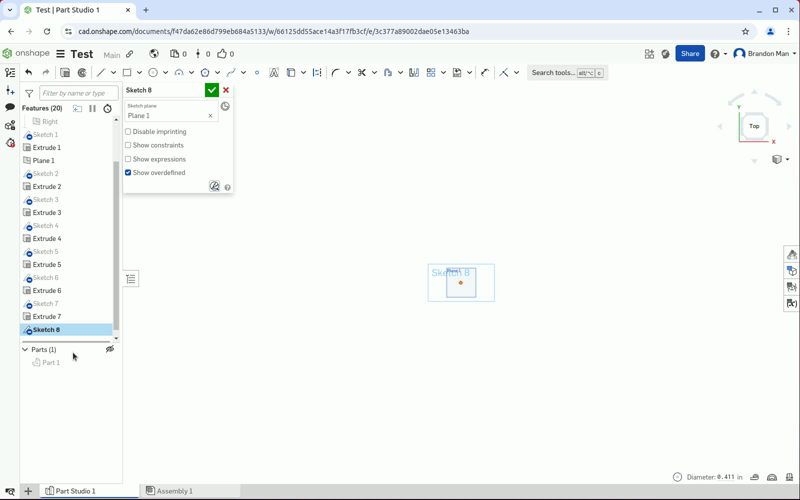
key(shift+e)
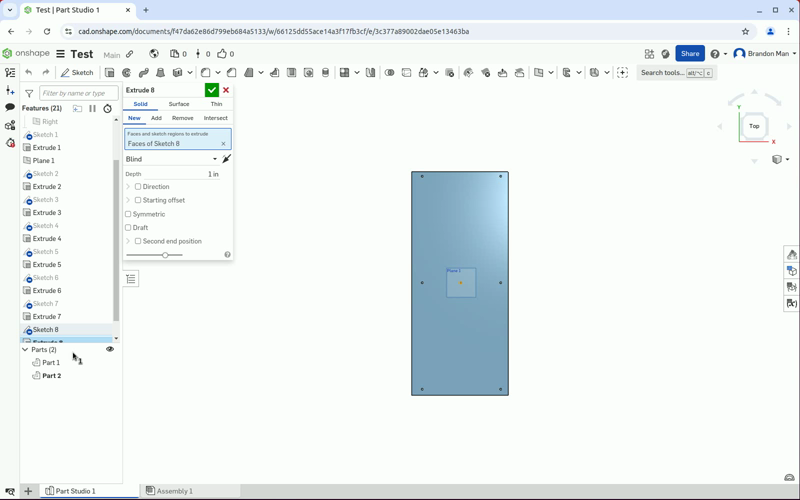
mouse_move(143, 106)
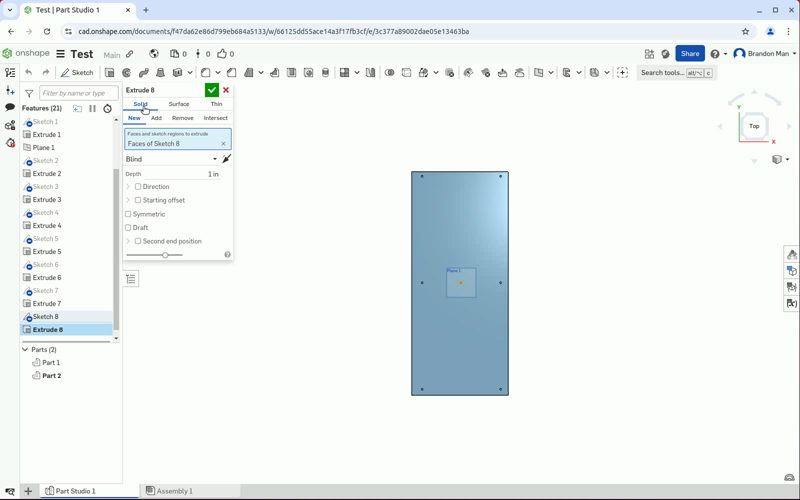
click(143, 106)
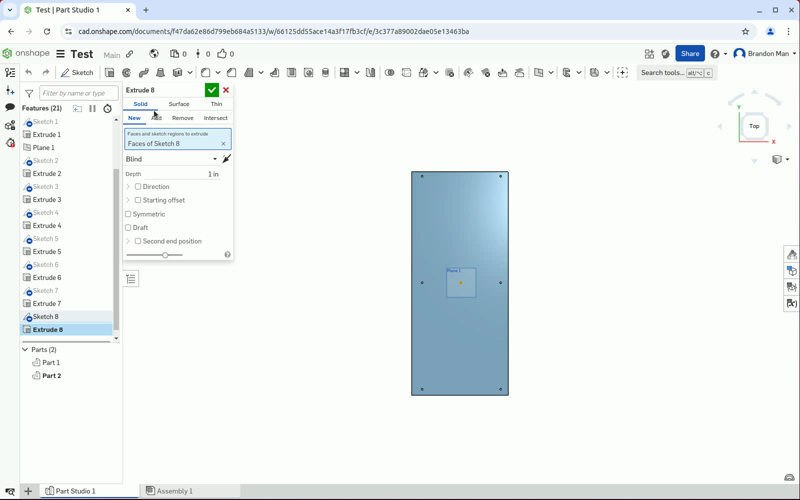
mouse_move(186, 120)
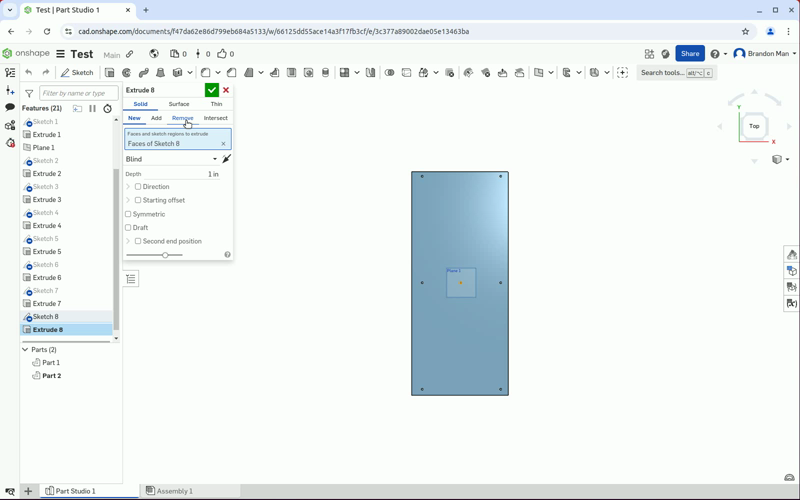
click(186, 120)
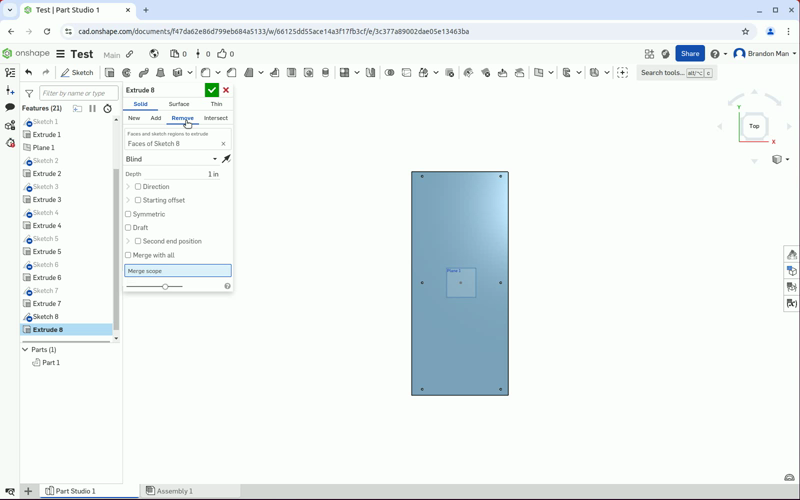
key(tab, 4)
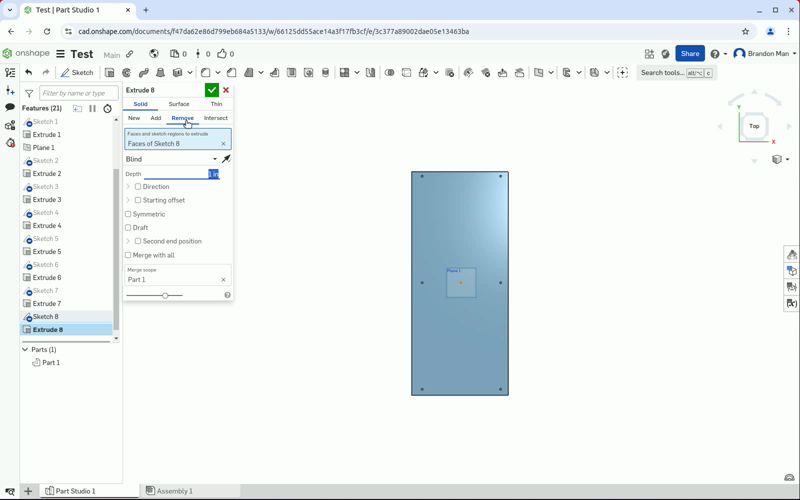
text(3.37)
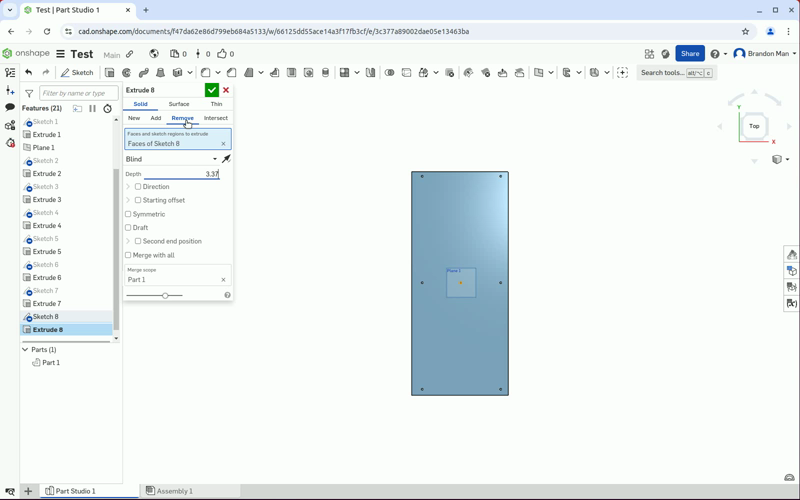
key(tab, 6)
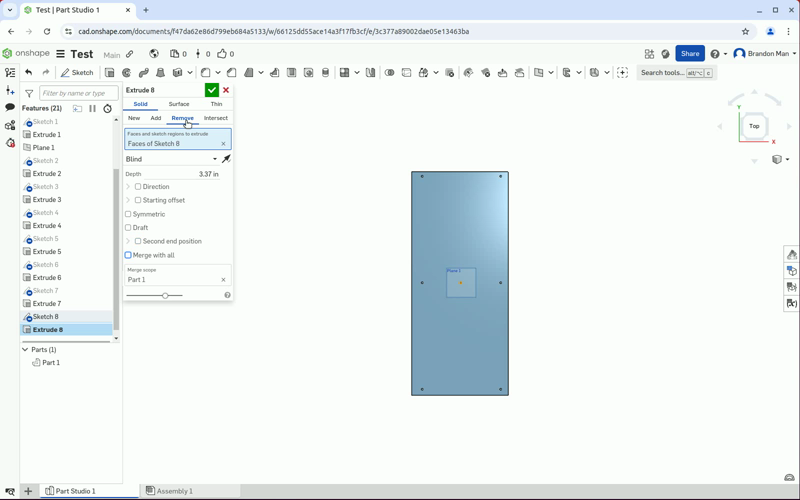
key(space)
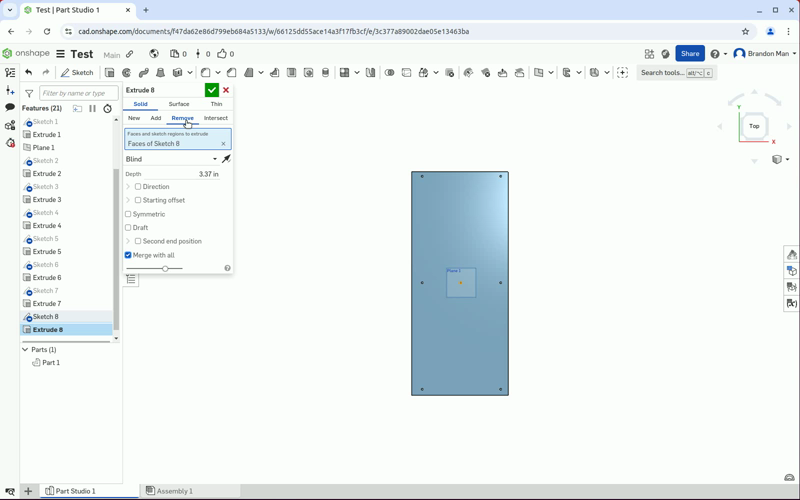
key(enter)
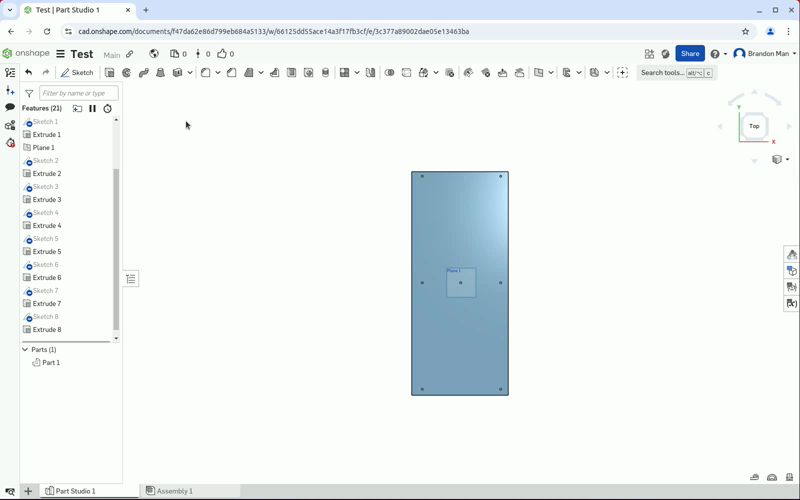
key(shift+h)
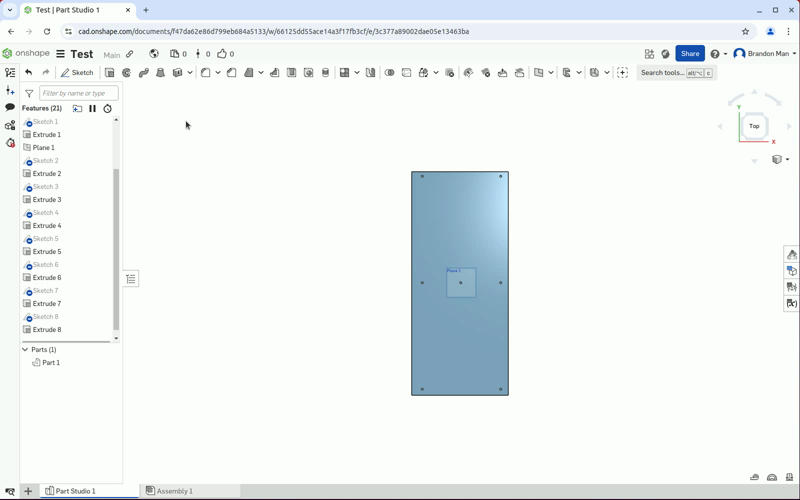
key(shift+h)
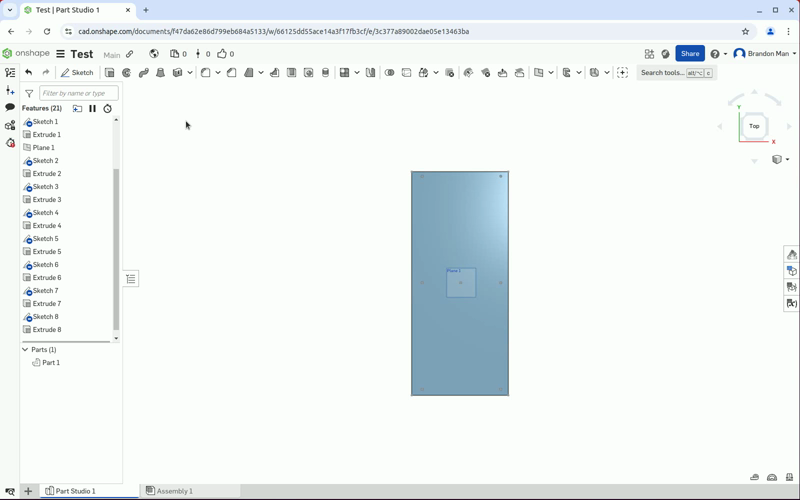
key(shift+7)
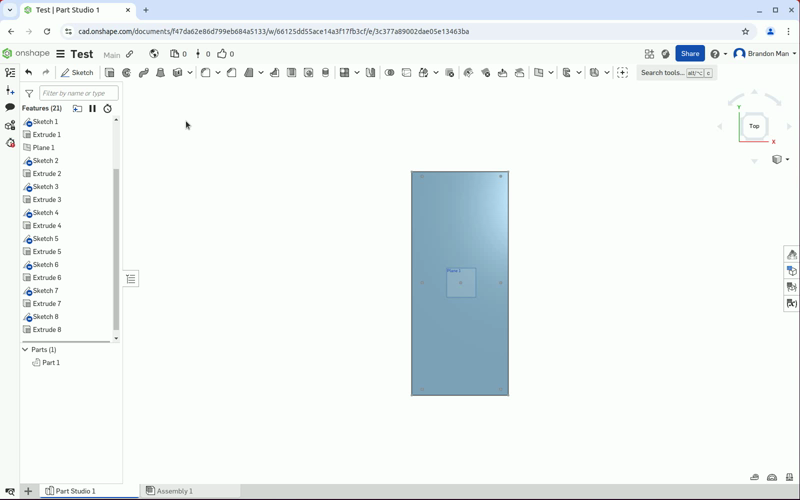
key(up, 3)
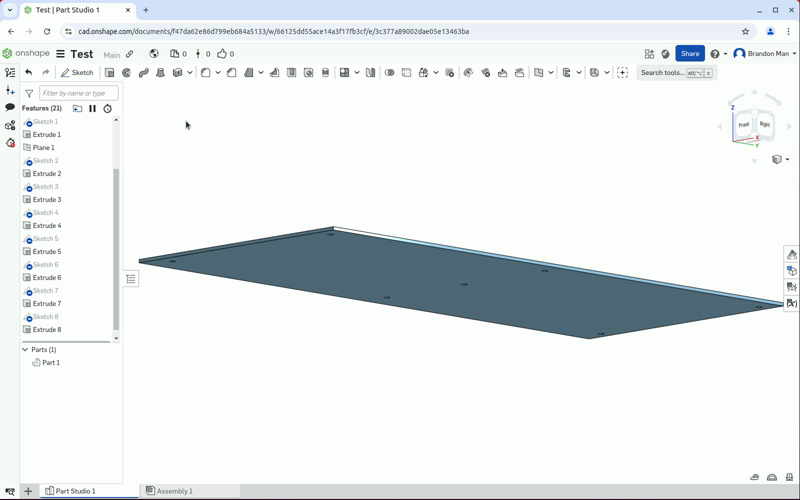
key(left, 3)
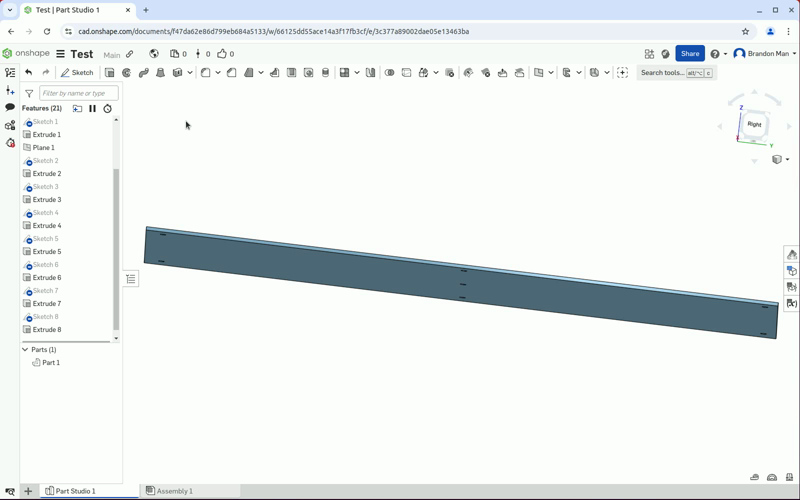
key(right, 3)
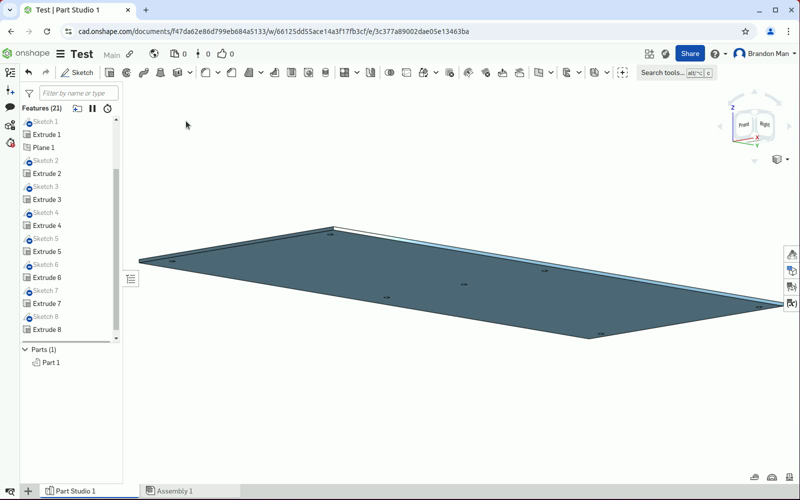
key(down, 3)
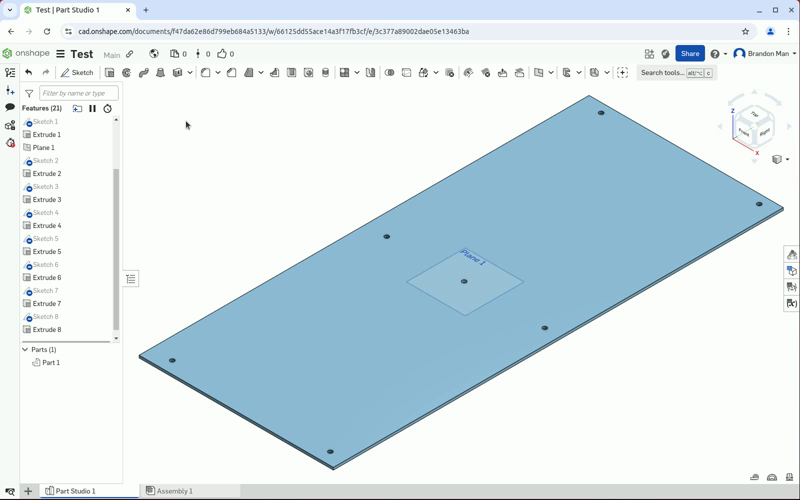
mouse_move(69, 124)
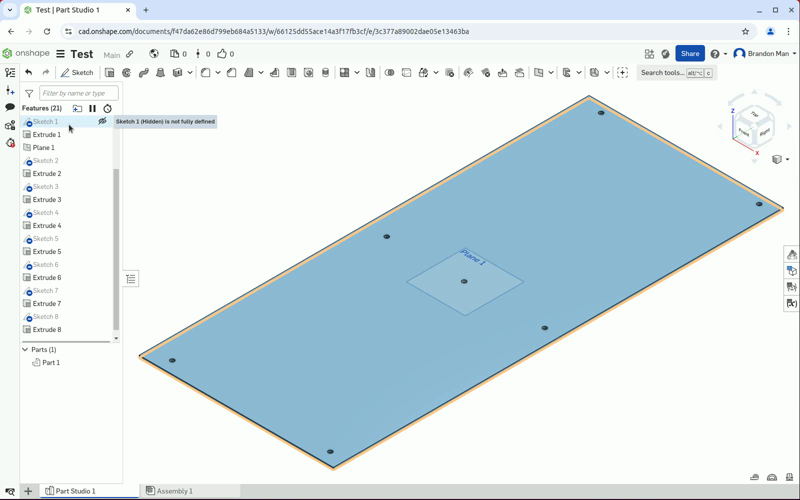
click(69, 124)